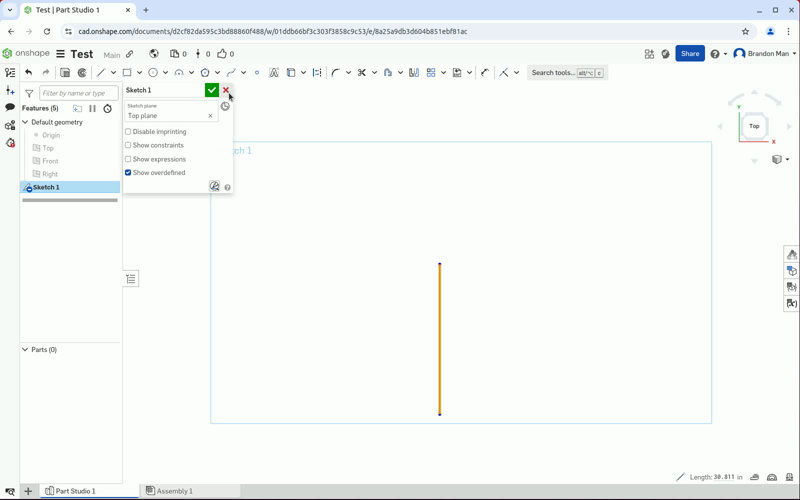
key(shift+h)
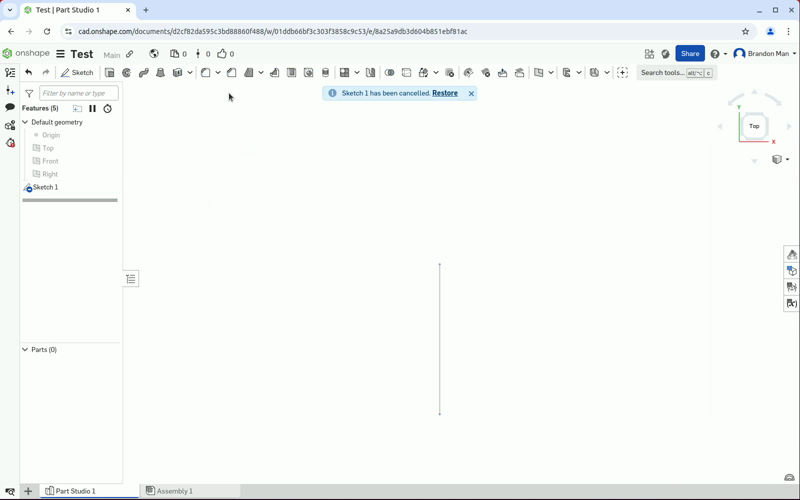
mouse_move(73, 352)
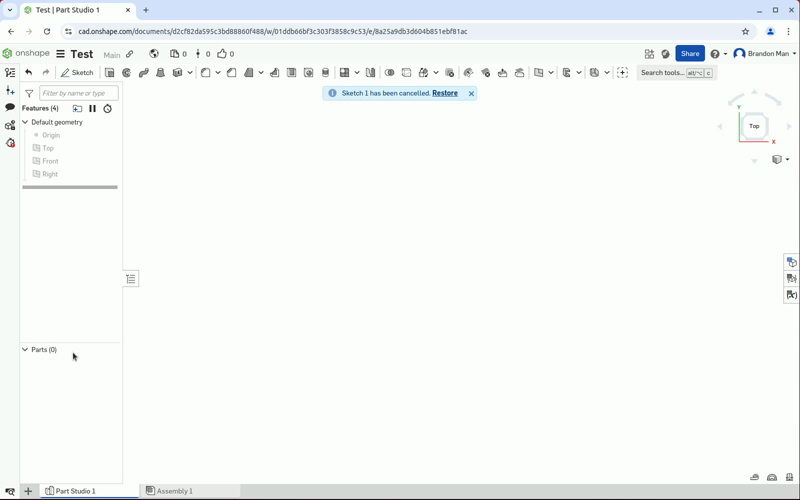
key(y)
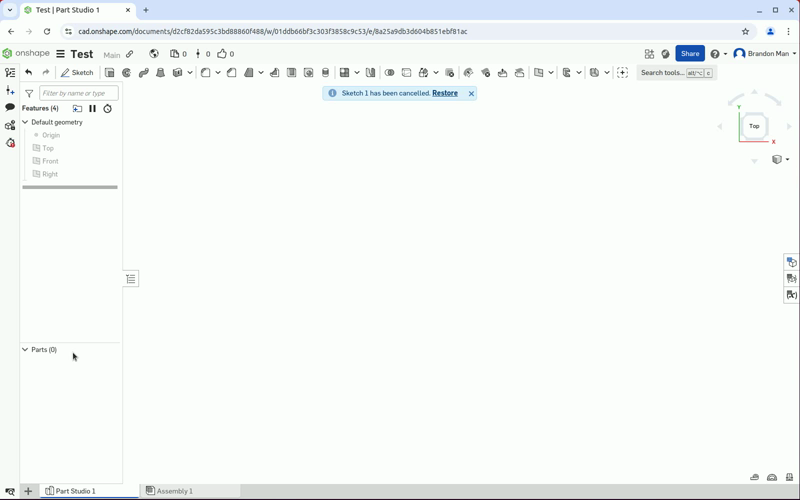
key(shift+p)
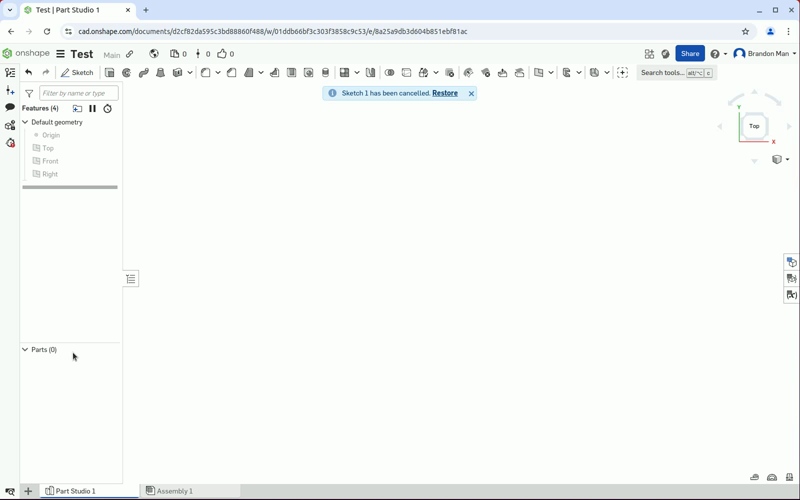
key(space)
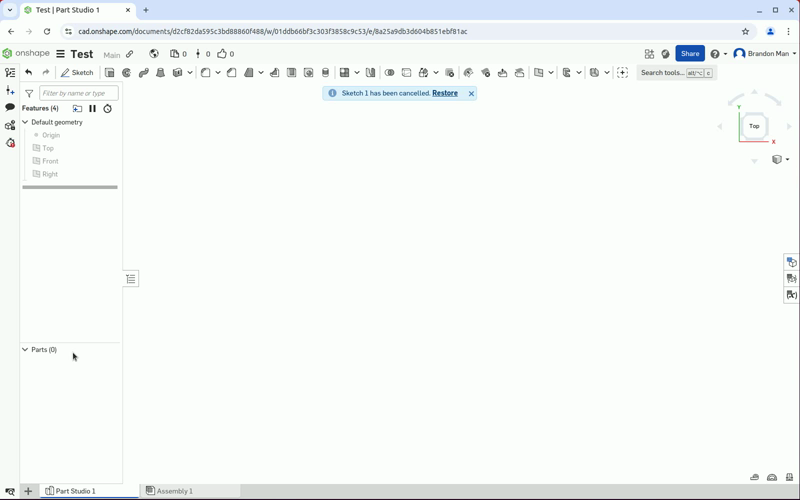
key_down(shift)
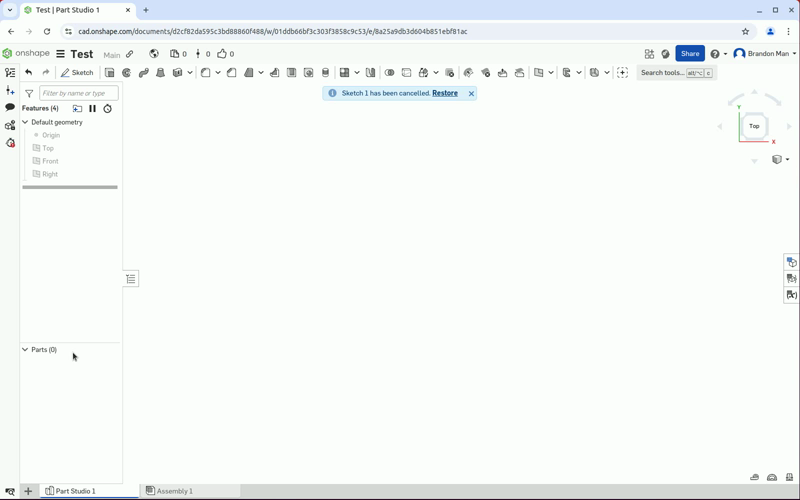
key(up)
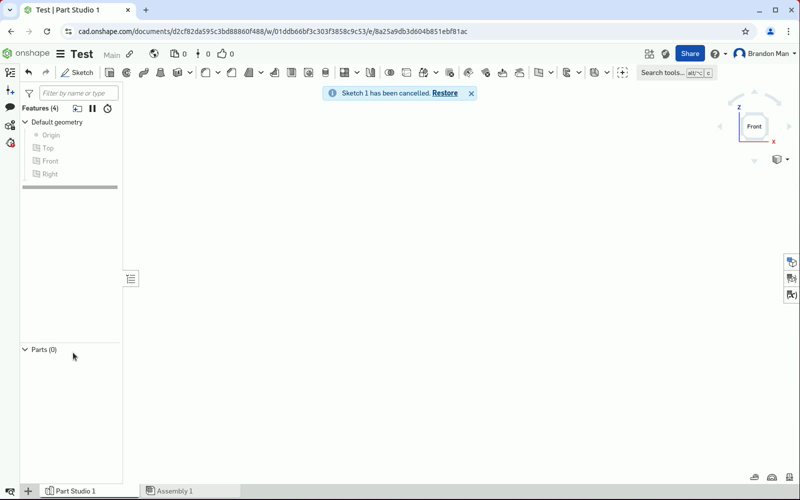
key_up(shift)
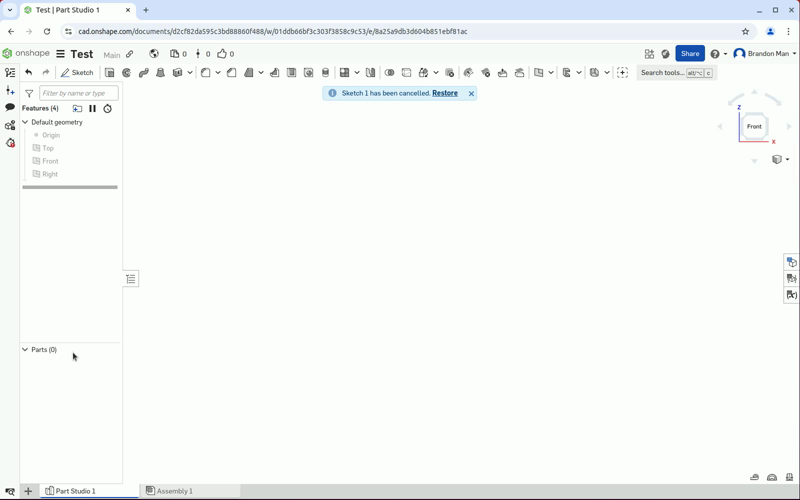
mouse_move(73, 352)
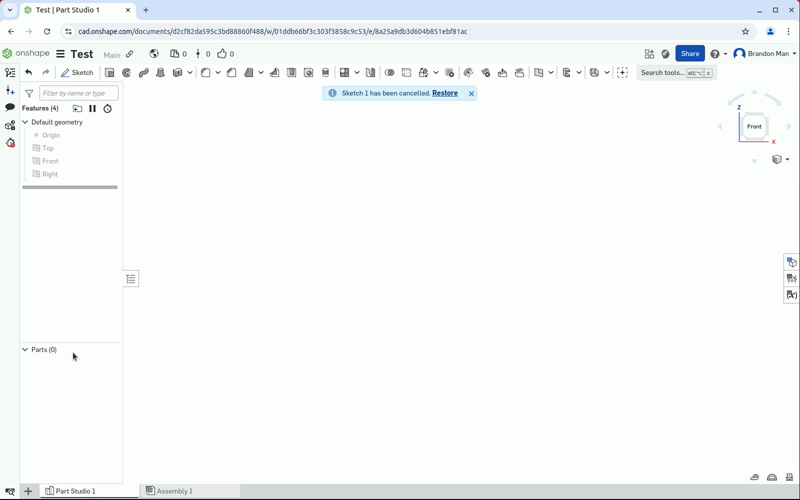
key(shift+y)
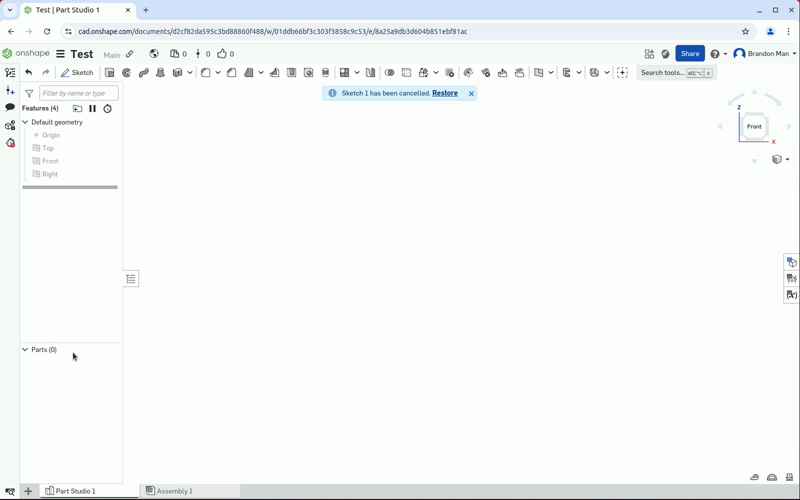
key(shift+s)
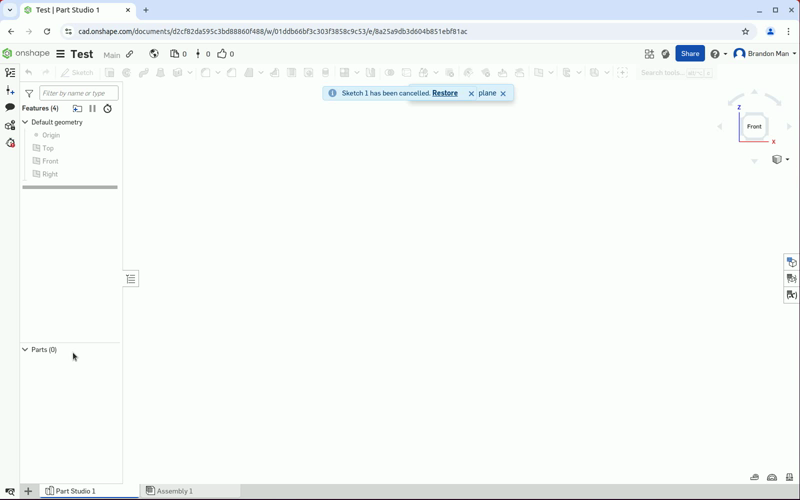
mouse_move(73, 163)
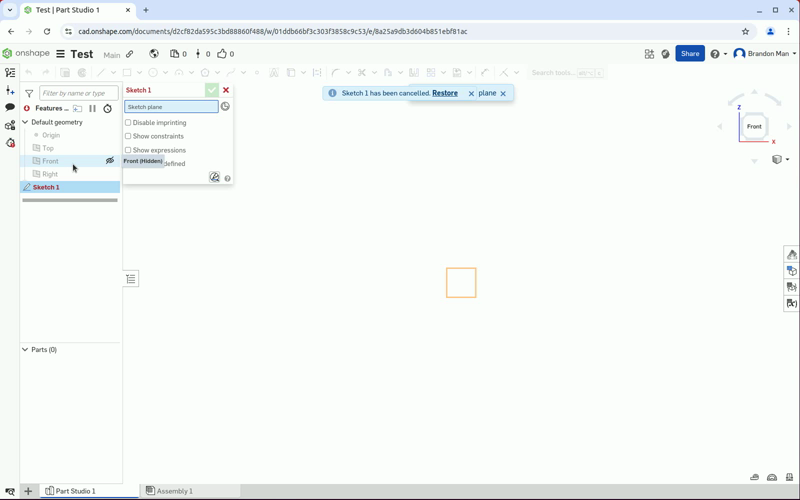
click(73, 163)
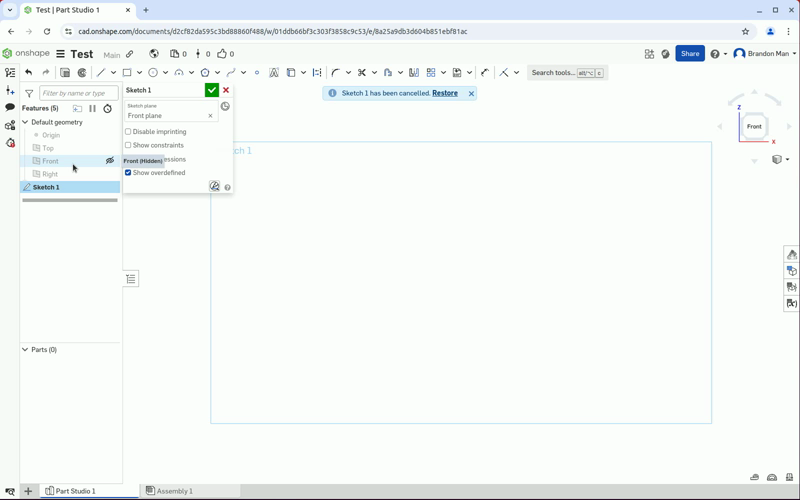
mouse_move(73, 352)
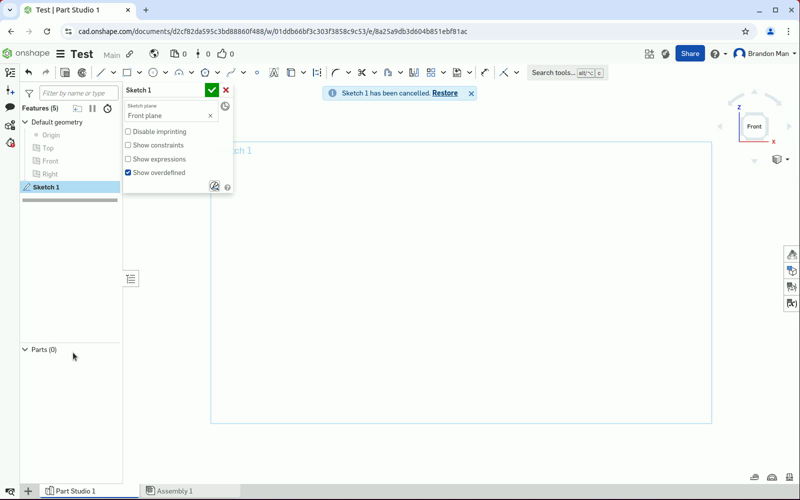
key(y)
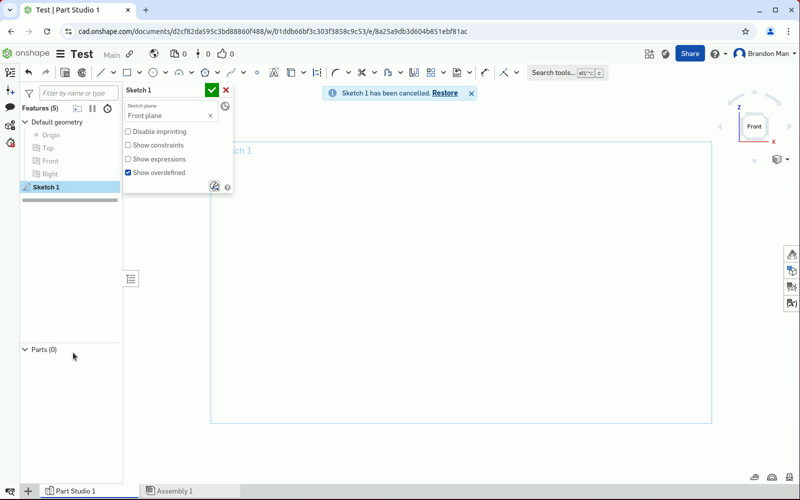
key(l)
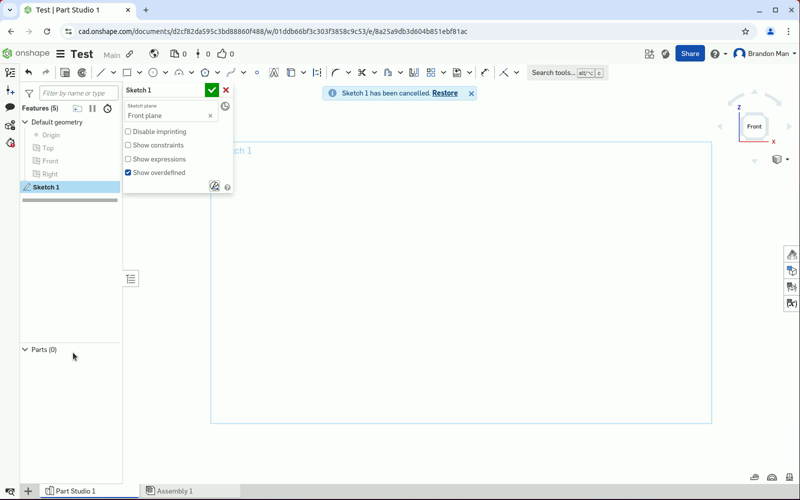
key_down(shift)
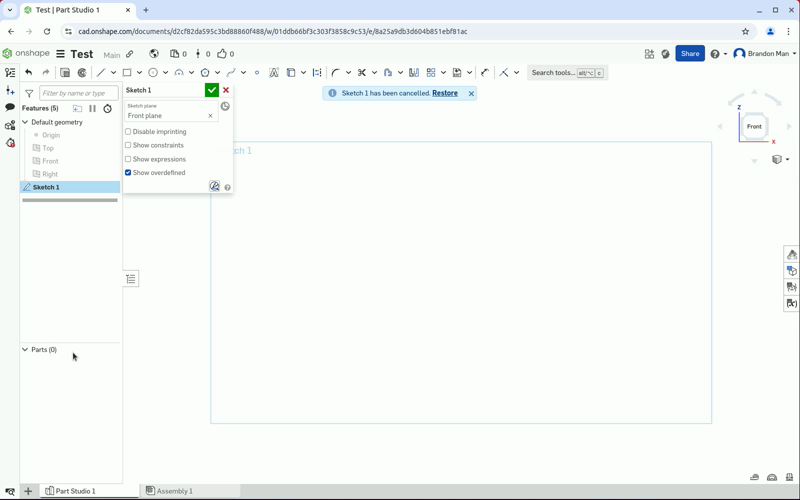
mouse_move(460, 282)
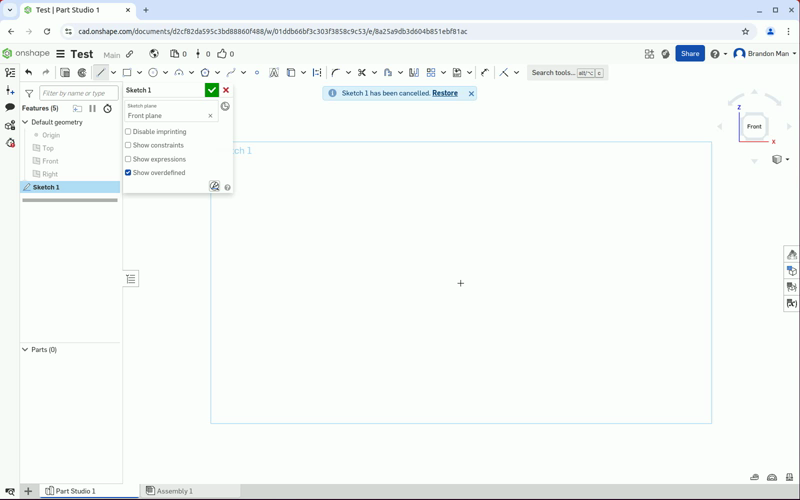
click(460, 282)
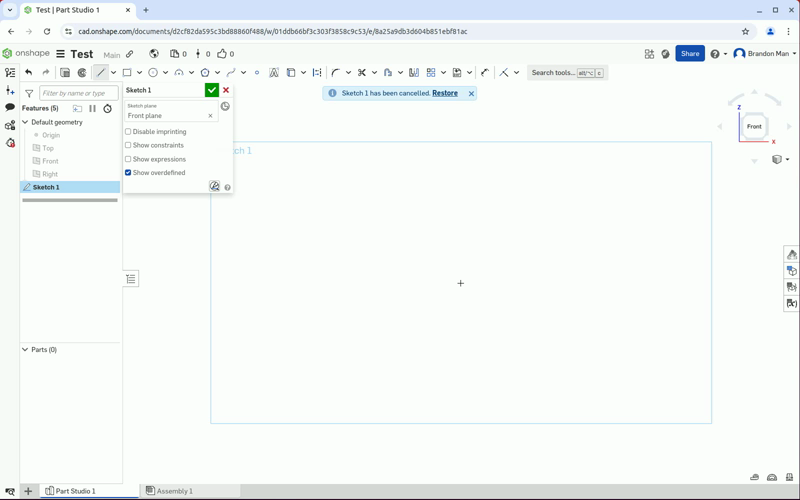
key_up(shift)
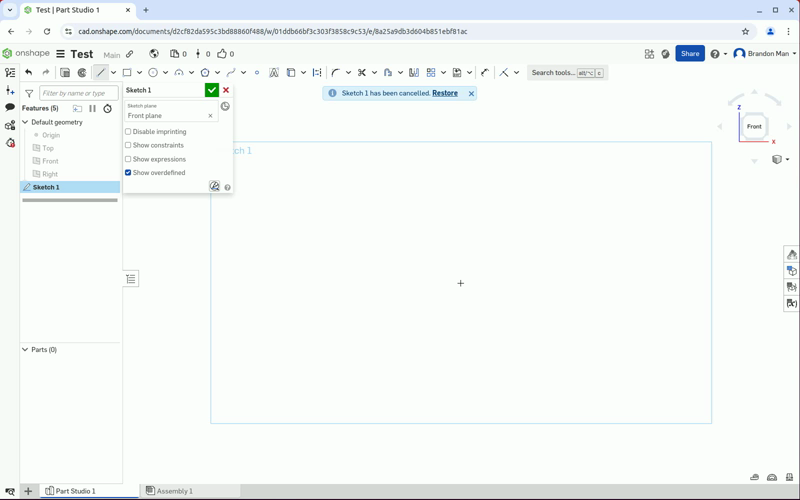
key_down(shift)
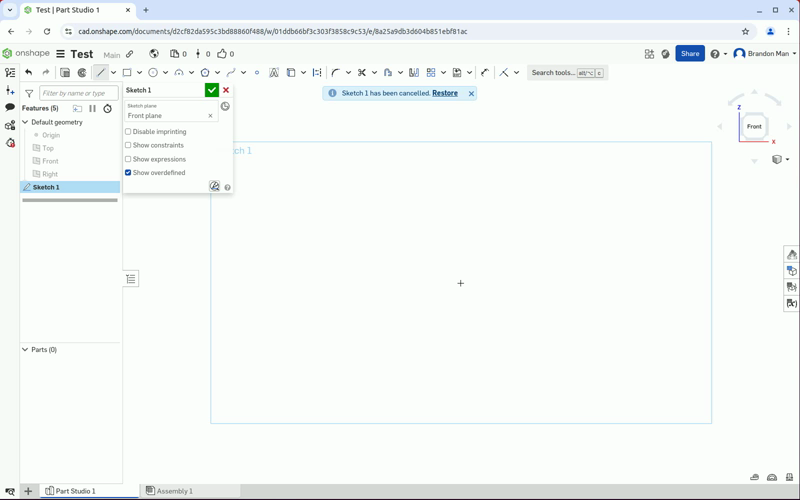
mouse_move(490, 282)
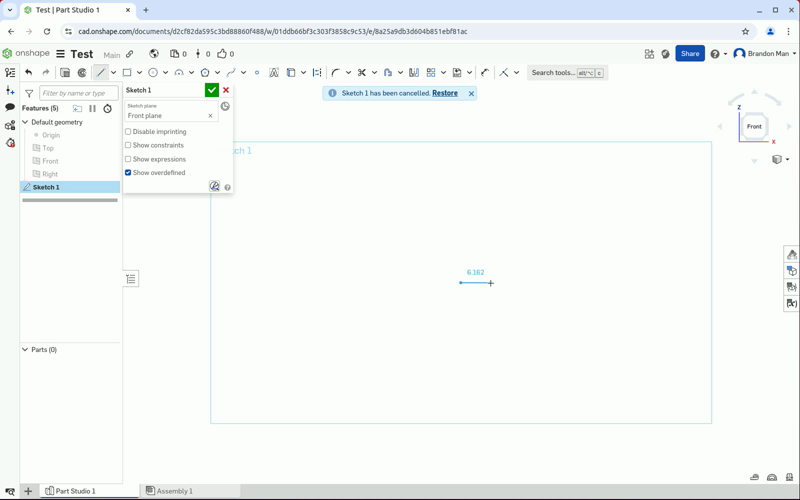
mouse_move(492, 282)
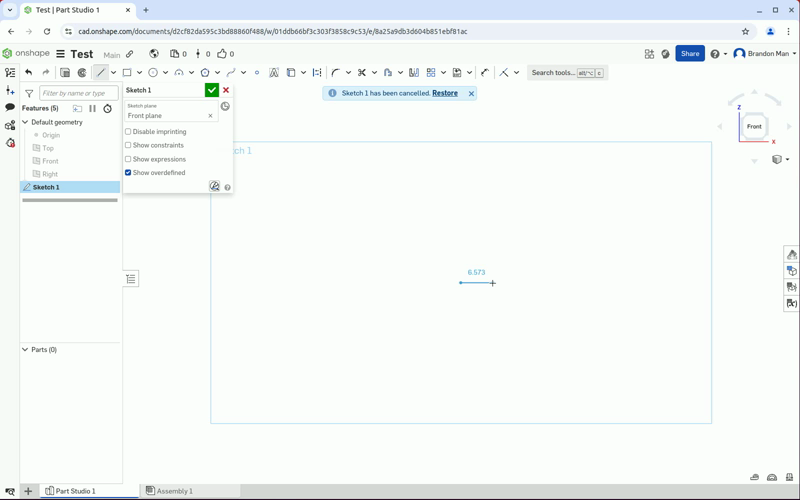
click(492, 282)
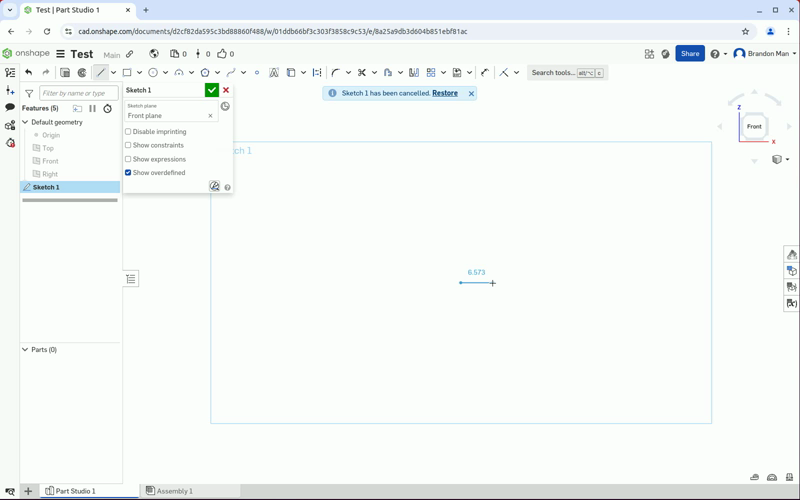
key_up(shift)
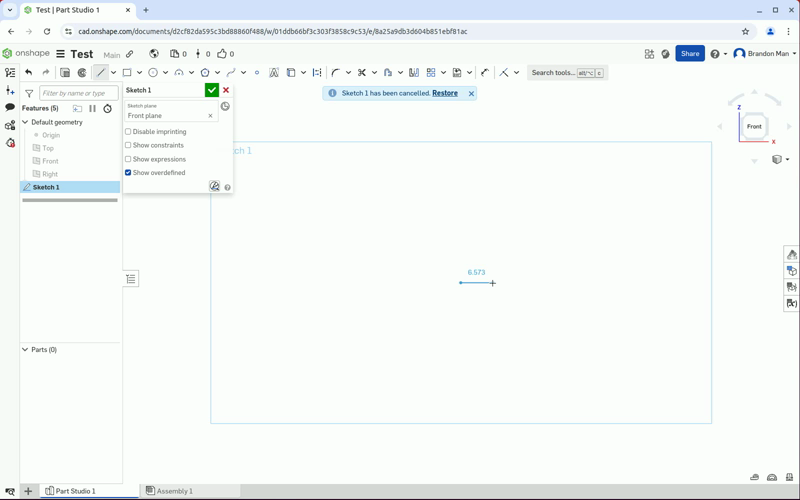
key_down(shift)
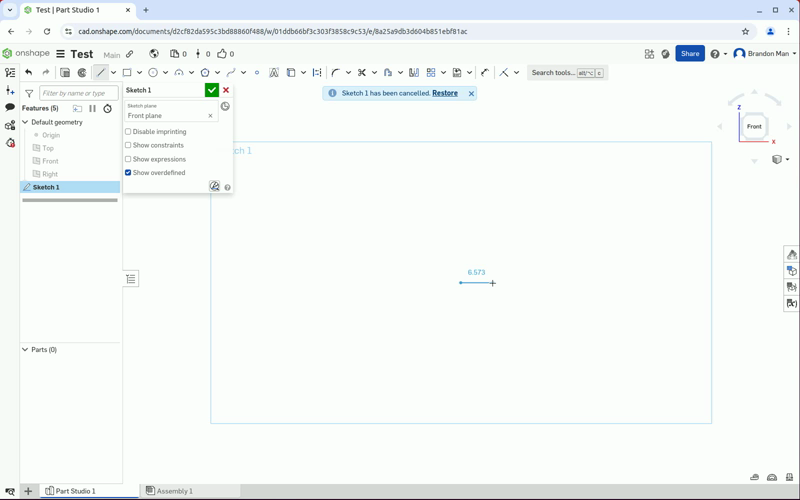
mouse_move(492, 170)
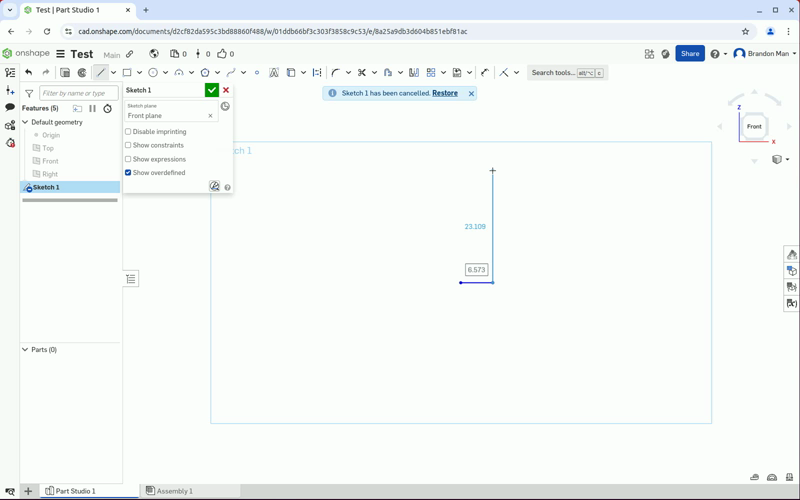
click(492, 170)
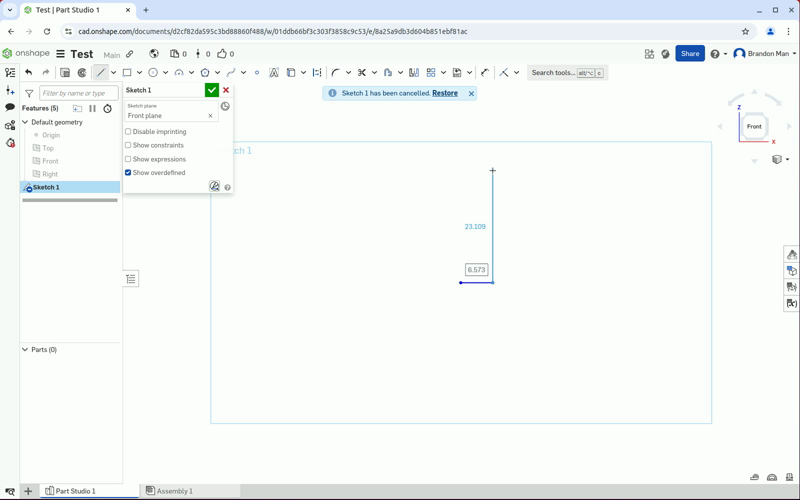
key_up(shift)
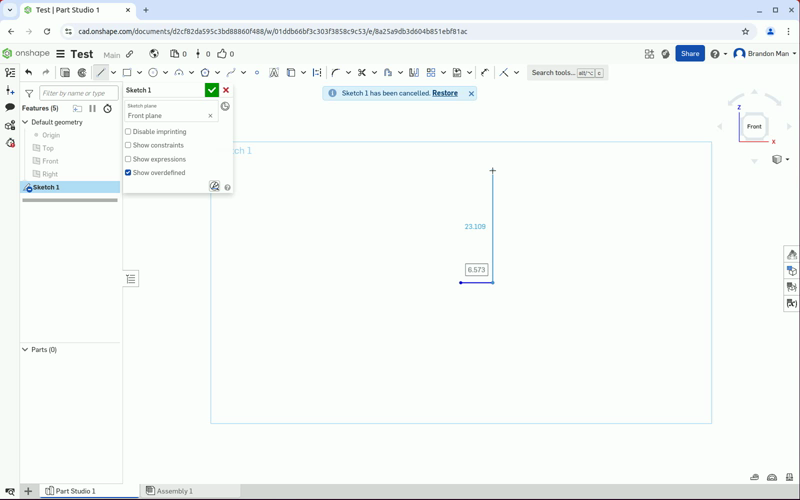
key_down(shift)
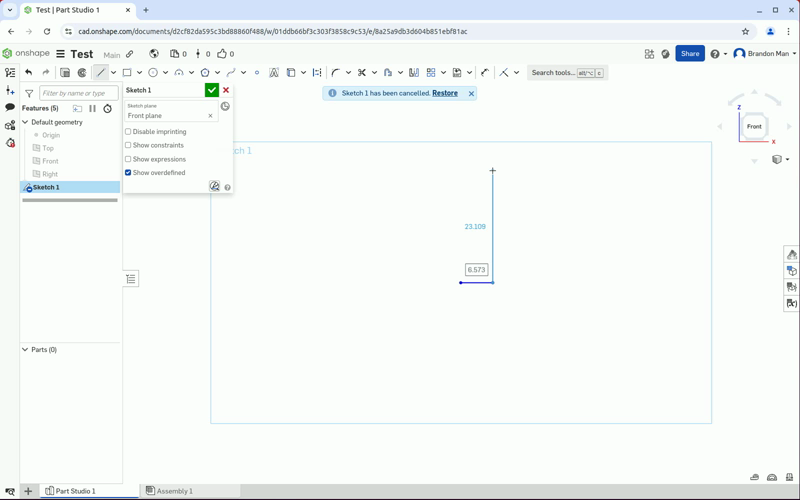
mouse_move(522, 170)
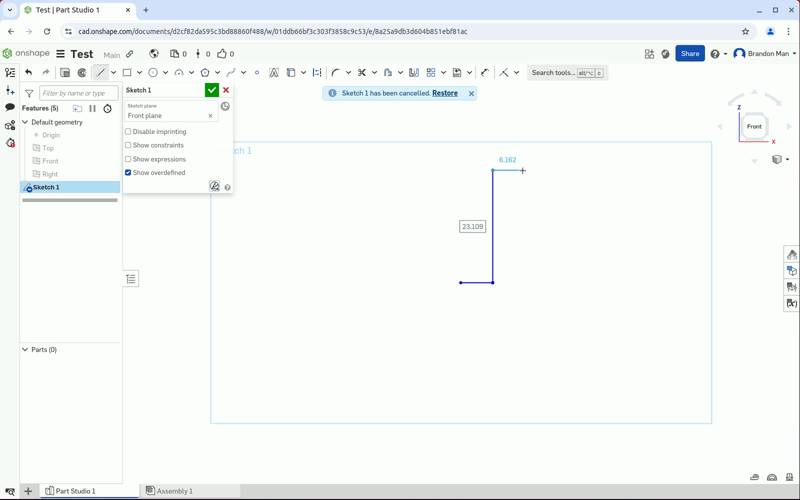
mouse_move(460, 170)
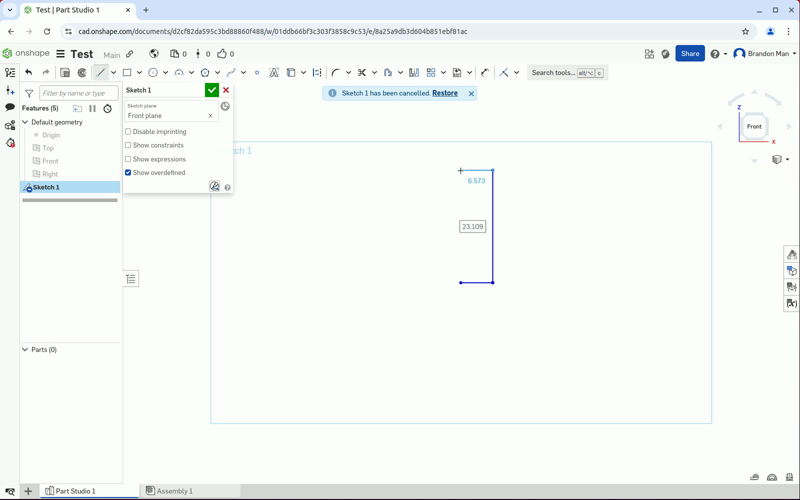
click(460, 170)
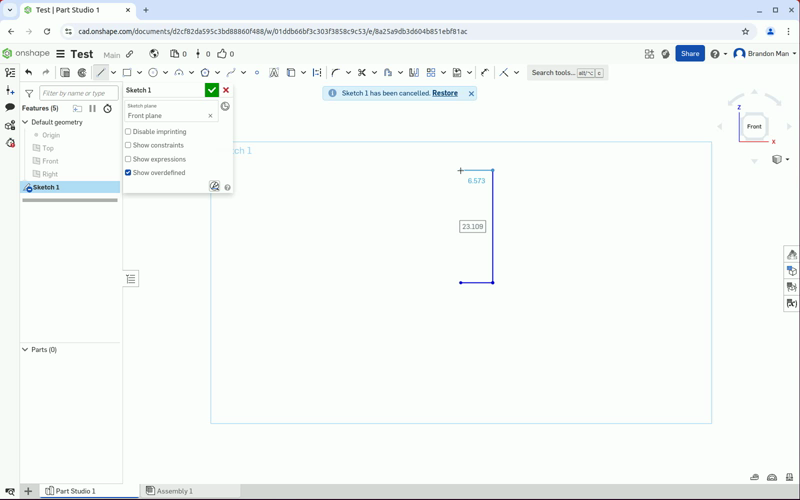
key_up(shift)
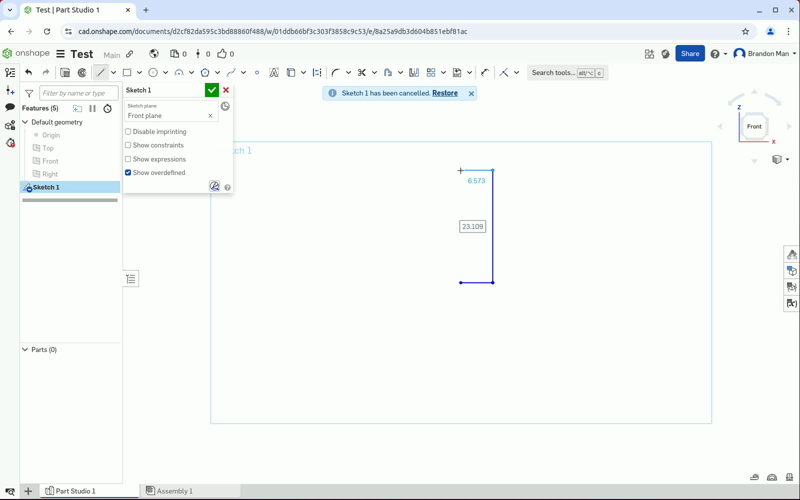
key_down(shift)
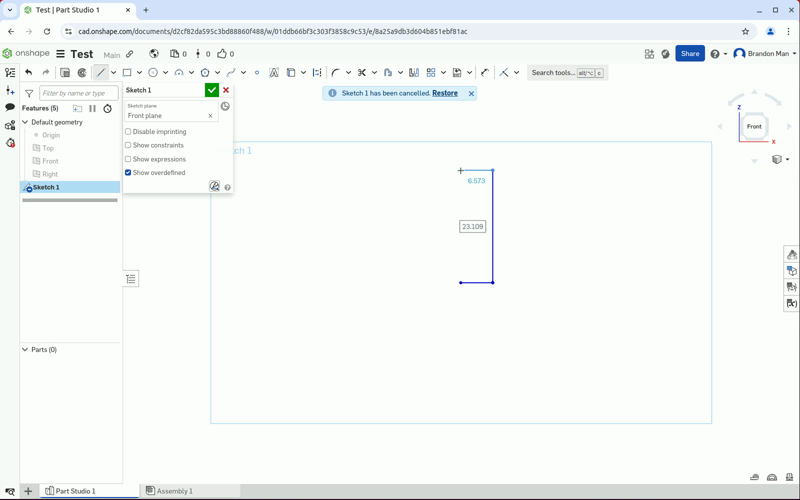
mouse_move(460, 282)
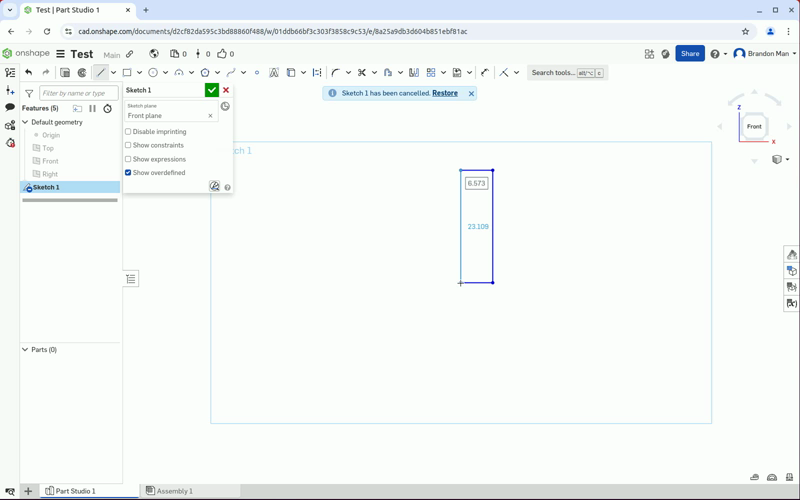
key_up(shift)
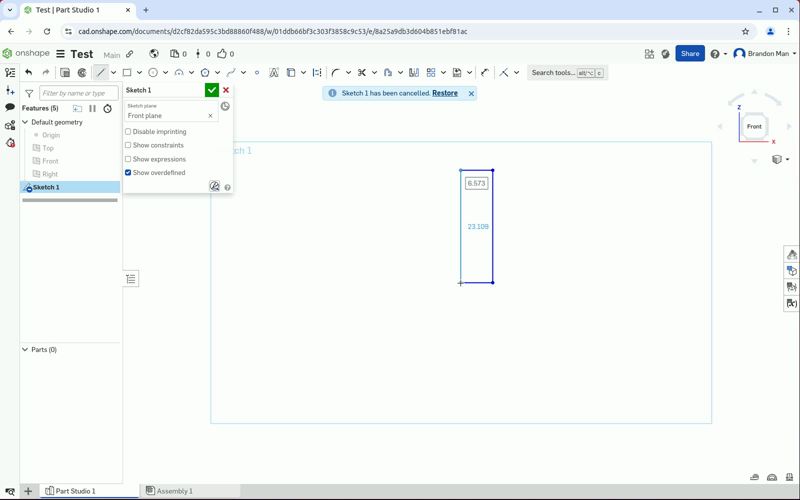
click(460, 282)
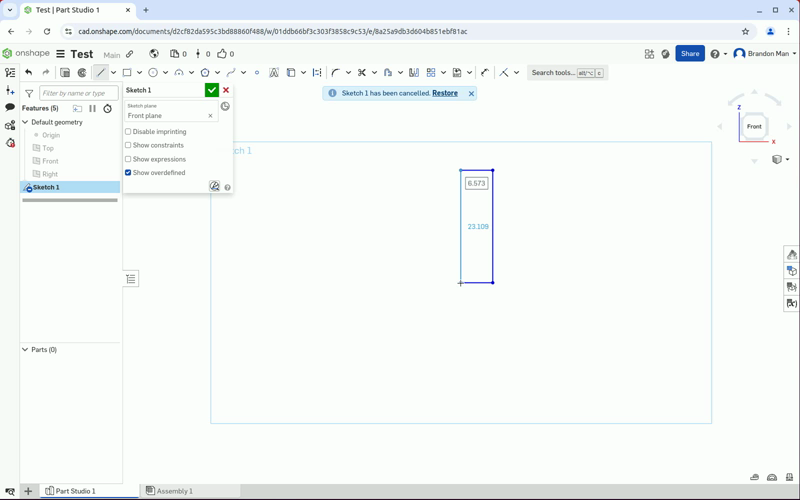
key(esc)
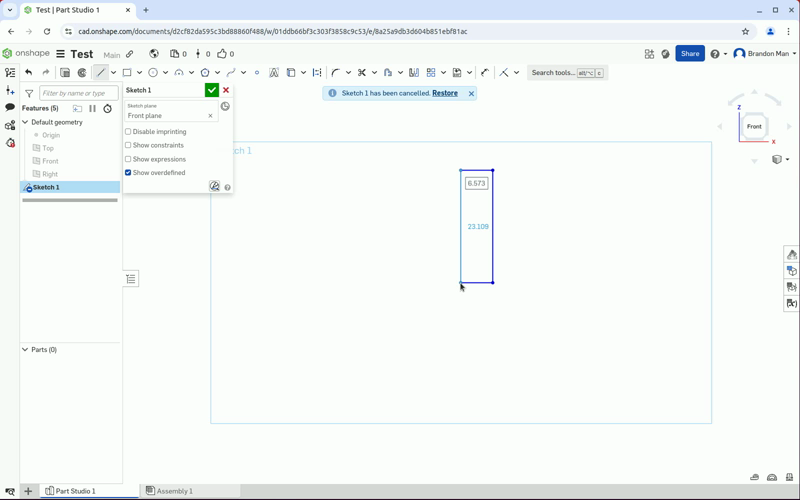
mouse_move(490, 193)
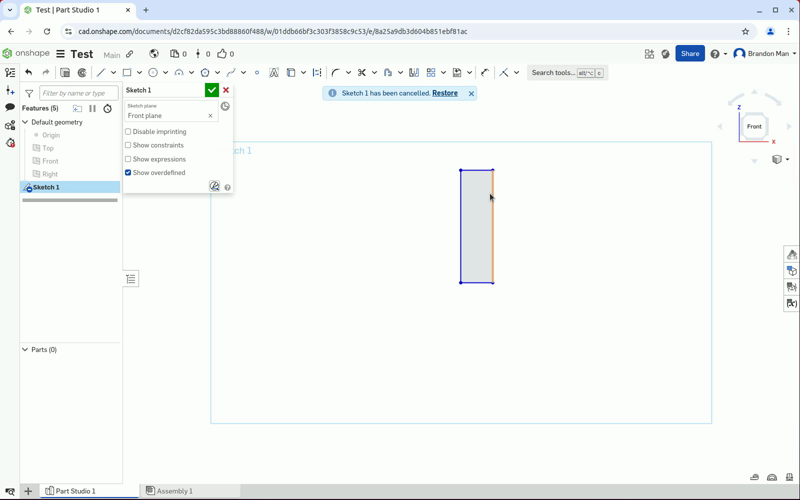
click(490, 193)
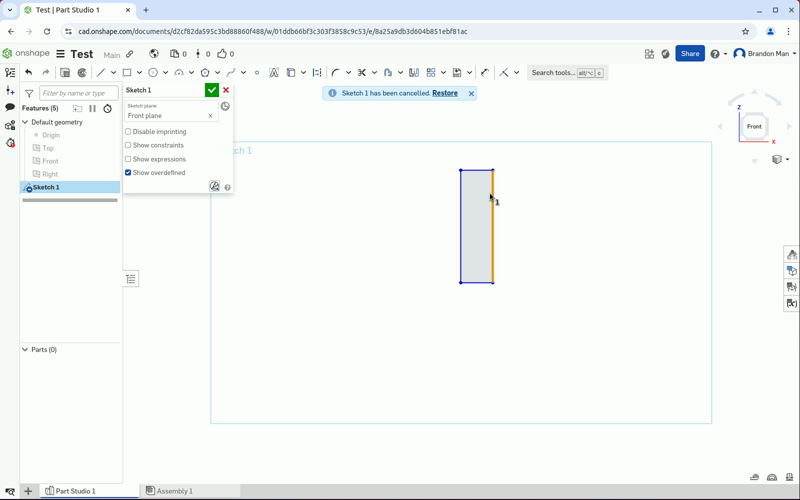
mouse_move(73, 352)
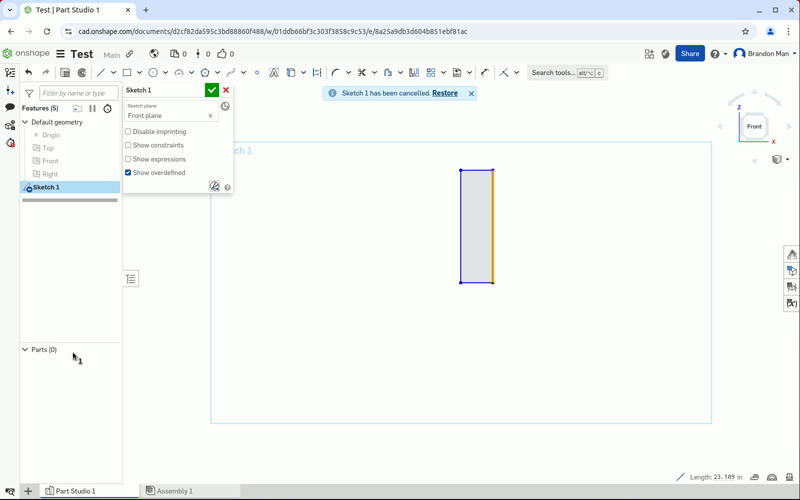
key(shift+y)
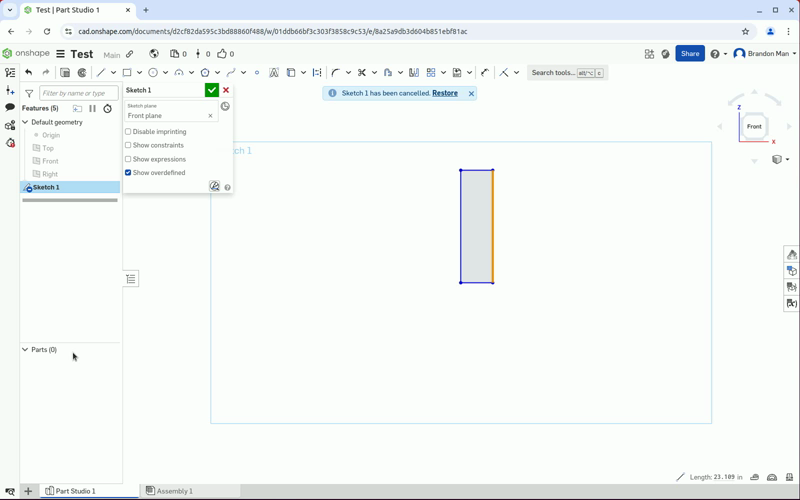
key(shift+e)
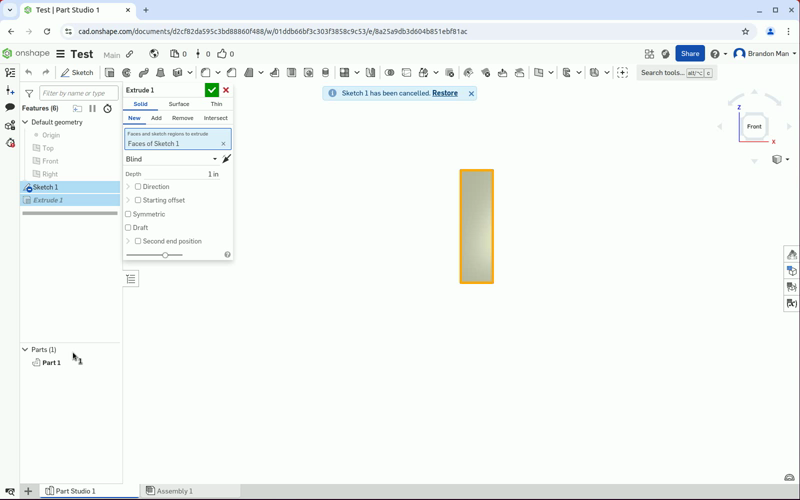
mouse_move(143, 106)
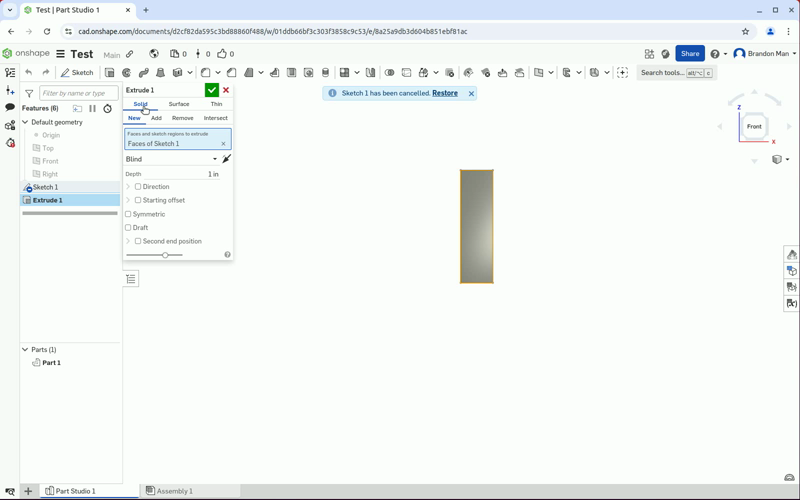
click(143, 106)
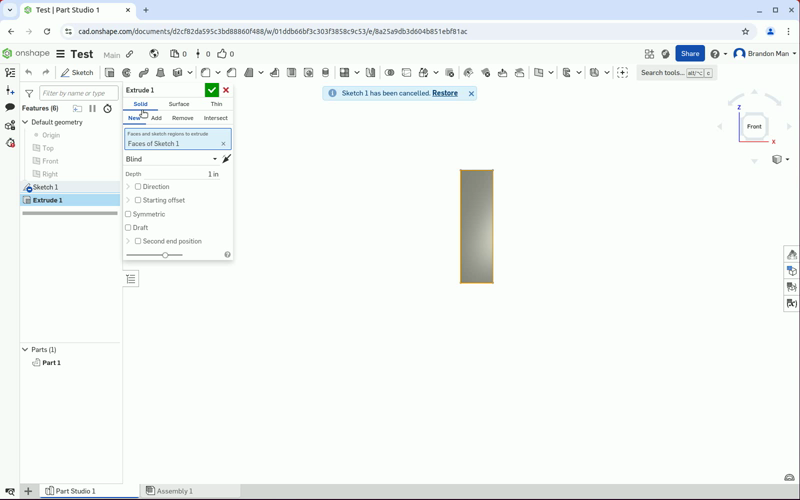
mouse_move(137, 120)
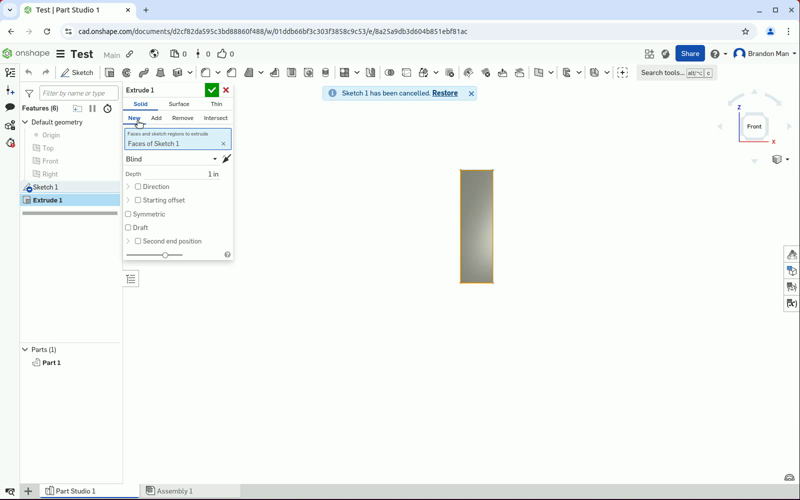
click(137, 120)
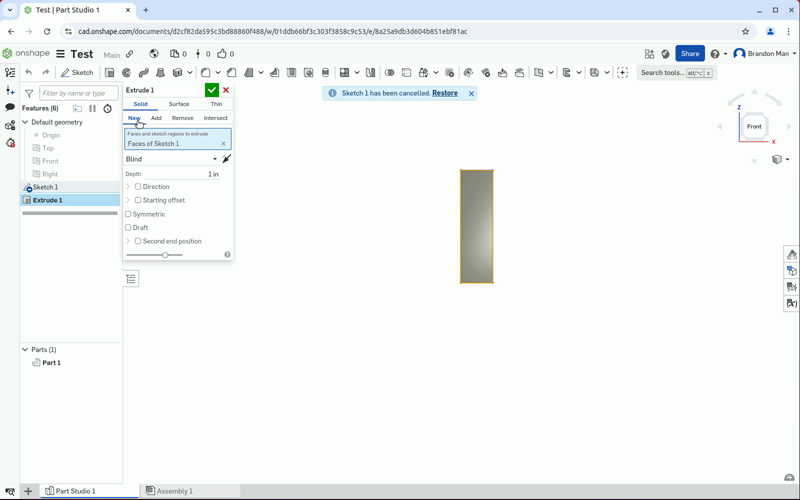
key(tab, 4)
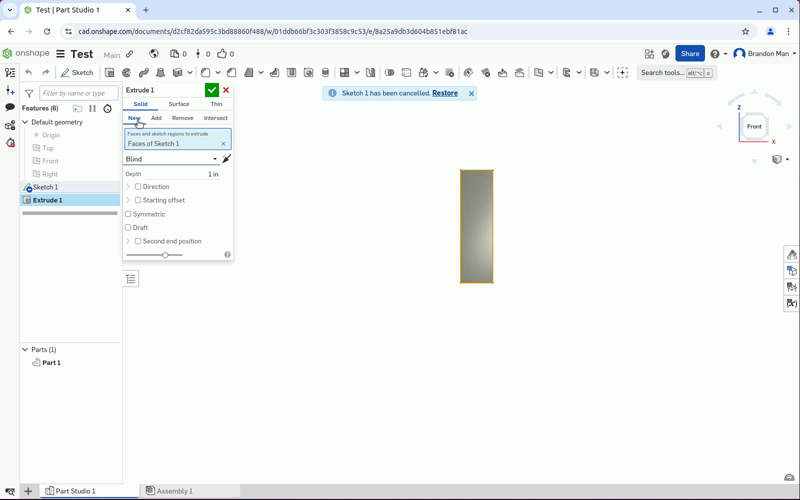
text(1.204)
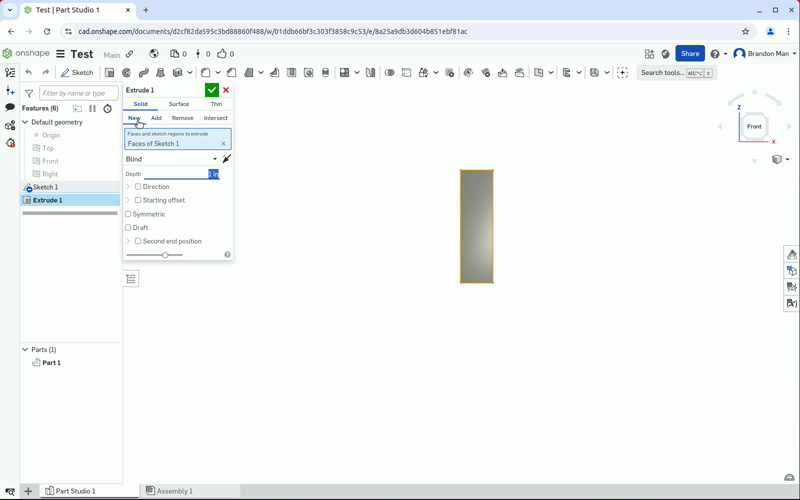
key(enter)
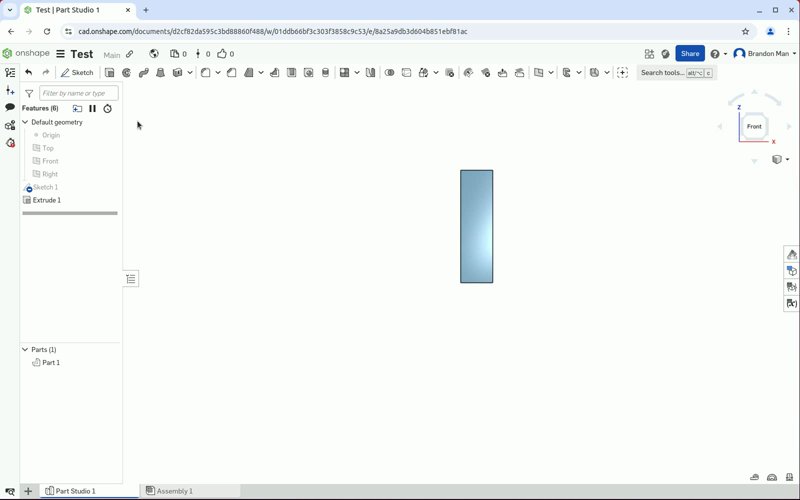
key(shift+h)
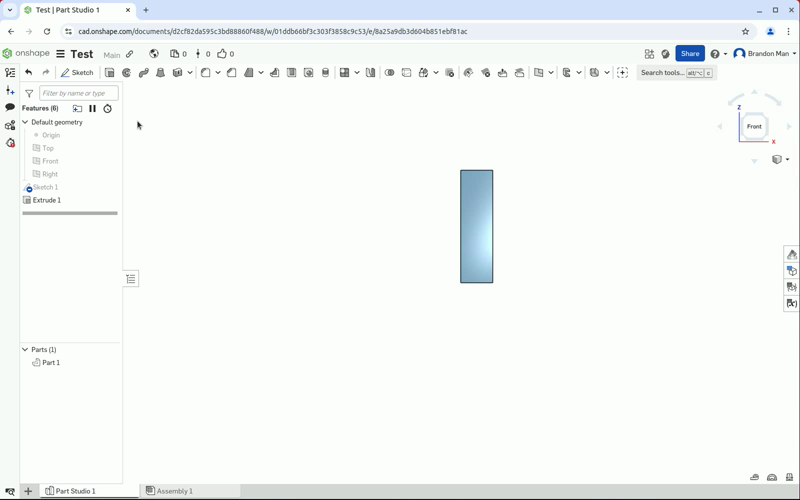
key(shift+h)
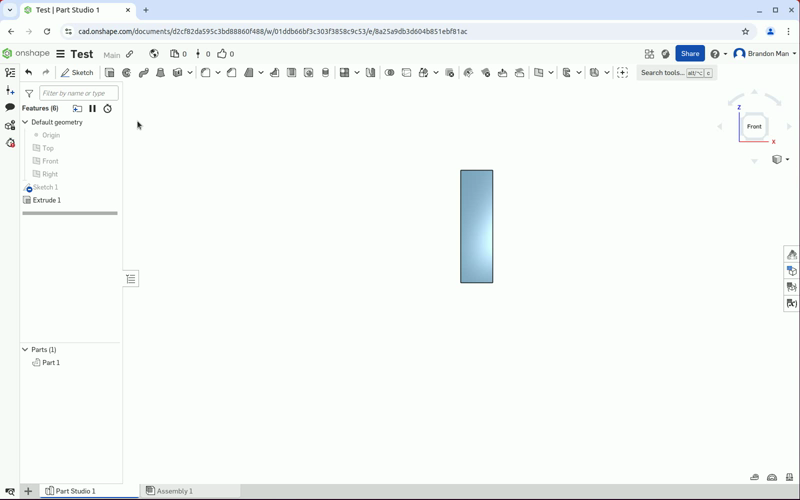
mouse_move(73, 189)
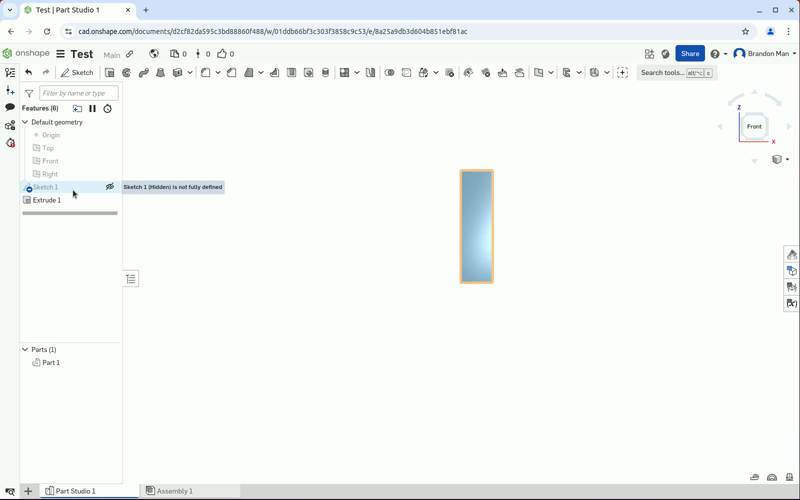
click(73, 189)
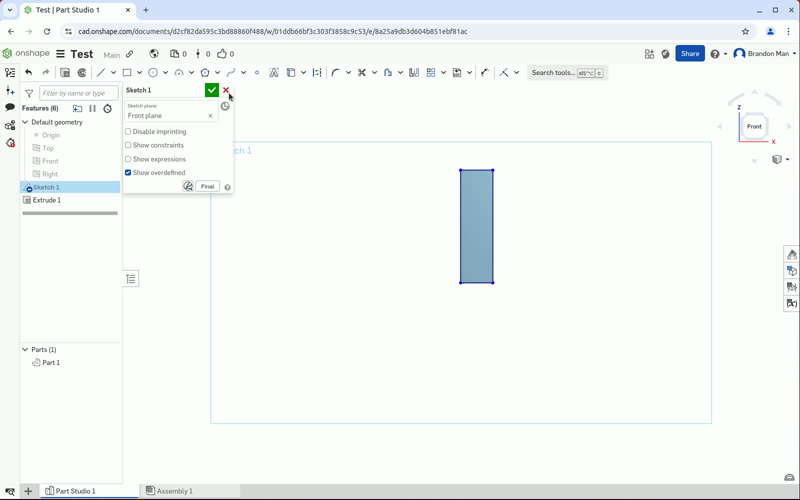
mouse_move(229, 92)
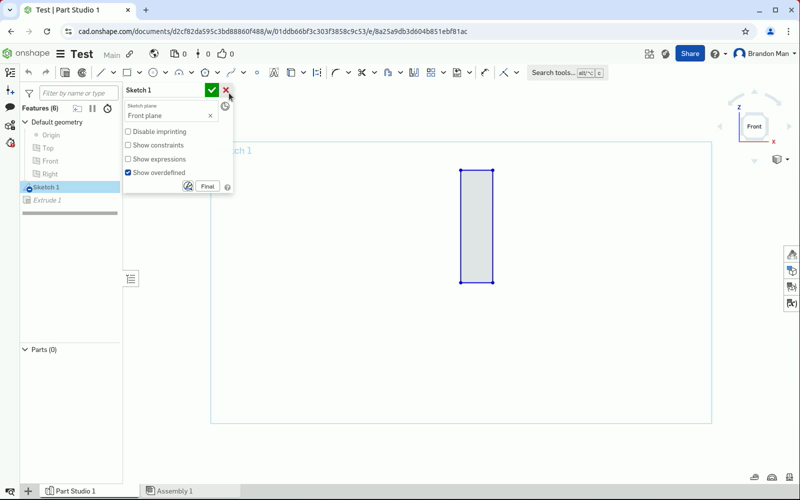
click(229, 92)
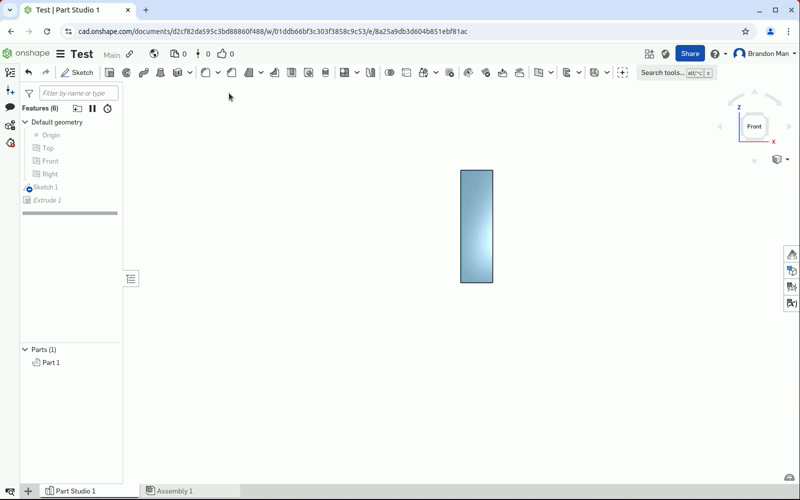
mouse_move(541, 75)
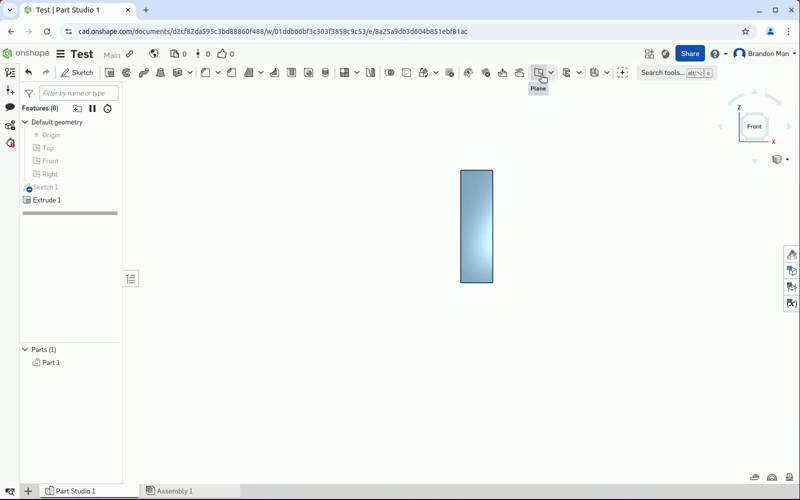
click(541, 75)
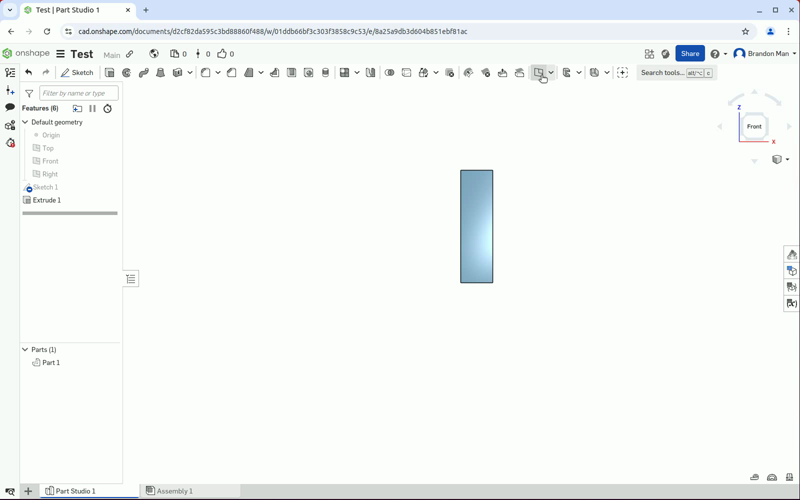
mouse_move(73, 163)
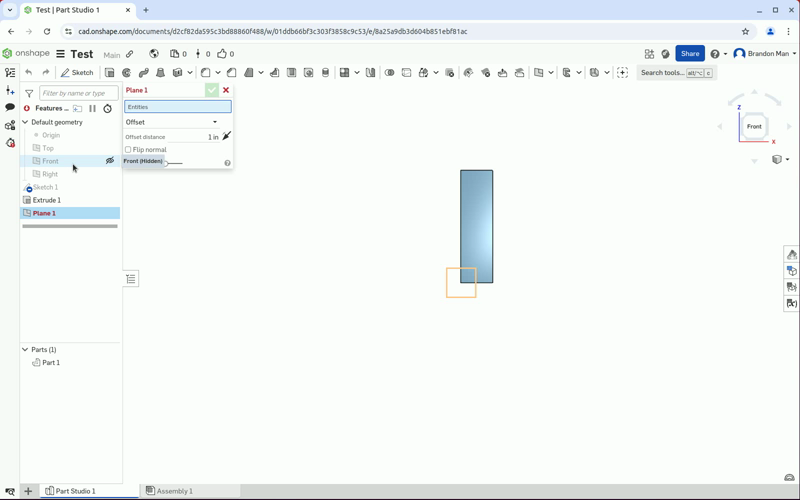
click(73, 163)
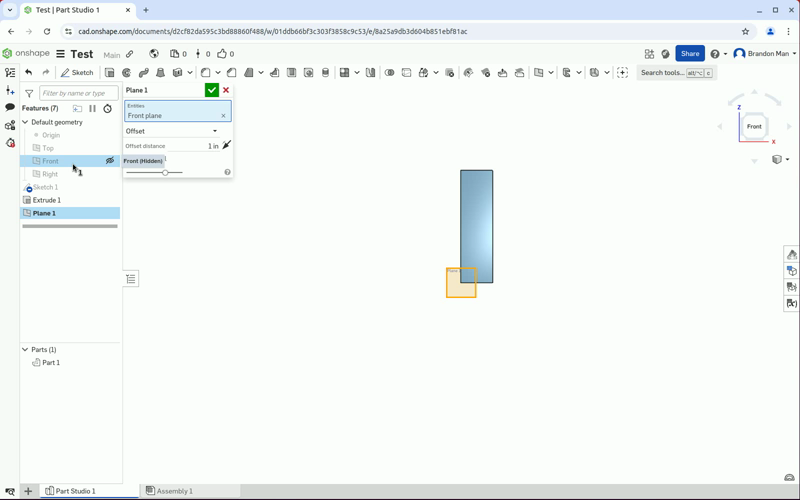
key(tab, 2)
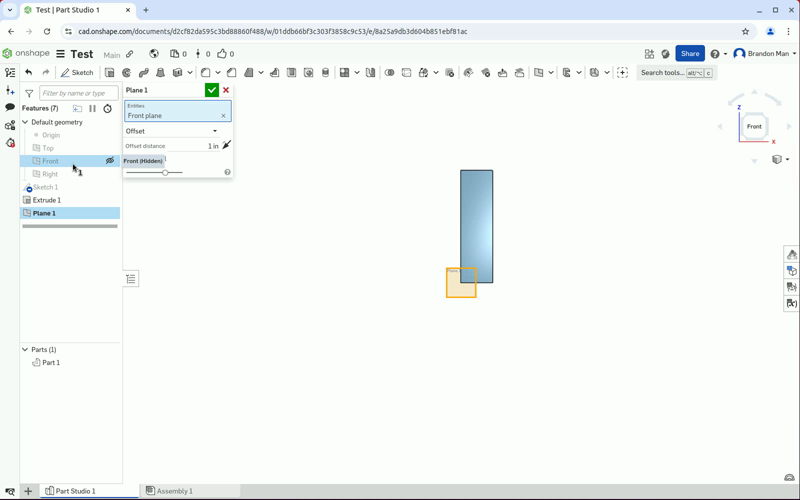
text(1.202)
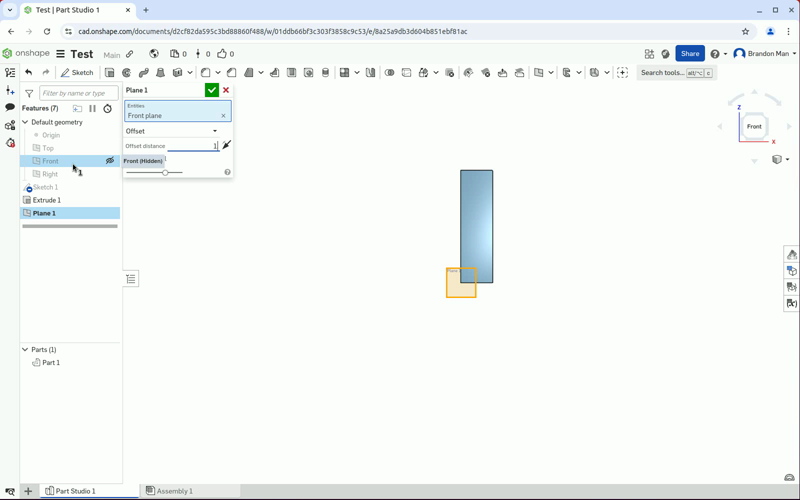
key(enter, 2)
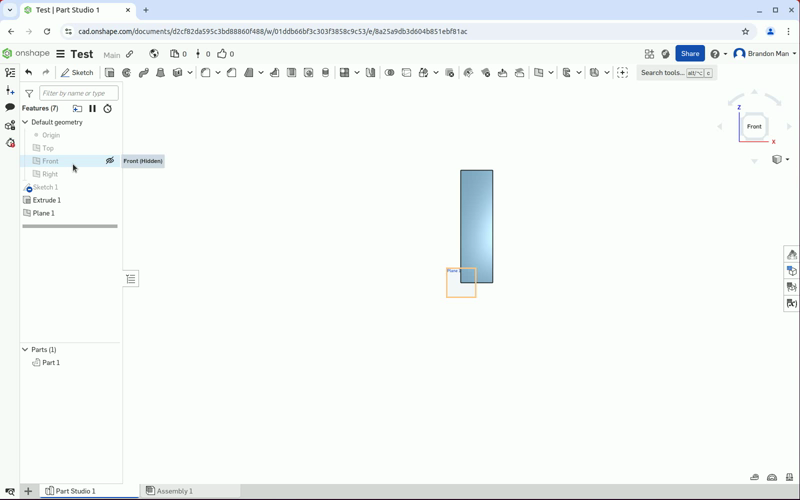
key(shift+s)
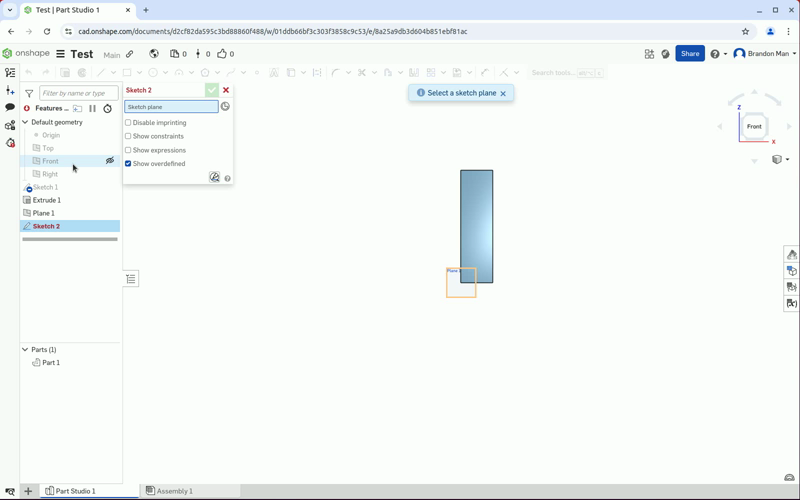
mouse_move(73, 215)
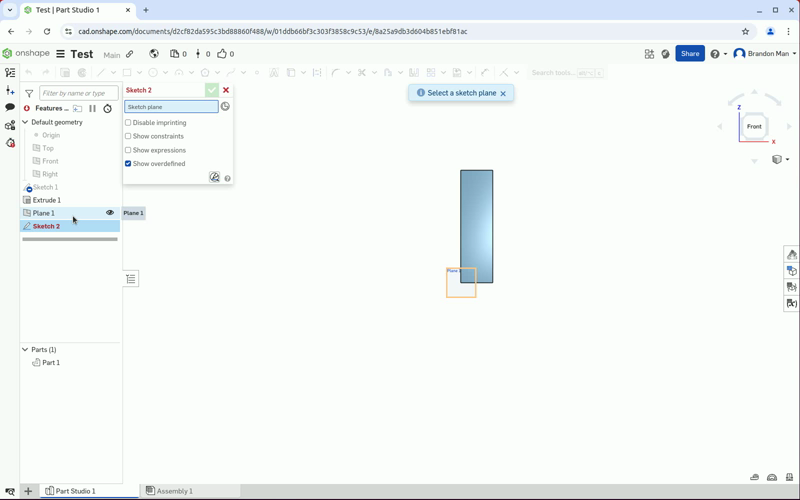
click(73, 215)
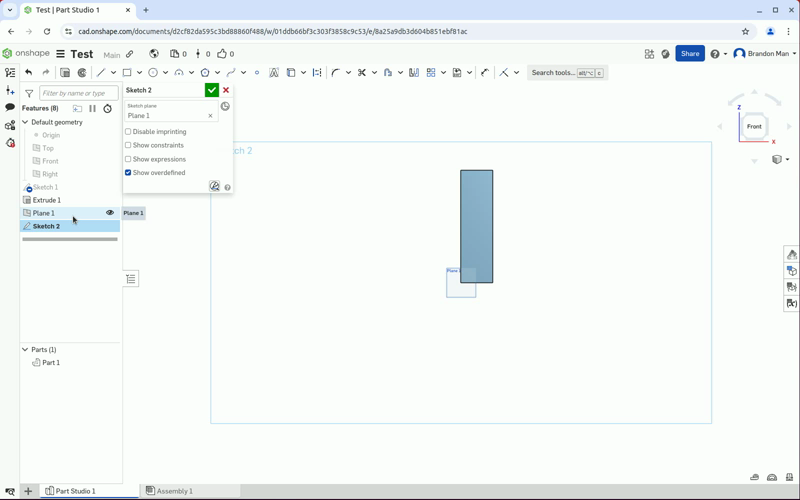
mouse_move(73, 352)
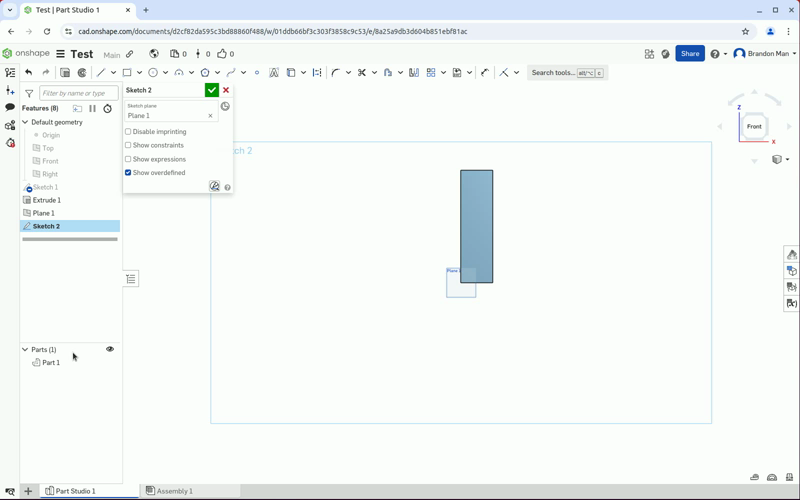
key(y)
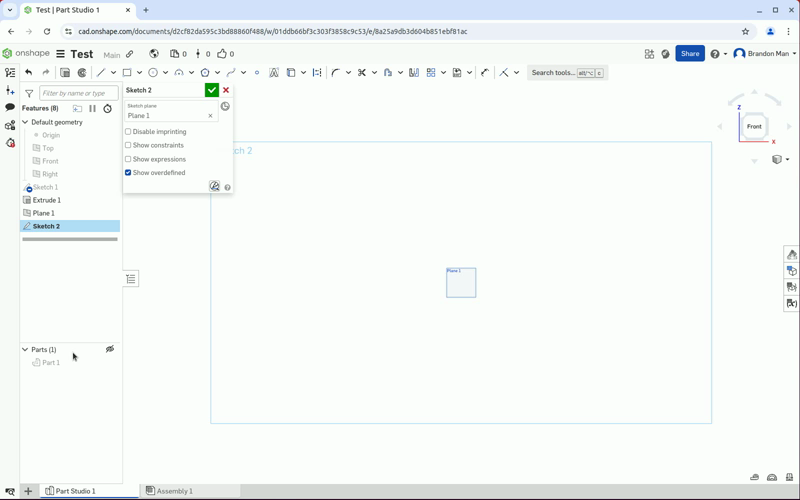
key(l)
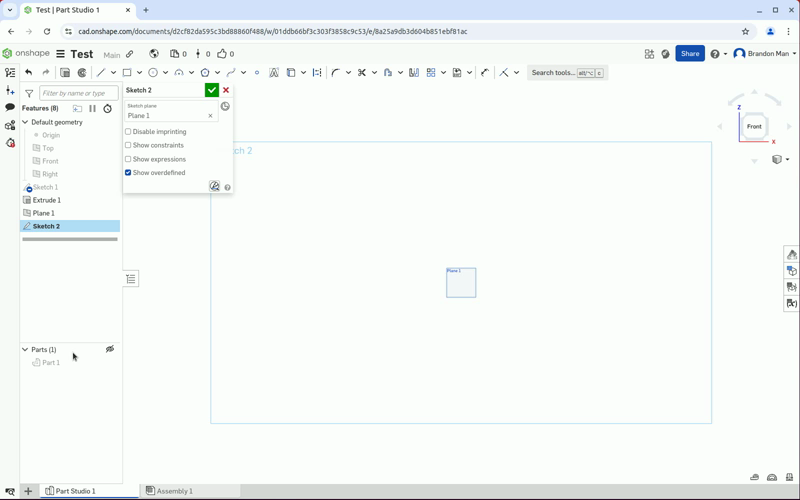
key_down(shift)
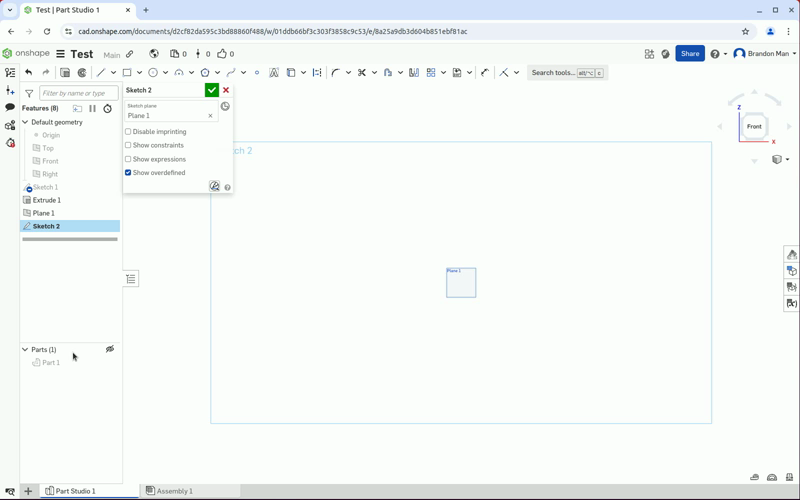
mouse_move(460, 306)
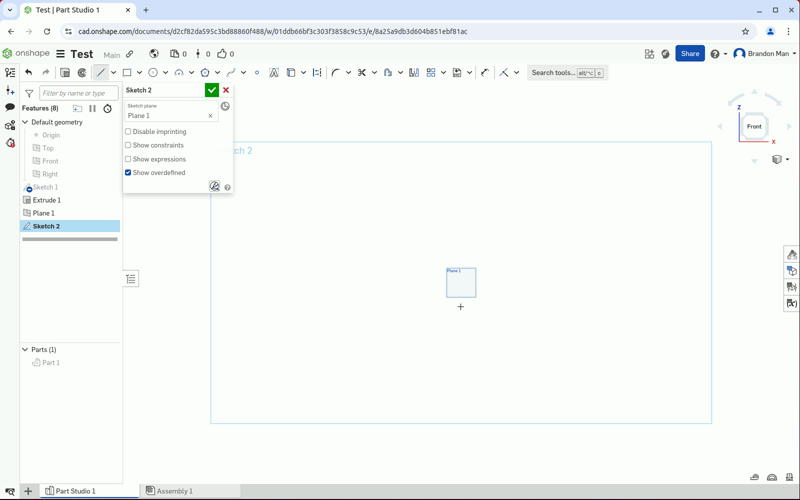
click(460, 306)
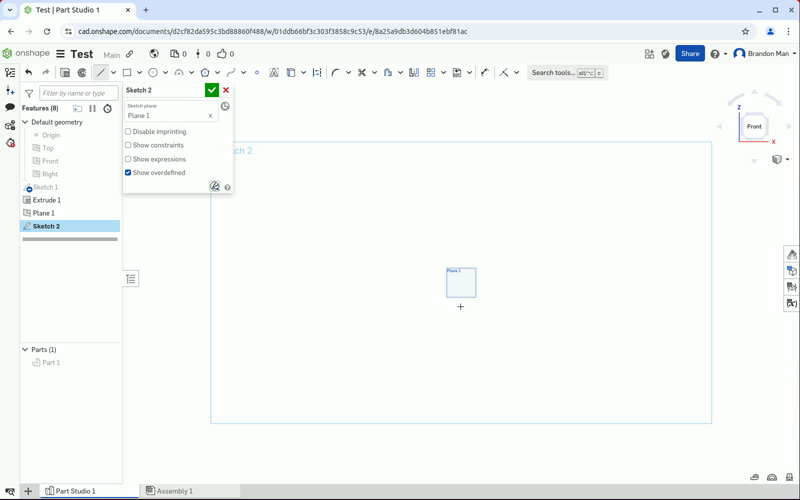
key_up(shift)
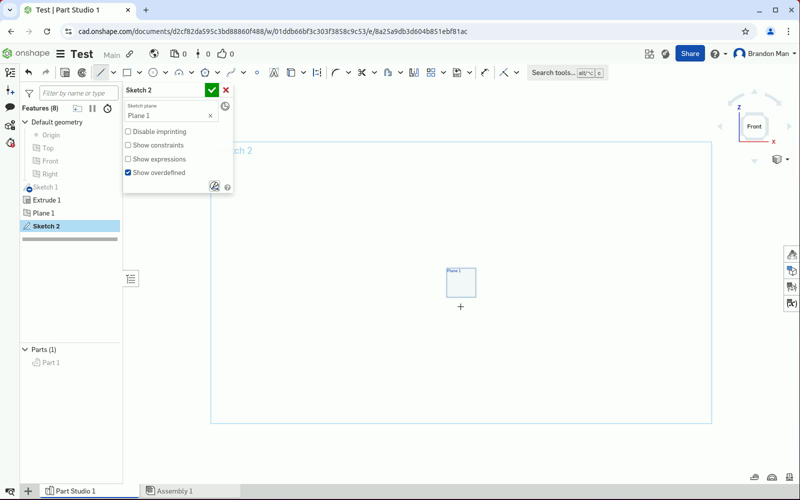
key_down(shift)
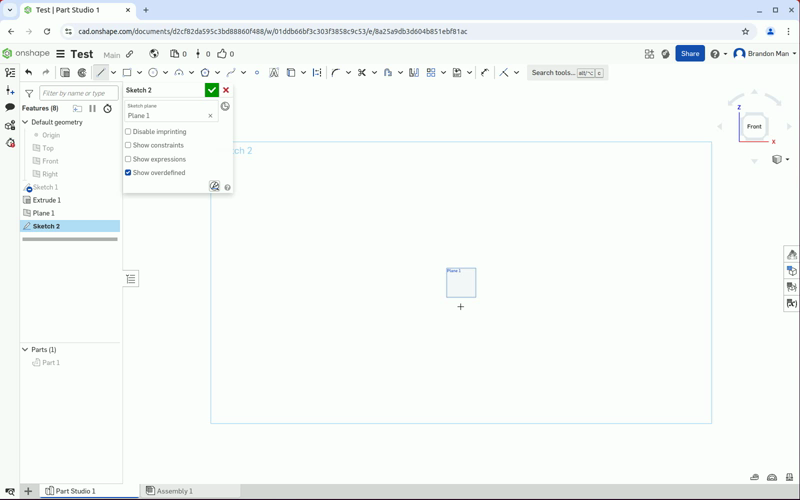
mouse_move(490, 306)
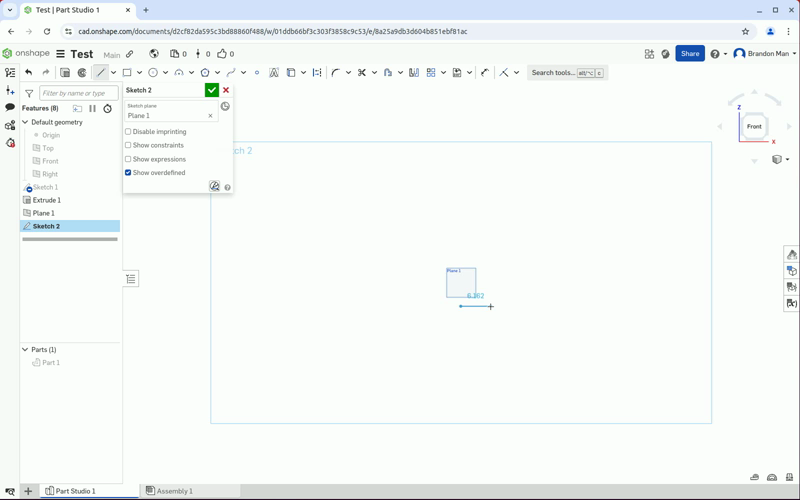
mouse_move(467, 306)
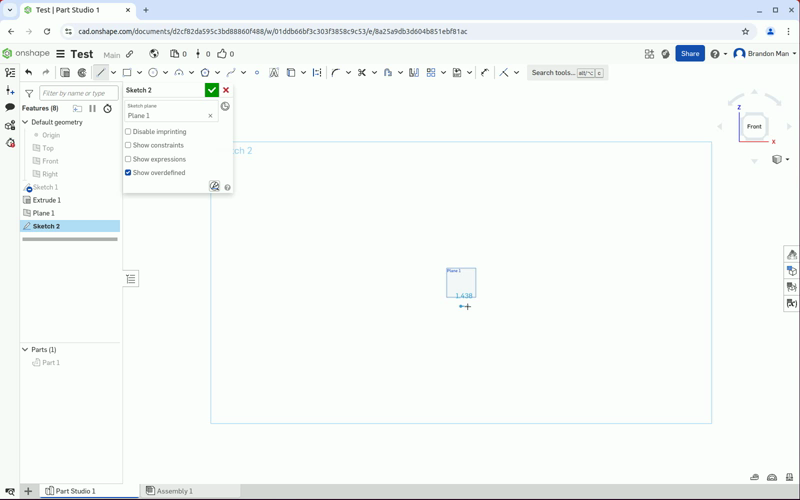
scroll(6)
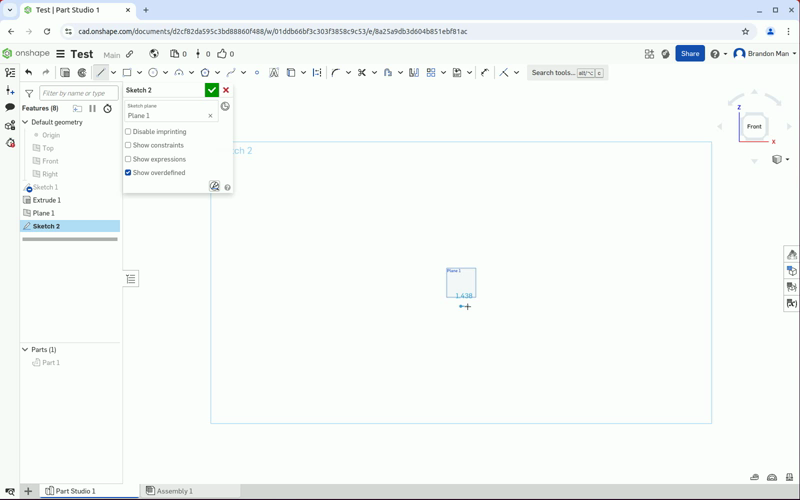
scroll(6)
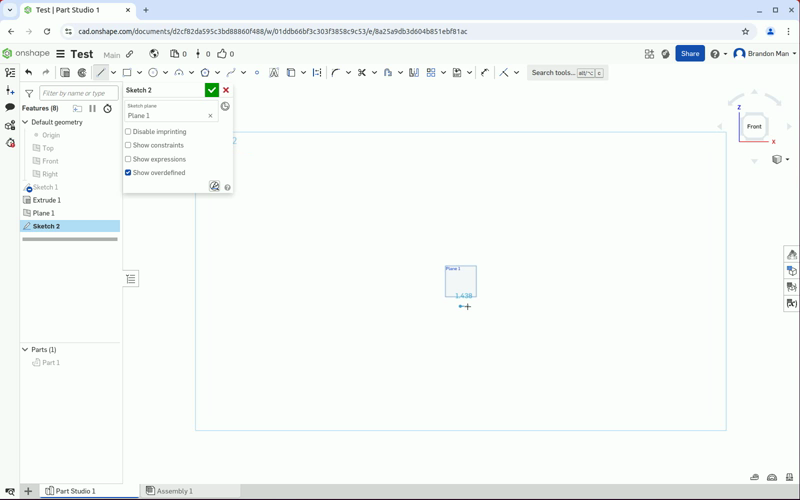
scroll(6)
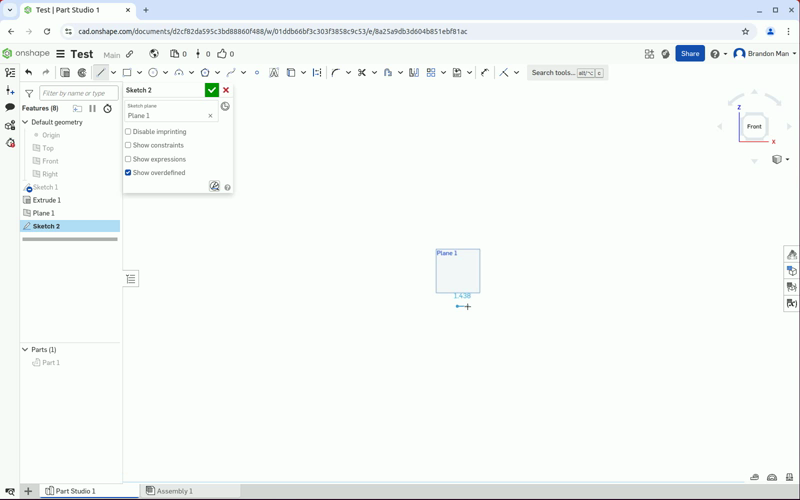
scroll(6)
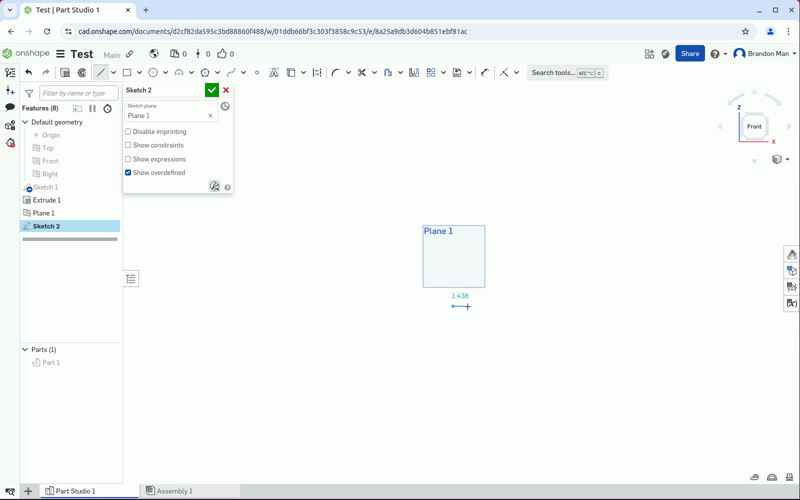
scroll(6)
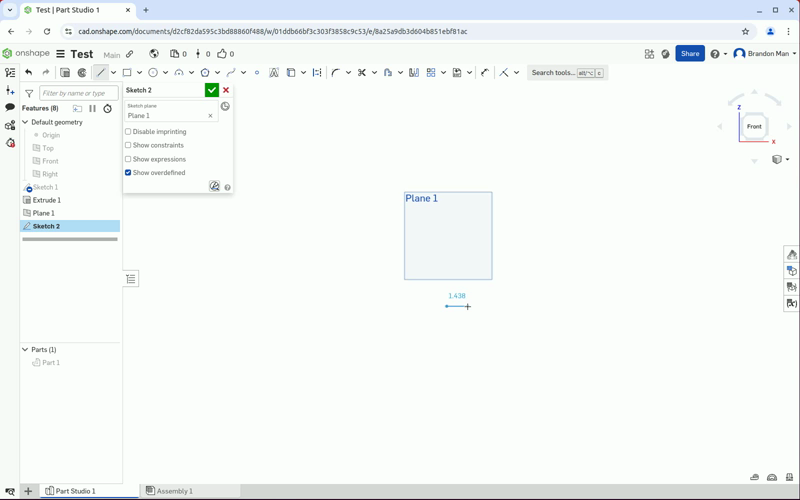
scroll(6)
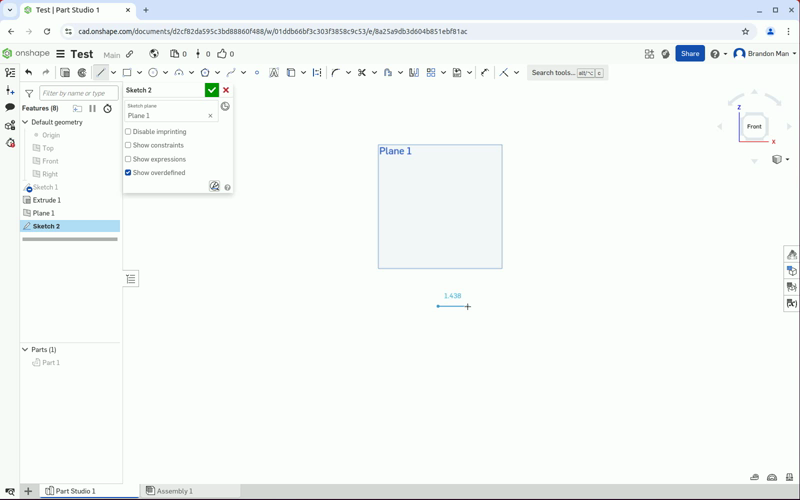
scroll(6)
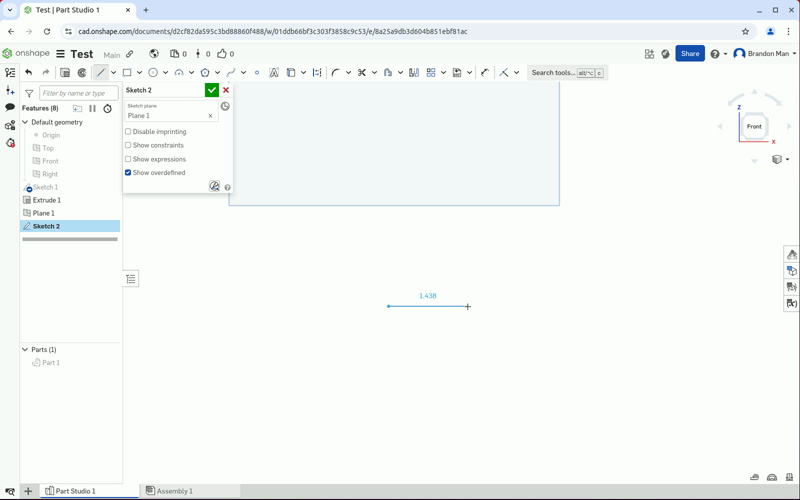
click(467, 306)
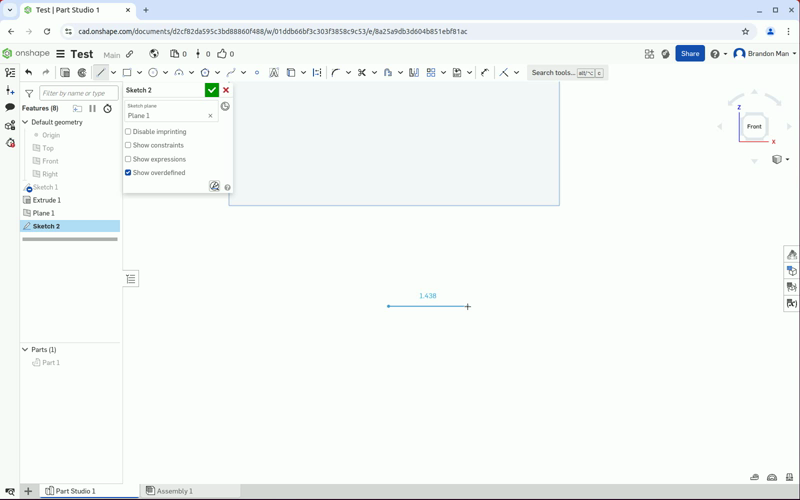
scroll(-6)
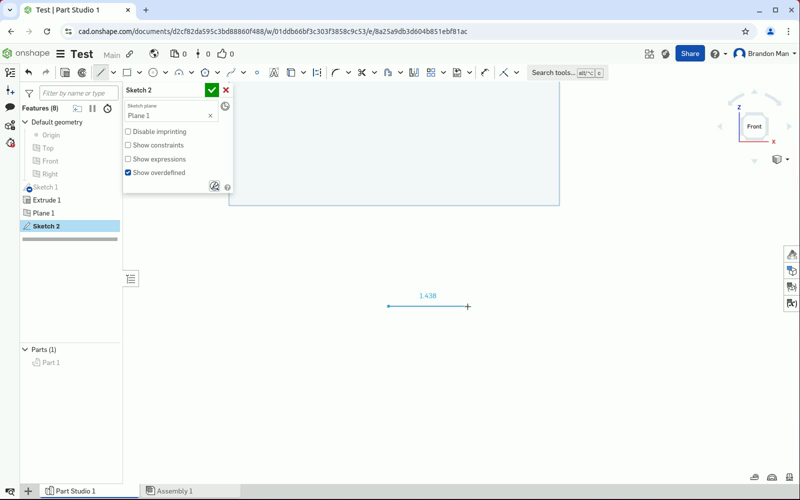
scroll(-6)
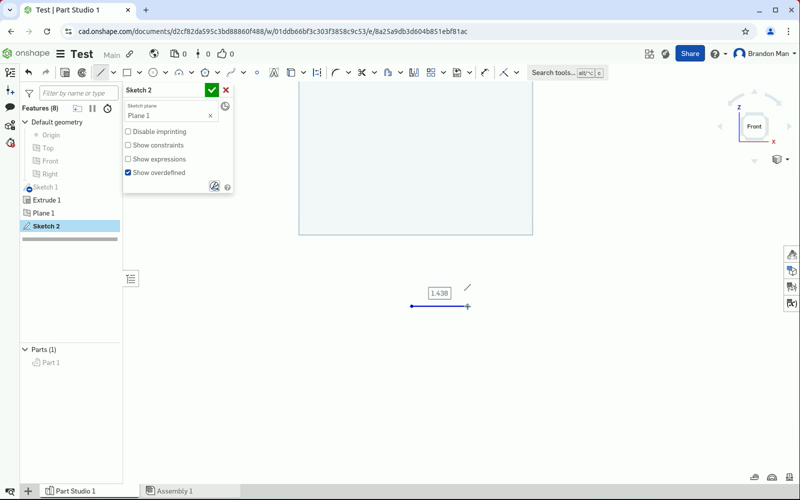
scroll(-6)
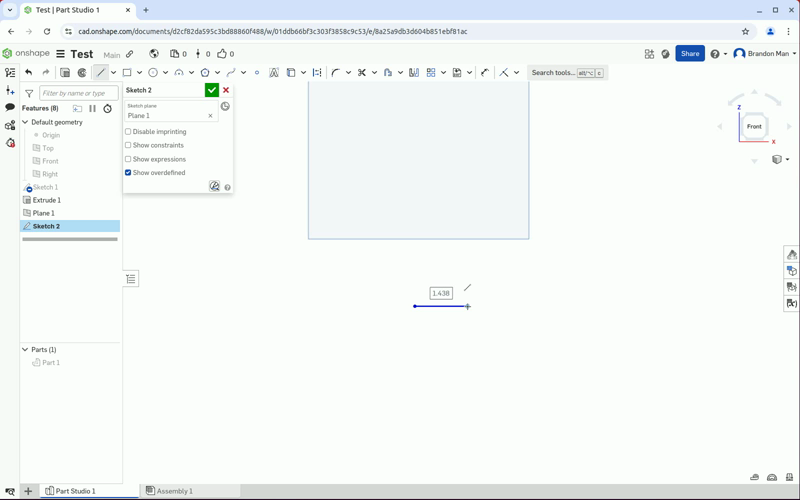
scroll(-6)
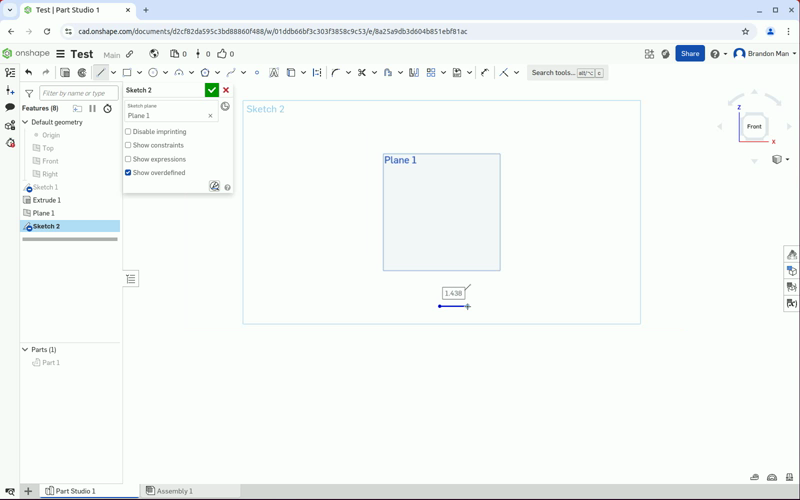
scroll(-6)
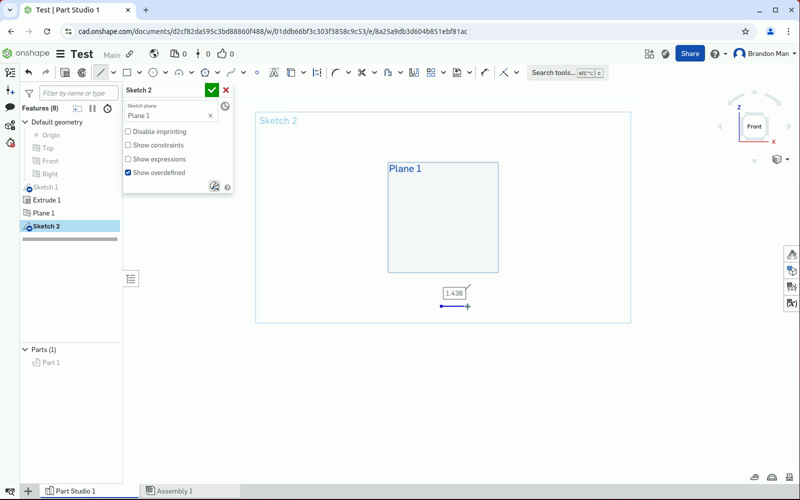
scroll(-6)
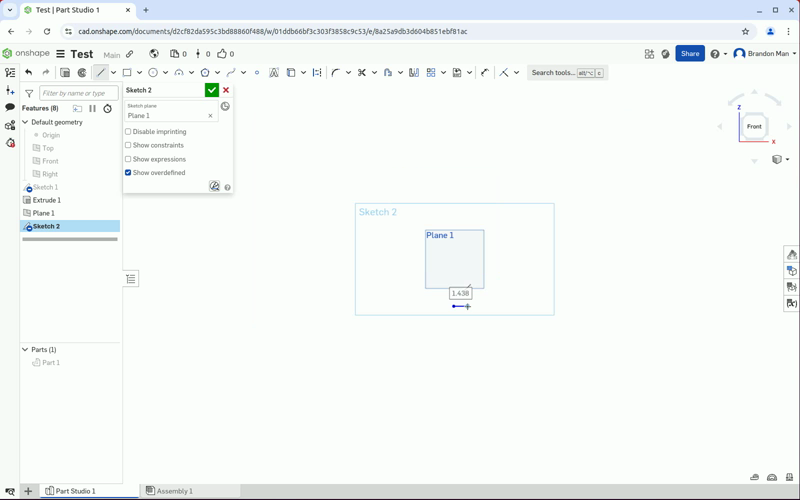
scroll(-6)
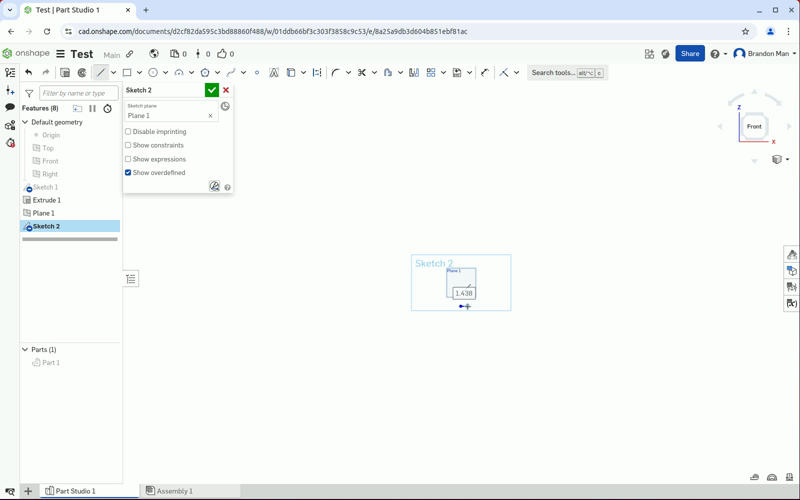
key_up(shift)
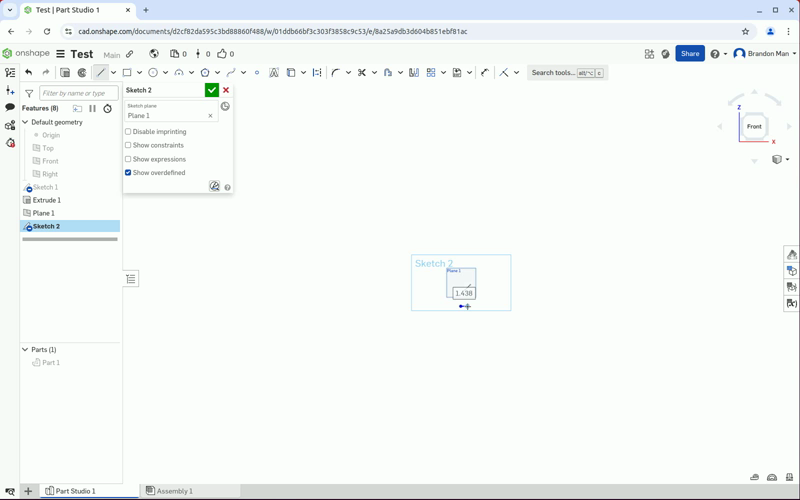
key_down(shift)
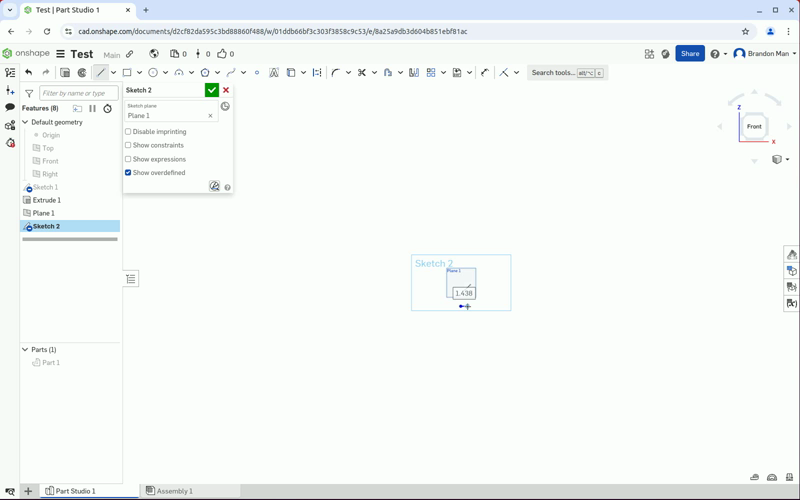
mouse_move(497, 306)
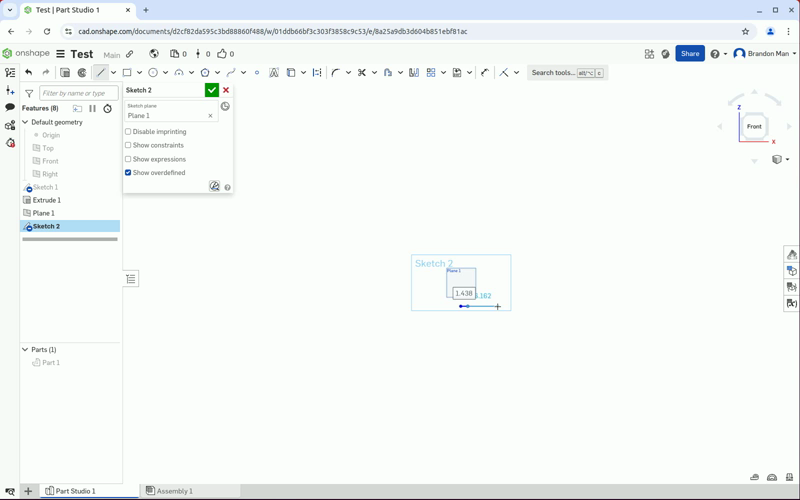
mouse_move(467, 282)
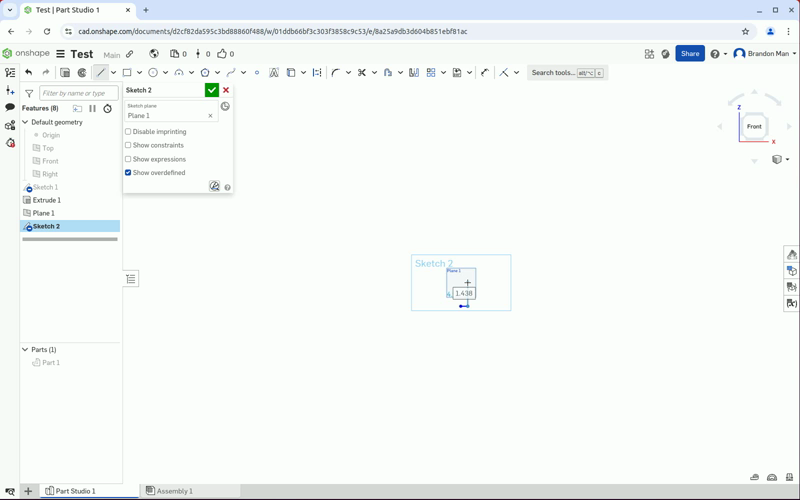
click(467, 282)
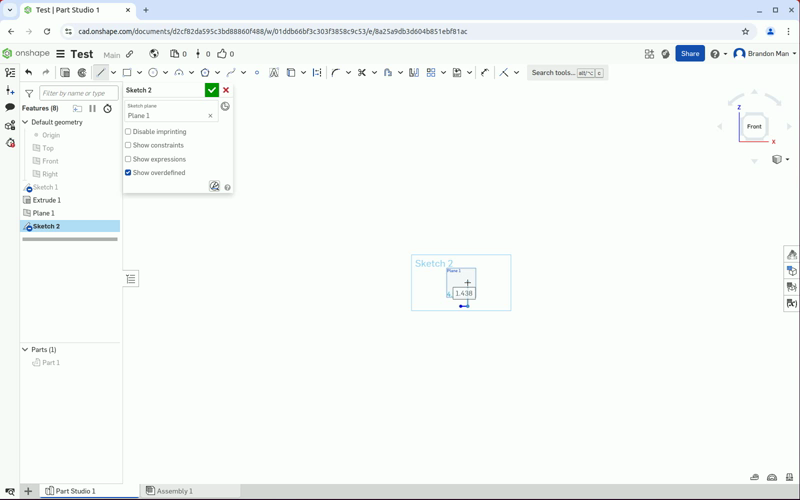
key_up(shift)
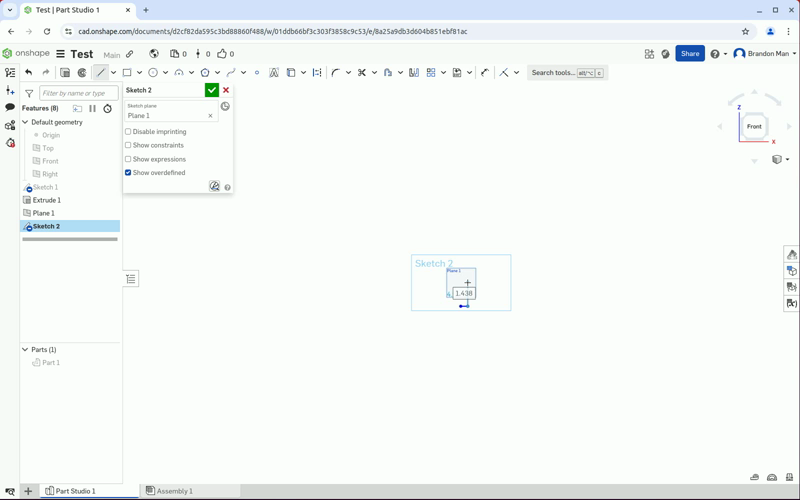
key_down(shift)
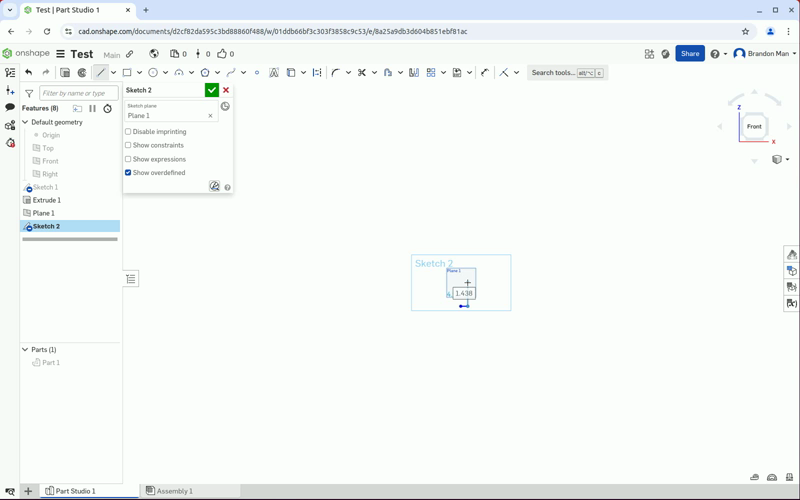
mouse_move(497, 282)
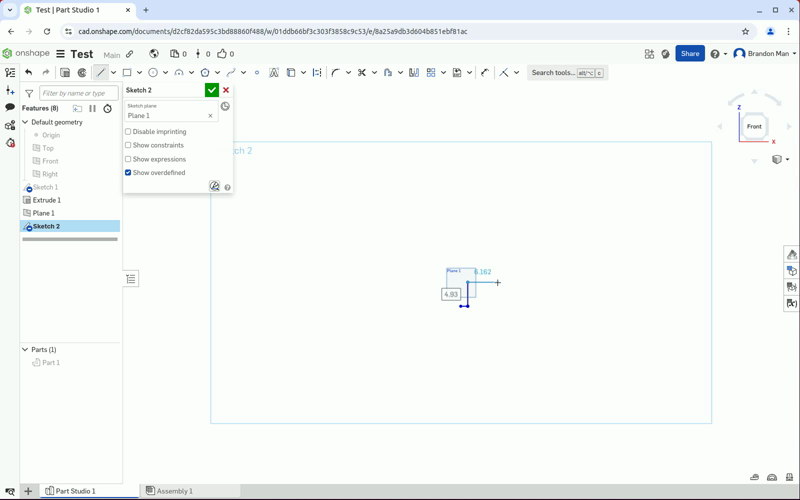
mouse_move(460, 282)
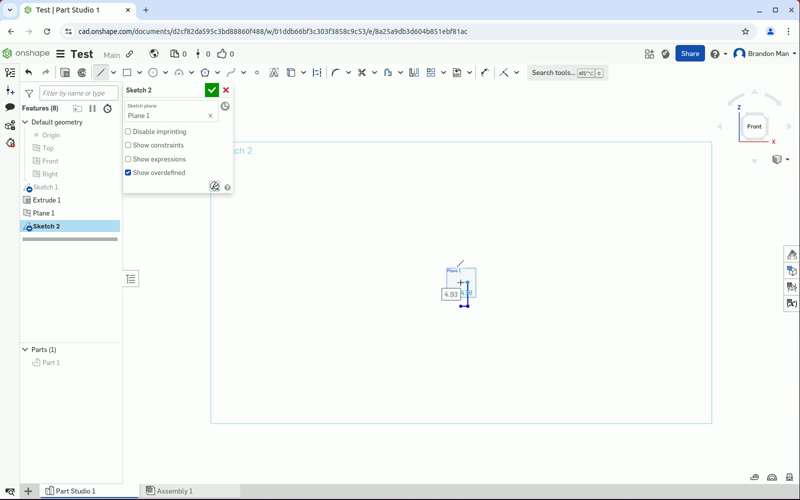
scroll(6)
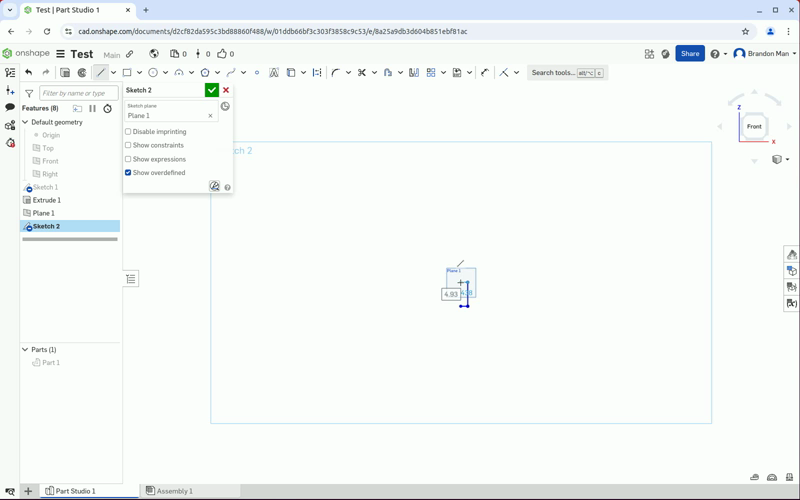
scroll(6)
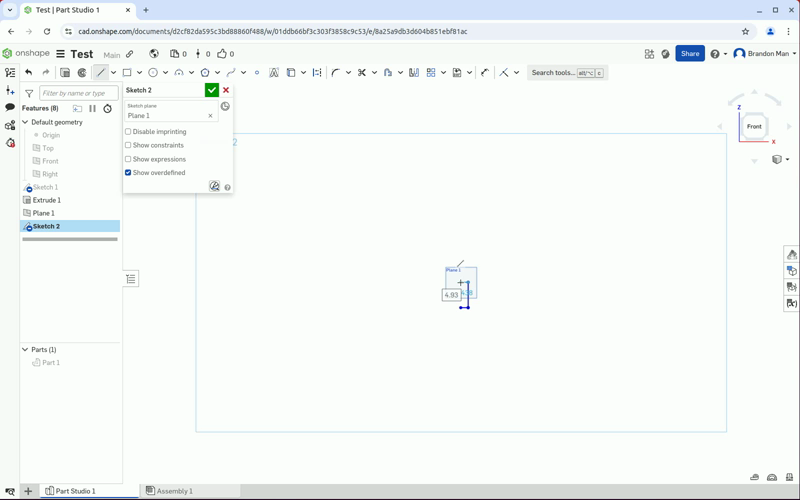
scroll(6)
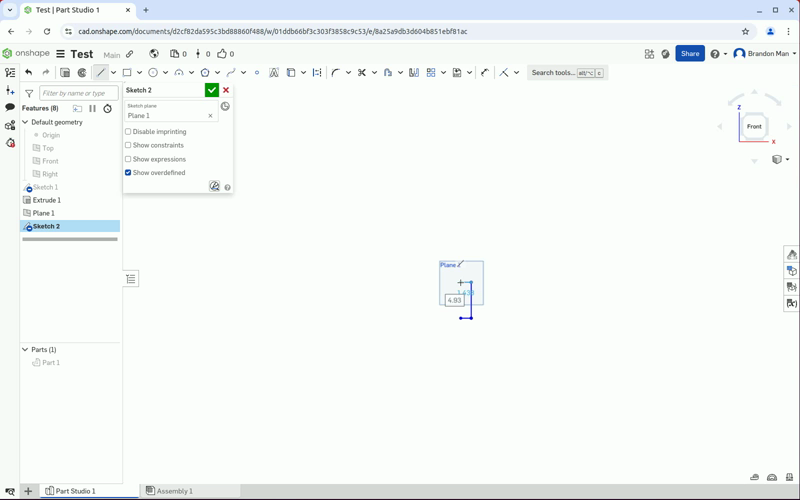
scroll(6)
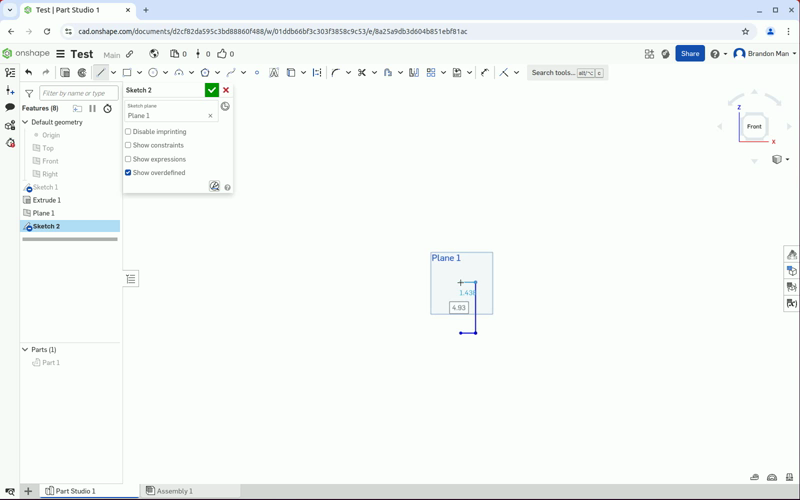
scroll(6)
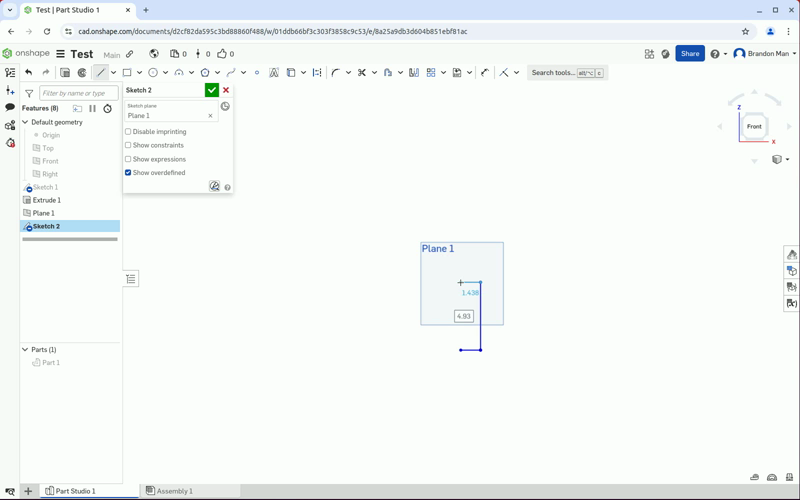
scroll(6)
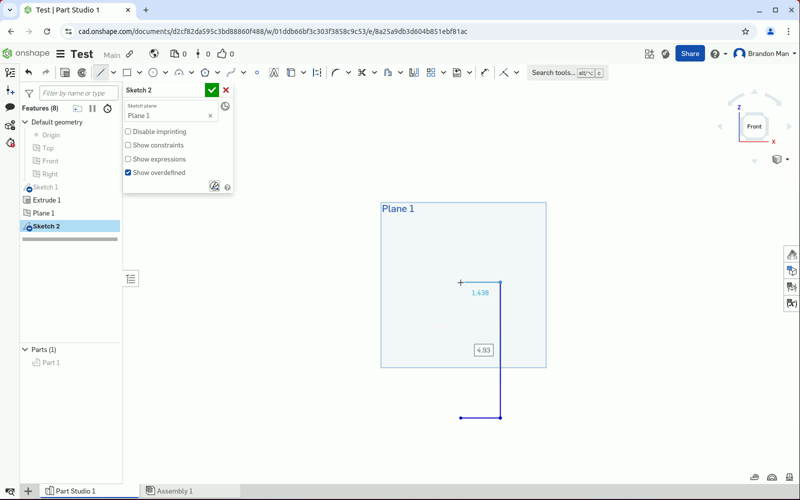
scroll(6)
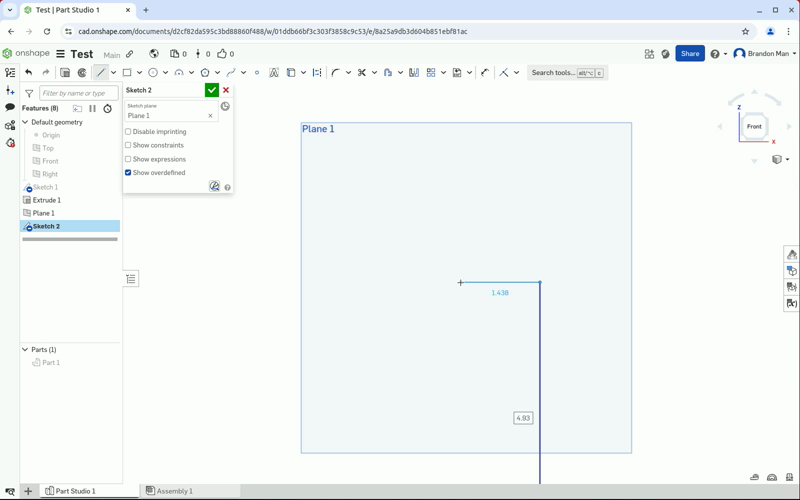
click(460, 282)
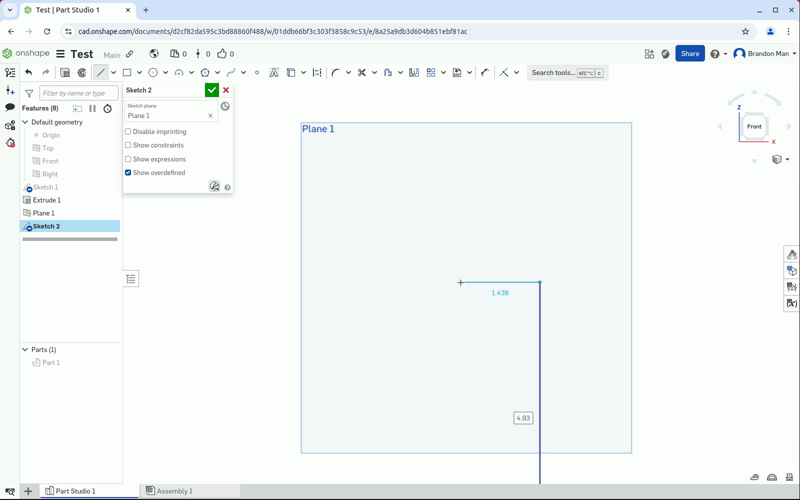
scroll(-6)
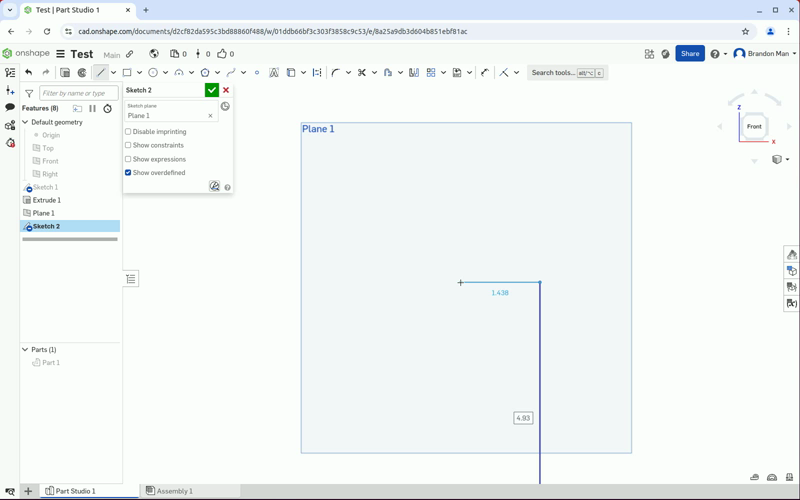
scroll(-6)
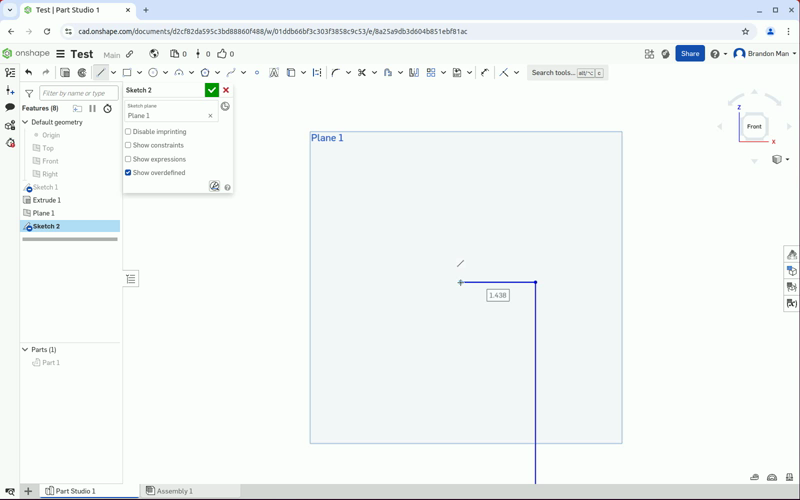
scroll(-6)
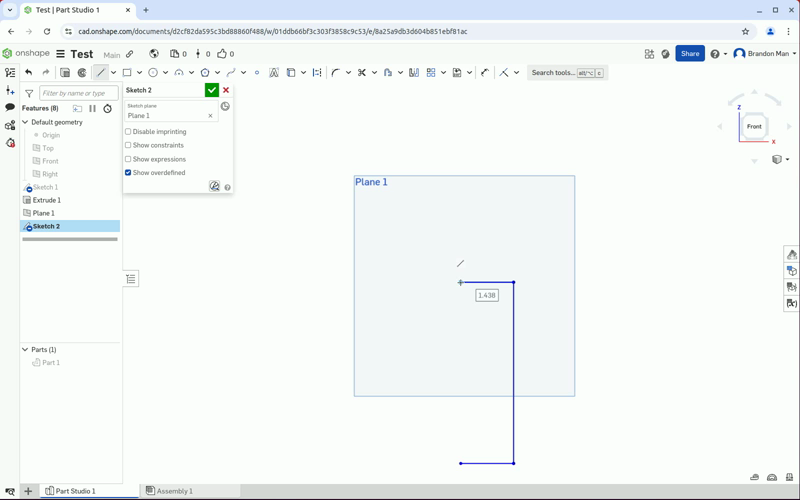
scroll(-6)
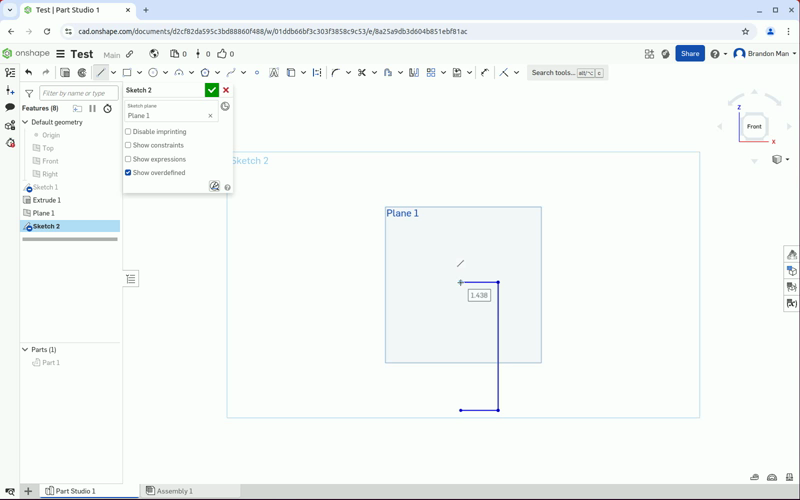
scroll(-6)
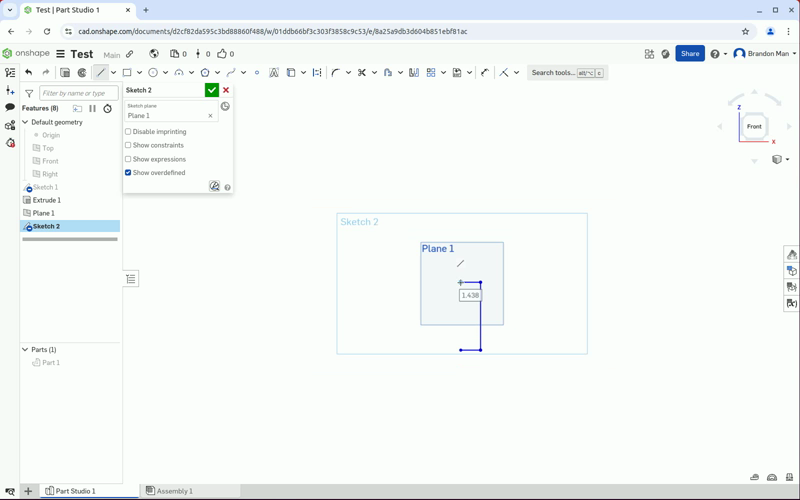
scroll(-6)
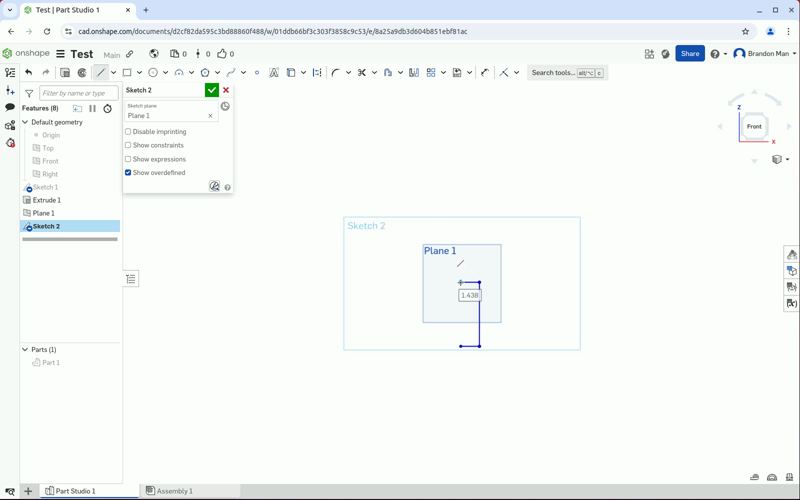
scroll(-6)
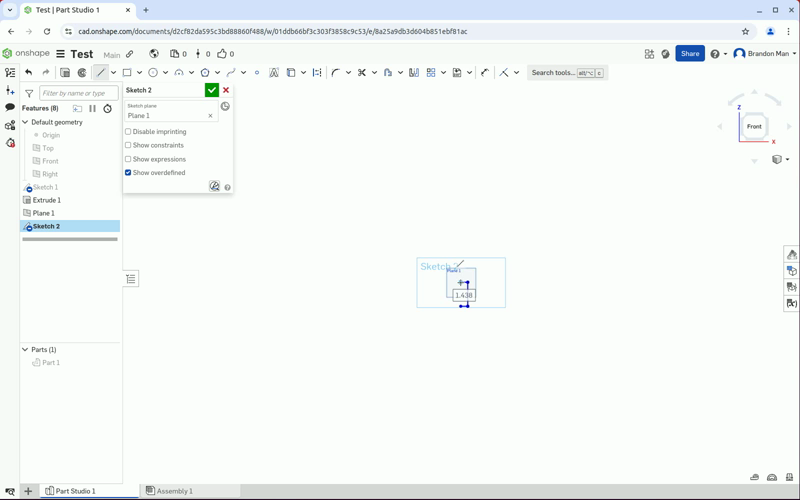
key_up(shift)
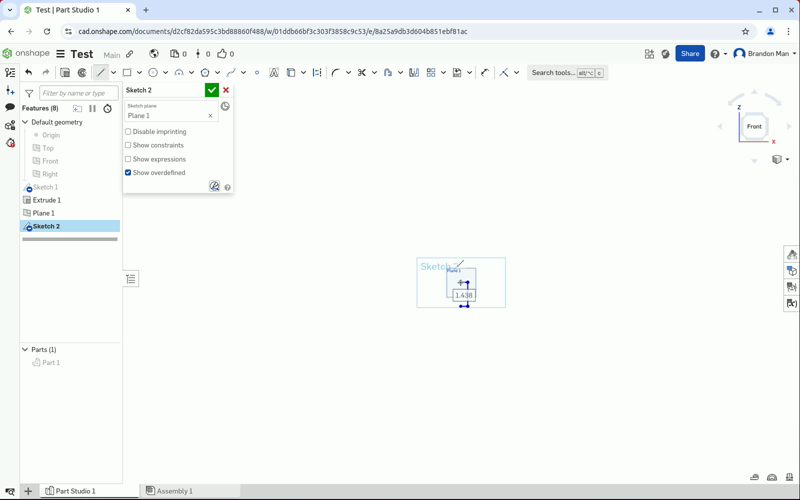
mouse_move(490, 282)
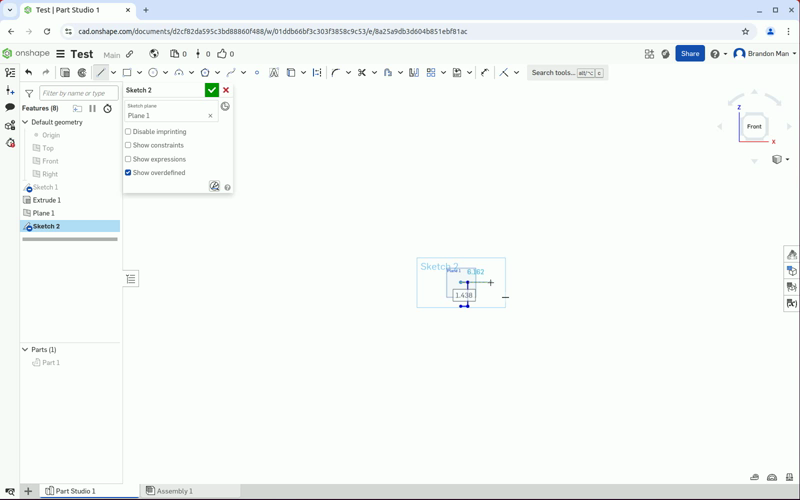
key_down(shift)
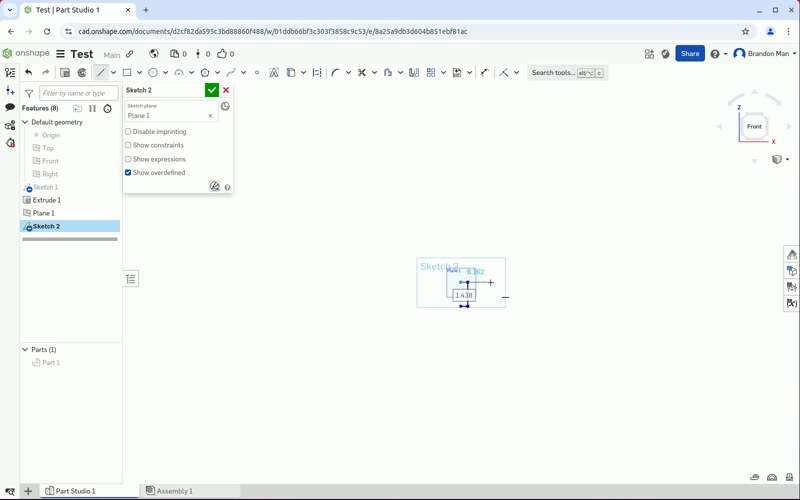
mouse_move(460, 306)
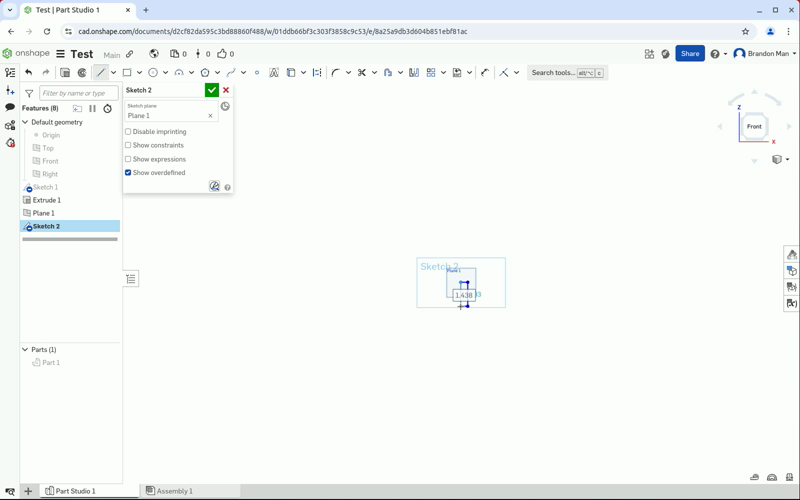
key_up(shift)
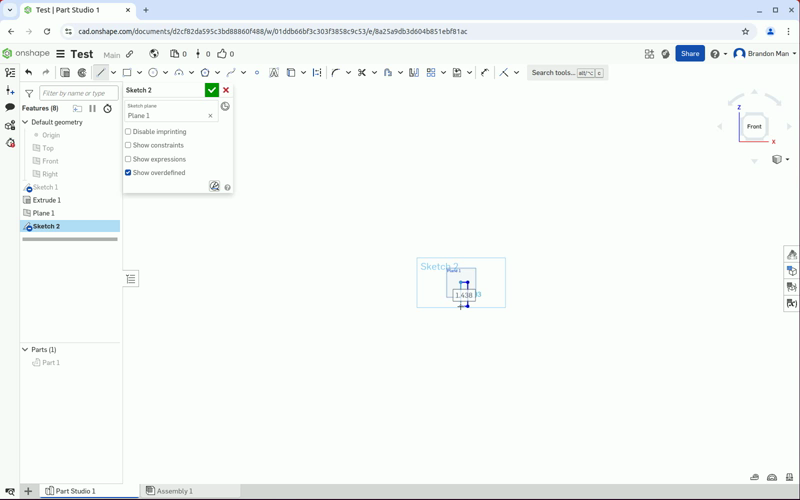
click(460, 306)
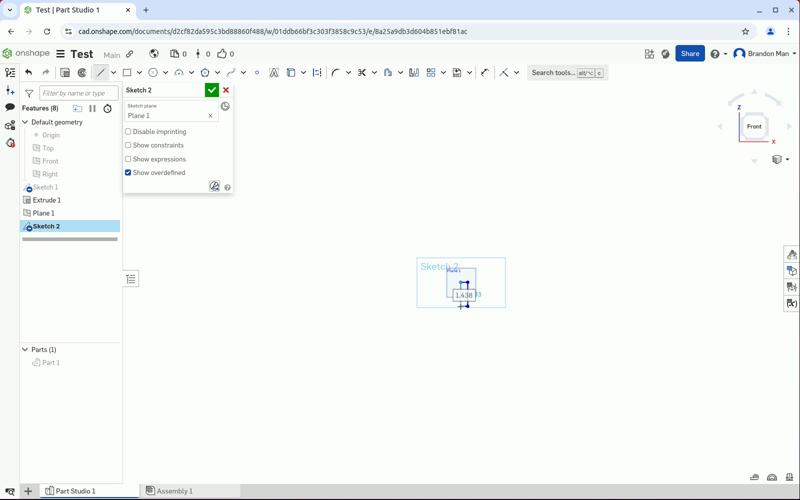
key(esc)
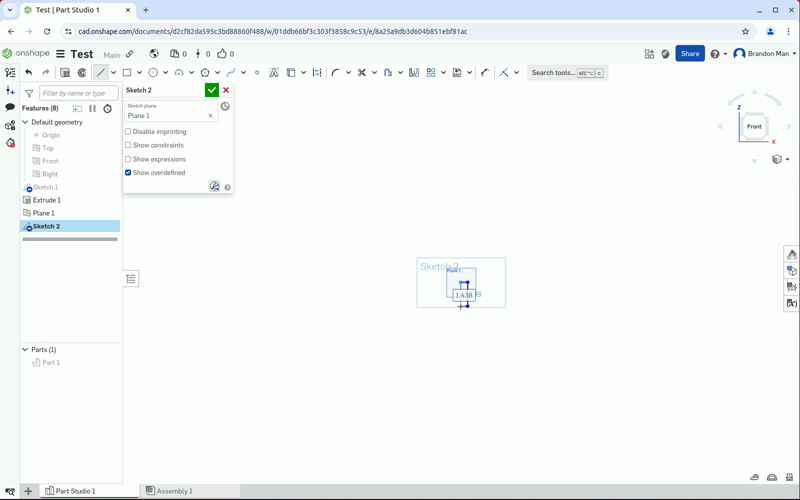
mouse_move(461, 285)
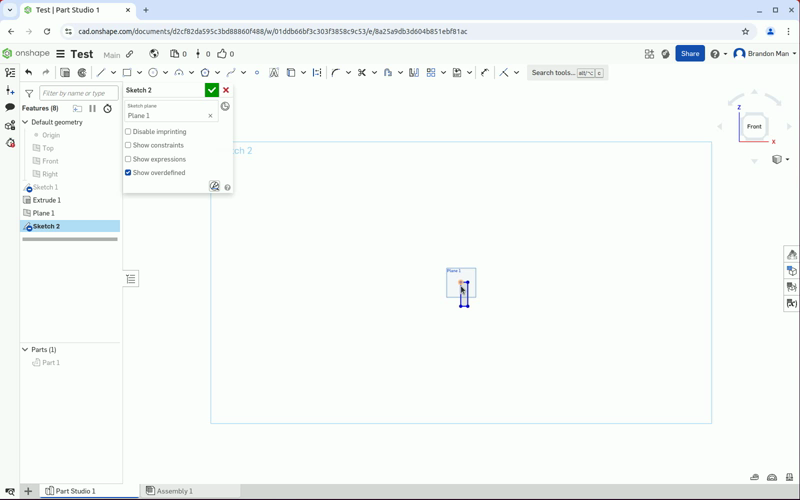
scroll(6)
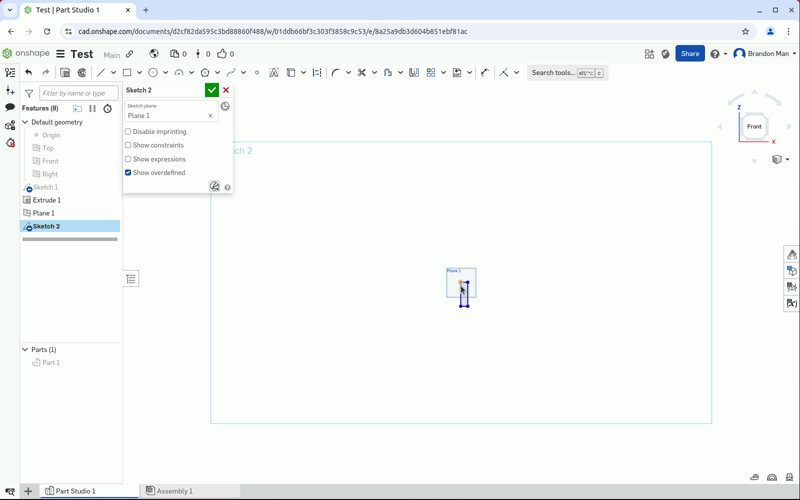
scroll(6)
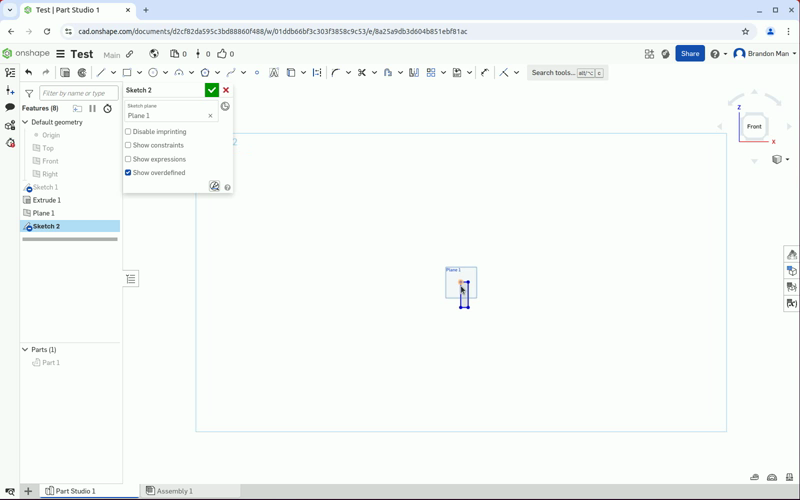
scroll(6)
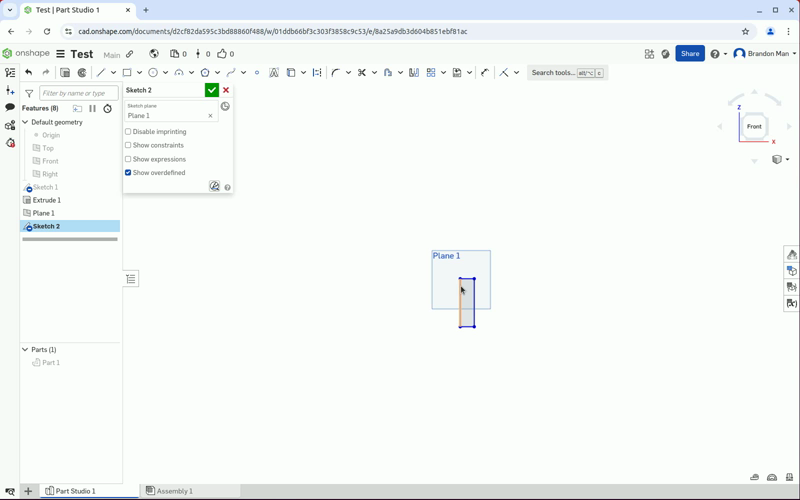
scroll(6)
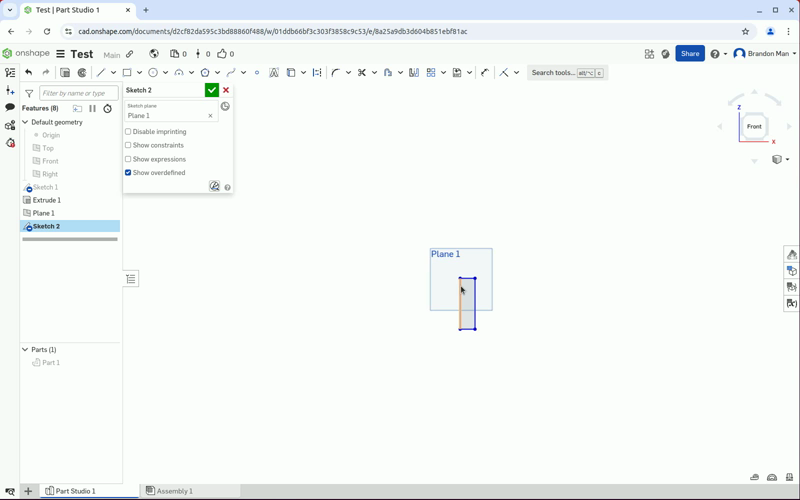
scroll(6)
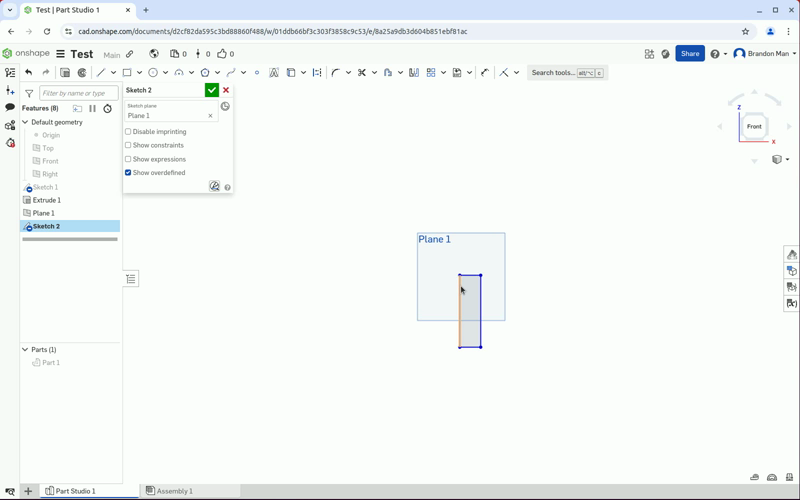
scroll(6)
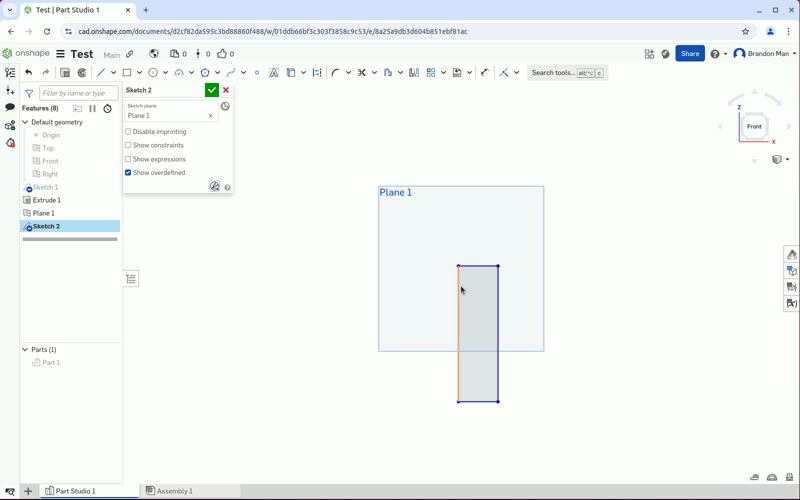
scroll(6)
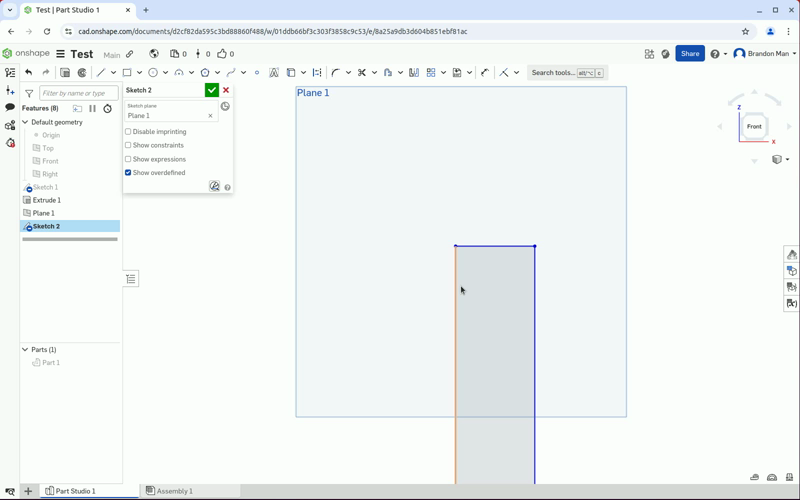
click(461, 285)
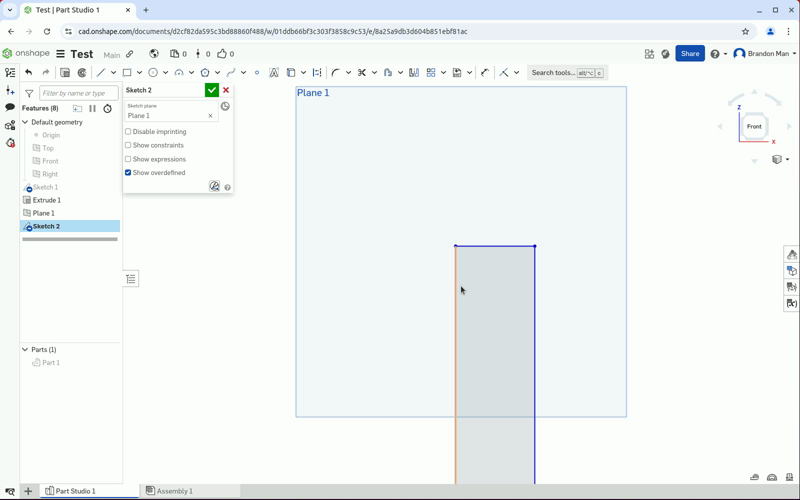
scroll(-6)
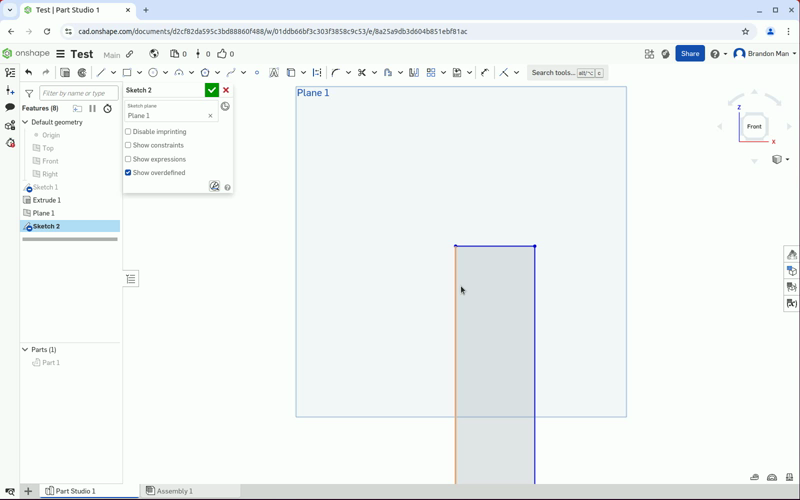
scroll(-6)
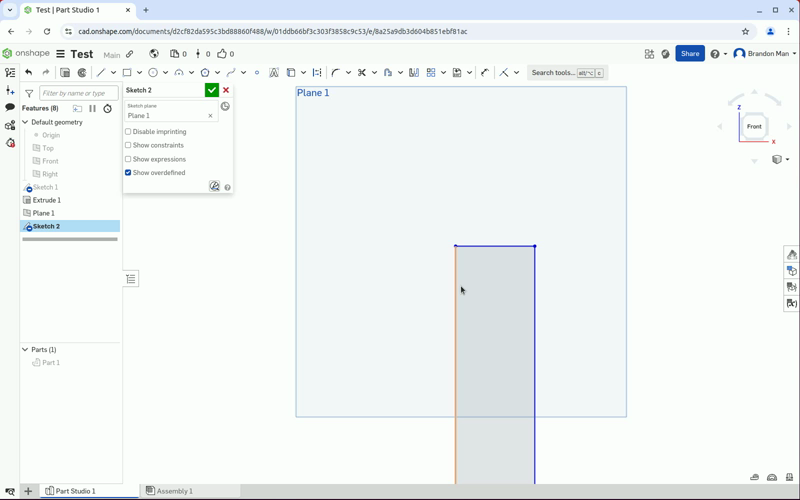
scroll(-6)
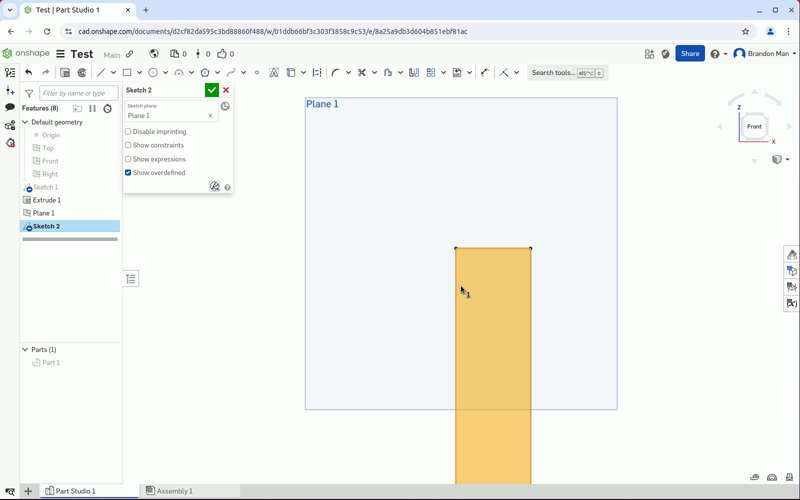
scroll(-6)
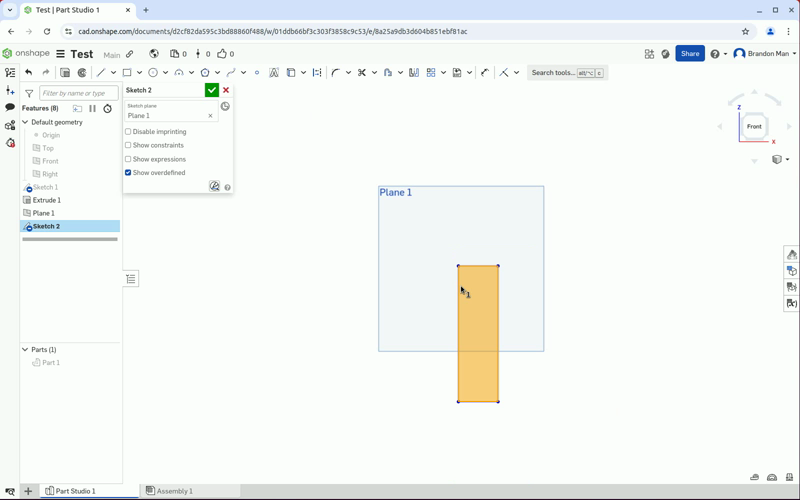
scroll(-6)
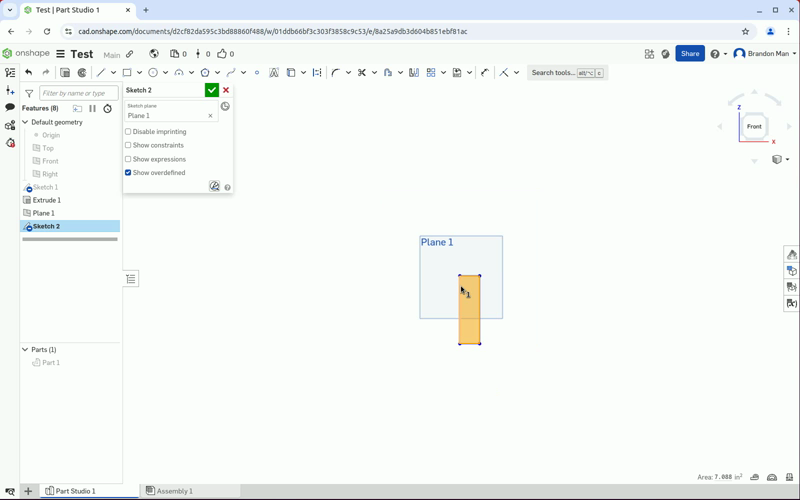
scroll(-6)
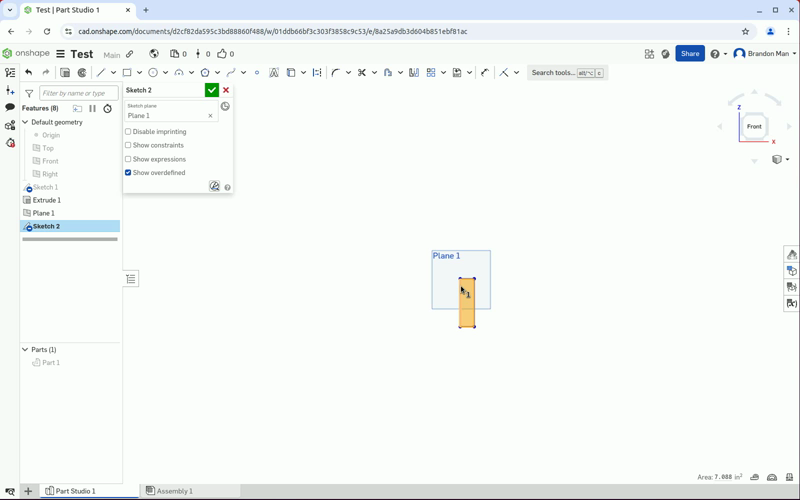
scroll(-6)
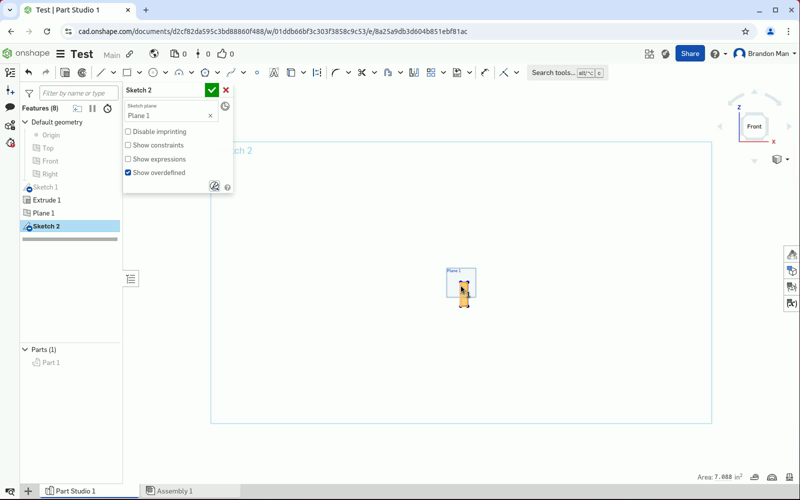
mouse_move(73, 352)
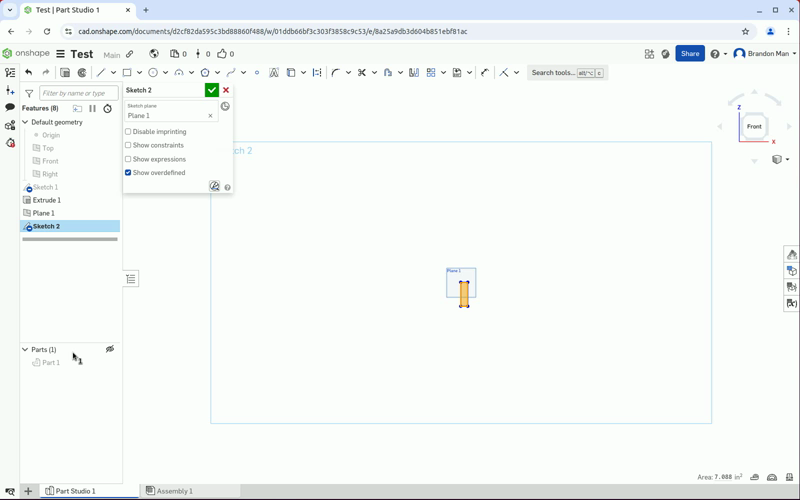
key(shift+y)
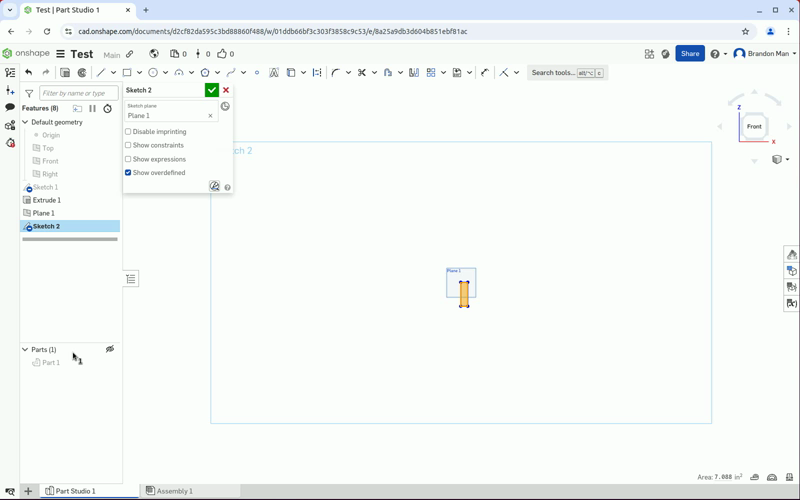
key(shift+e)
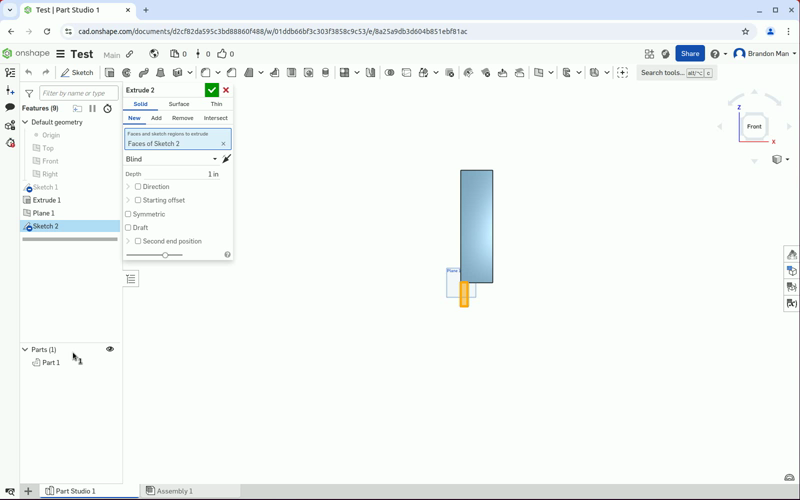
mouse_move(143, 106)
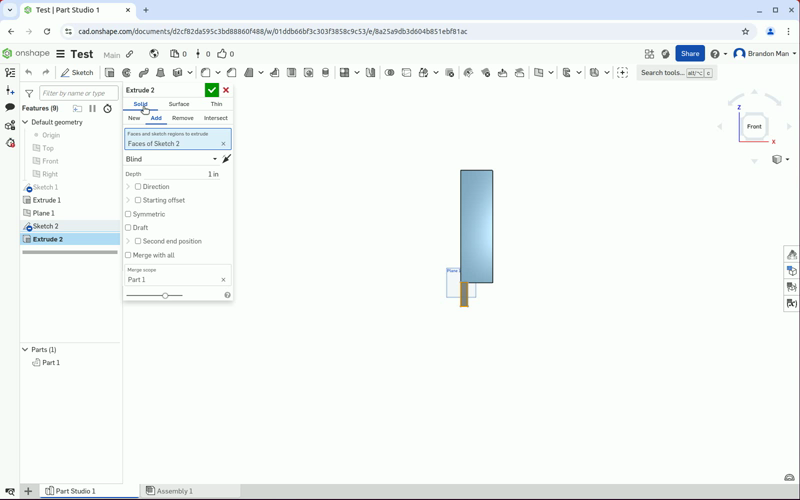
click(143, 106)
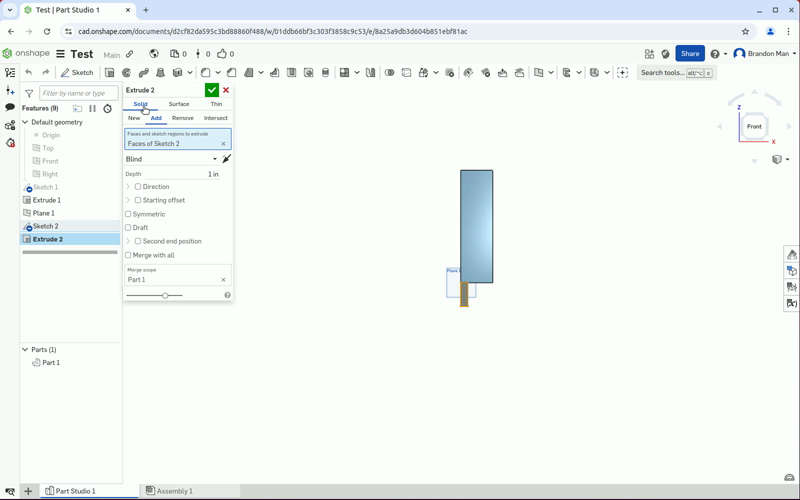
mouse_move(137, 120)
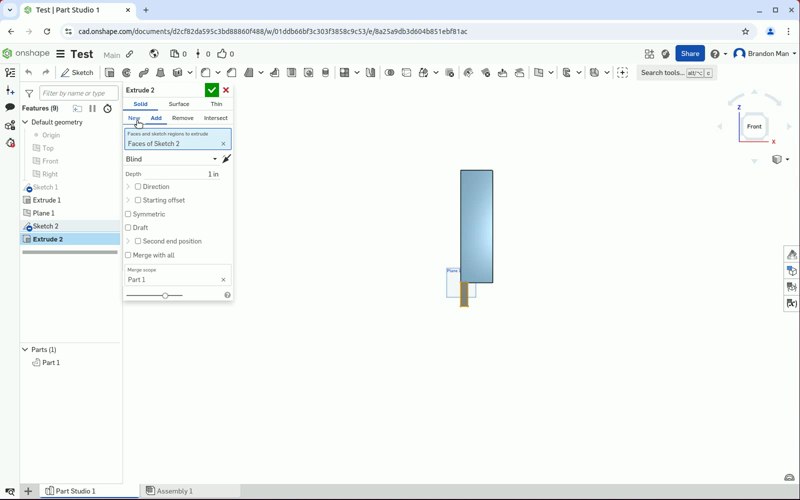
click(137, 120)
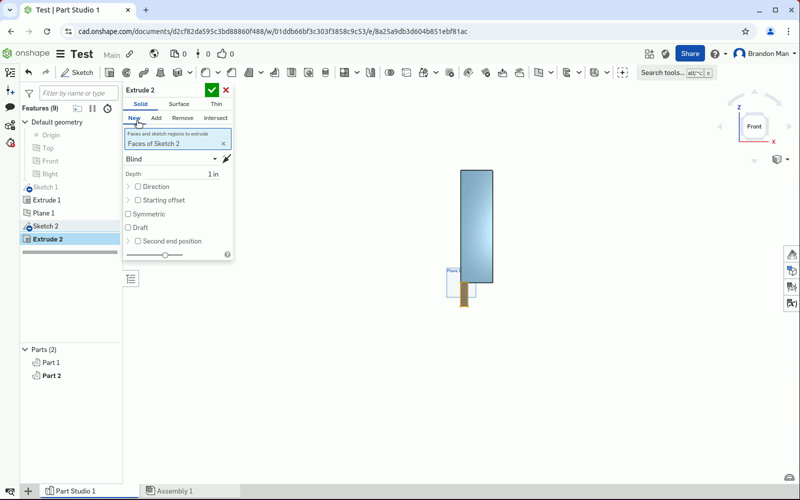
key(tab, 4)
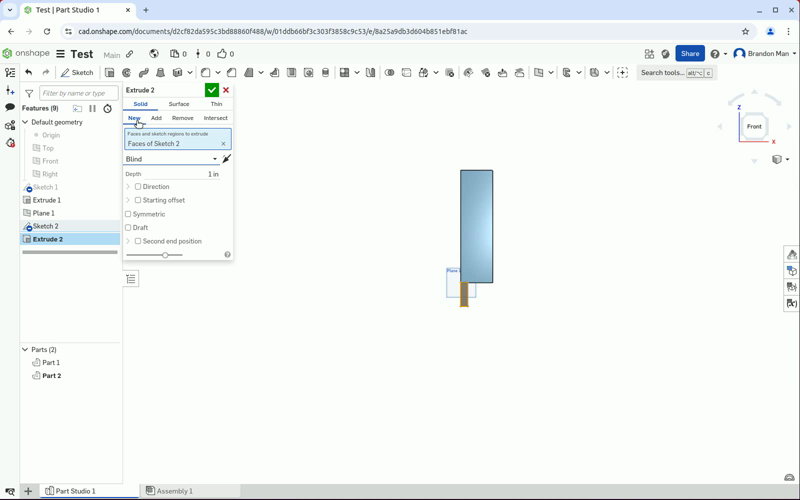
text(-1.204)
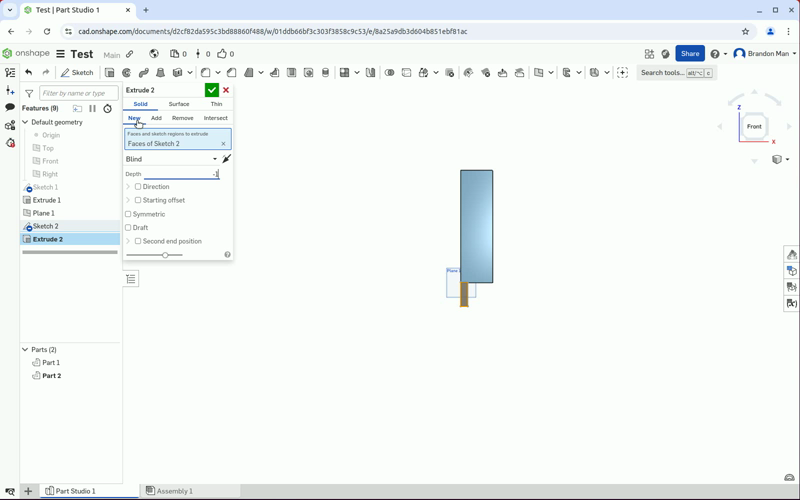
key(enter)
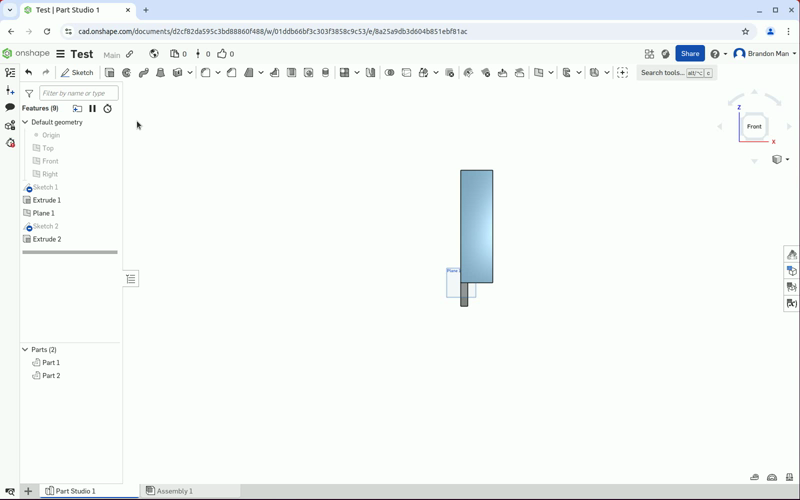
key(shift+h)
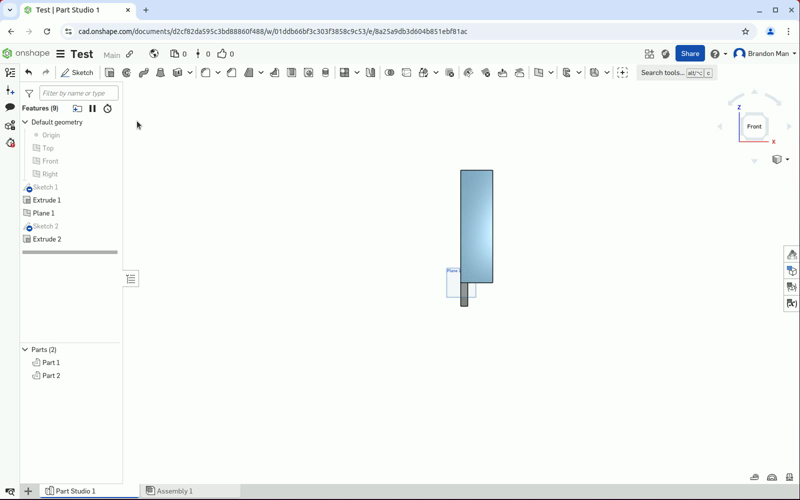
key(shift+h)
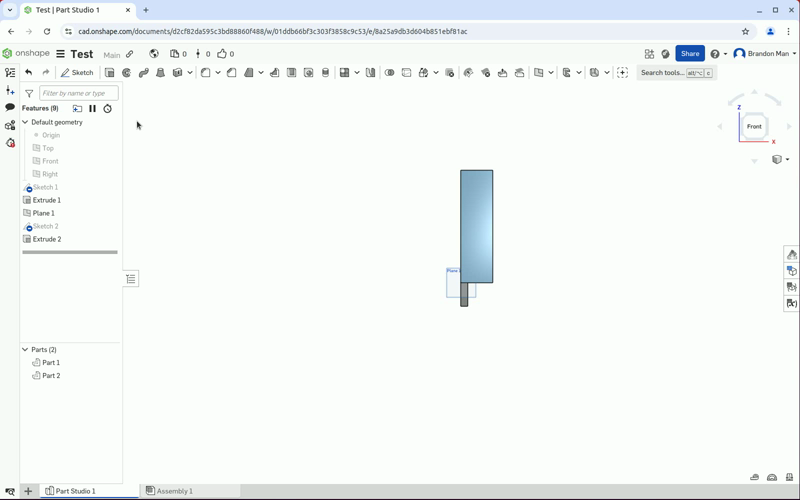
mouse_move(73, 189)
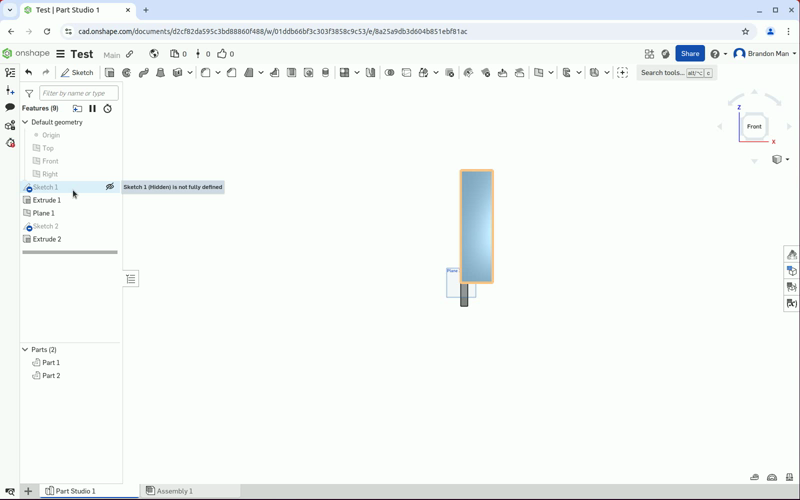
click(73, 189)
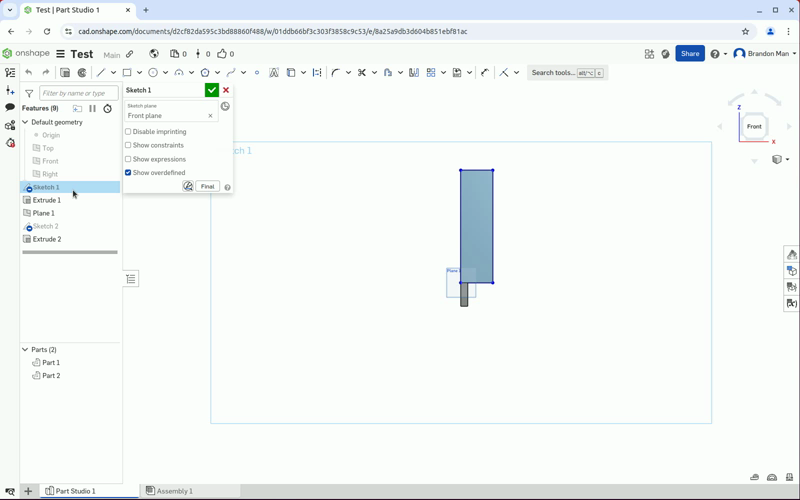
mouse_move(229, 92)
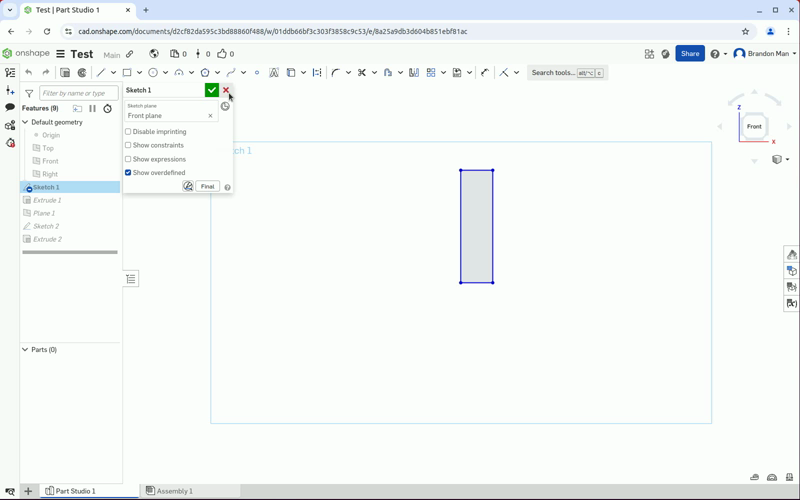
click(229, 92)
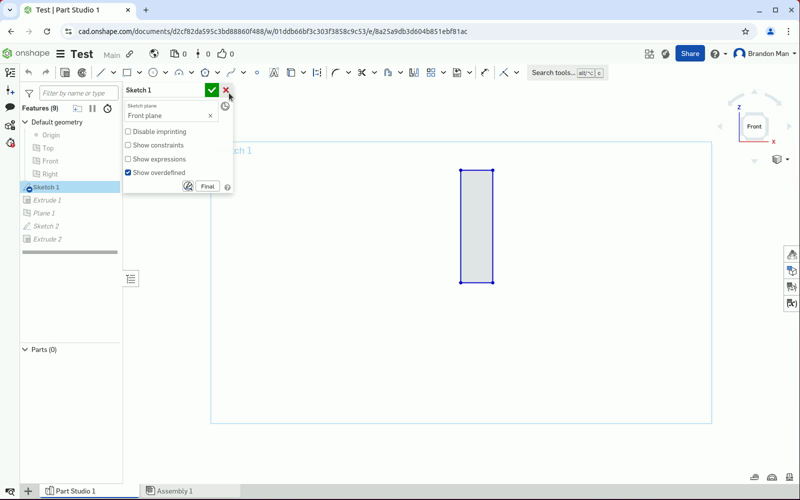
key(shift+s)
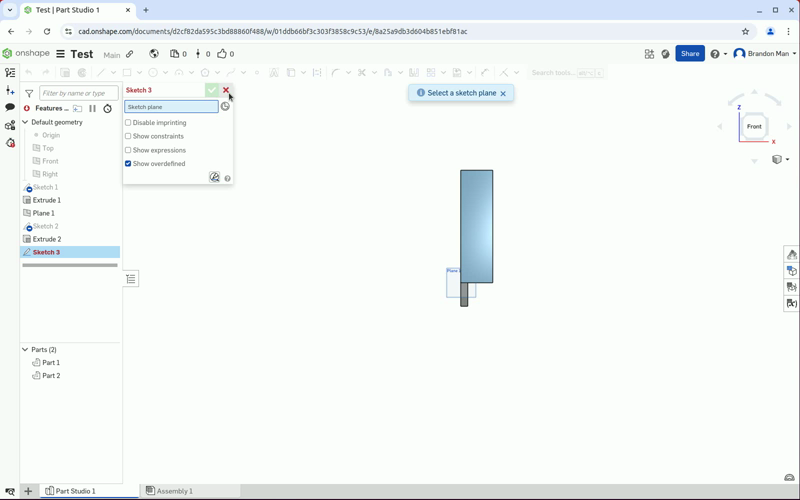
mouse_move(73, 215)
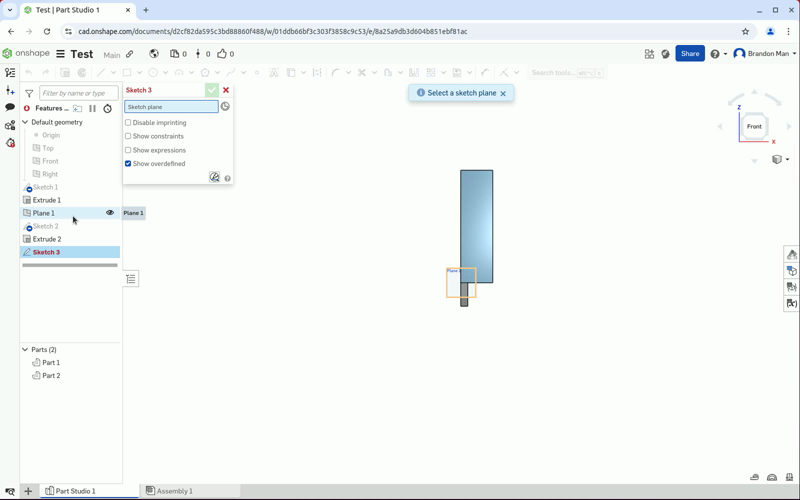
click(73, 215)
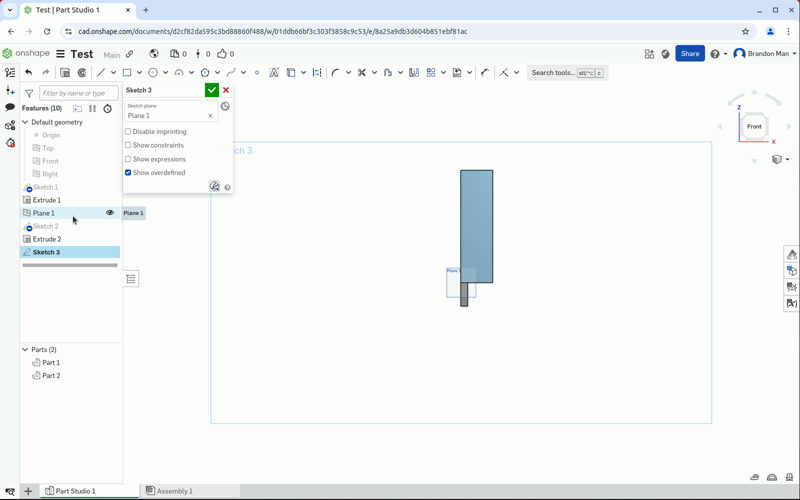
mouse_move(73, 352)
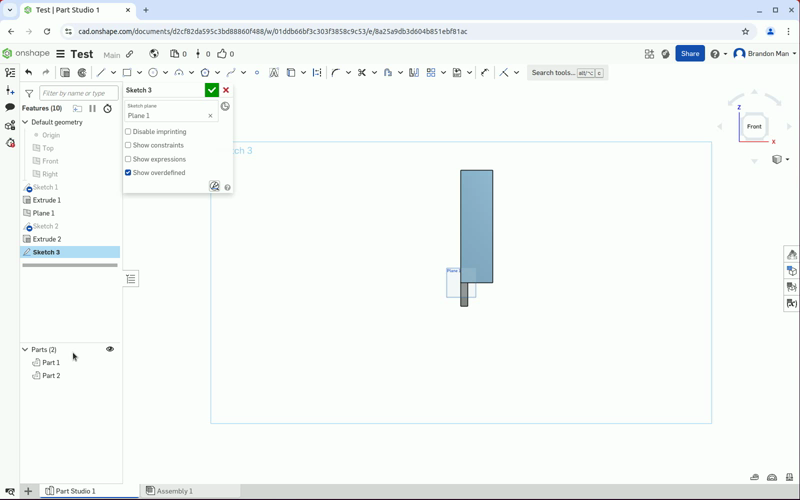
key(y)
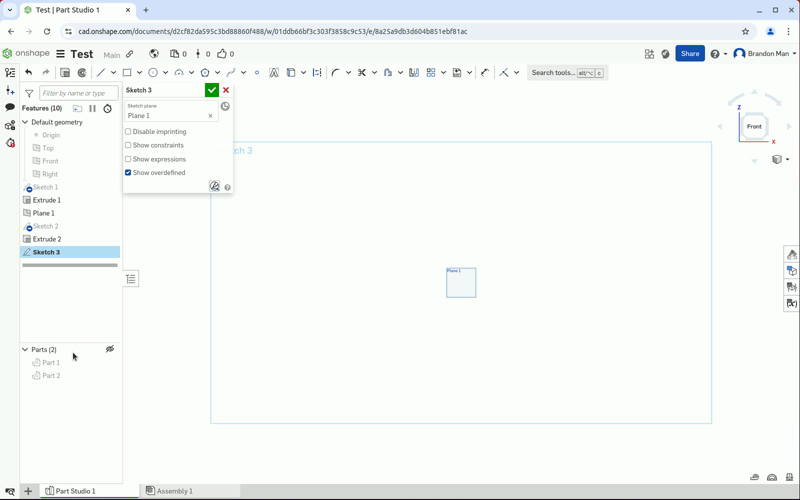
key(l)
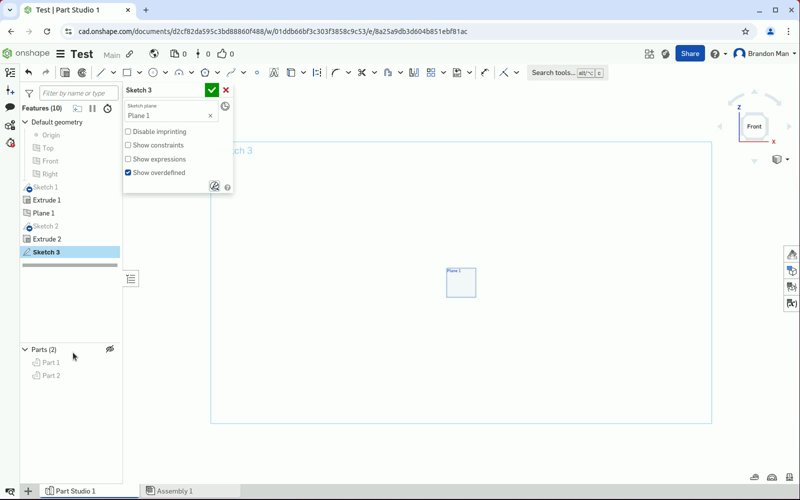
key_down(shift)
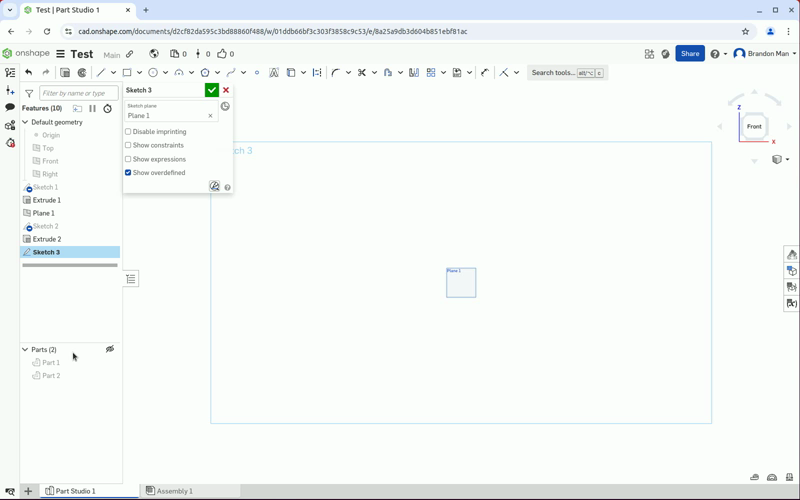
mouse_move(486, 306)
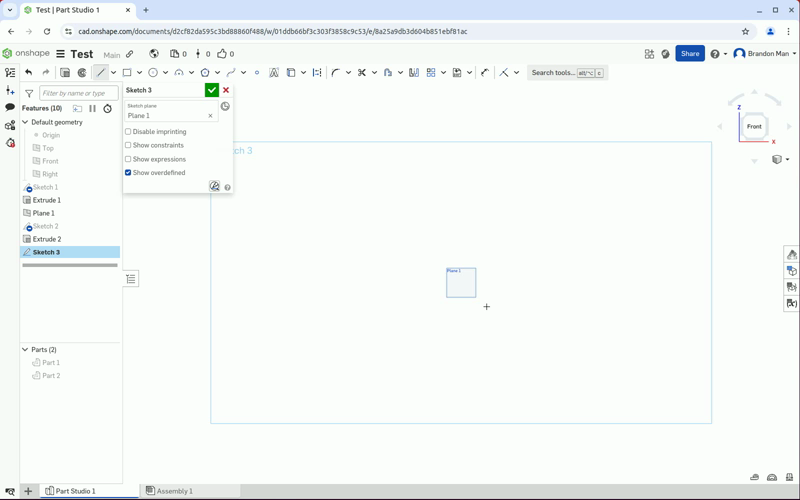
click(486, 306)
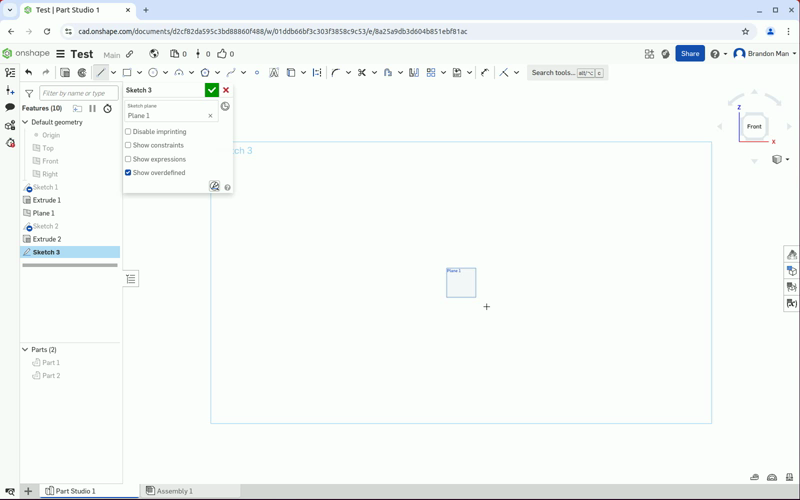
key_up(shift)
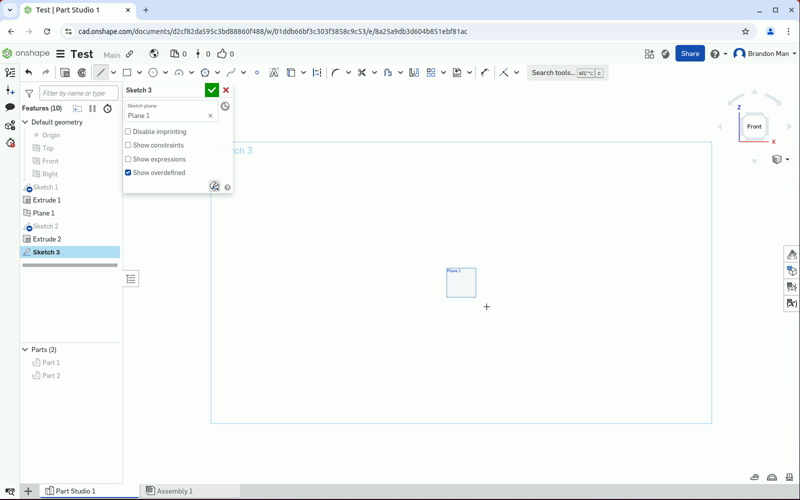
key_down(shift)
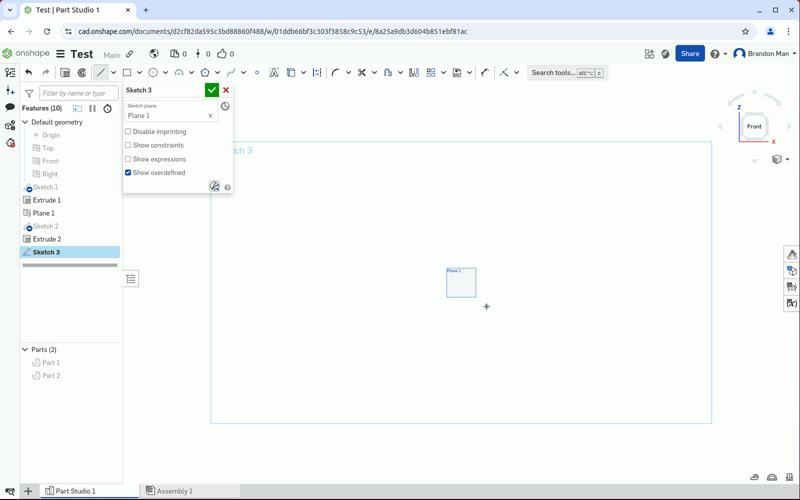
mouse_move(516, 306)
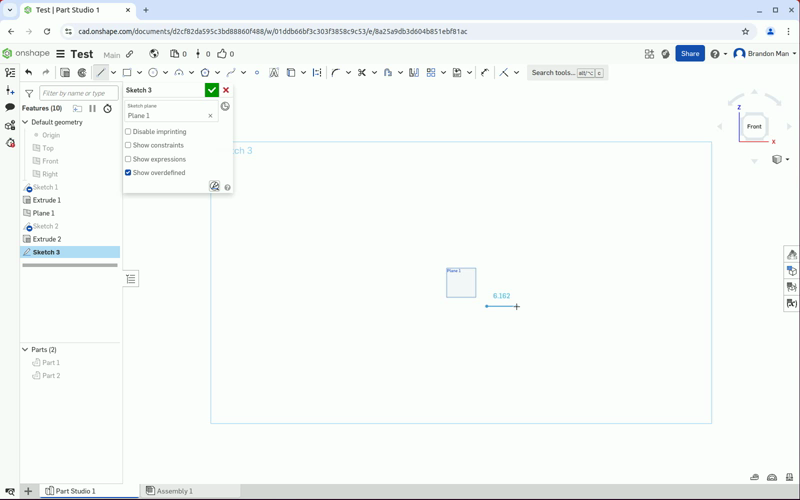
mouse_move(493, 306)
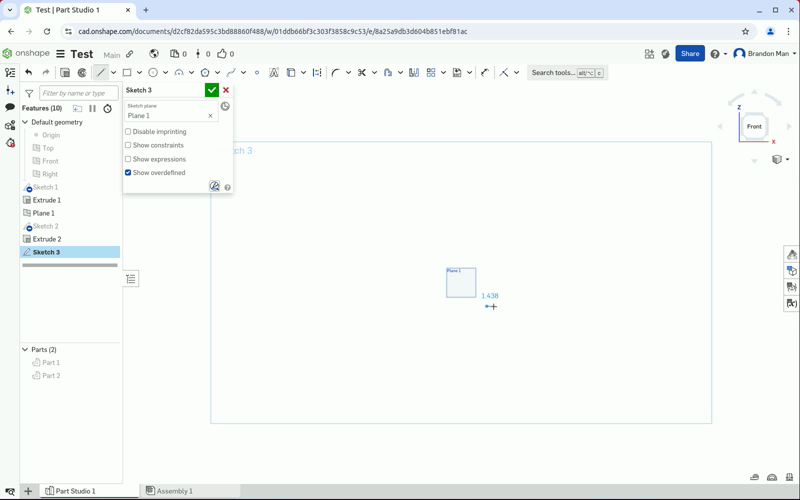
scroll(6)
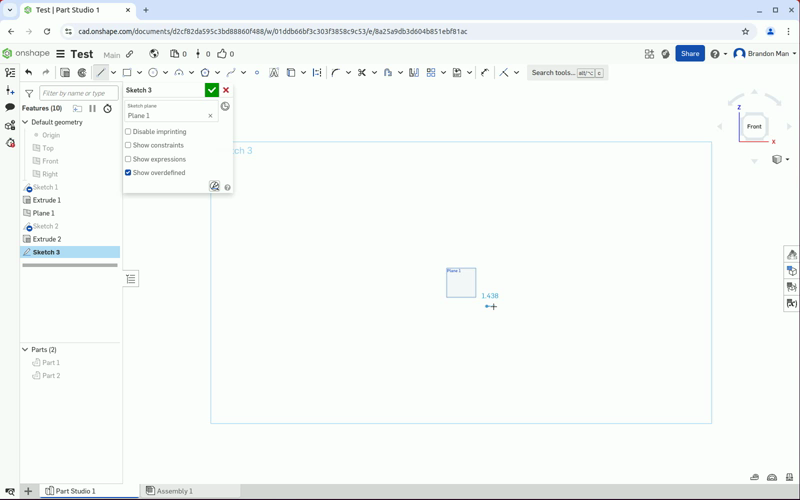
scroll(6)
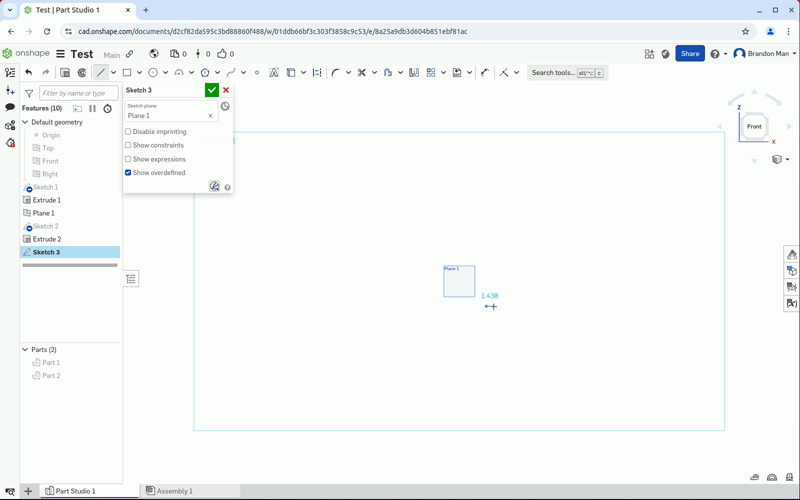
scroll(6)
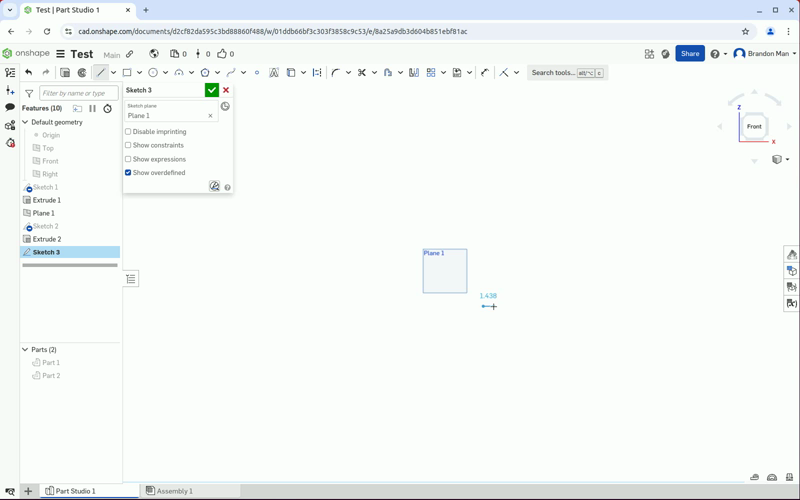
scroll(6)
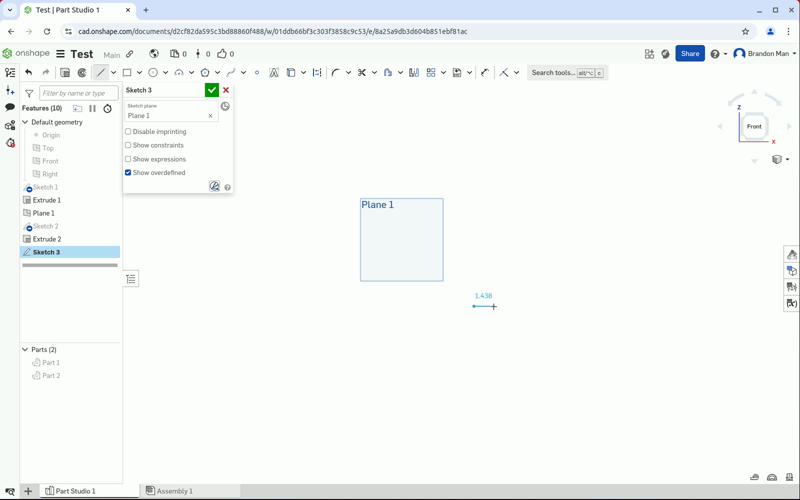
scroll(6)
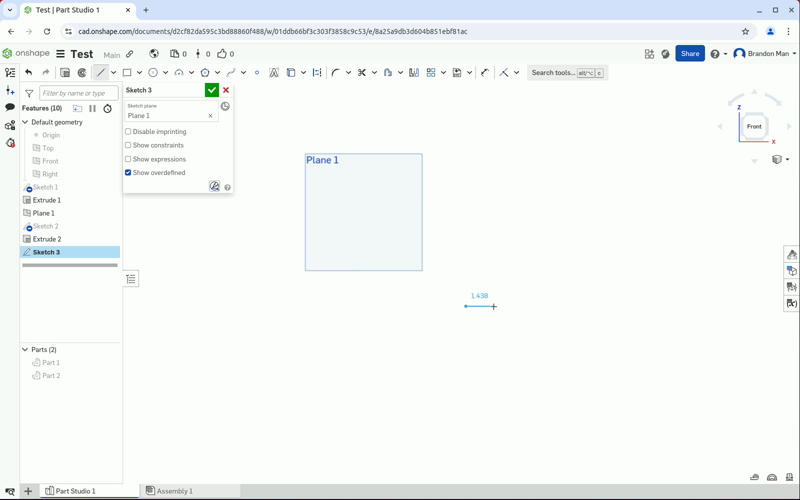
scroll(6)
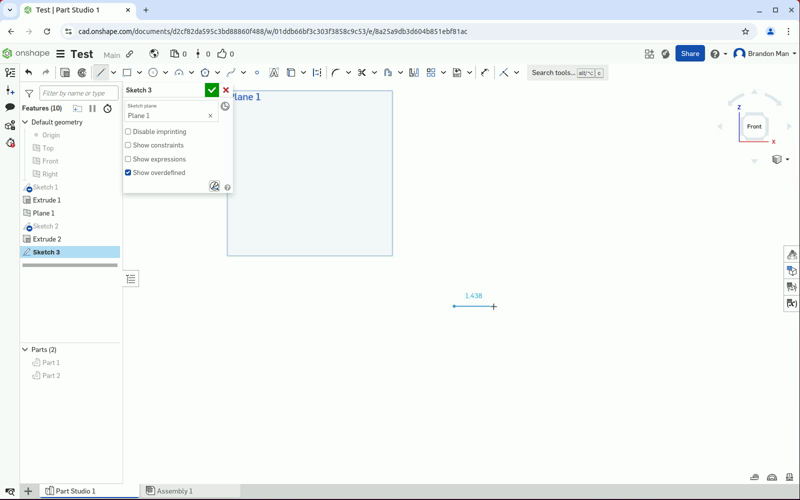
scroll(6)
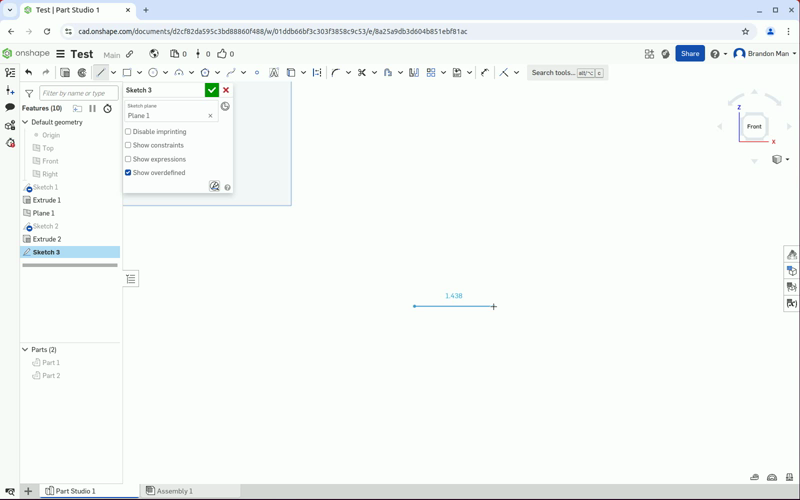
click(493, 306)
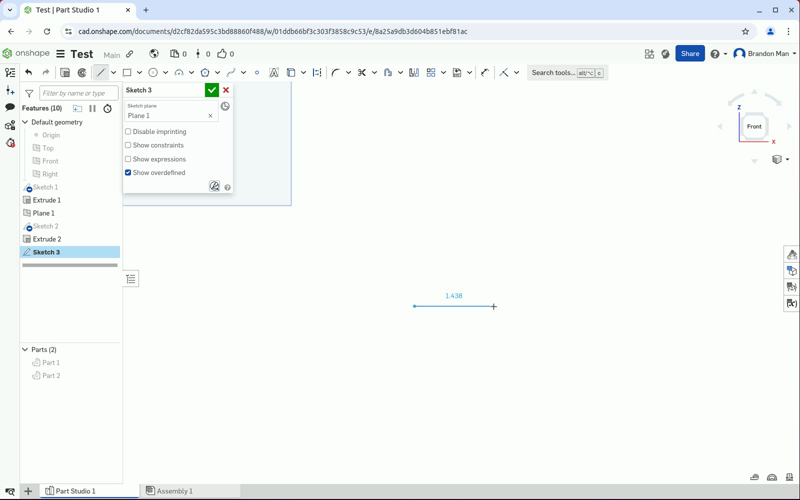
scroll(-6)
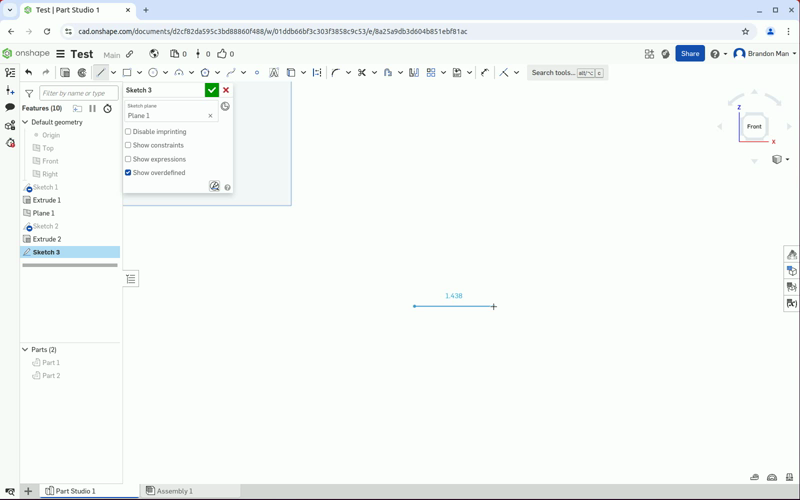
scroll(-6)
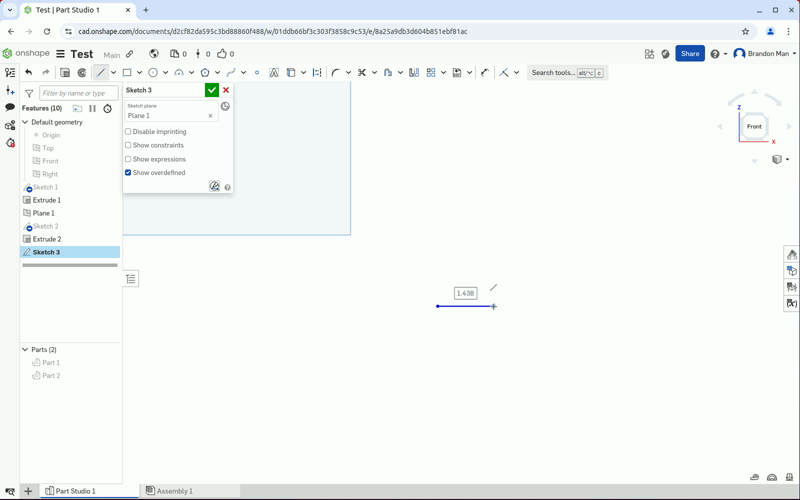
scroll(-6)
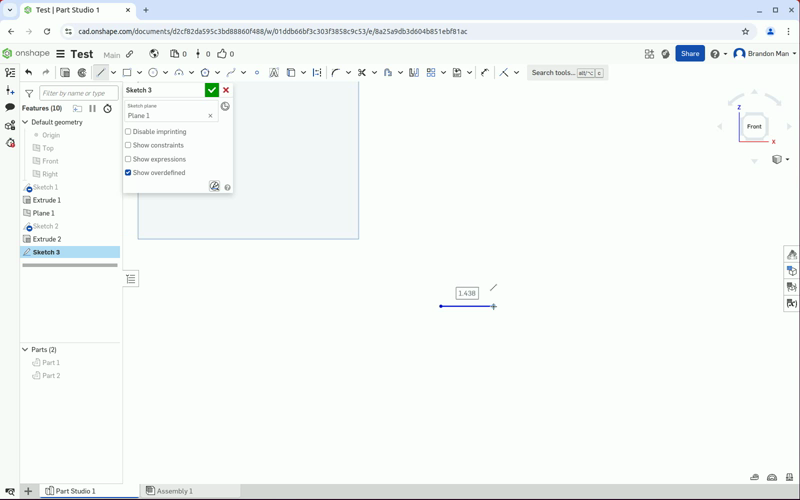
scroll(-6)
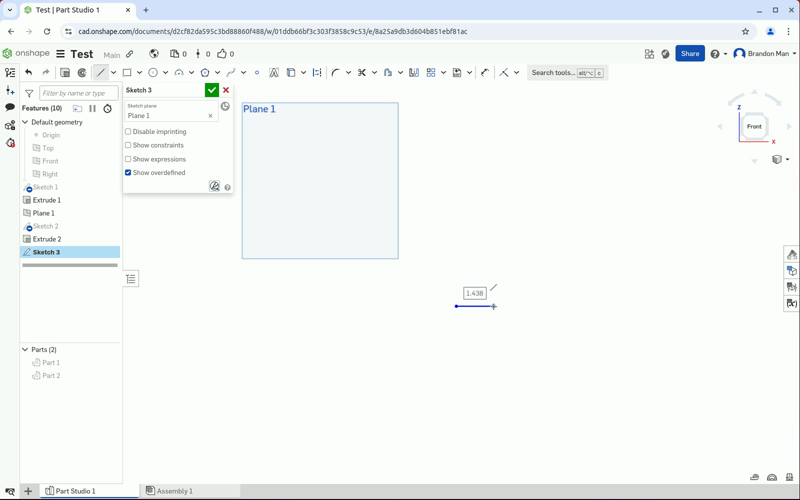
scroll(-6)
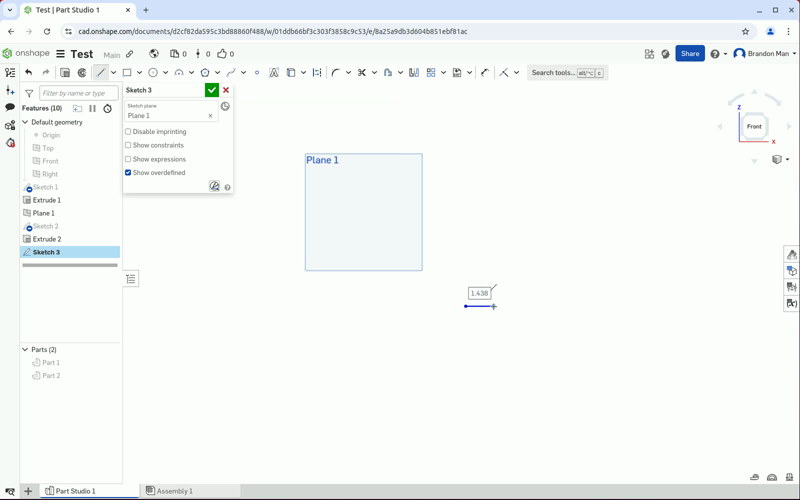
scroll(-6)
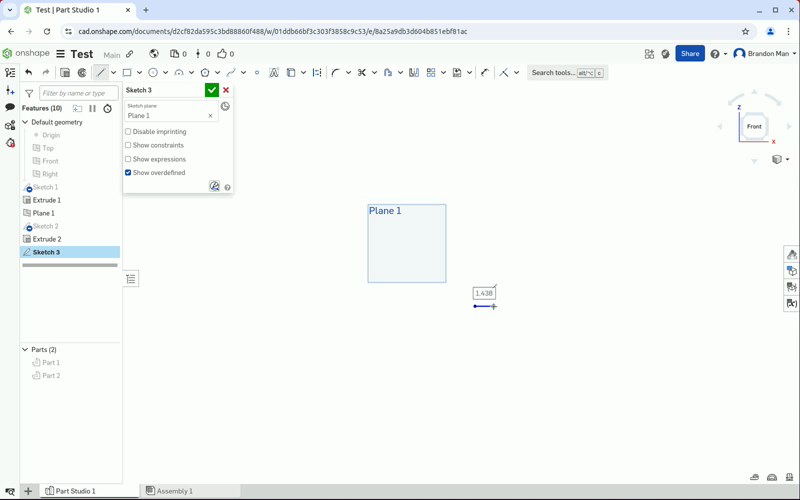
scroll(-6)
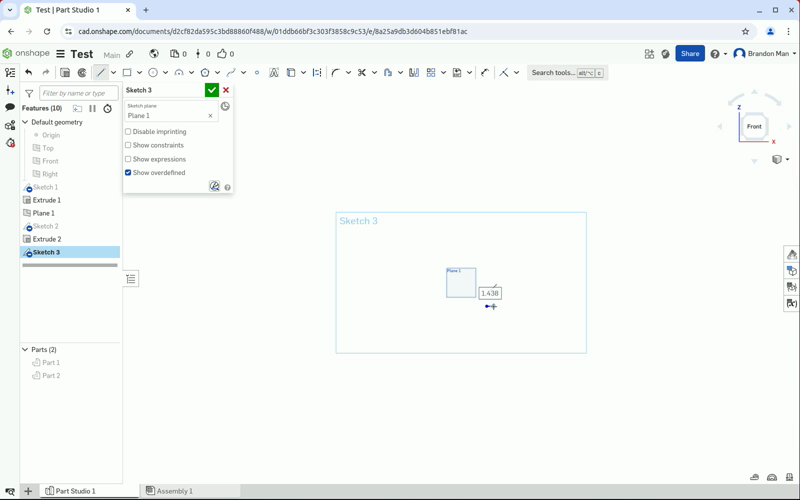
key_up(shift)
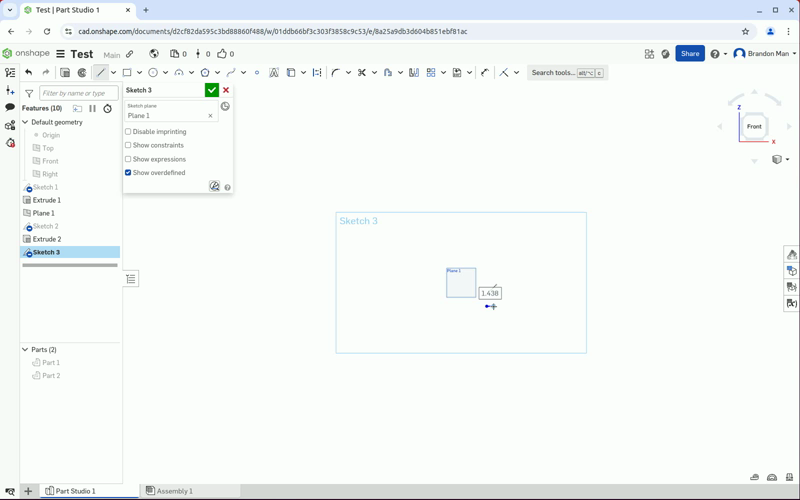
key_down(shift)
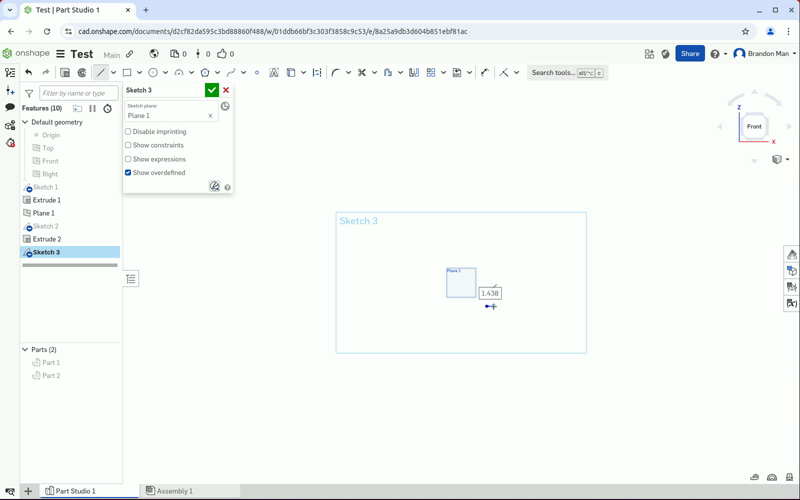
mouse_move(523, 306)
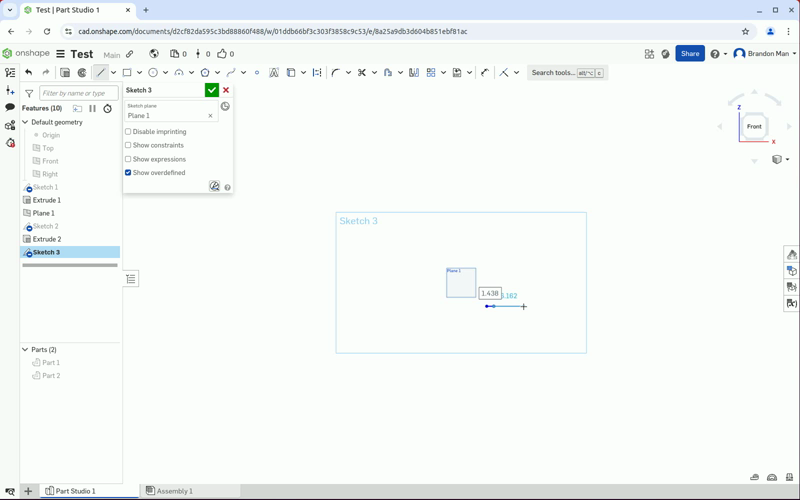
mouse_move(493, 282)
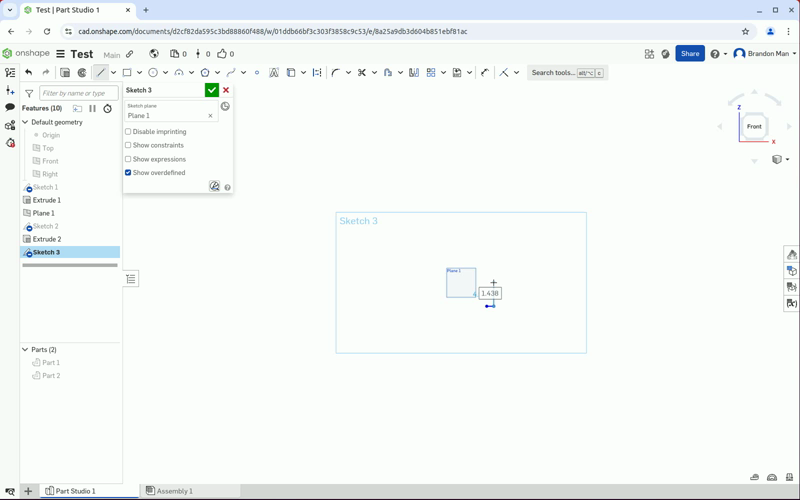
click(493, 282)
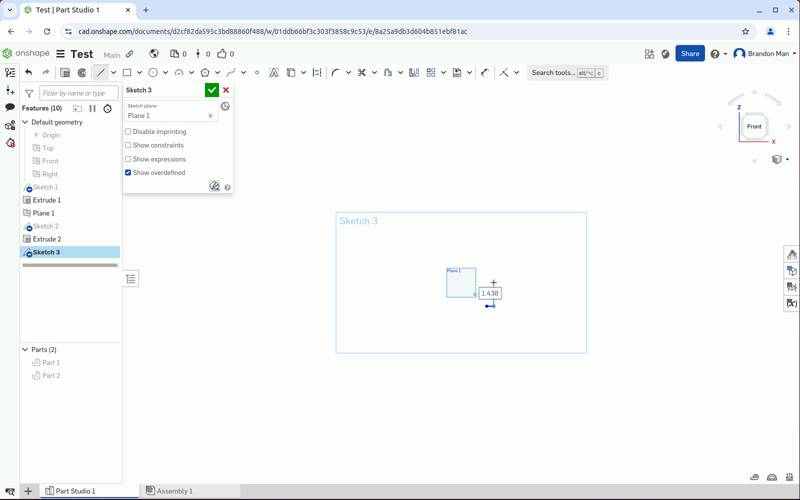
key_up(shift)
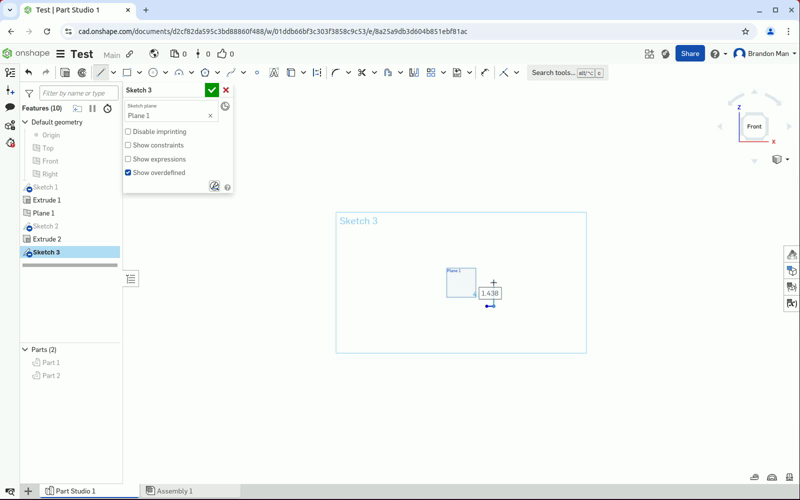
key_down(shift)
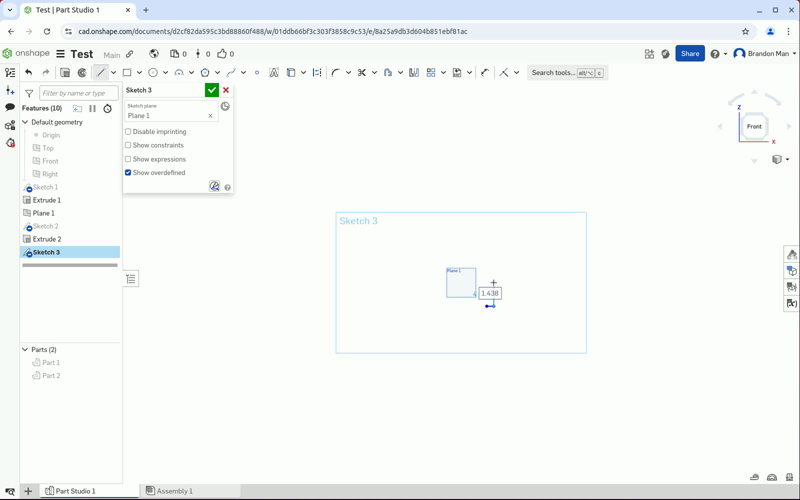
mouse_move(523, 282)
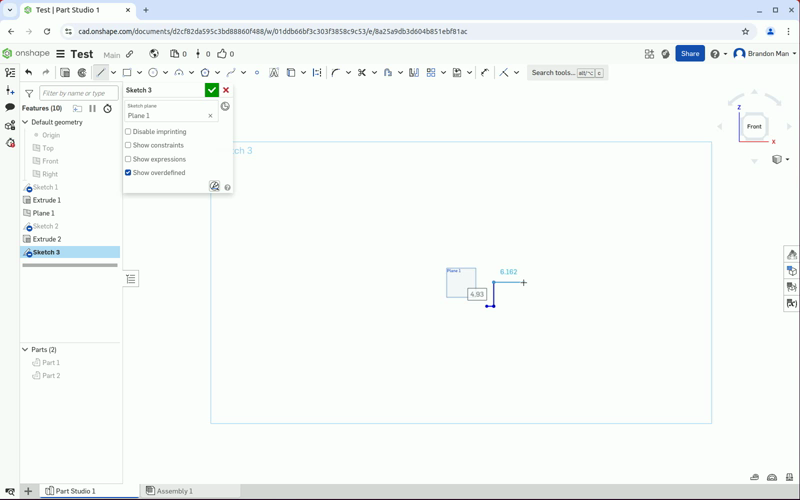
mouse_move(486, 282)
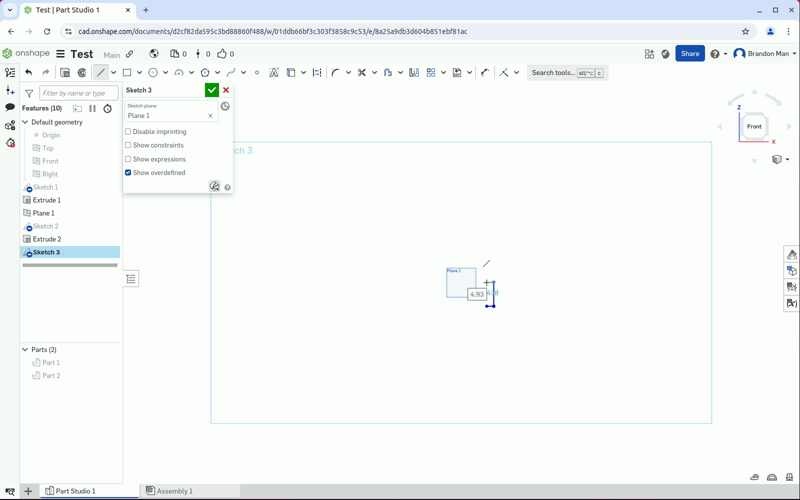
scroll(6)
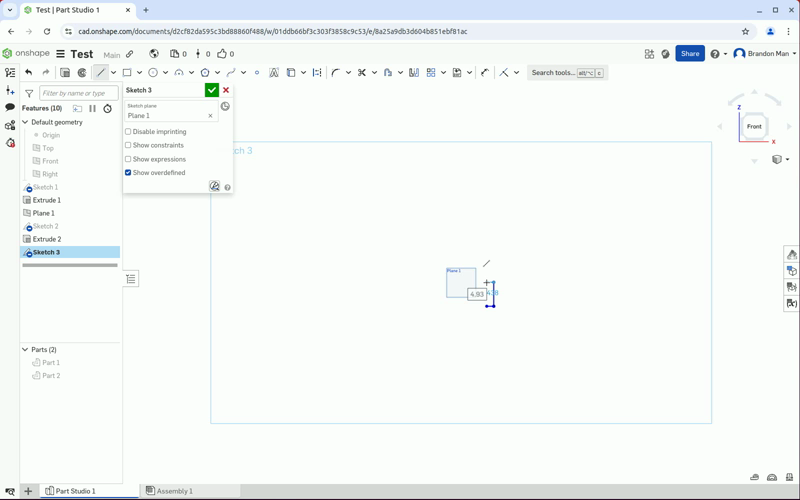
scroll(6)
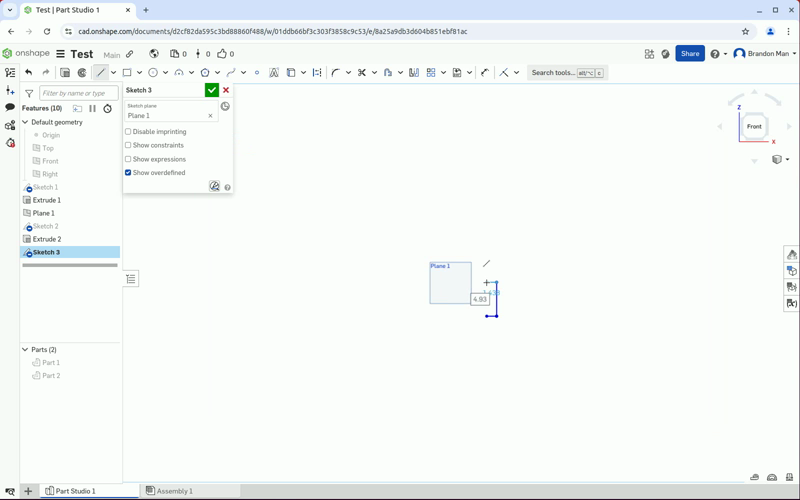
scroll(6)
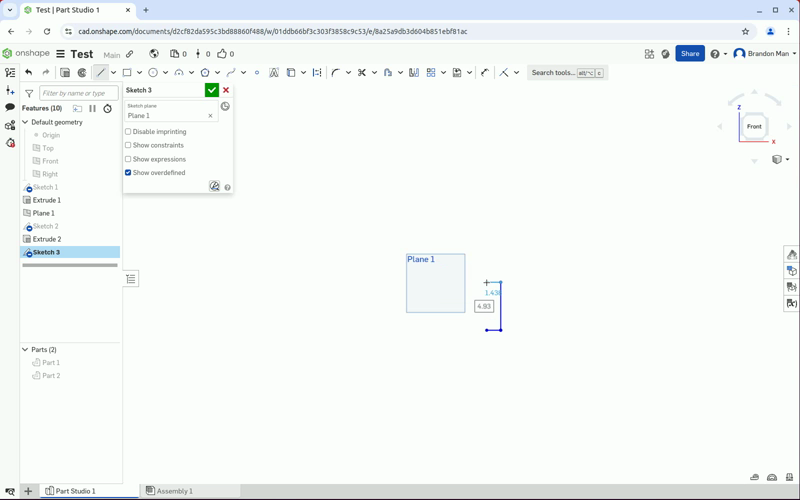
scroll(6)
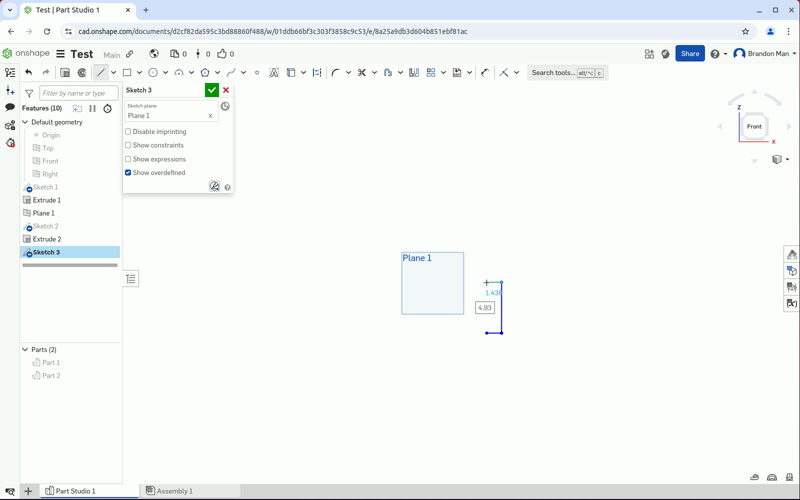
scroll(6)
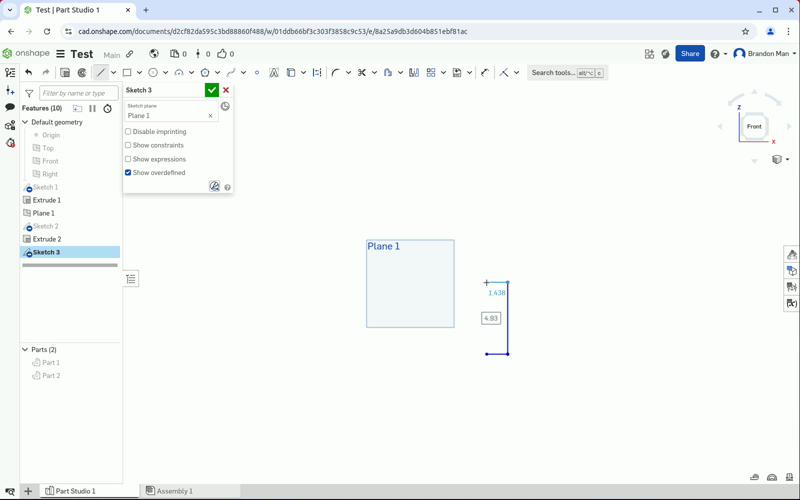
scroll(6)
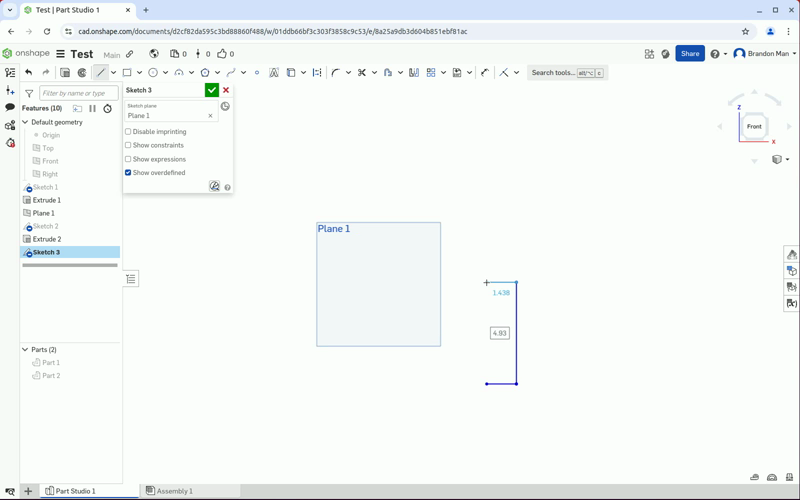
scroll(6)
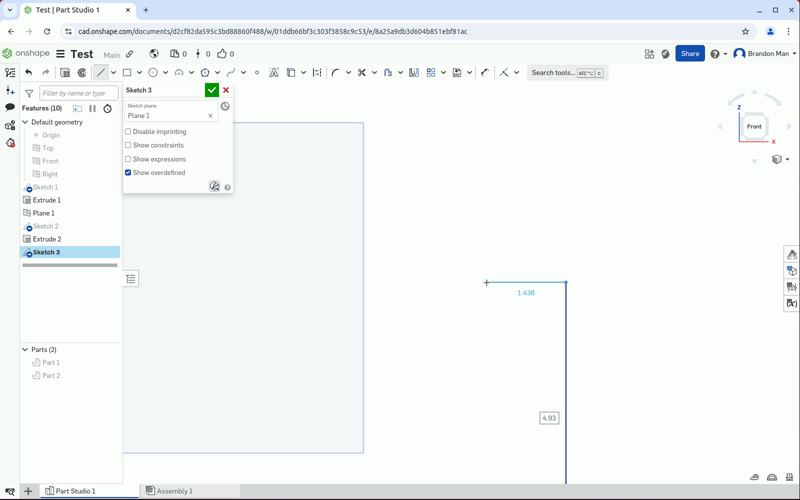
click(486, 282)
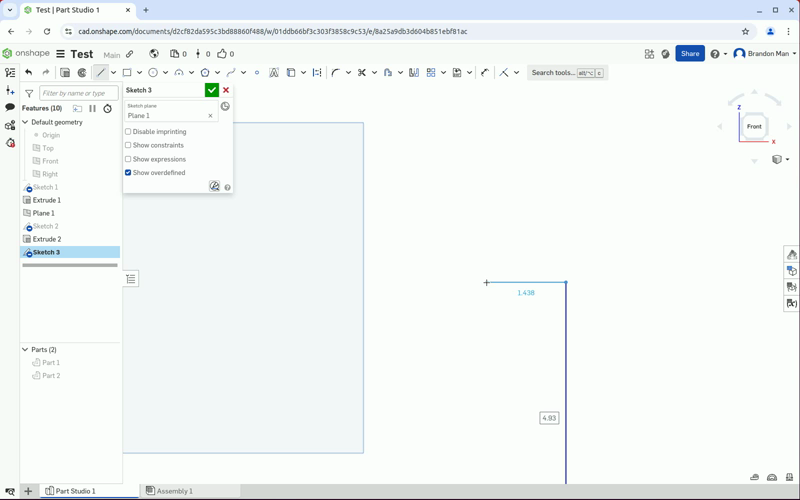
scroll(-6)
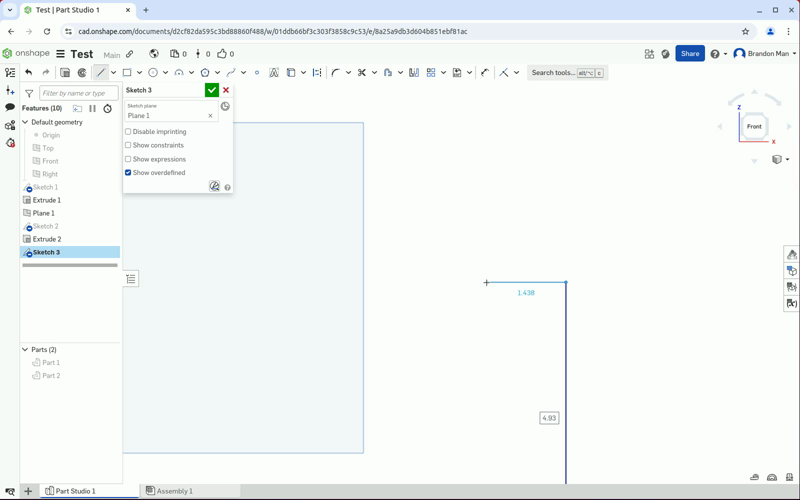
scroll(-6)
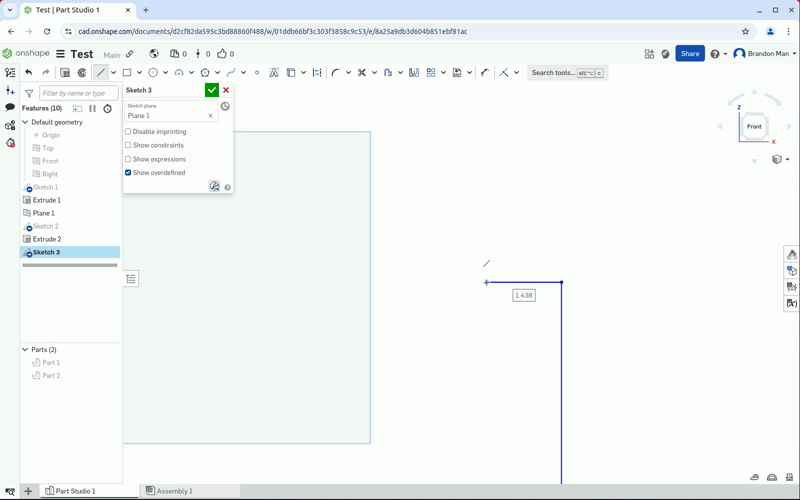
scroll(-6)
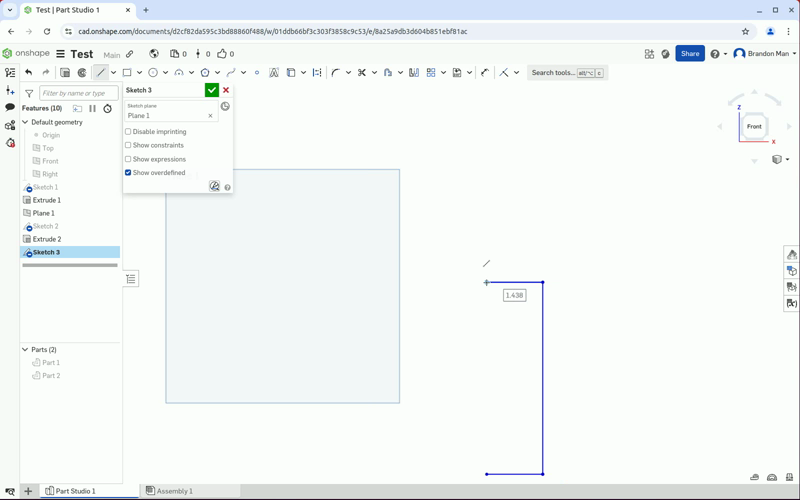
scroll(-6)
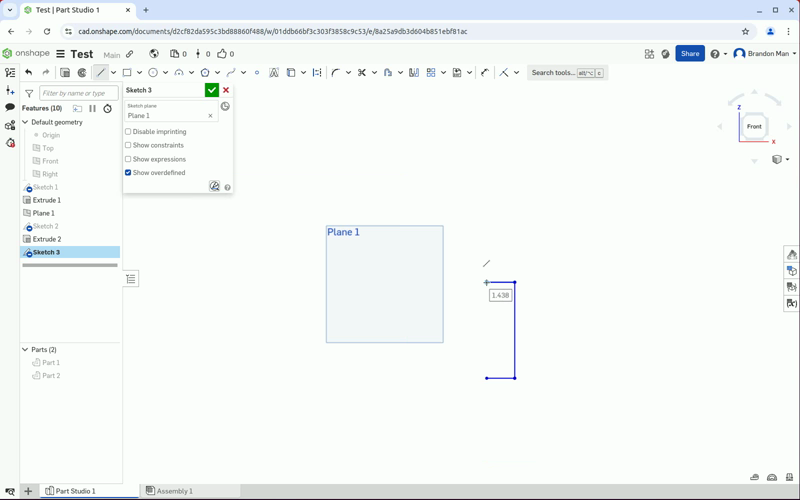
scroll(-6)
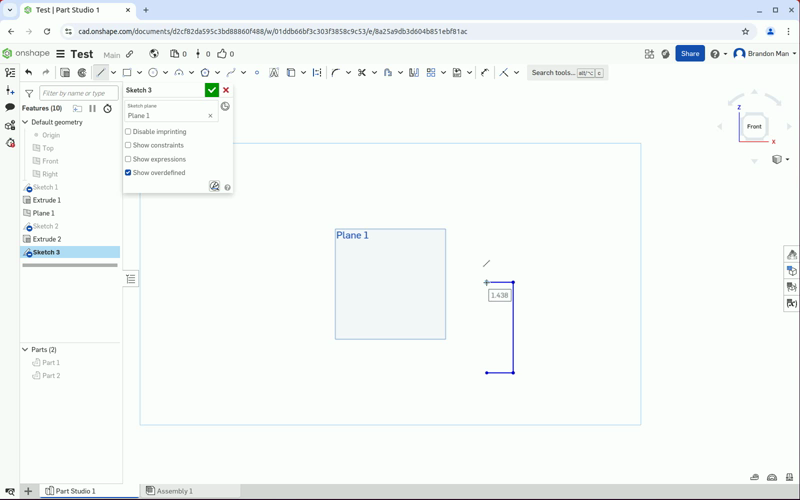
scroll(-6)
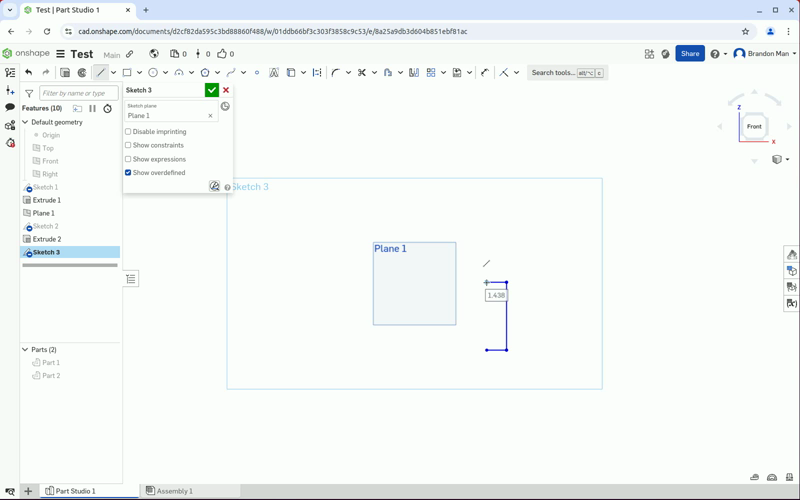
scroll(-6)
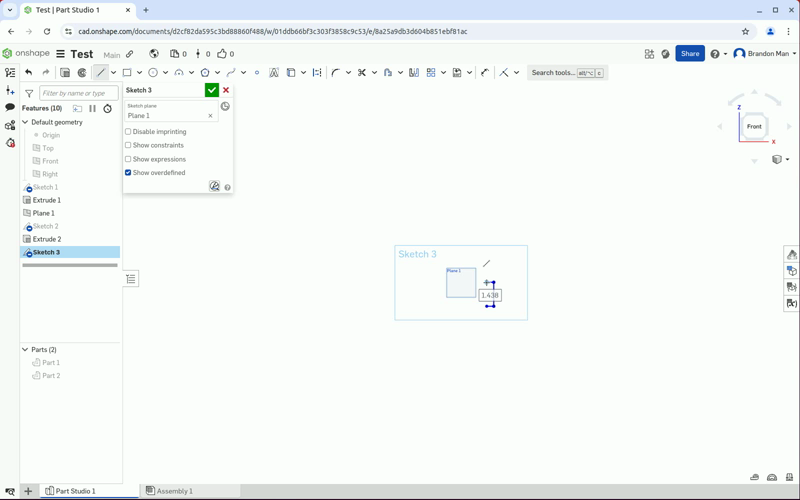
key_up(shift)
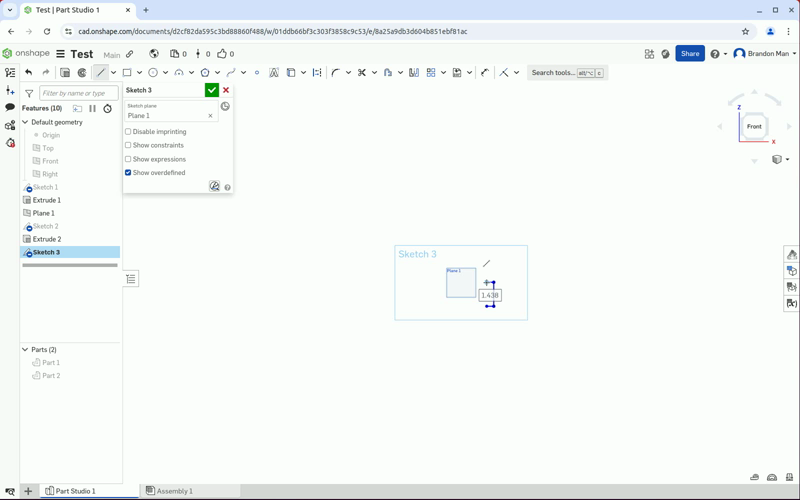
mouse_move(516, 282)
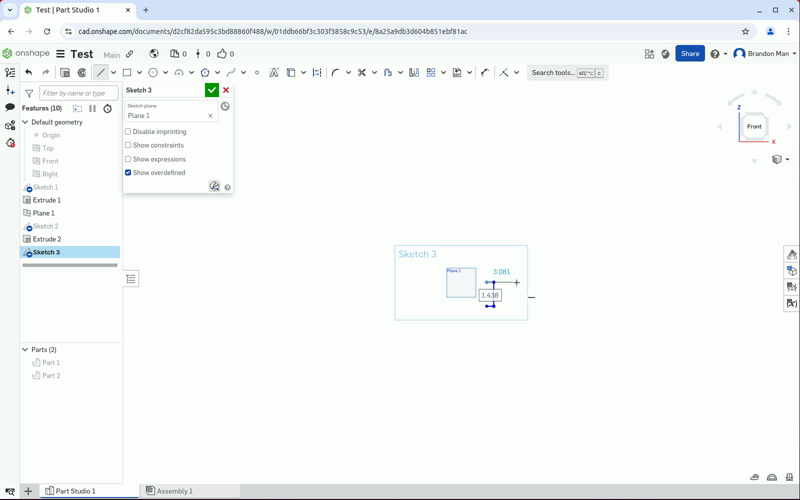
key_down(shift)
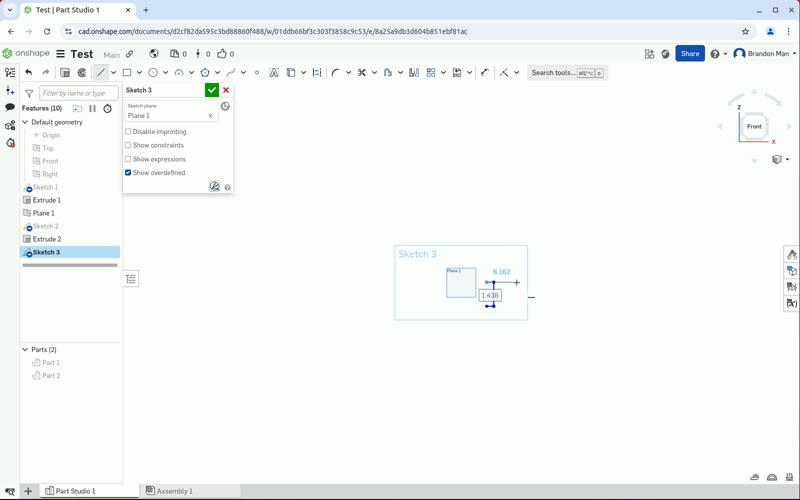
mouse_move(486, 306)
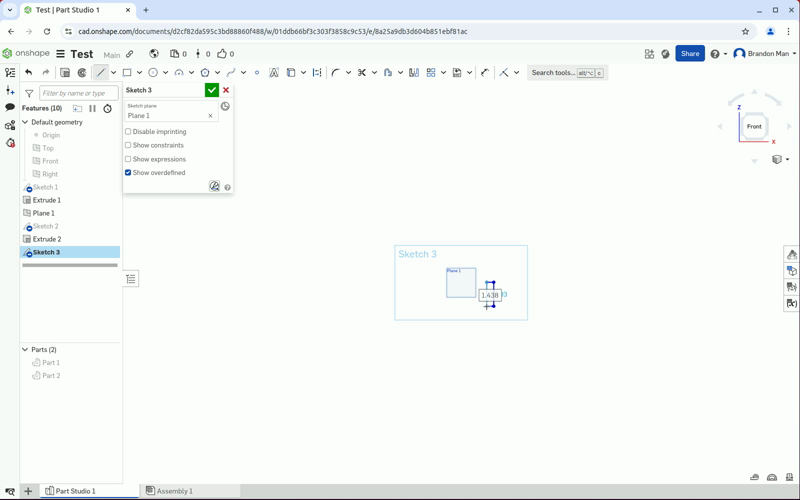
key_up(shift)
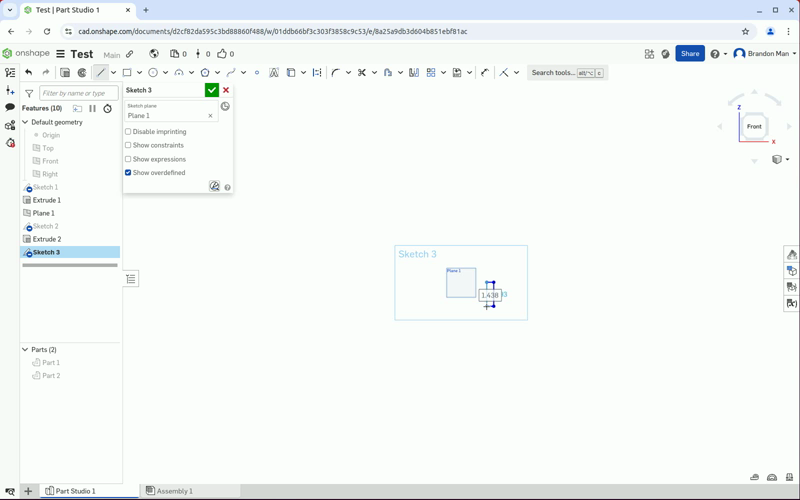
click(486, 306)
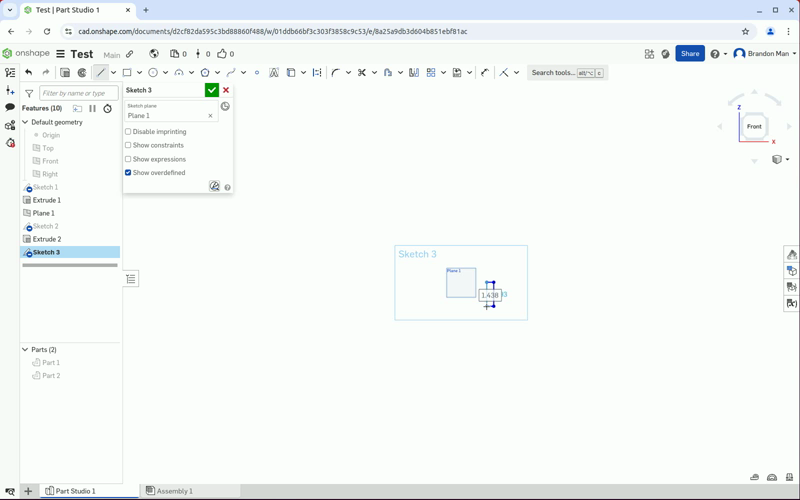
key(esc)
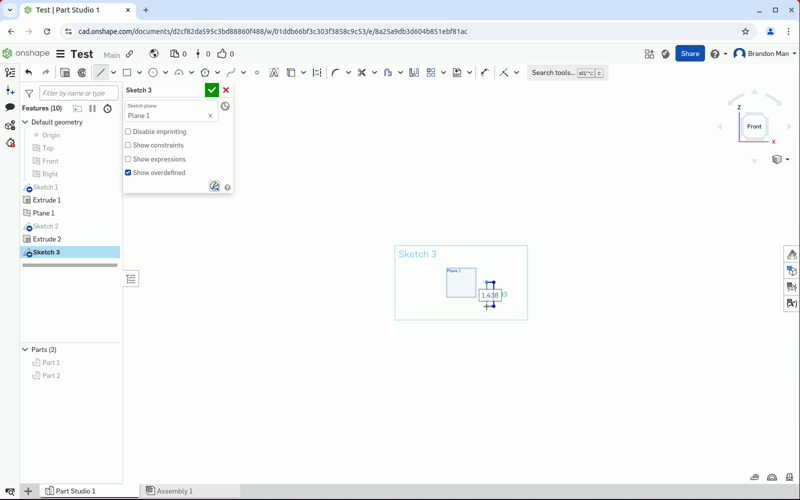
mouse_move(489, 296)
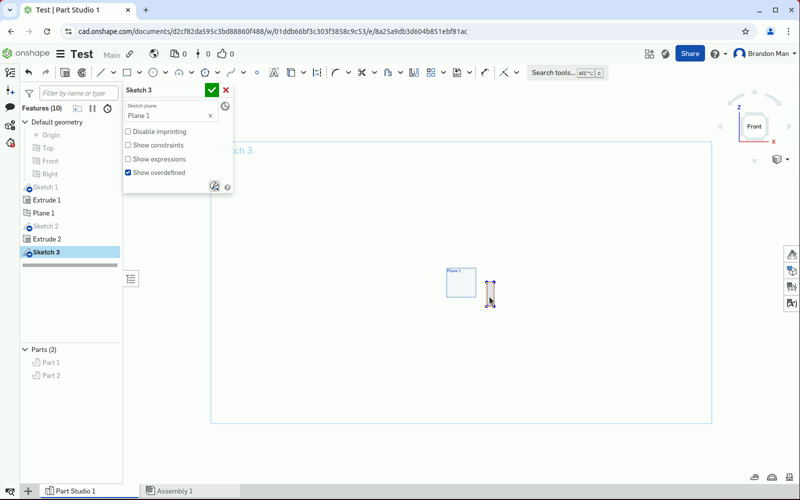
scroll(6)
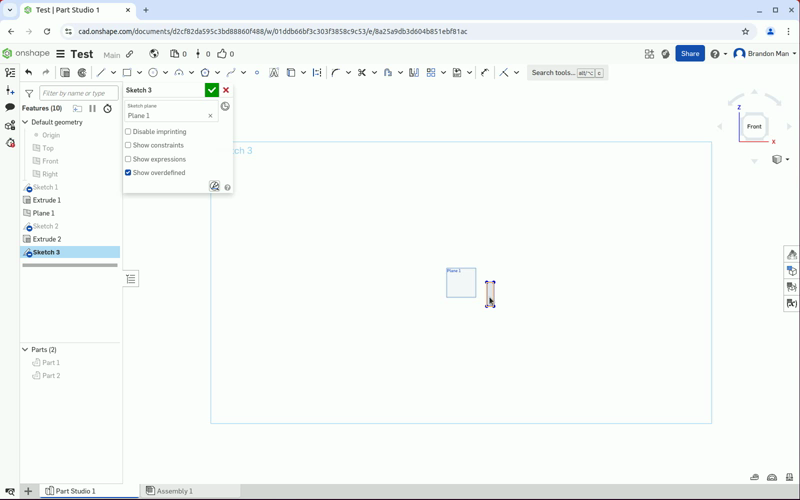
scroll(6)
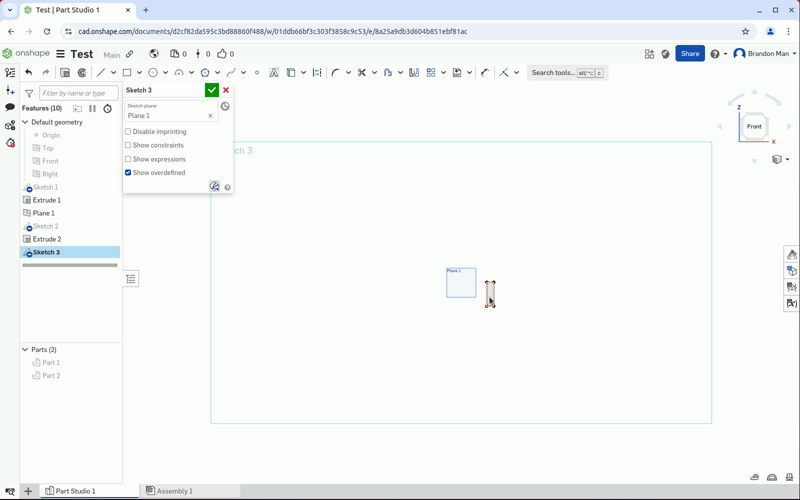
scroll(6)
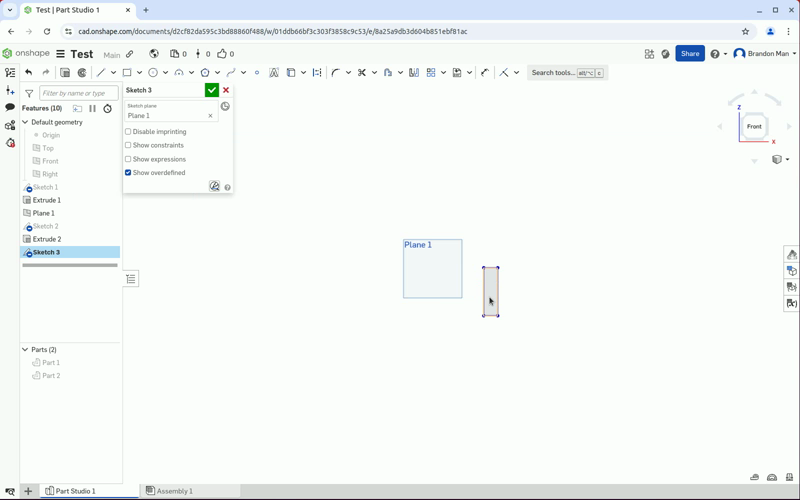
scroll(6)
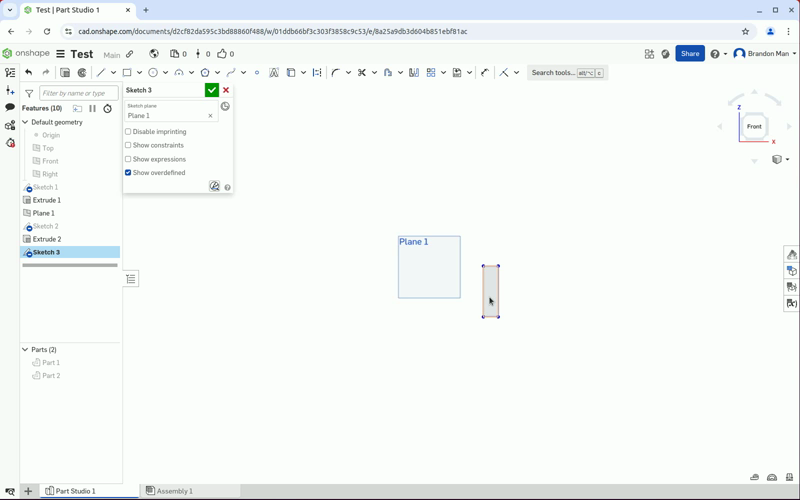
scroll(6)
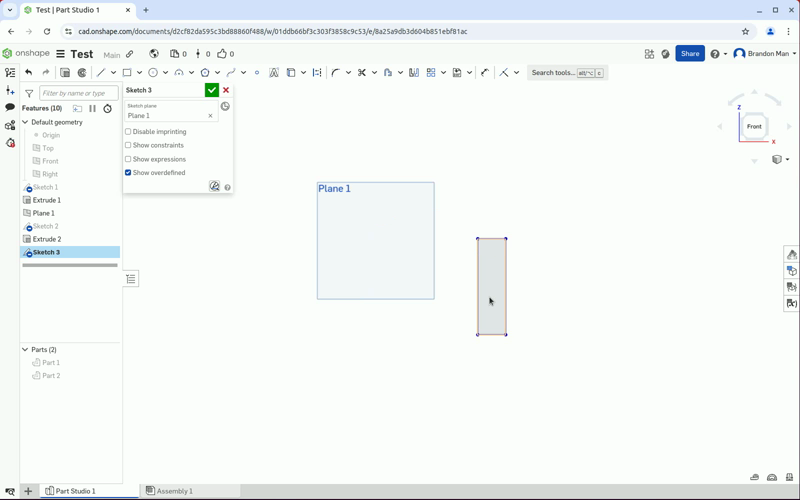
scroll(6)
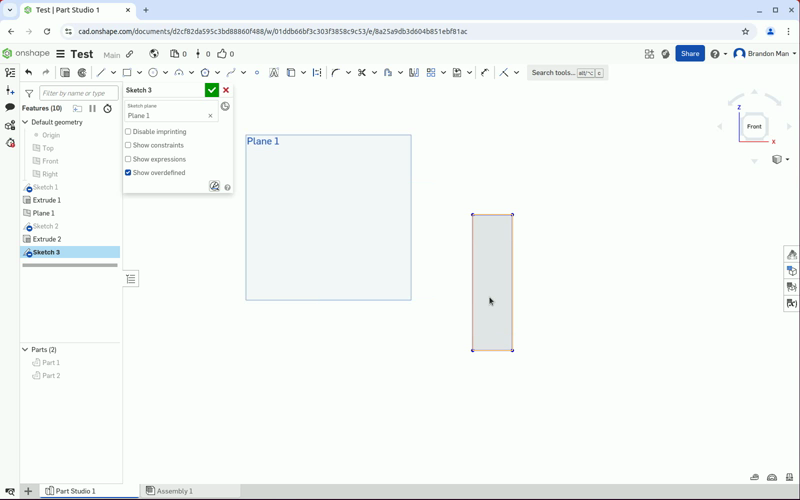
scroll(6)
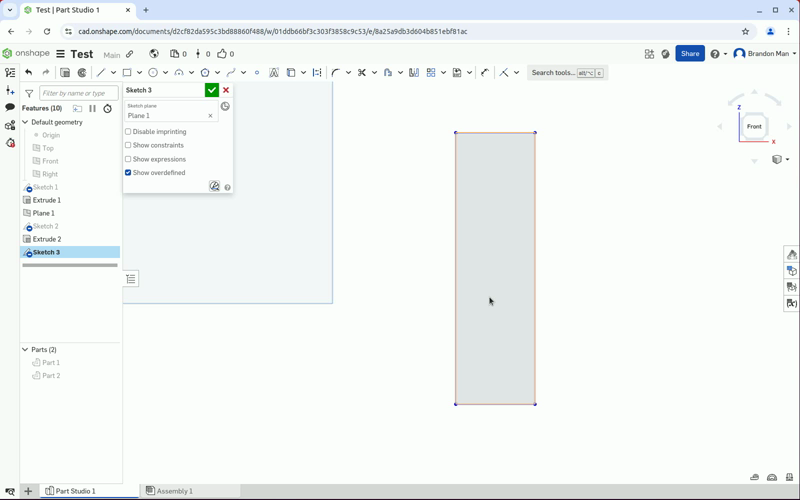
click(489, 296)
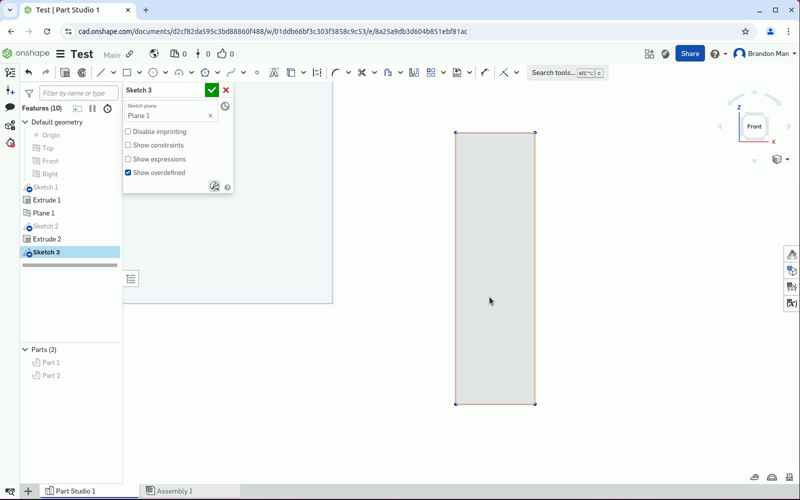
scroll(-6)
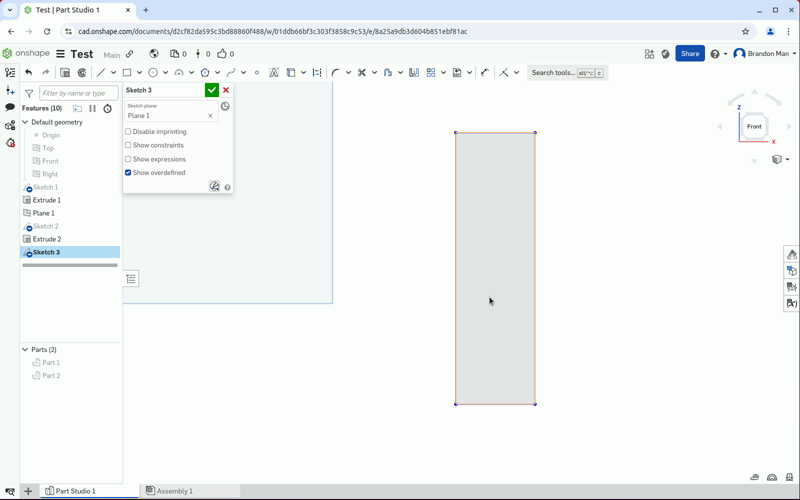
scroll(-6)
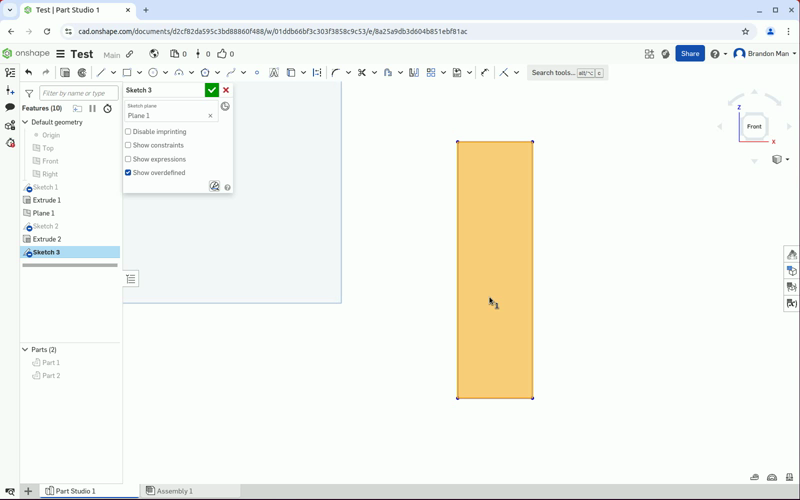
scroll(-6)
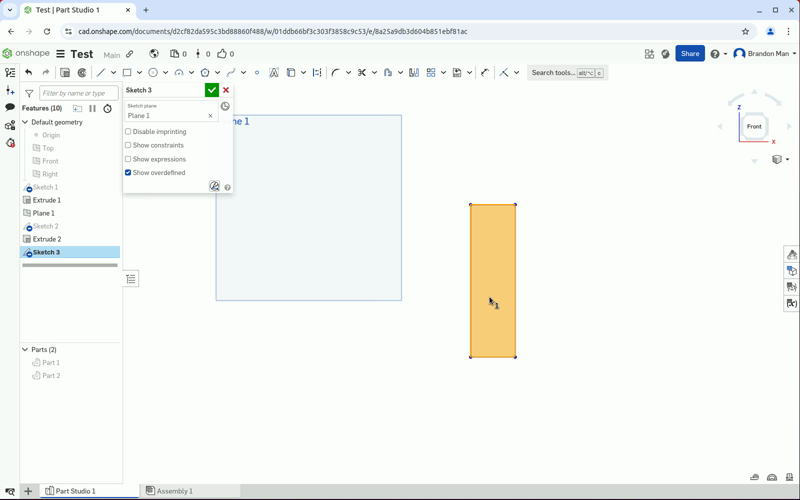
scroll(-6)
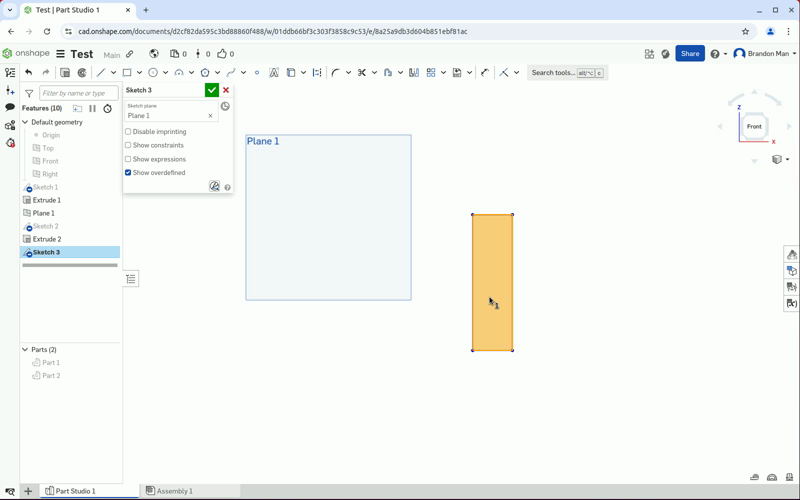
scroll(-6)
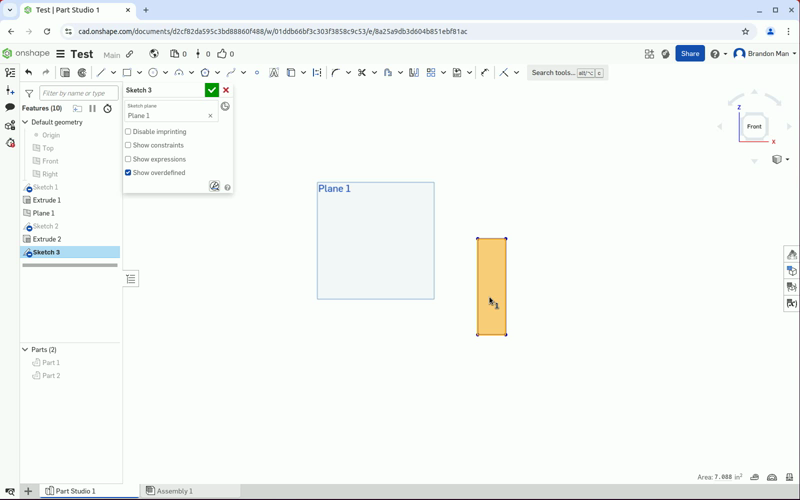
scroll(-6)
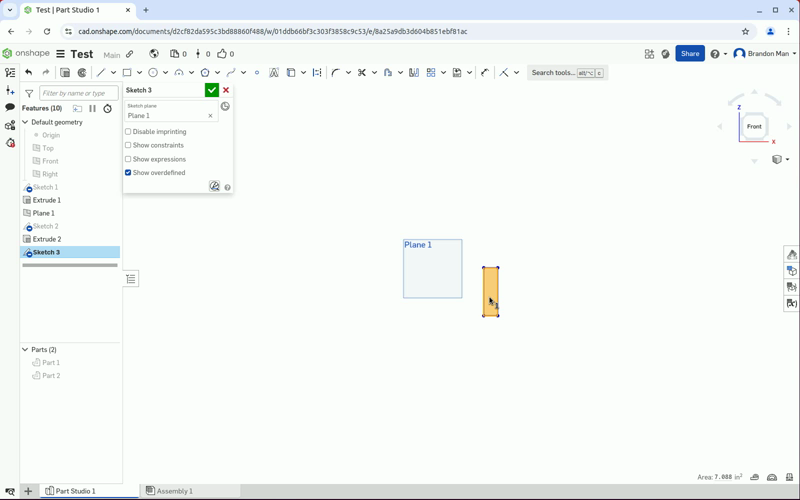
scroll(-6)
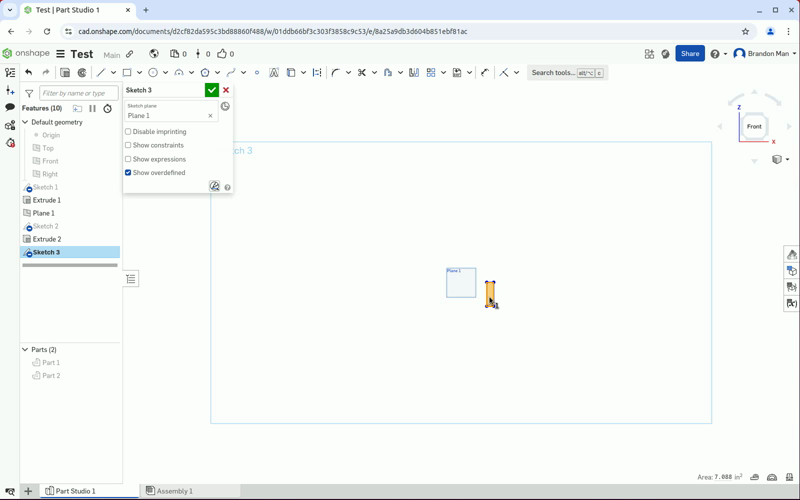
mouse_move(73, 352)
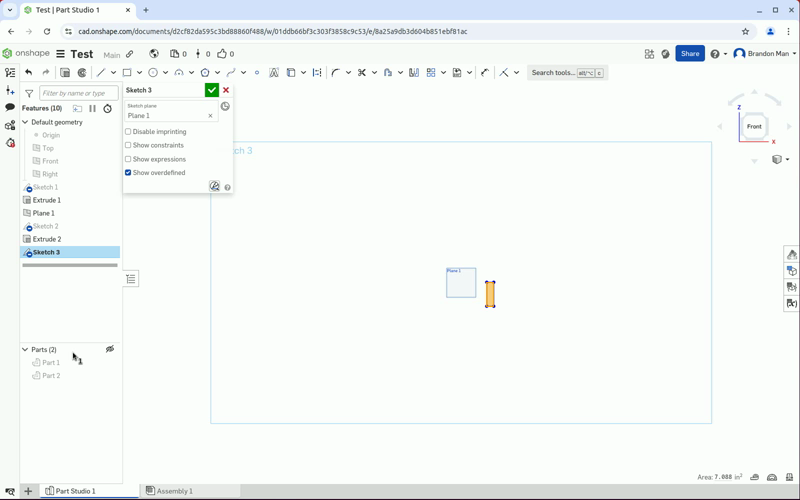
key(shift+y)
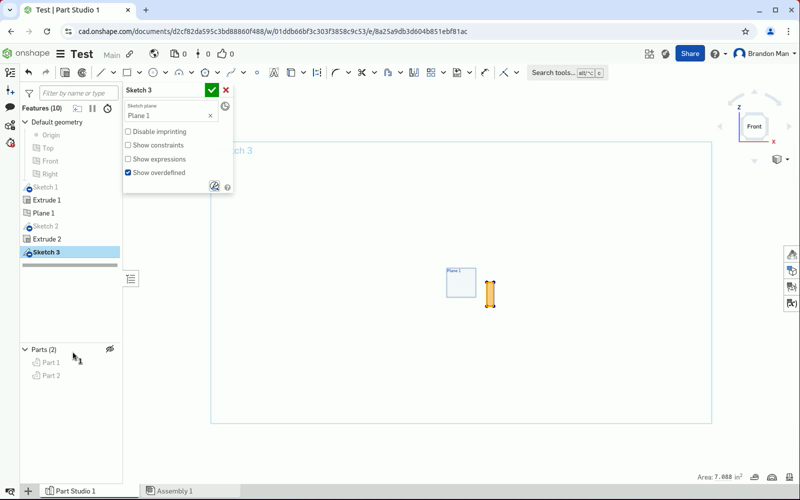
key(shift+e)
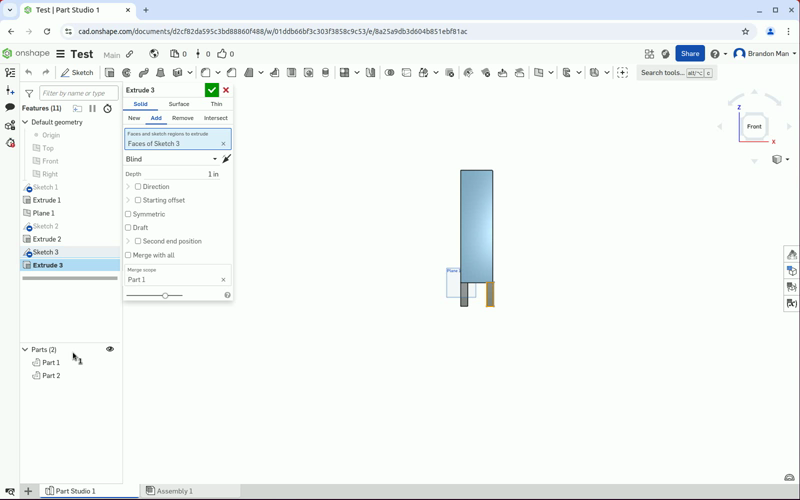
mouse_move(143, 106)
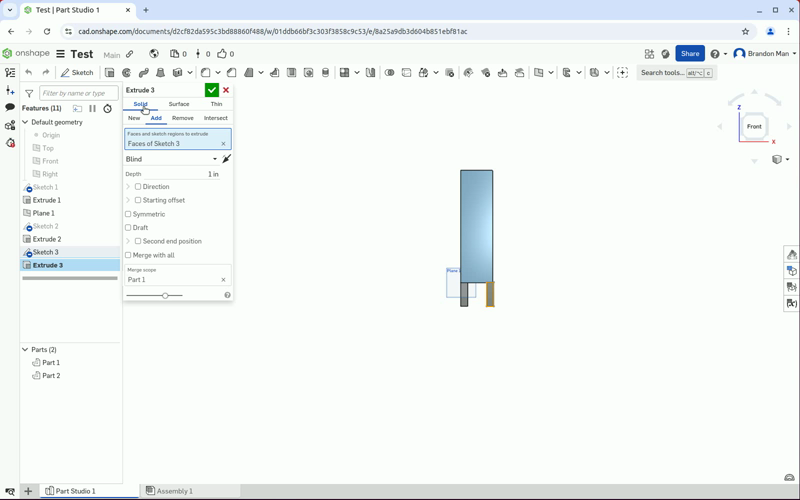
click(143, 106)
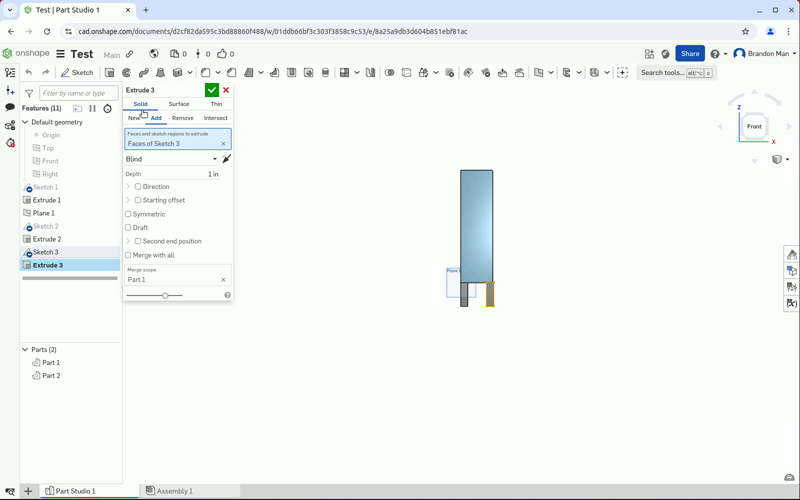
mouse_move(137, 120)
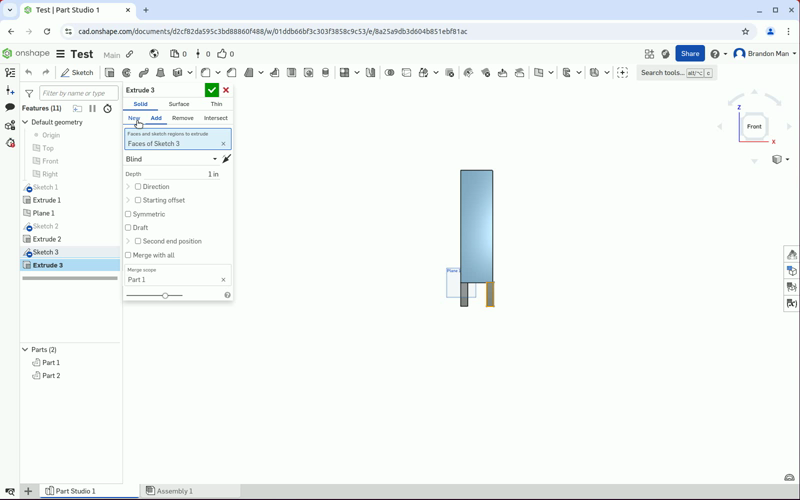
click(137, 120)
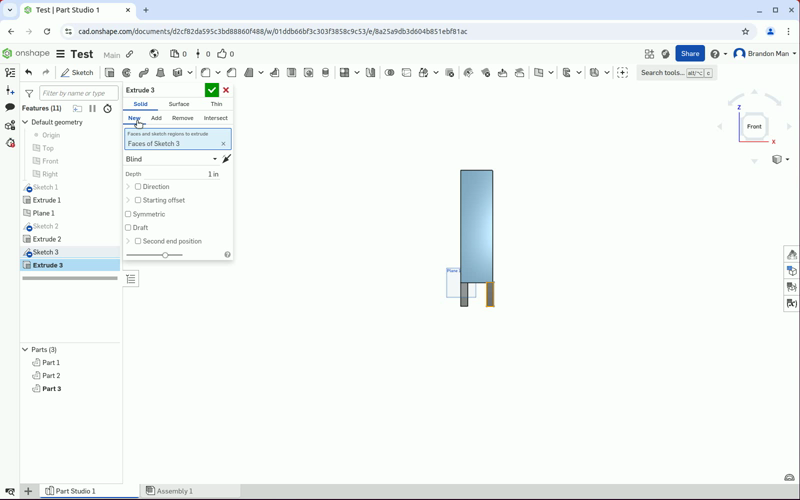
key(tab, 4)
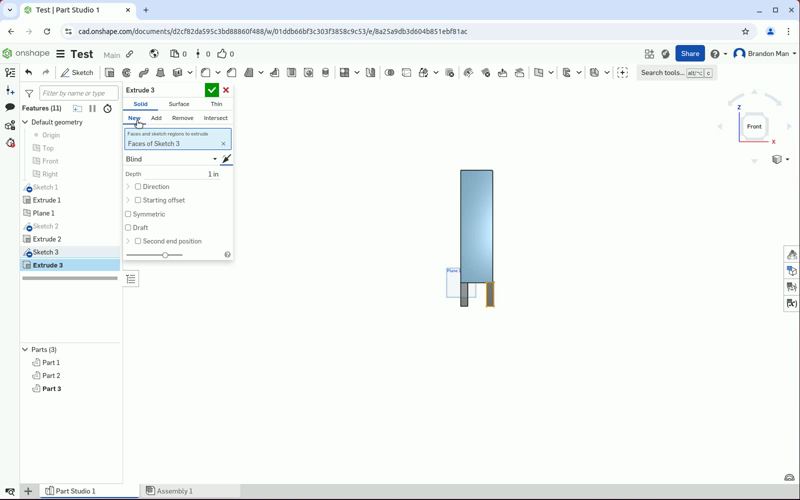
text(-1.204)
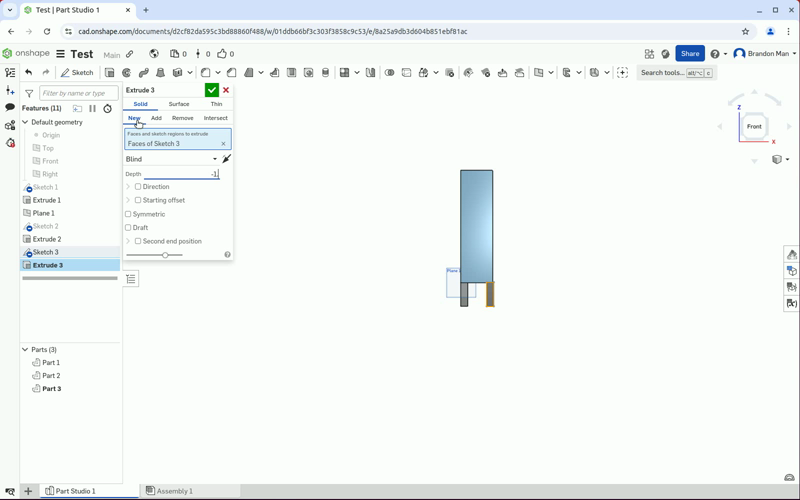
key(enter)
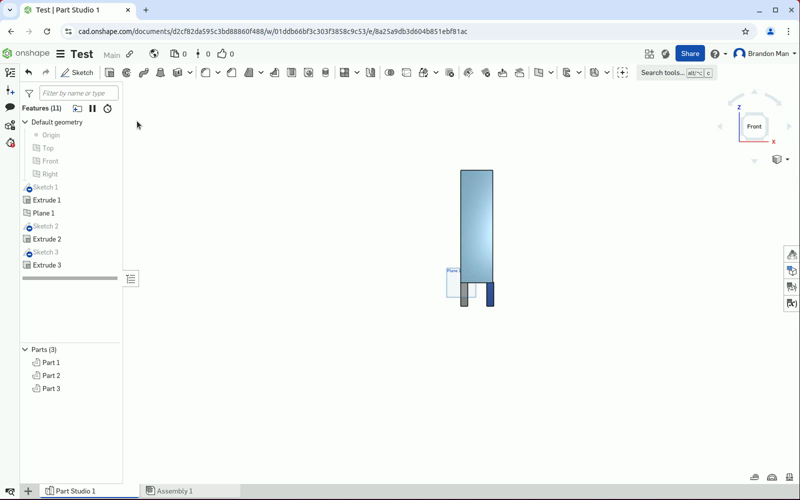
key(shift+h)
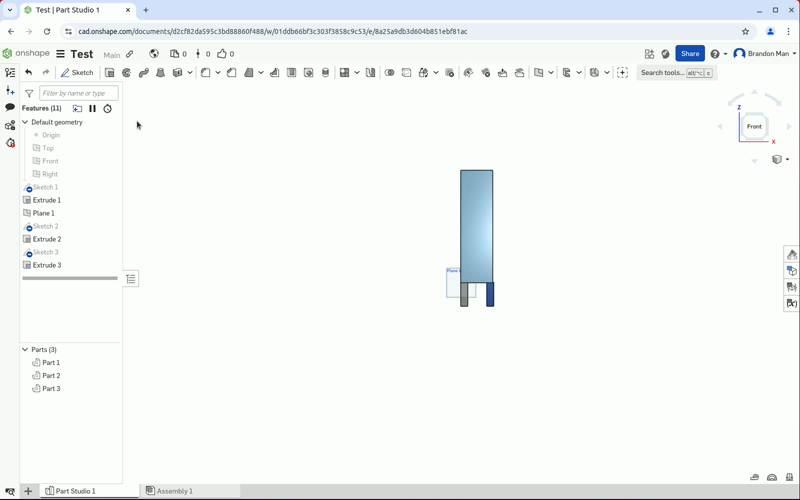
key(shift+h)
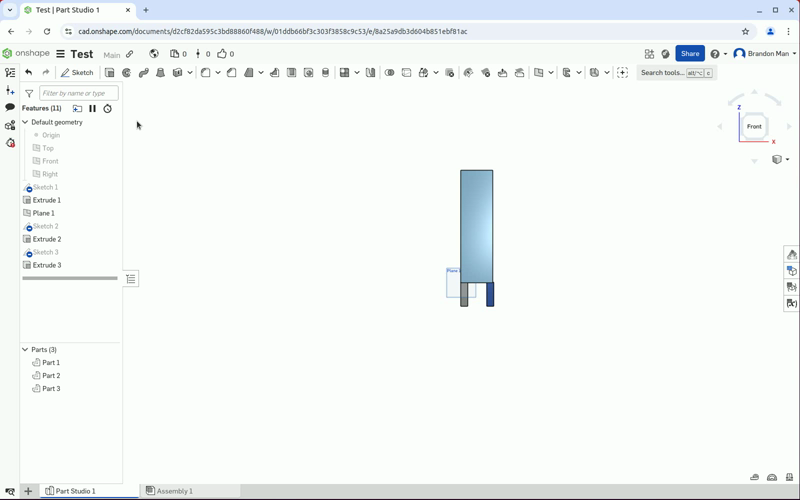
mouse_move(73, 189)
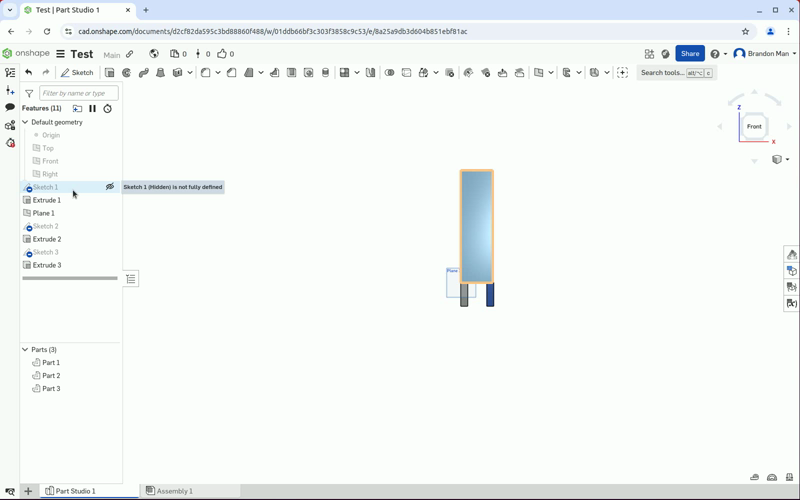
click(73, 189)
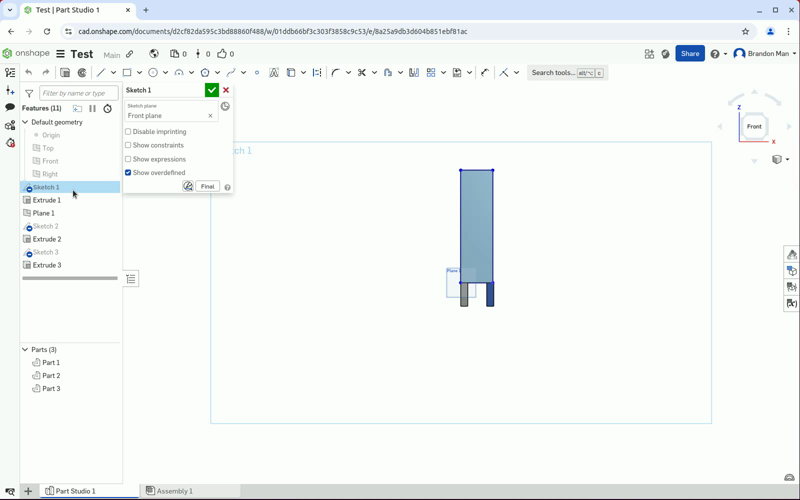
mouse_move(229, 92)
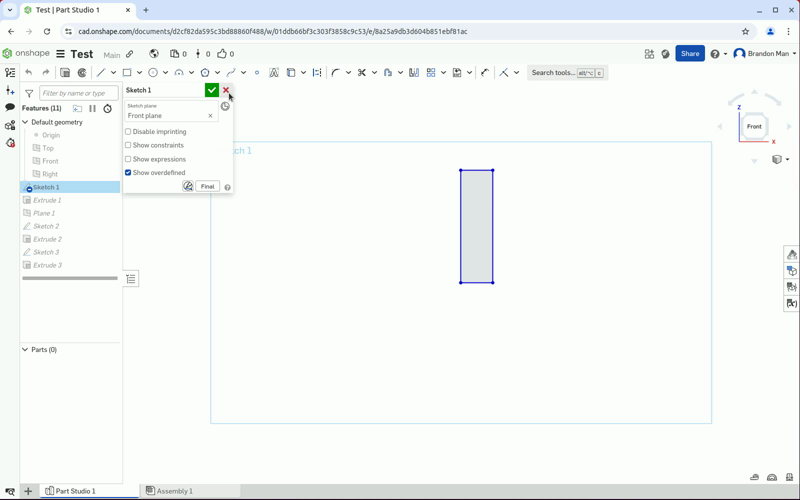
click(229, 92)
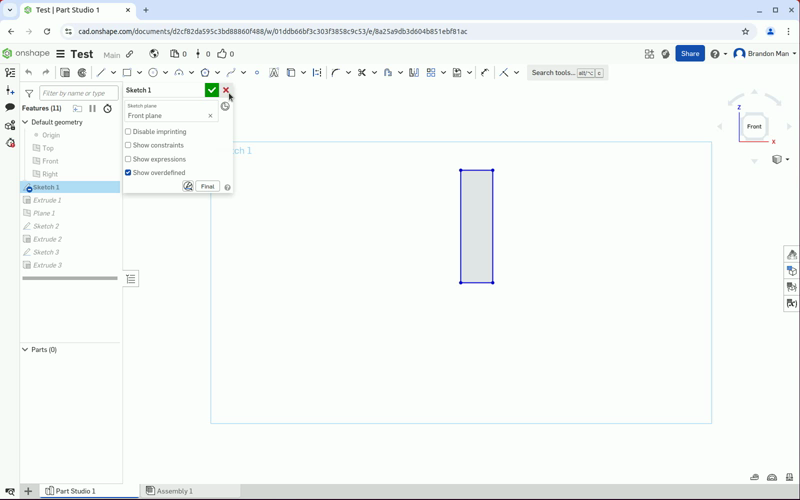
key(shift+s)
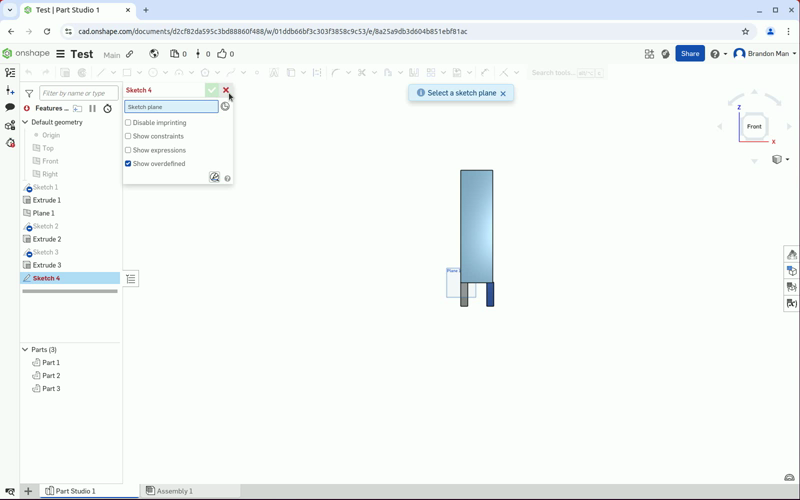
mouse_move(73, 215)
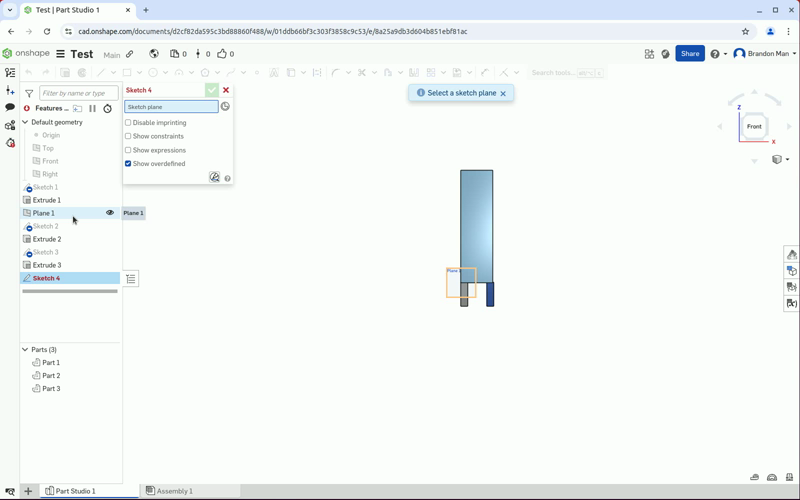
click(73, 215)
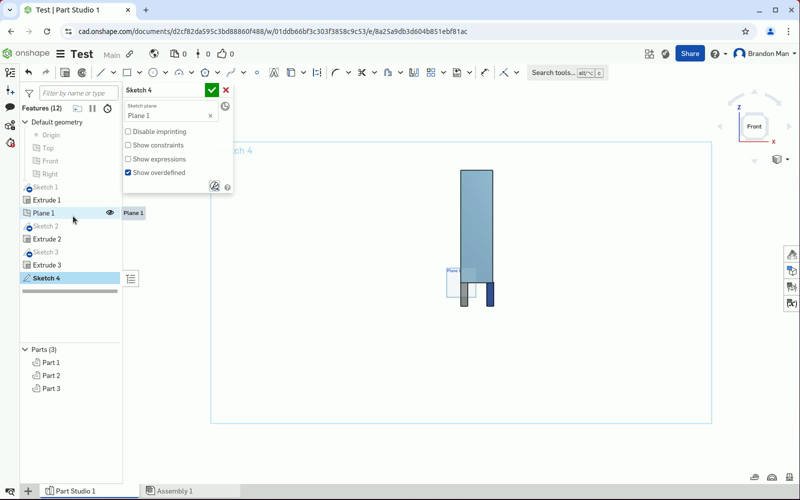
mouse_move(73, 352)
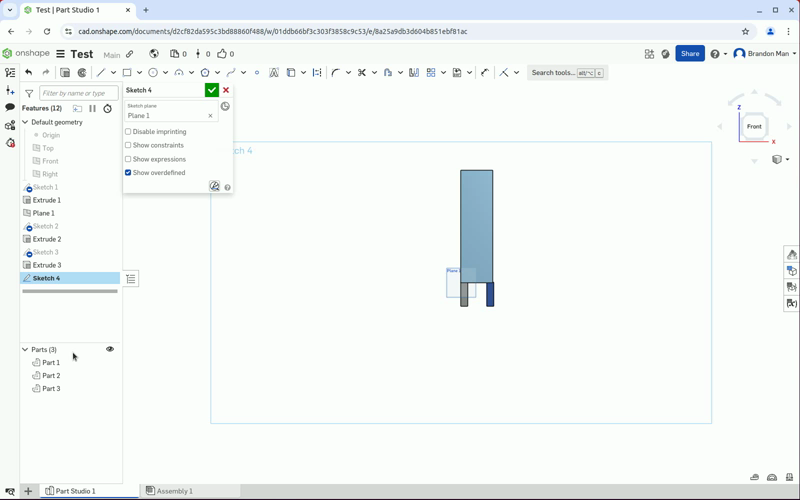
key(y)
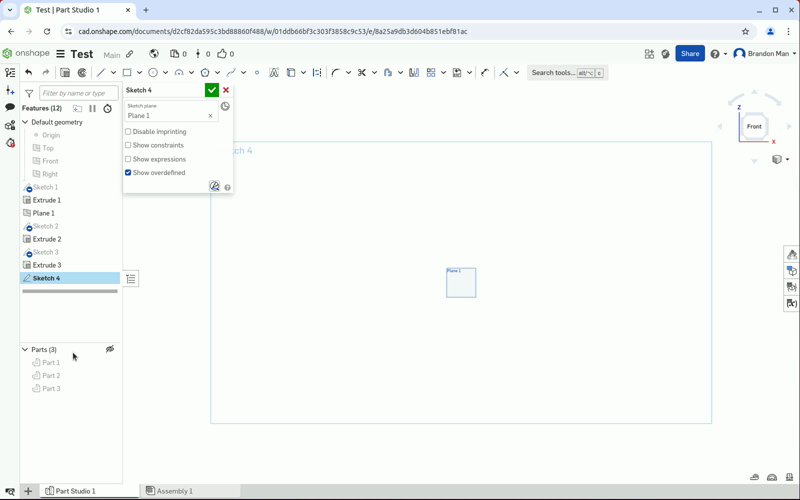
key(l)
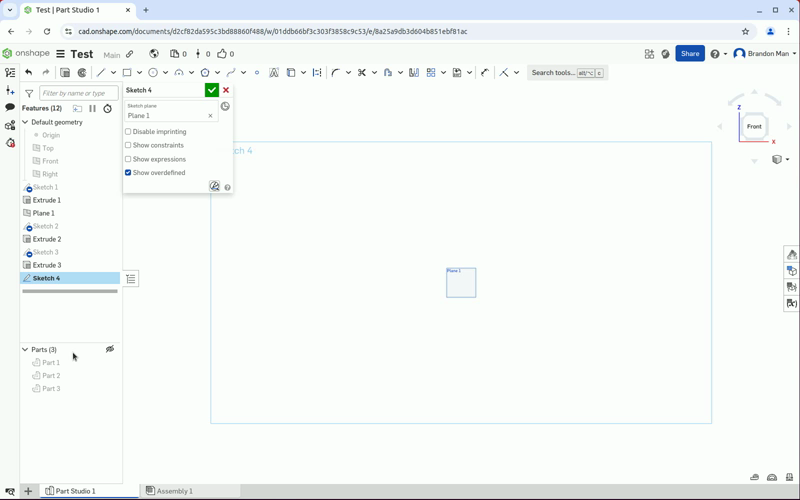
key_down(shift)
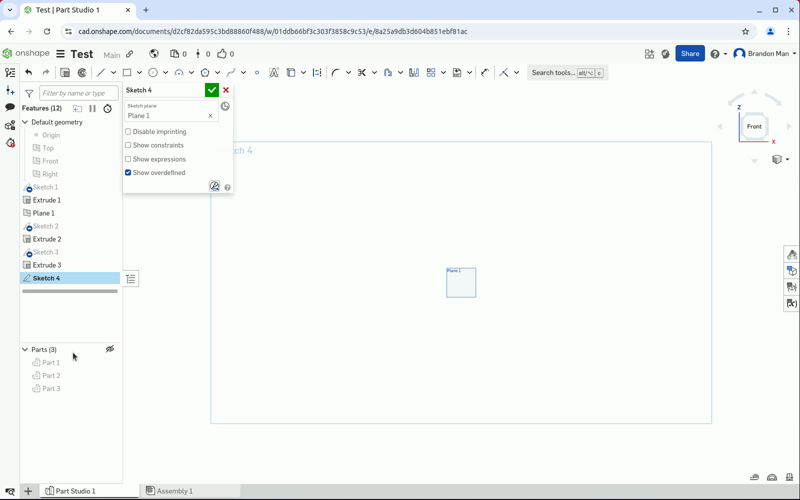
mouse_move(473, 306)
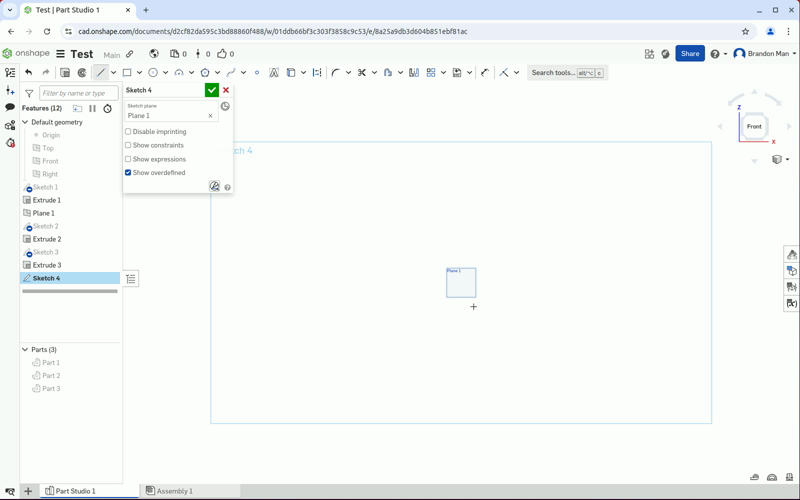
click(473, 306)
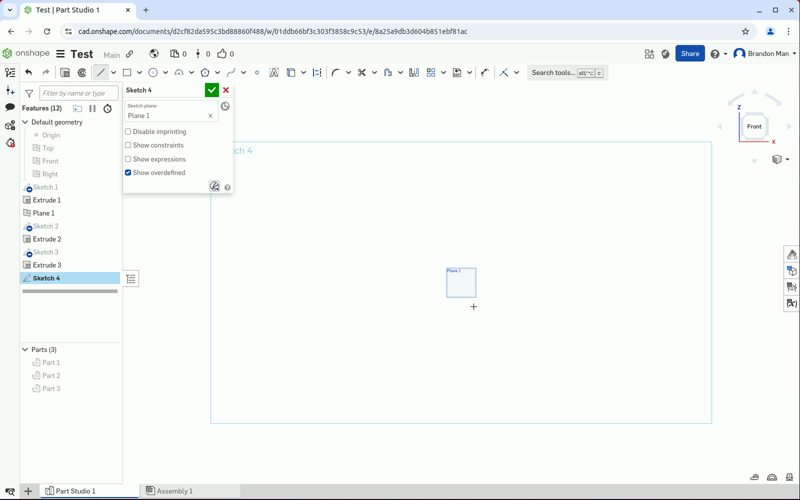
key_up(shift)
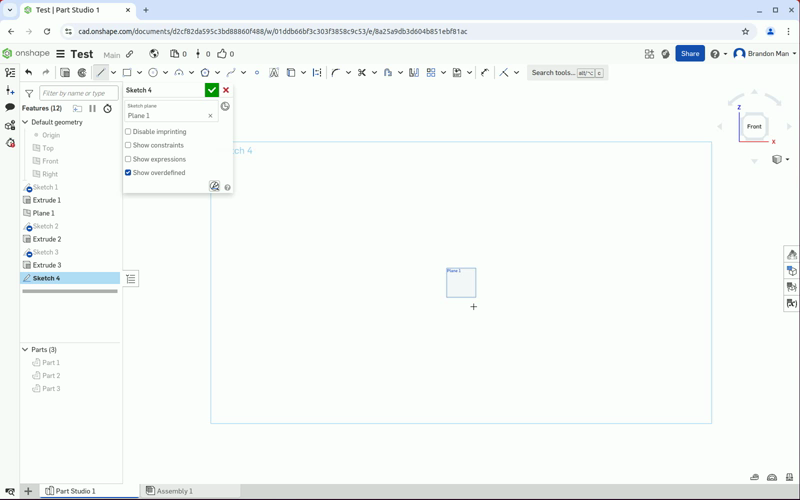
key_down(shift)
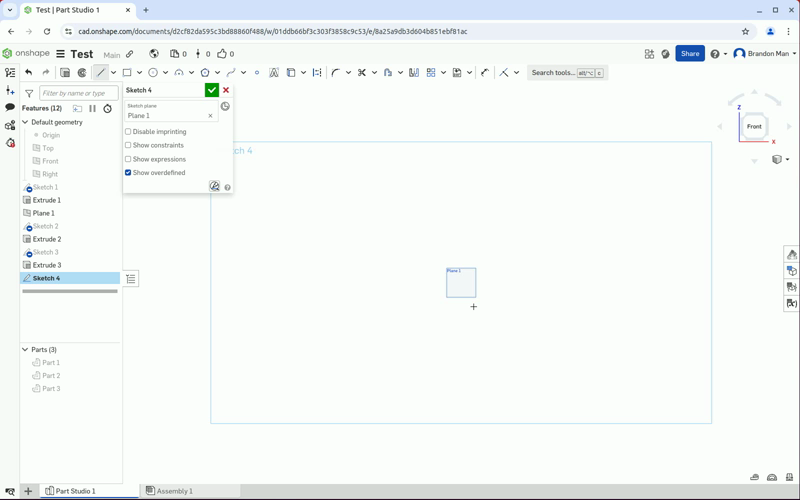
mouse_move(503, 306)
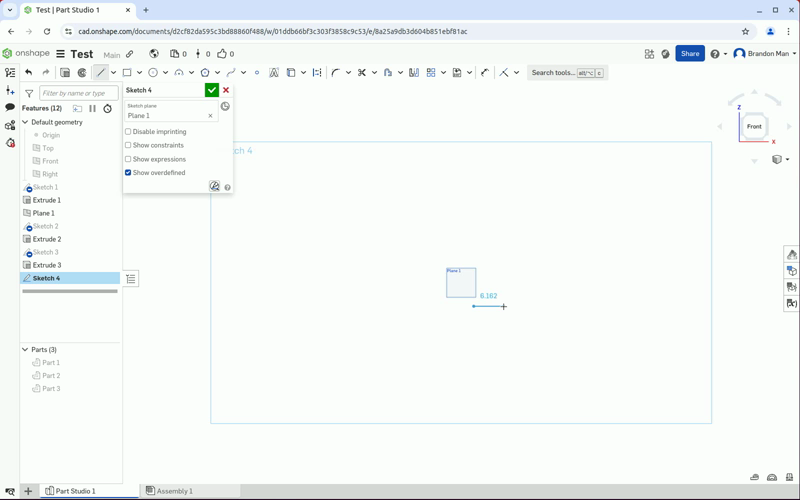
mouse_move(480, 306)
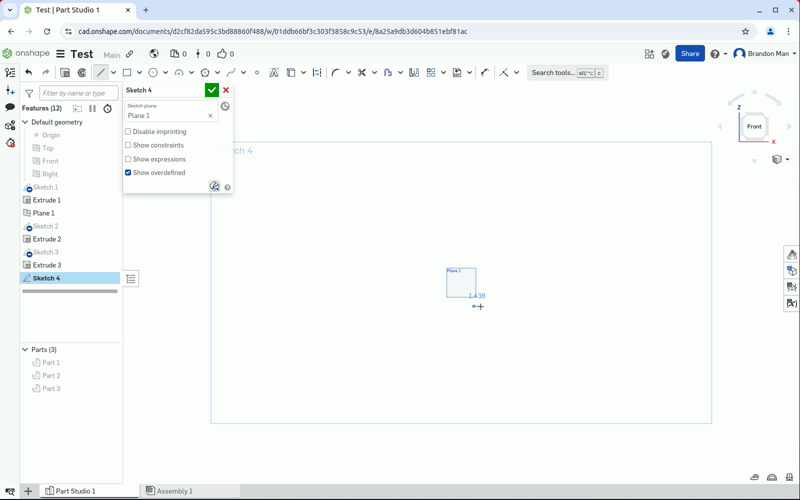
scroll(6)
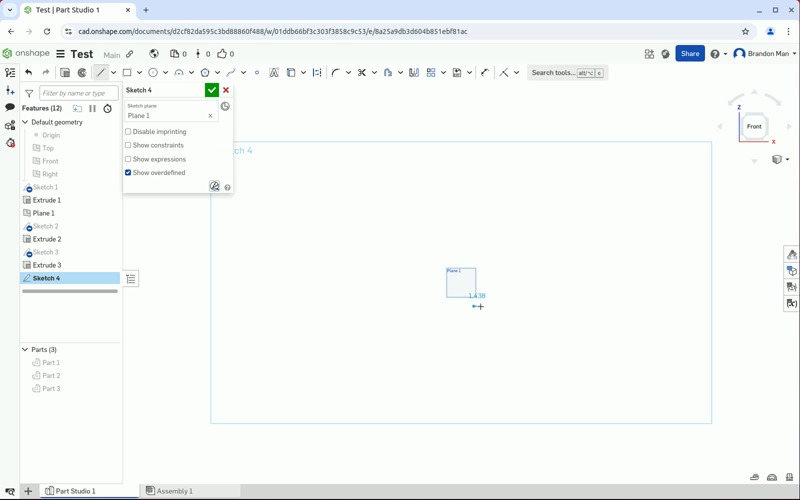
scroll(6)
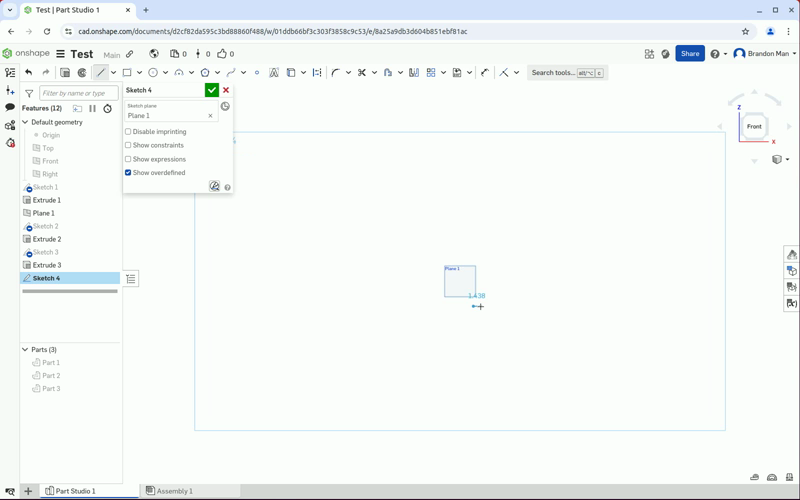
scroll(6)
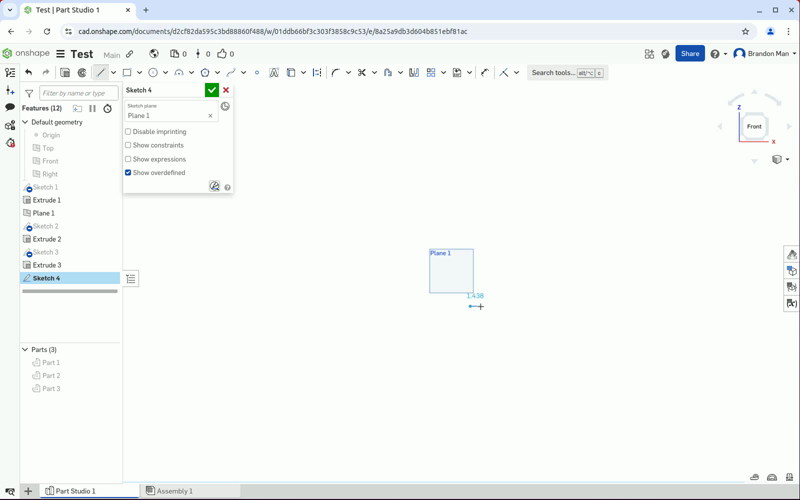
scroll(6)
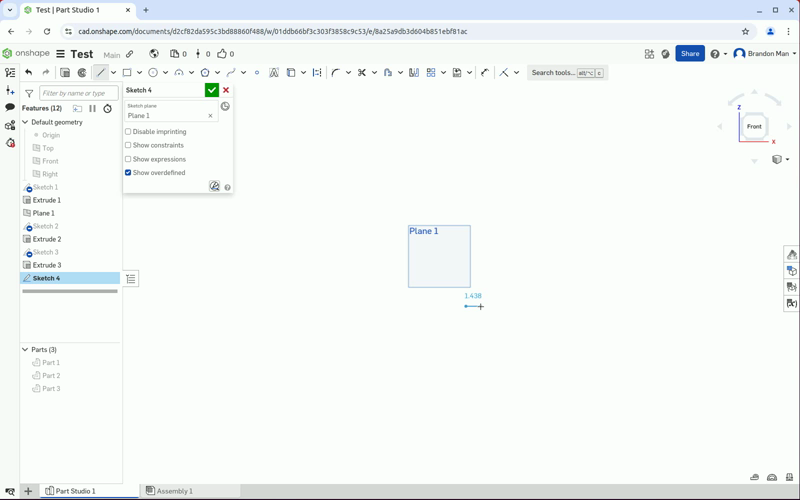
scroll(6)
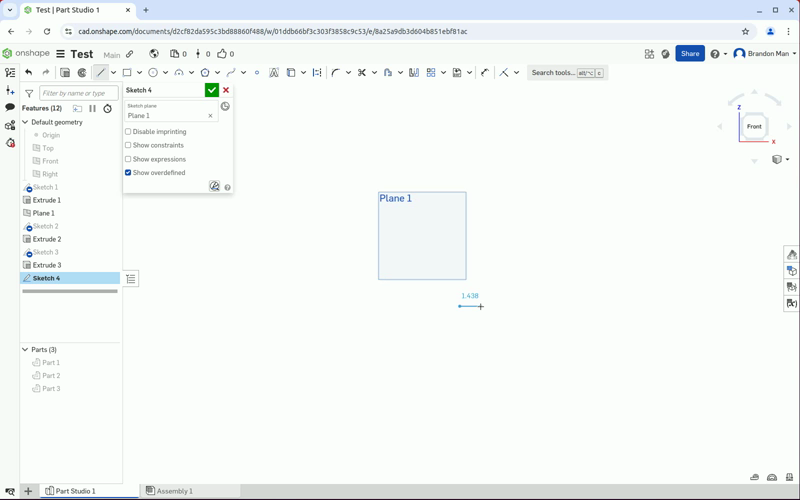
scroll(6)
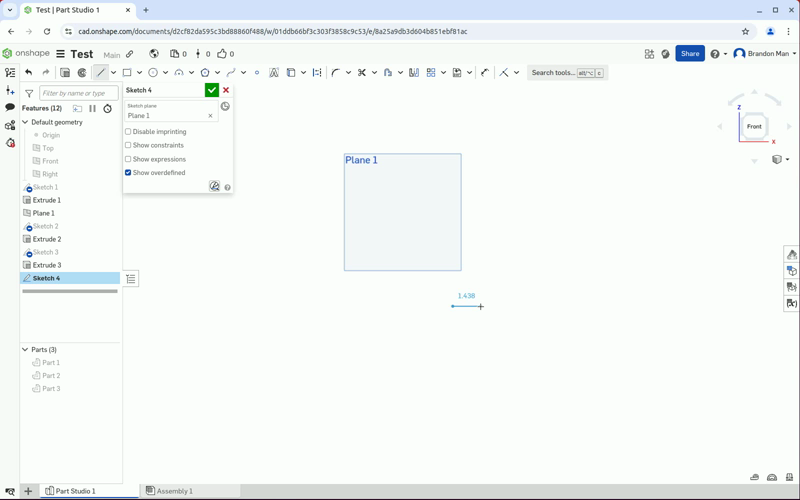
scroll(6)
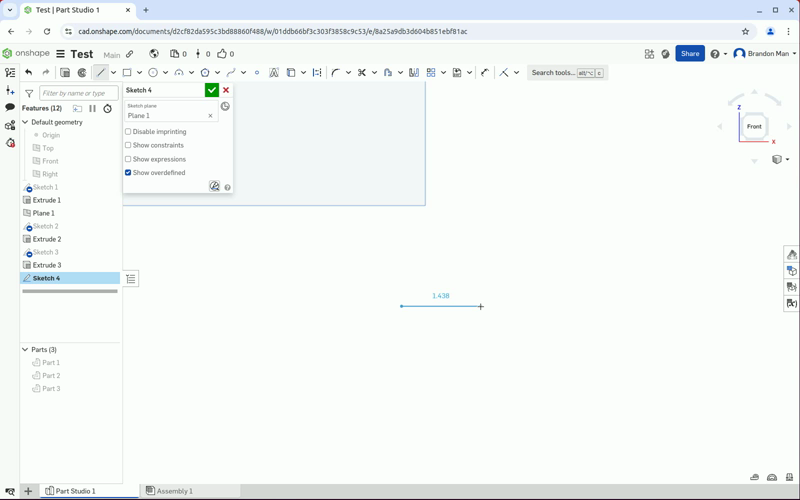
click(480, 306)
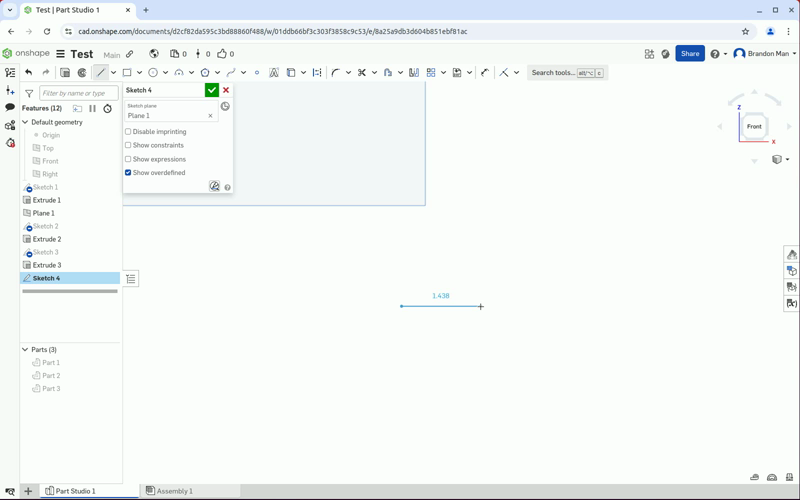
scroll(-6)
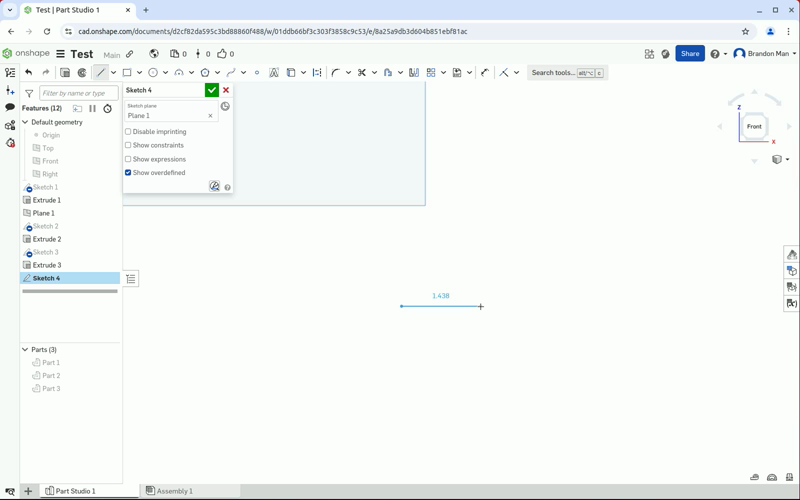
scroll(-6)
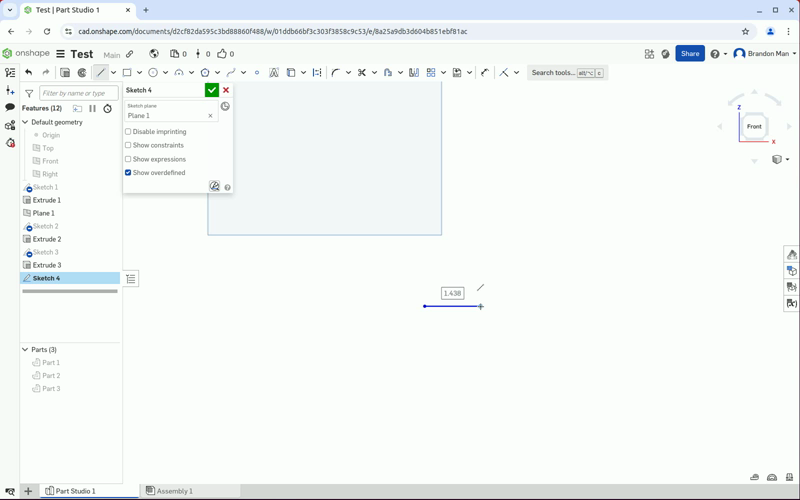
scroll(-6)
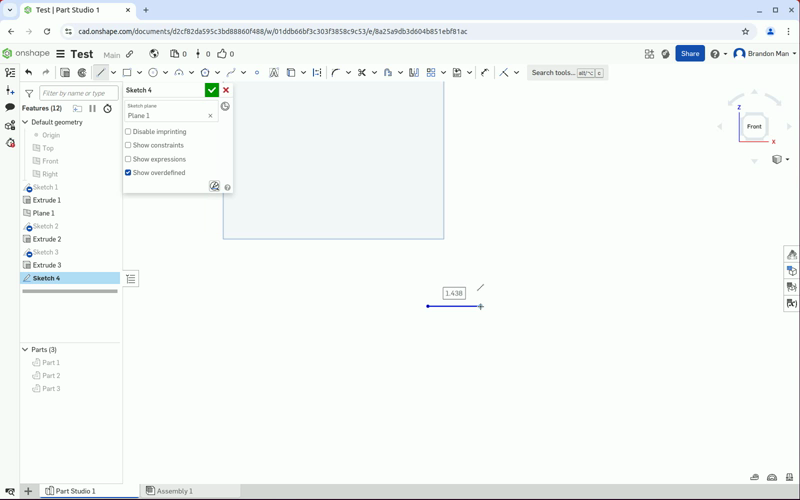
scroll(-6)
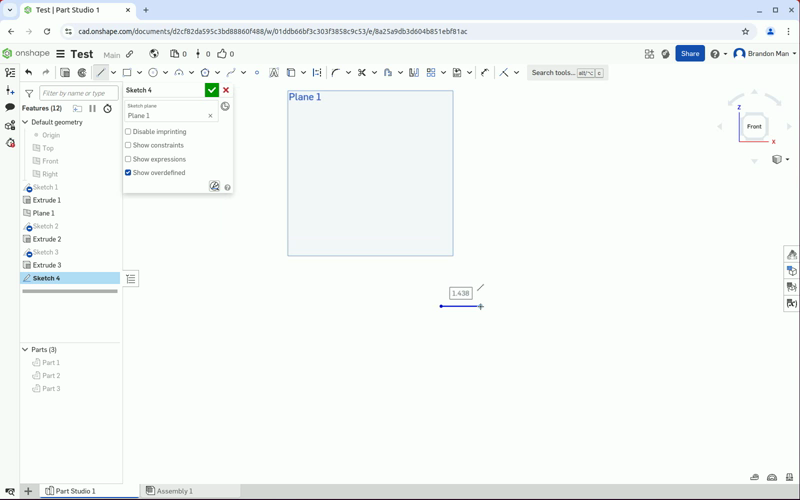
scroll(-6)
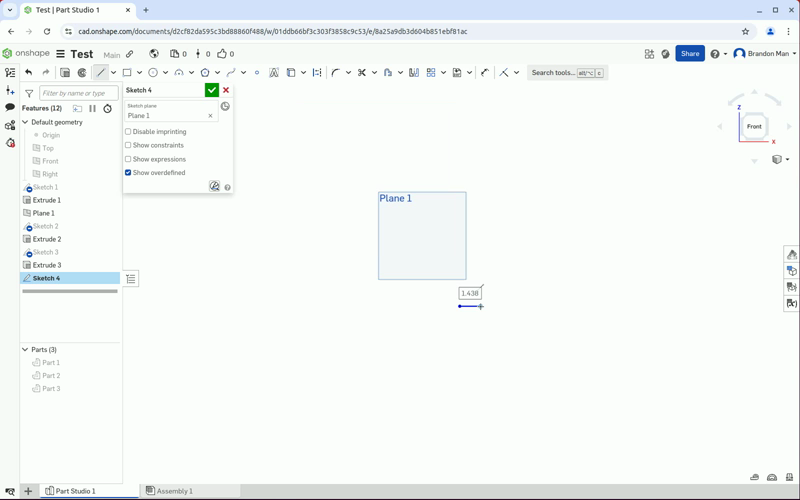
scroll(-6)
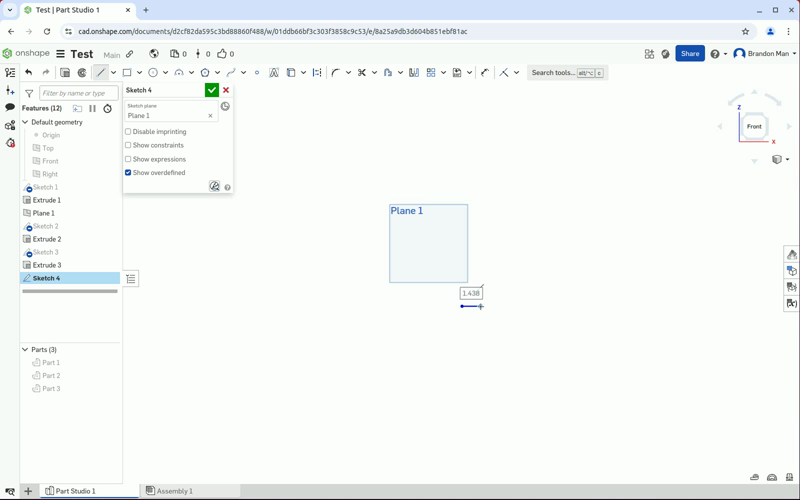
scroll(-6)
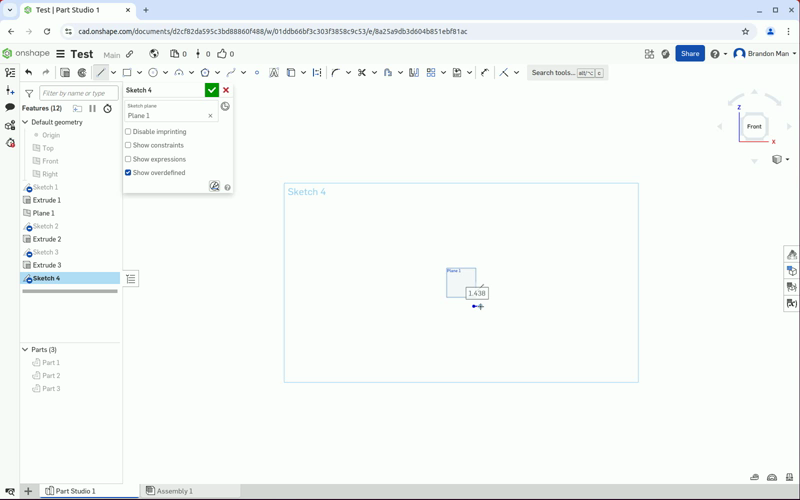
key_up(shift)
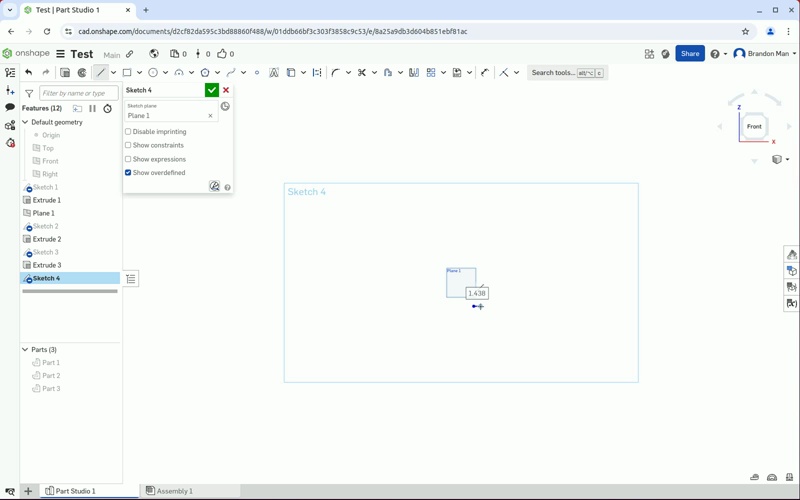
key_down(shift)
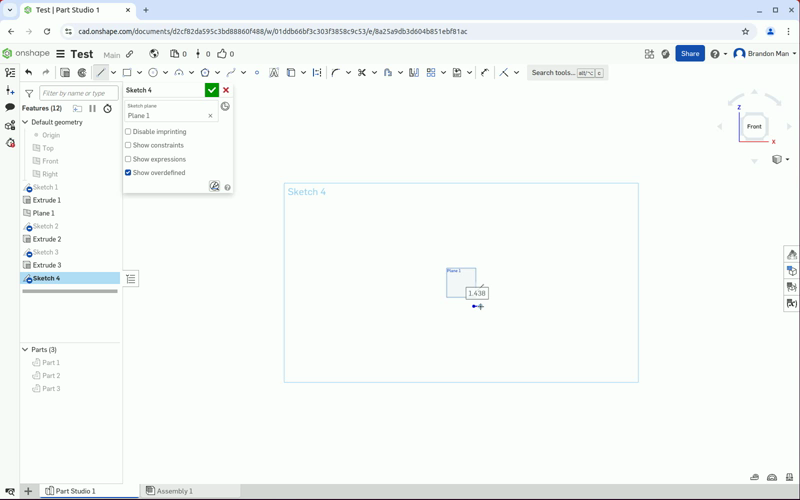
mouse_move(510, 306)
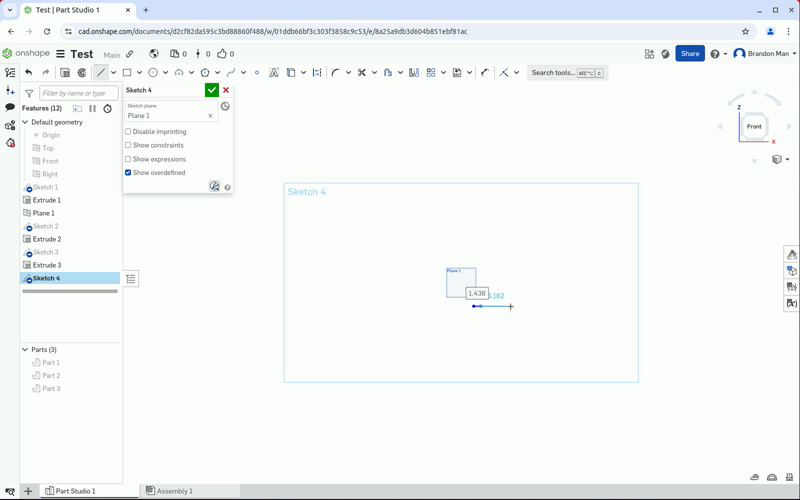
mouse_move(480, 282)
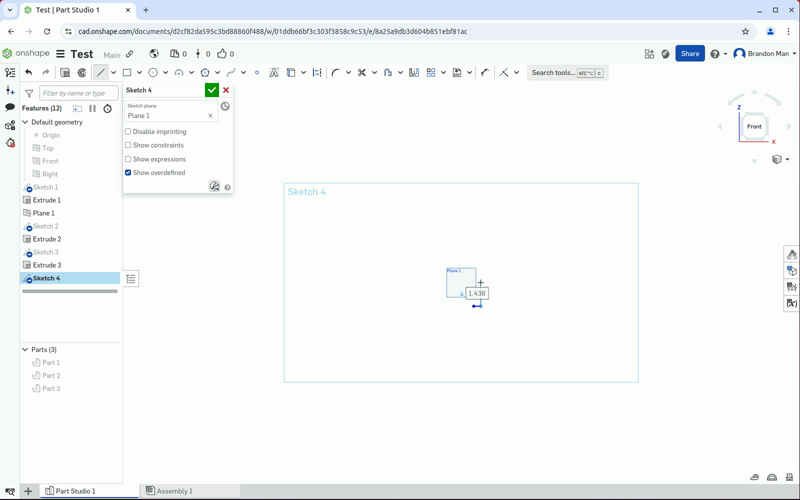
click(480, 282)
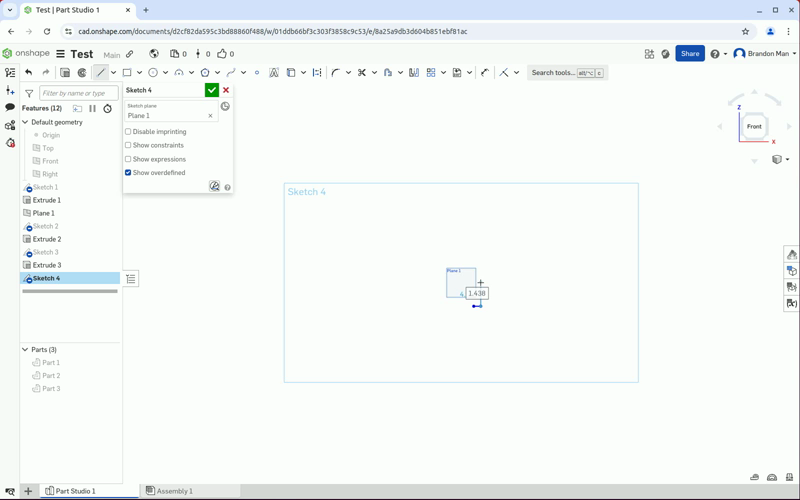
key_up(shift)
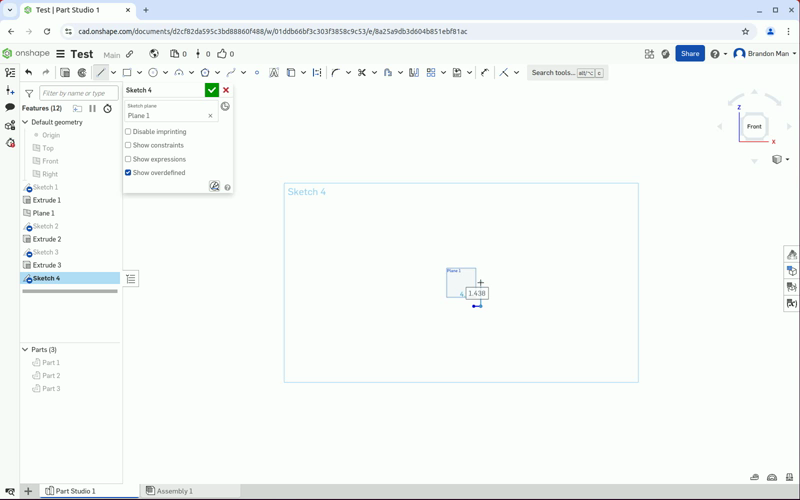
key_down(shift)
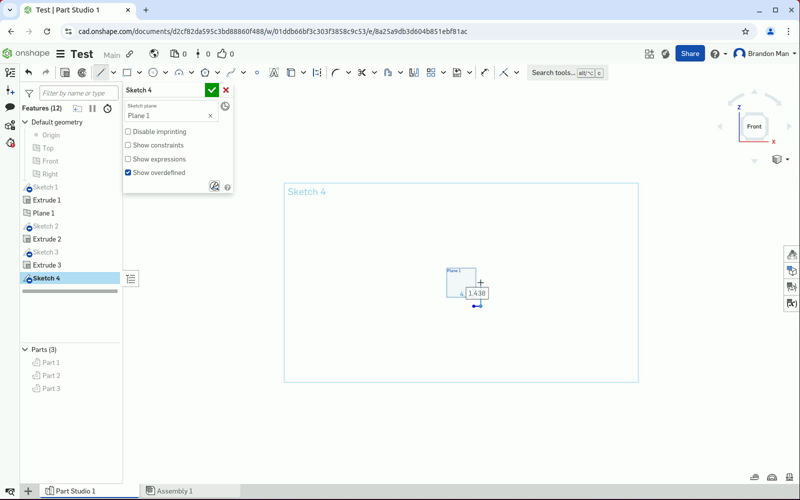
mouse_move(510, 282)
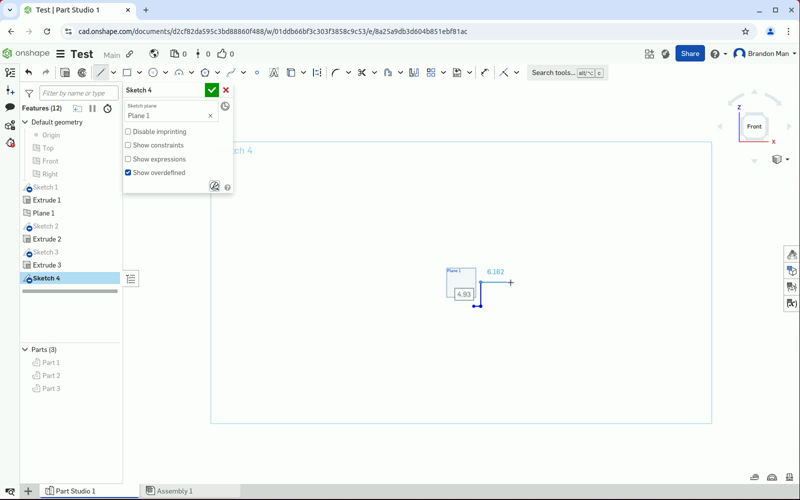
mouse_move(473, 282)
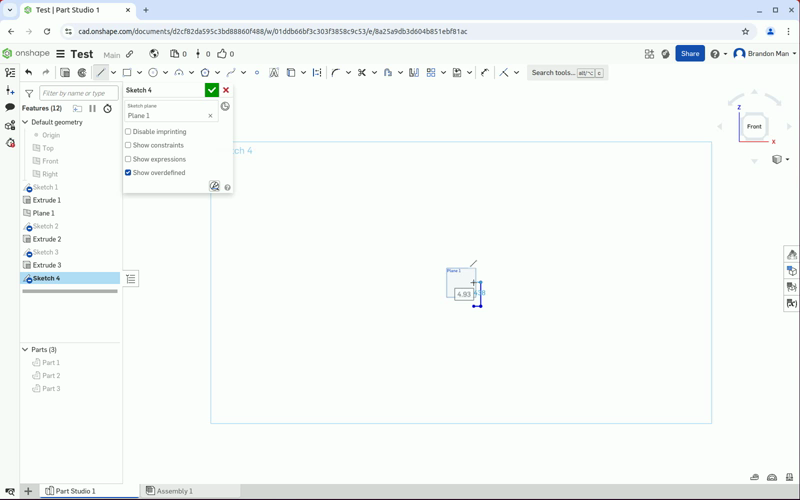
scroll(6)
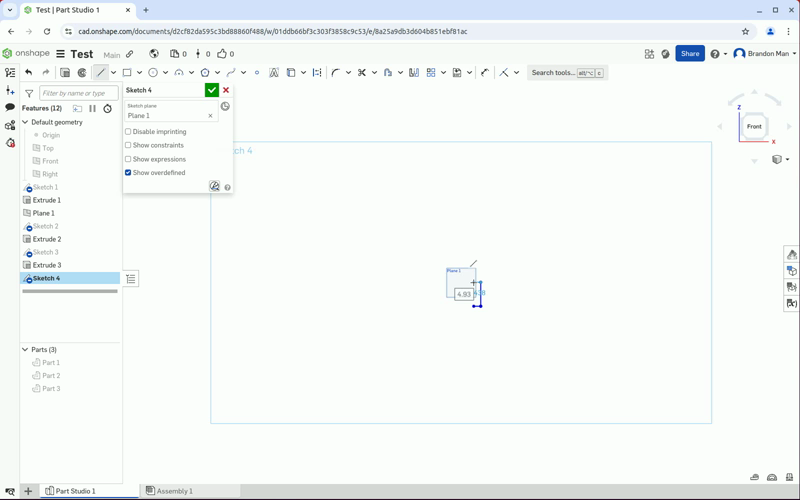
scroll(6)
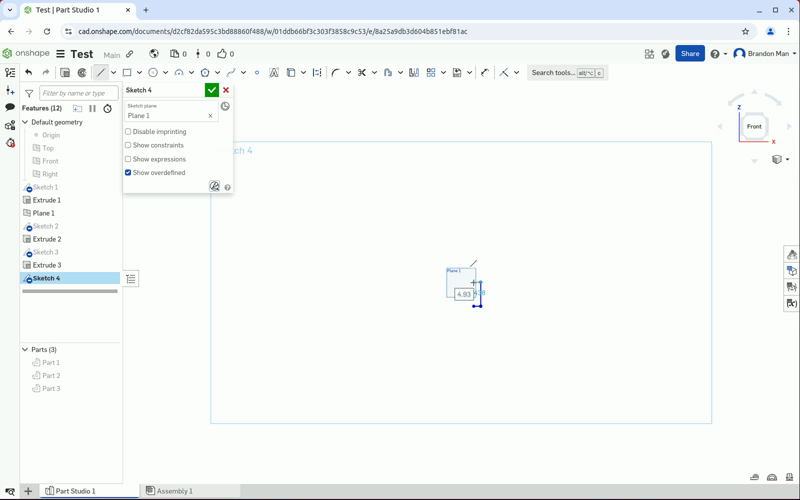
scroll(6)
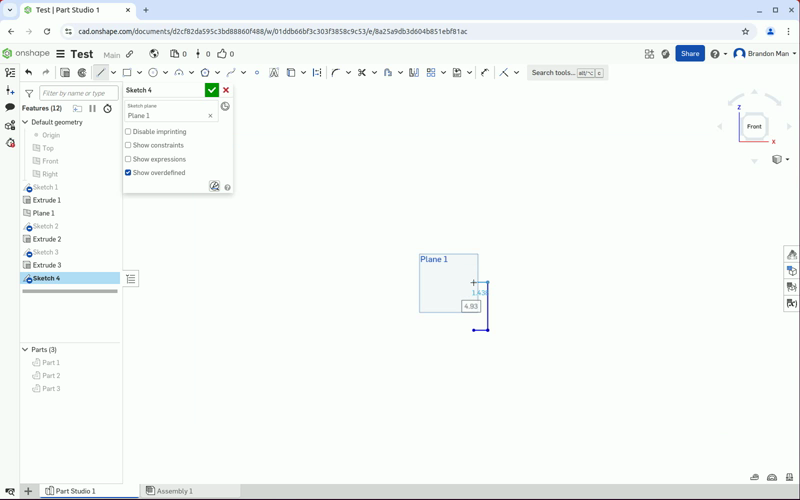
scroll(6)
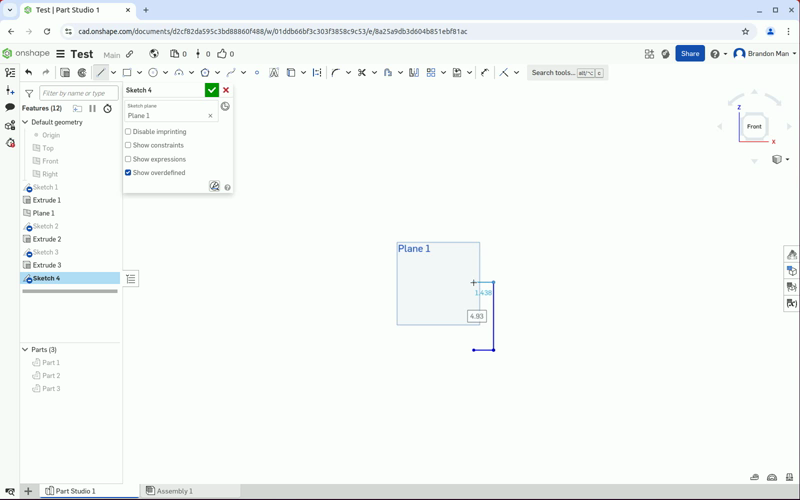
scroll(6)
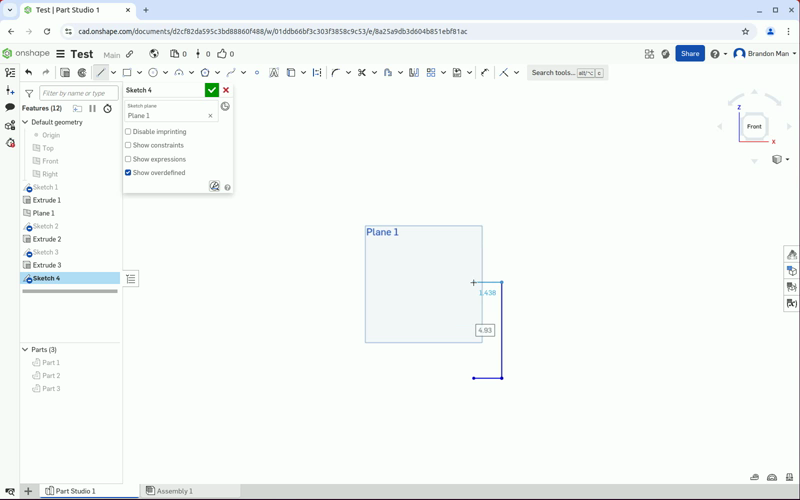
scroll(6)
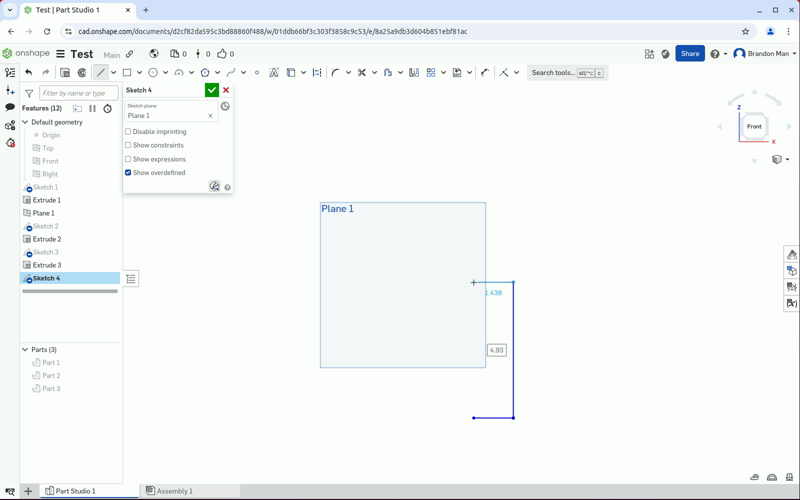
scroll(6)
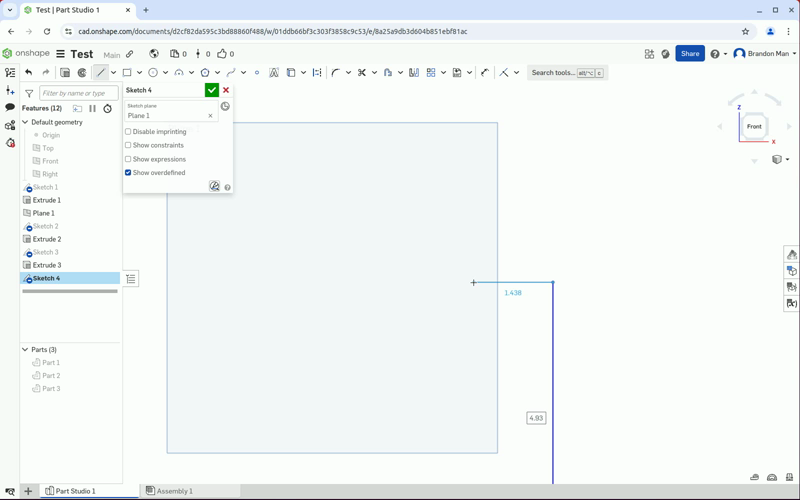
click(473, 282)
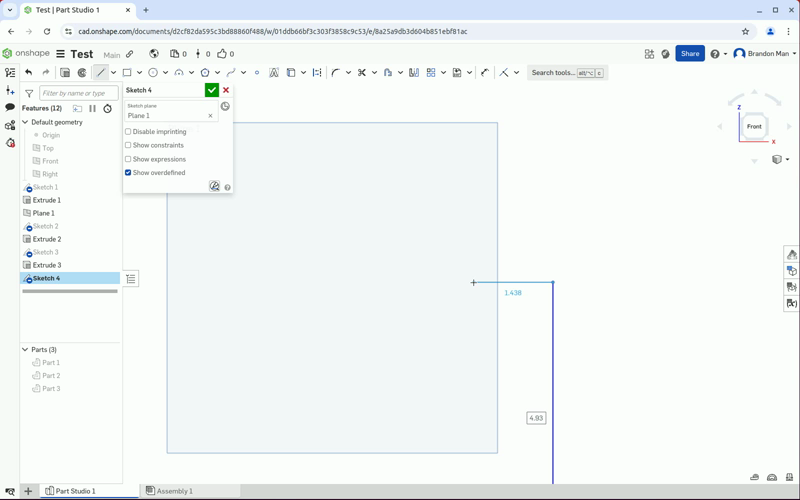
scroll(-6)
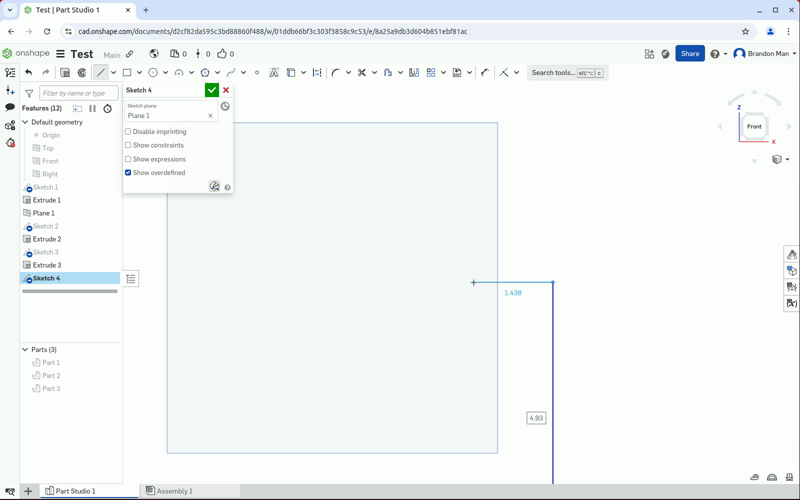
scroll(-6)
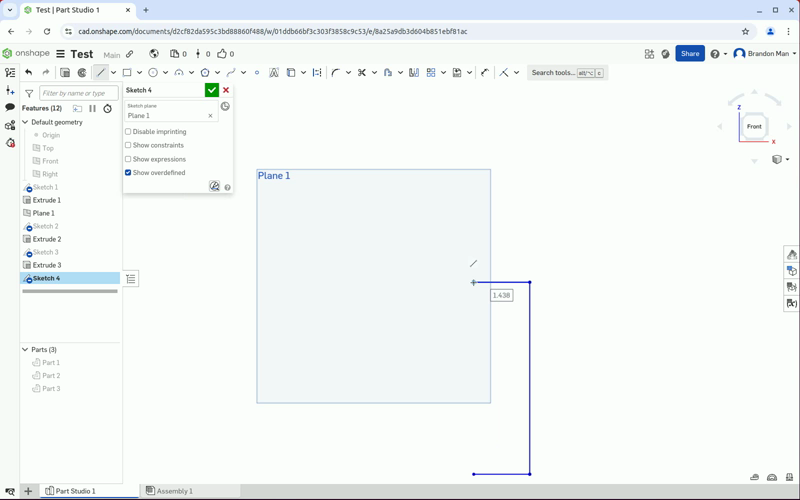
scroll(-6)
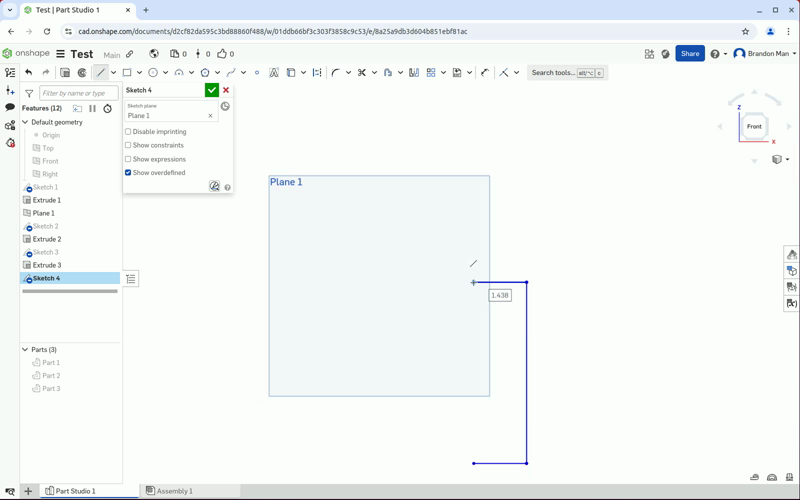
scroll(-6)
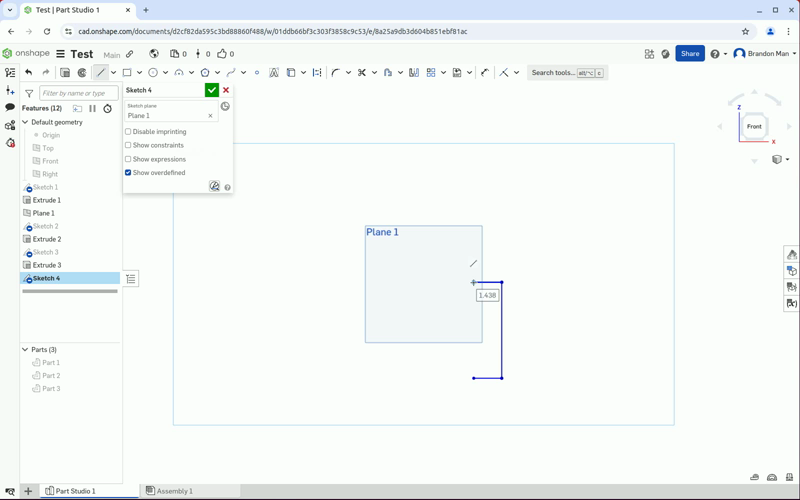
scroll(-6)
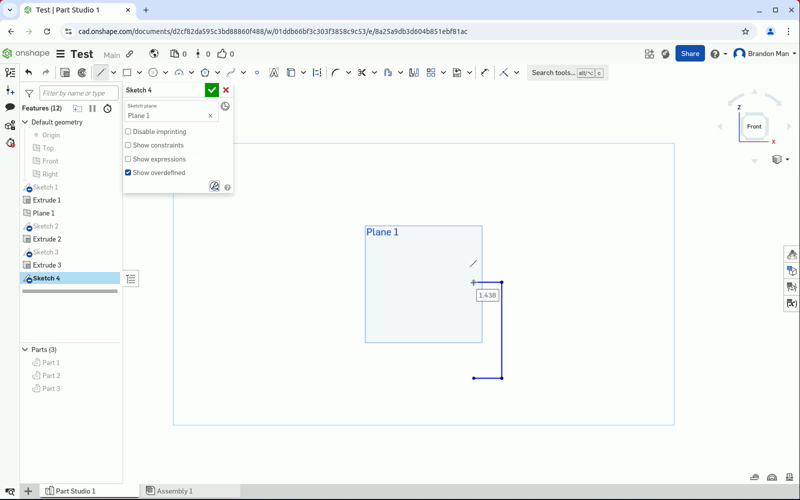
scroll(-6)
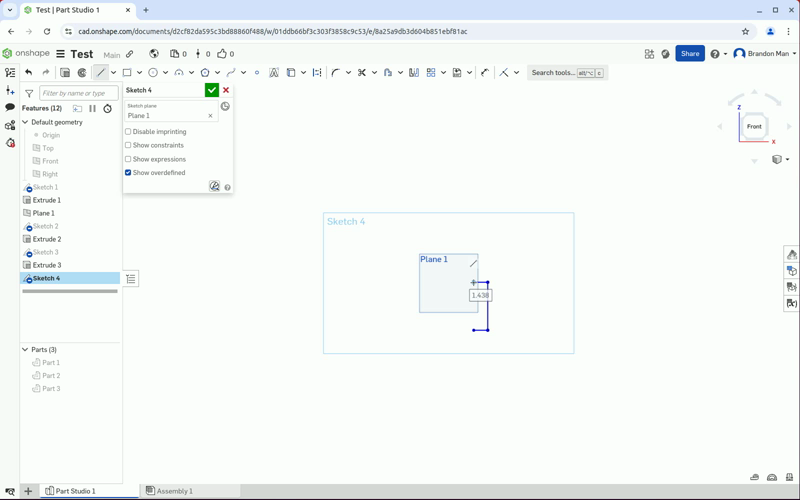
scroll(-6)
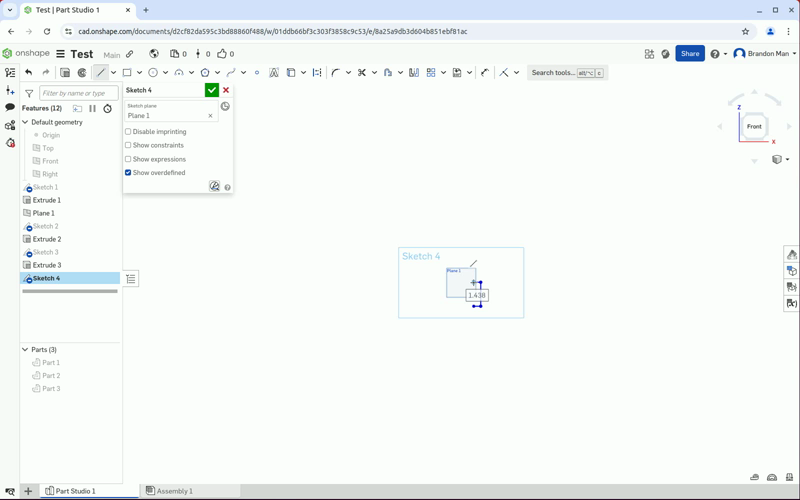
key_up(shift)
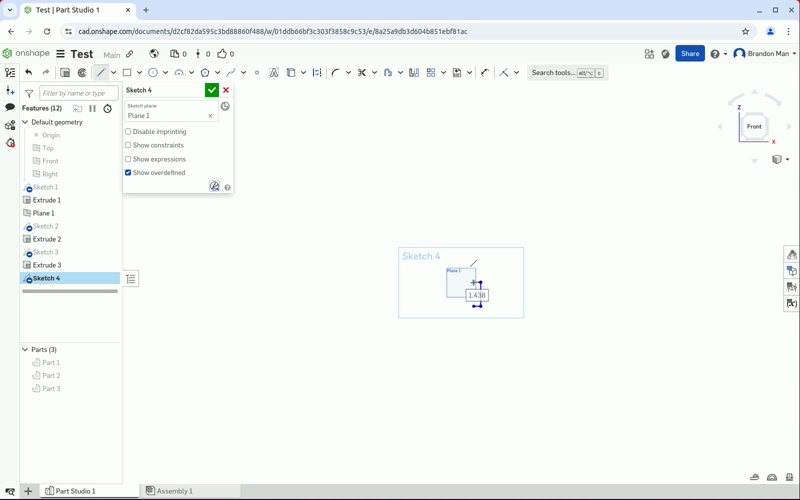
mouse_move(503, 282)
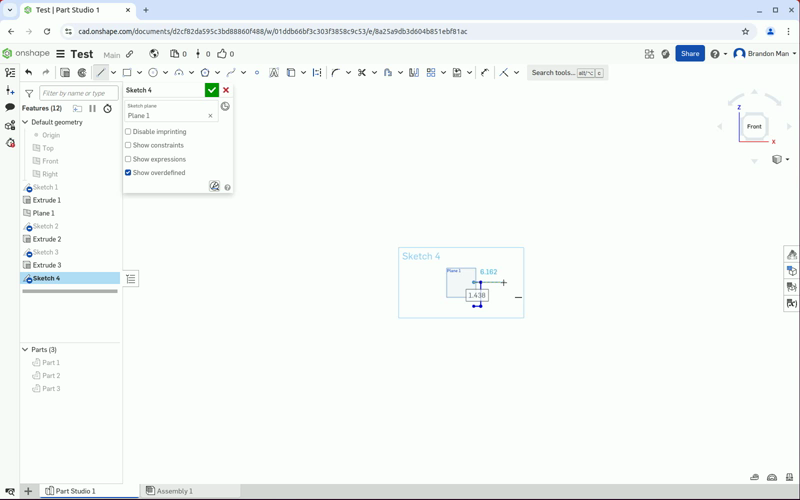
key_down(shift)
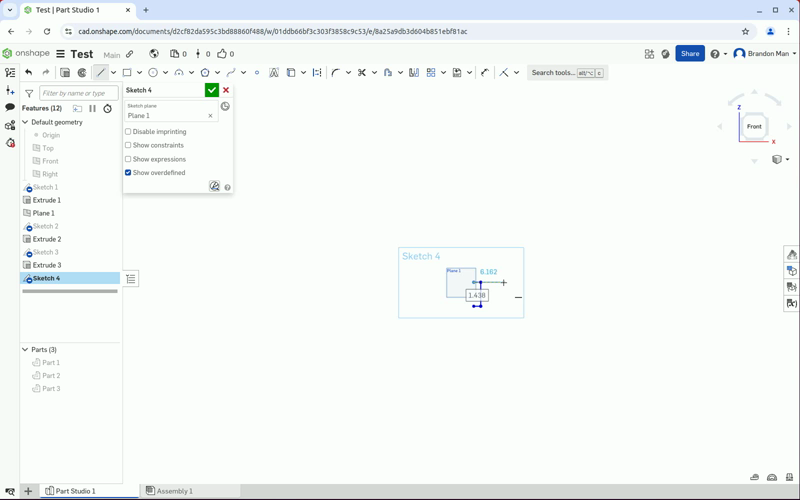
mouse_move(473, 306)
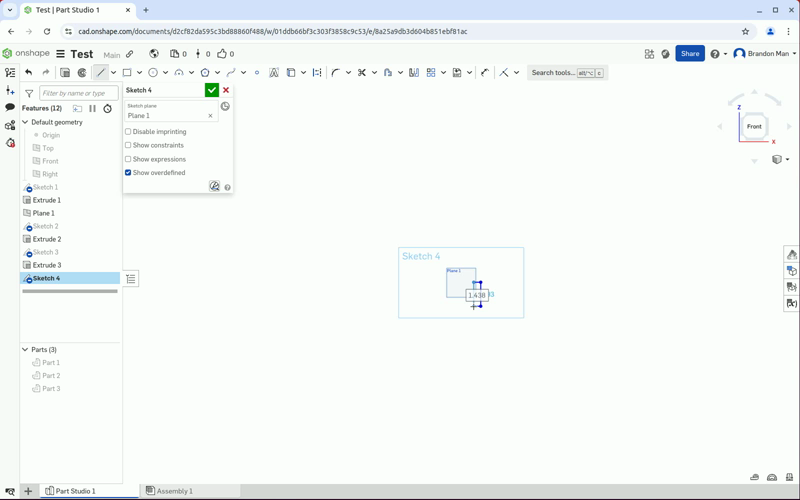
key_up(shift)
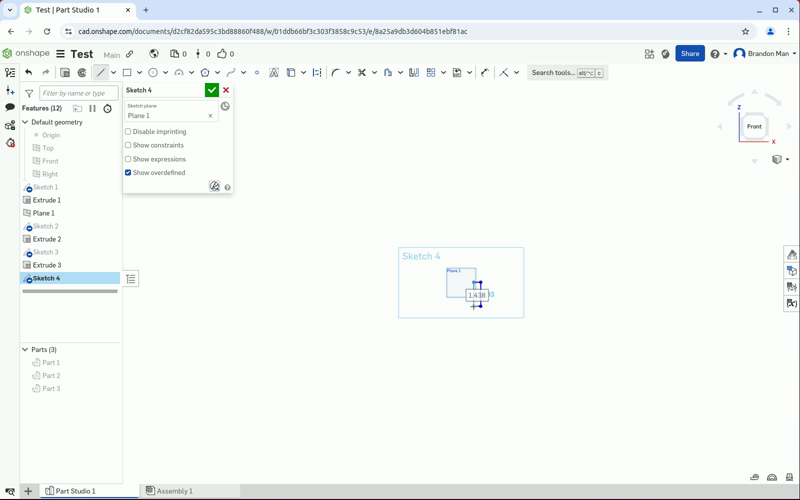
click(473, 306)
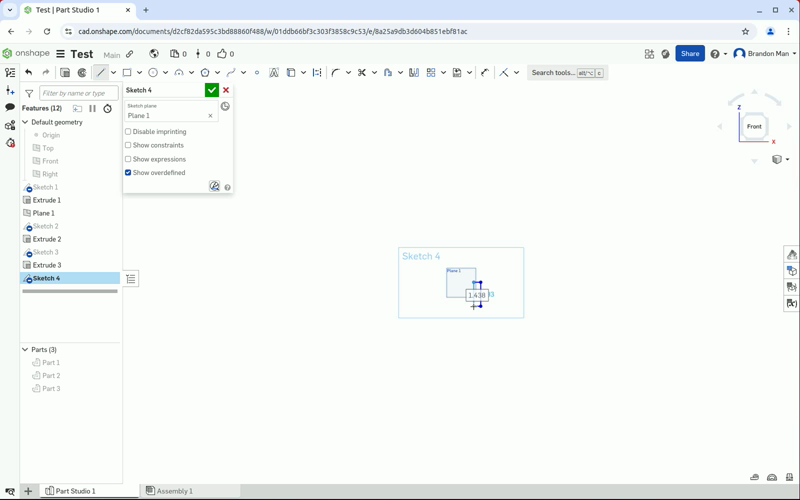
key(esc)
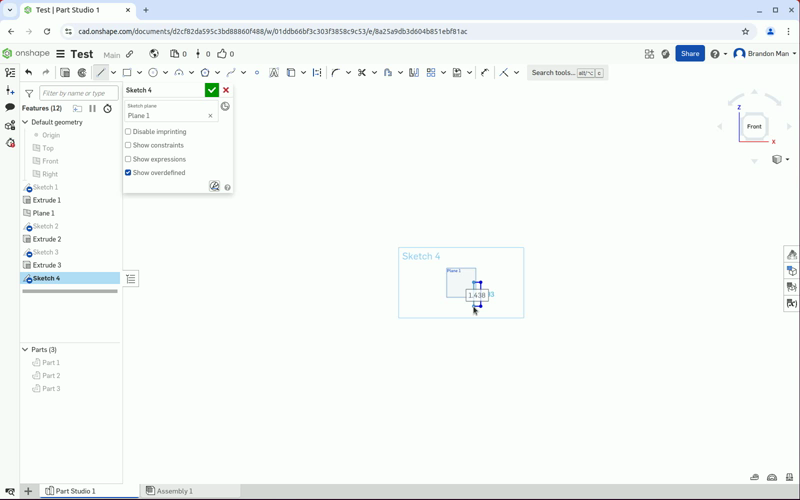
mouse_move(474, 290)
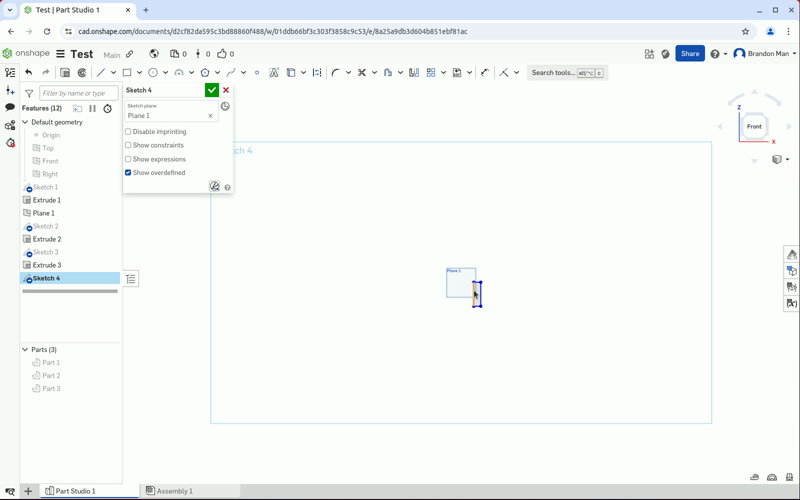
scroll(6)
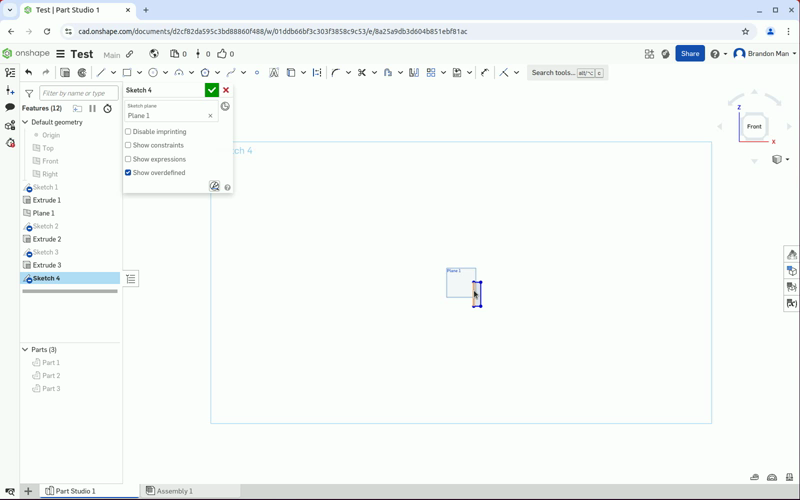
scroll(6)
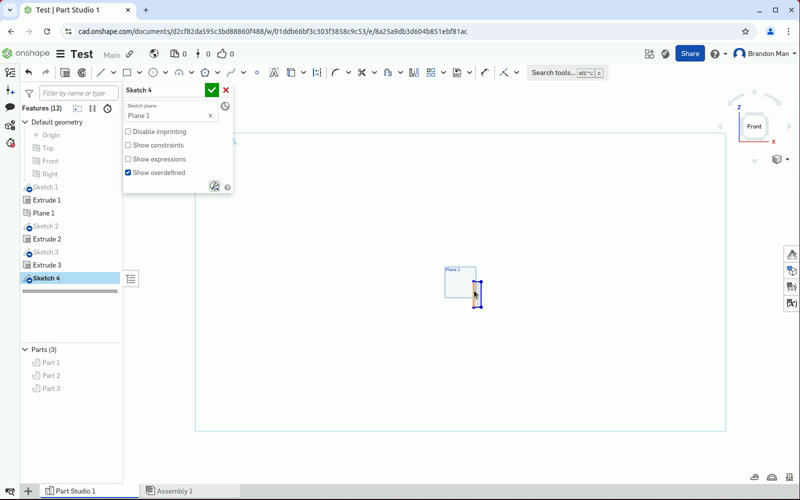
scroll(6)
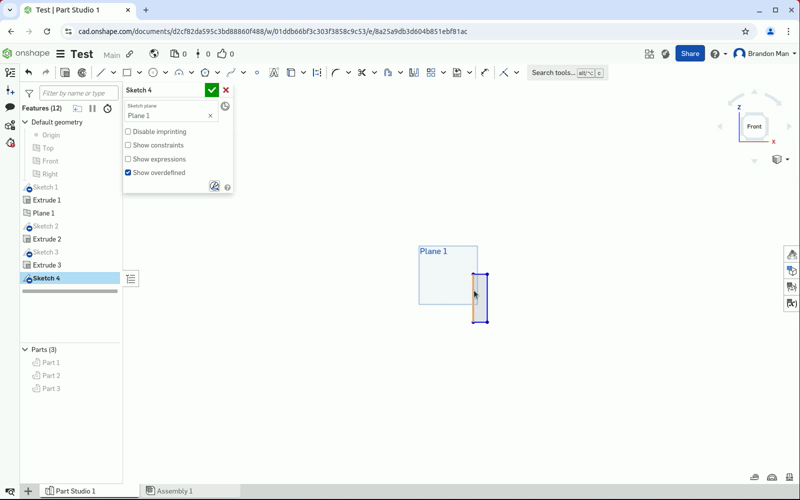
scroll(6)
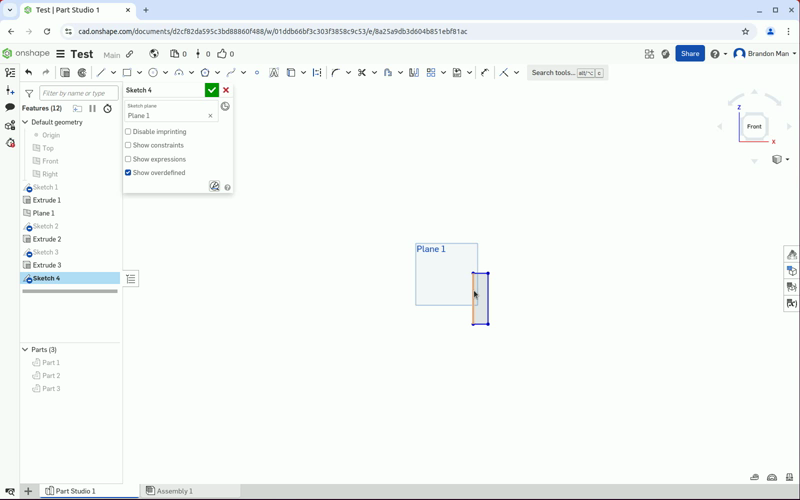
scroll(6)
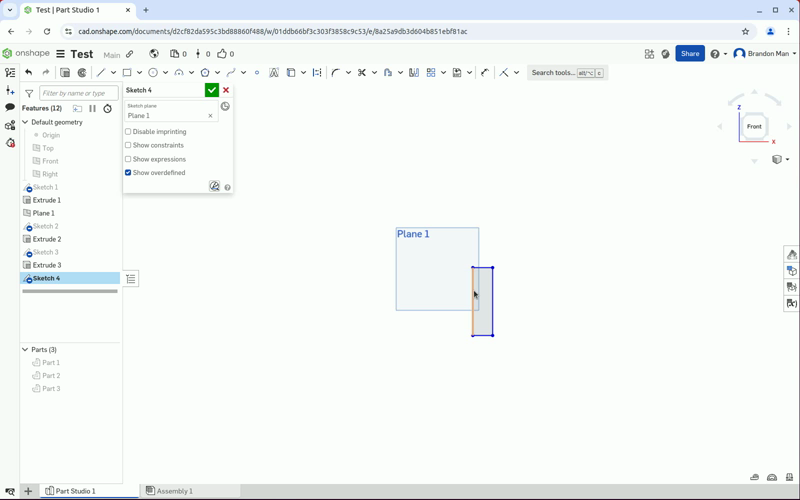
scroll(6)
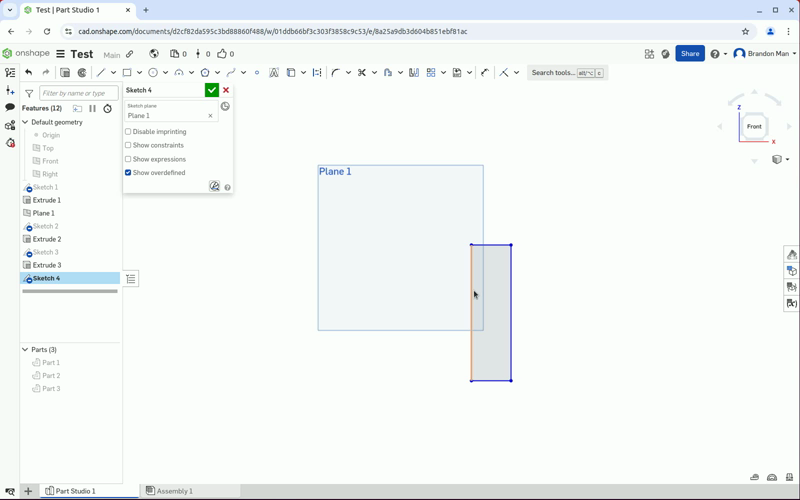
scroll(6)
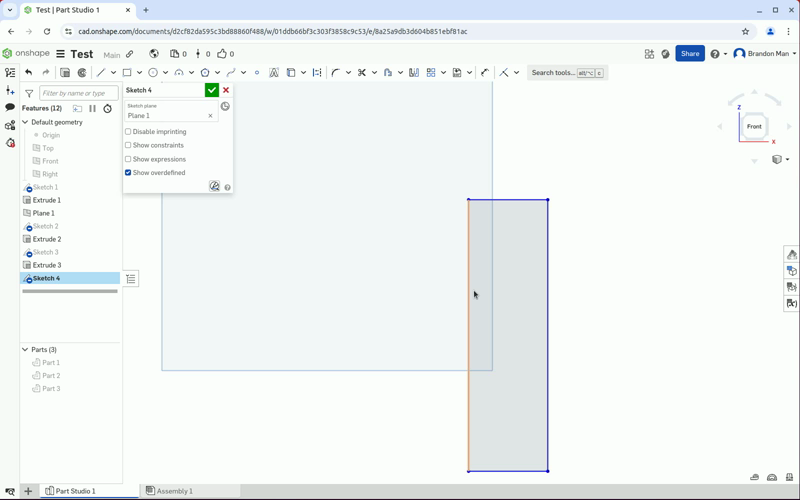
click(474, 290)
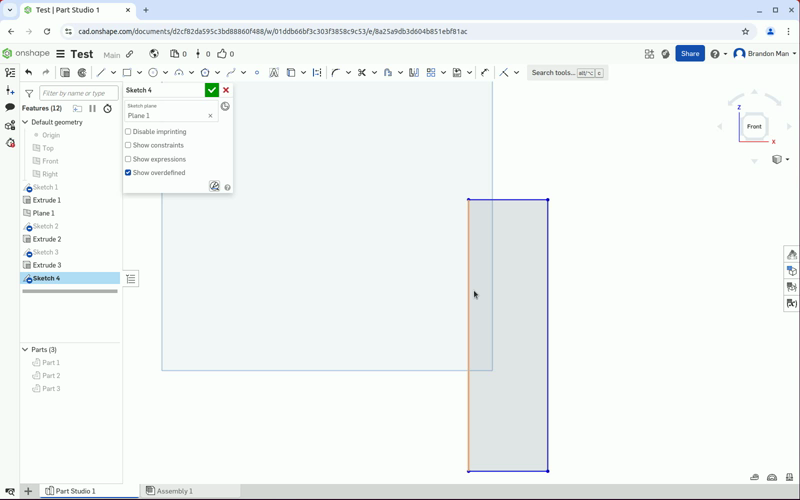
scroll(-6)
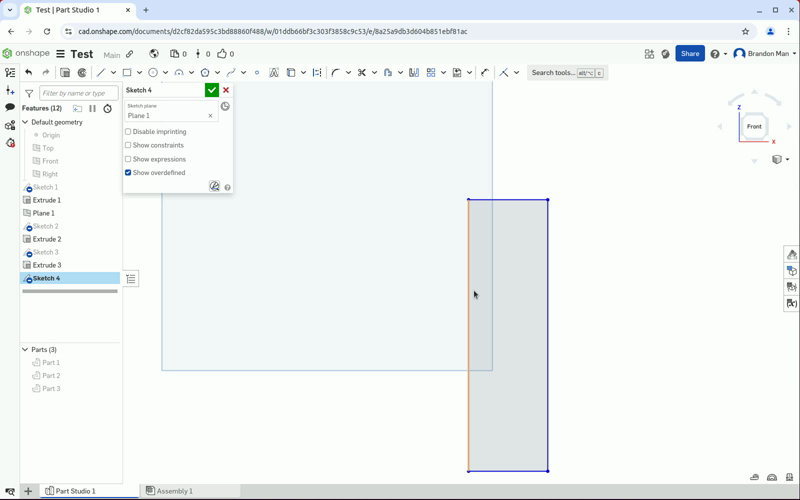
scroll(-6)
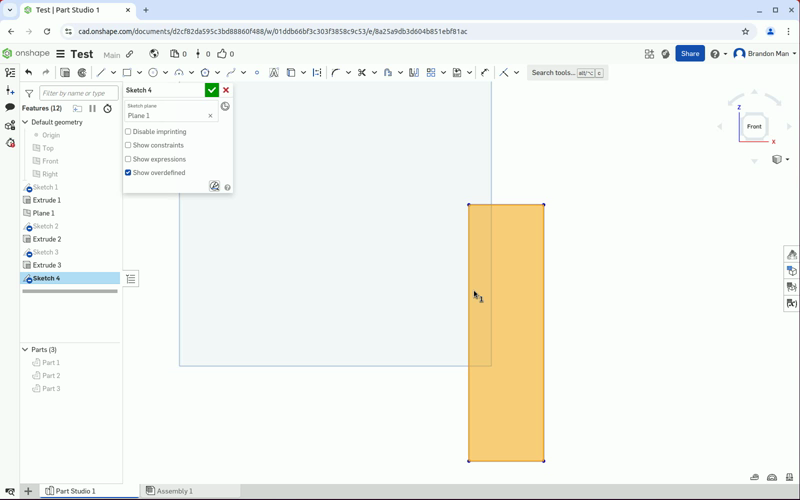
scroll(-6)
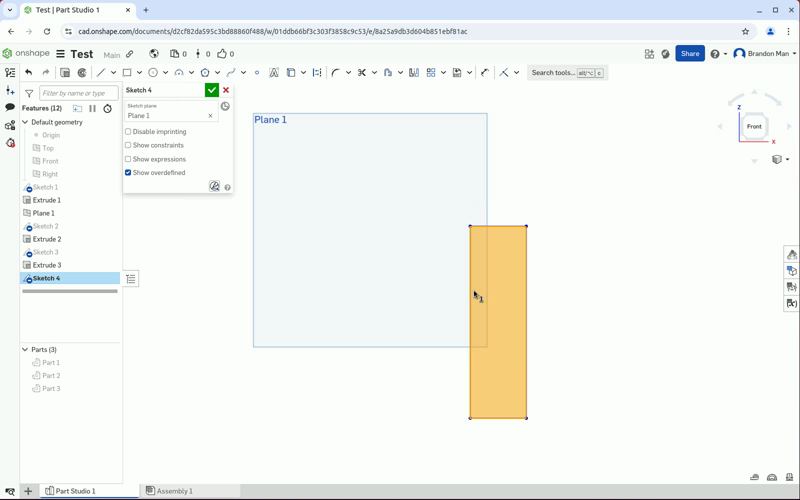
scroll(-6)
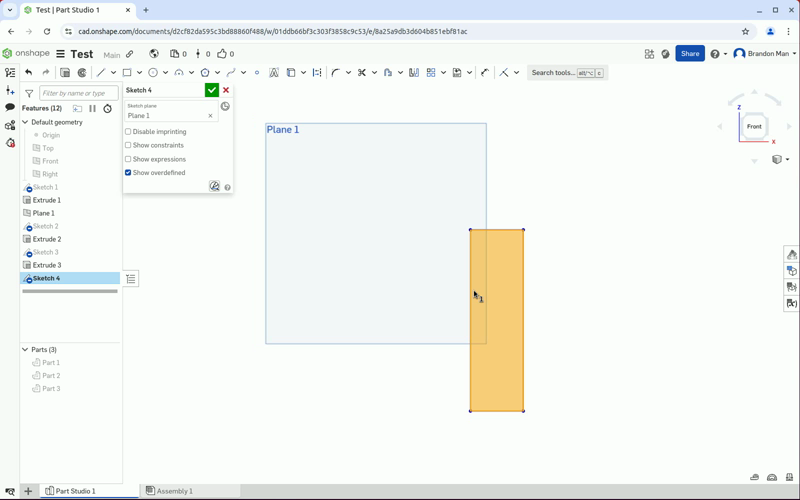
scroll(-6)
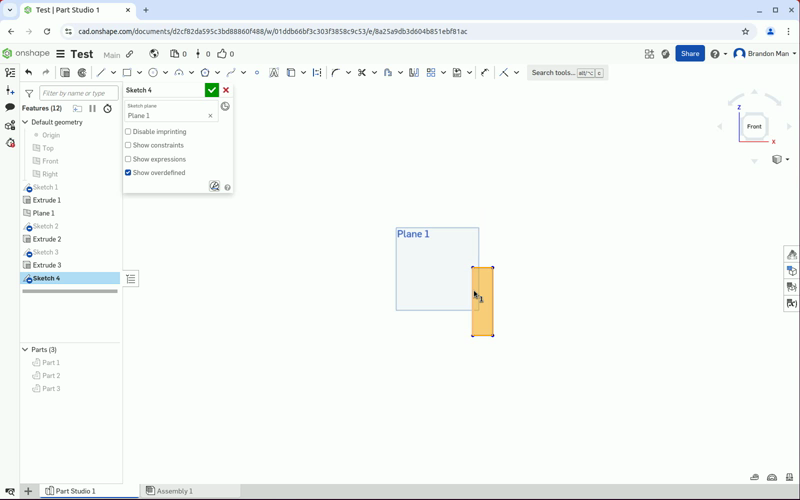
scroll(-6)
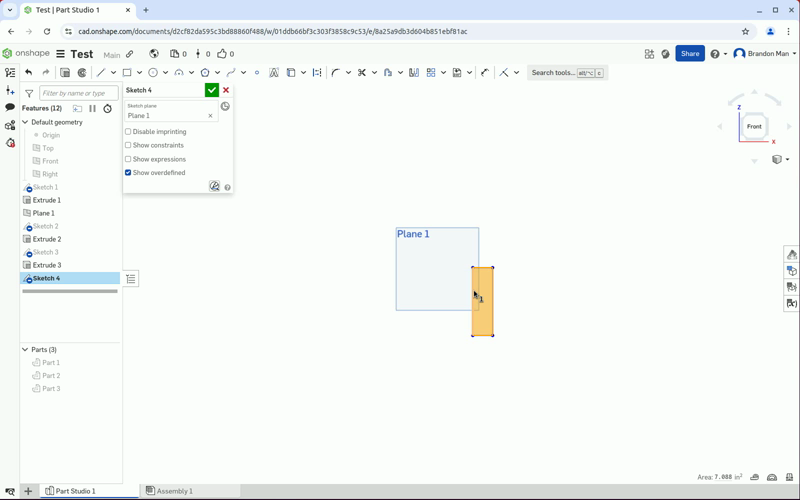
scroll(-6)
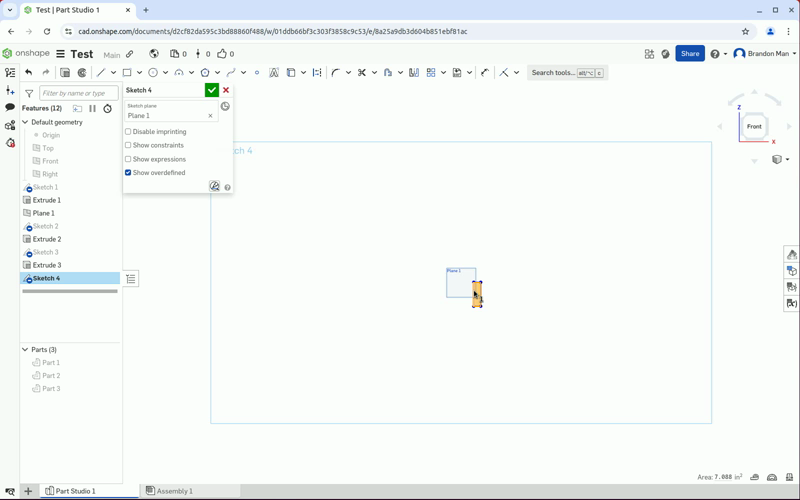
mouse_move(73, 352)
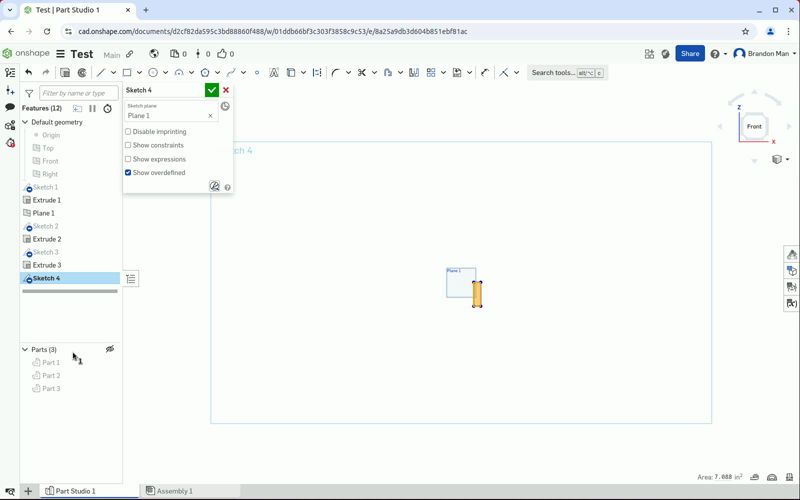
key(shift+y)
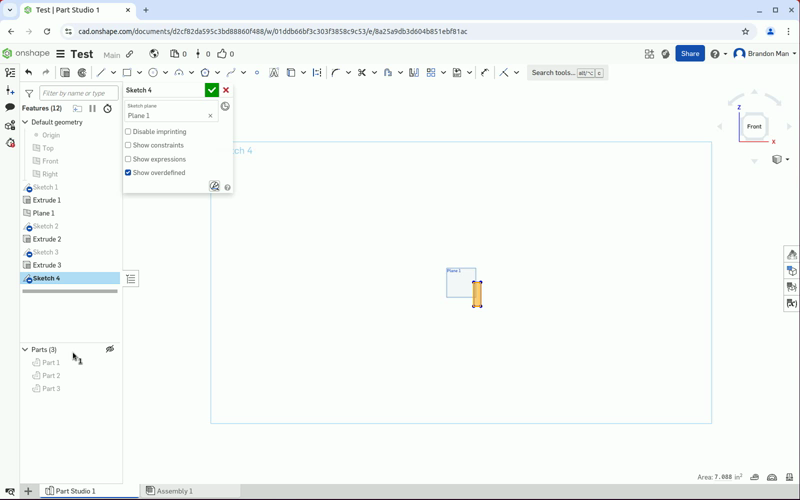
key(shift+e)
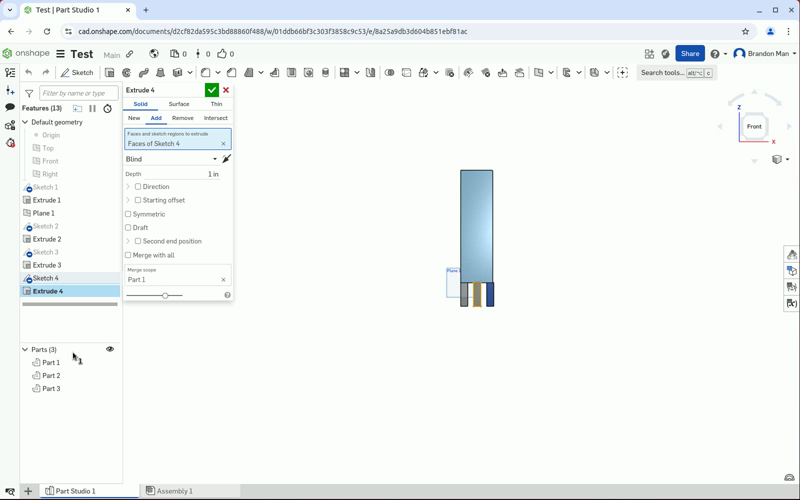
mouse_move(143, 106)
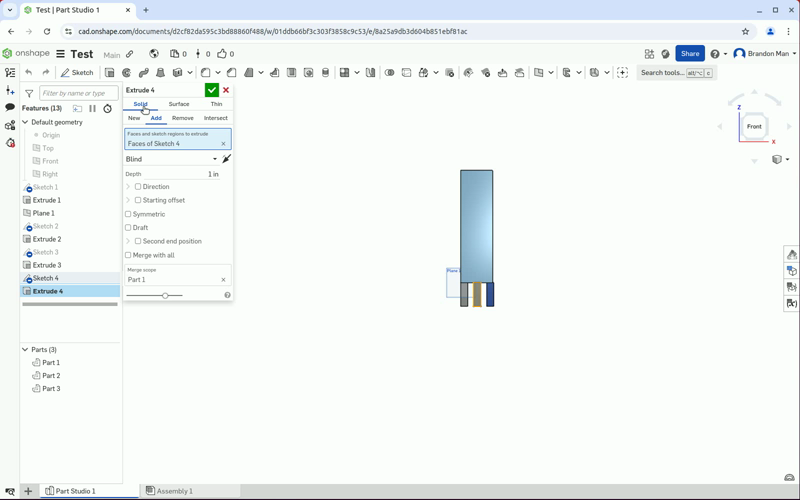
click(143, 106)
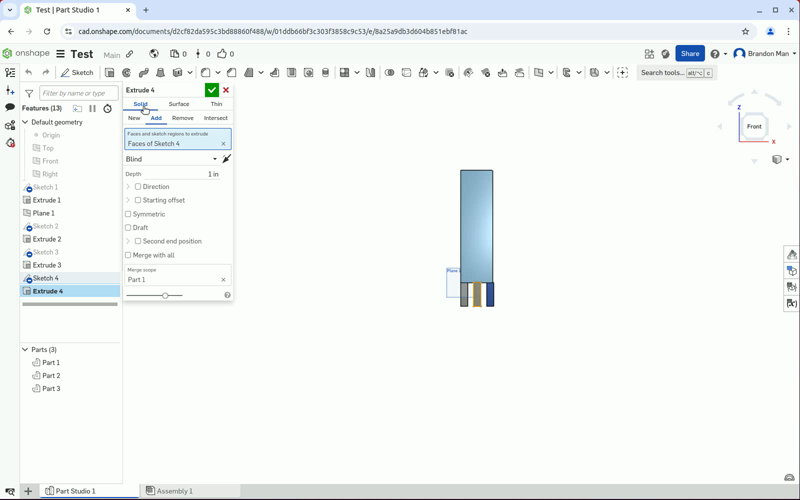
mouse_move(137, 120)
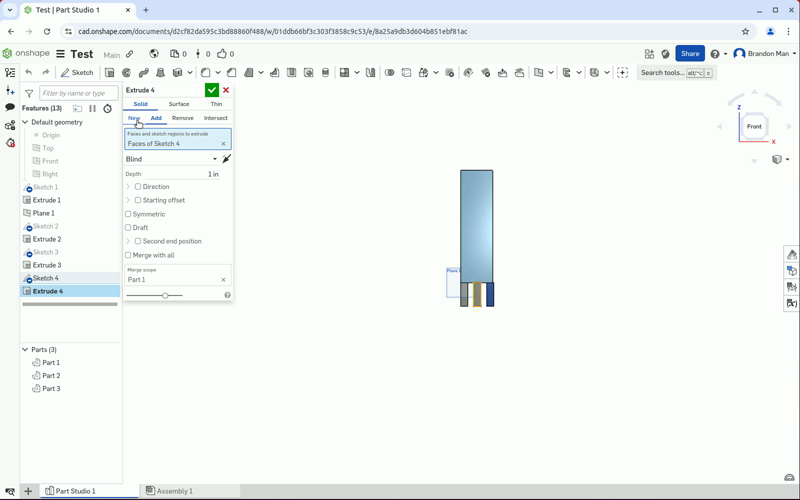
click(137, 120)
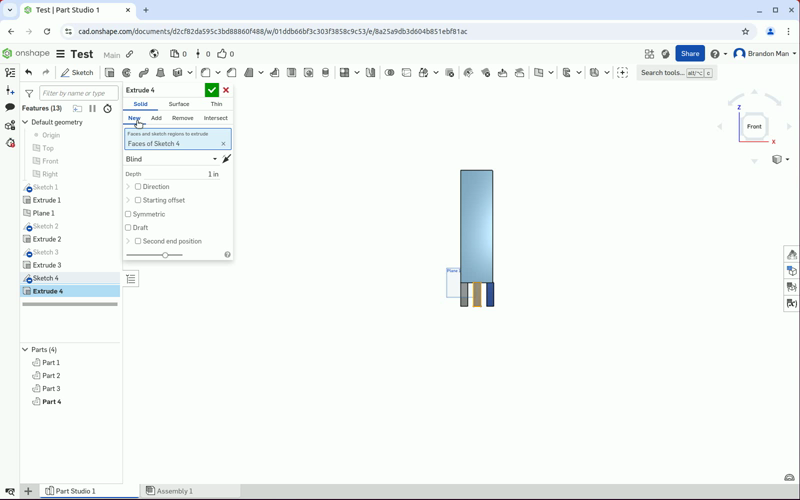
key(tab, 4)
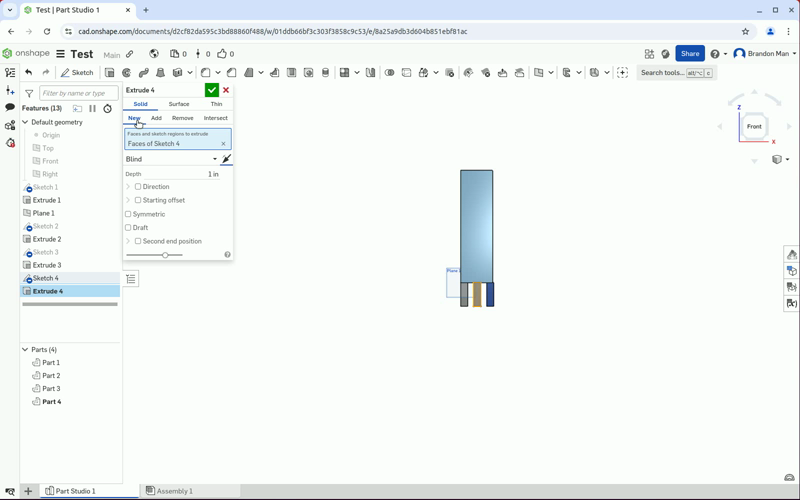
text(-1.204)
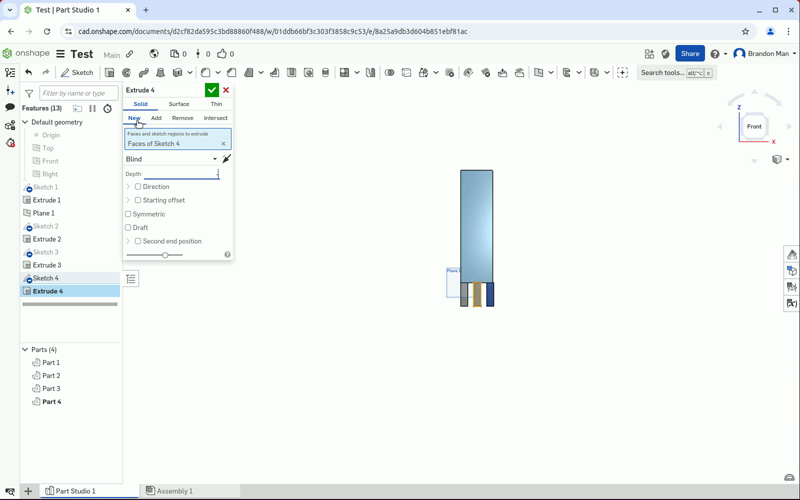
key(enter)
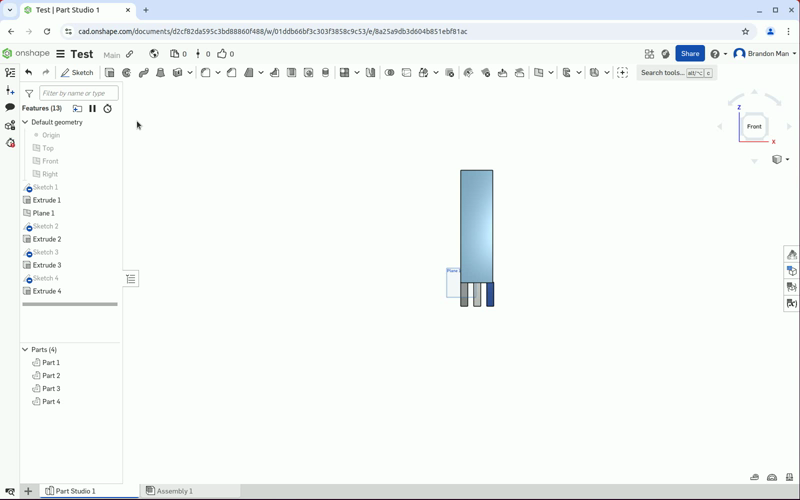
key(shift+h)
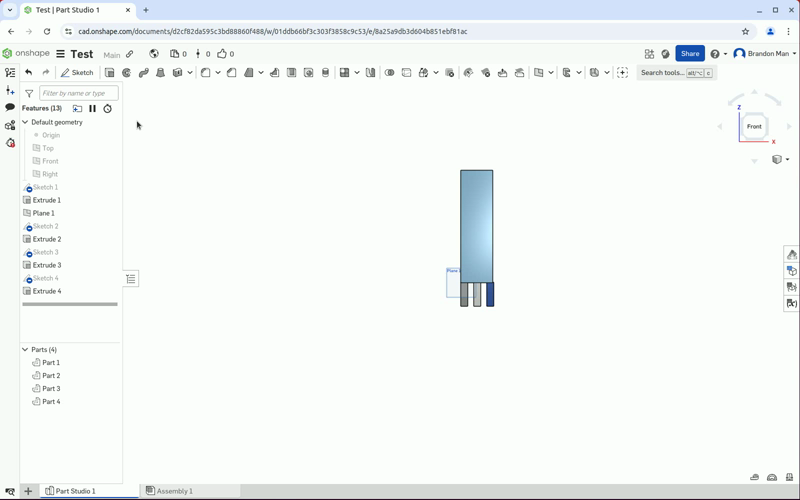
key(shift+h)
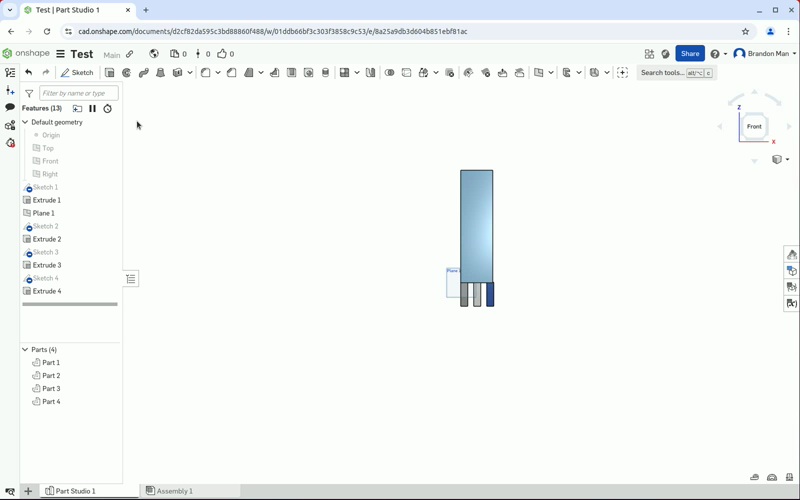
mouse_move(73, 189)
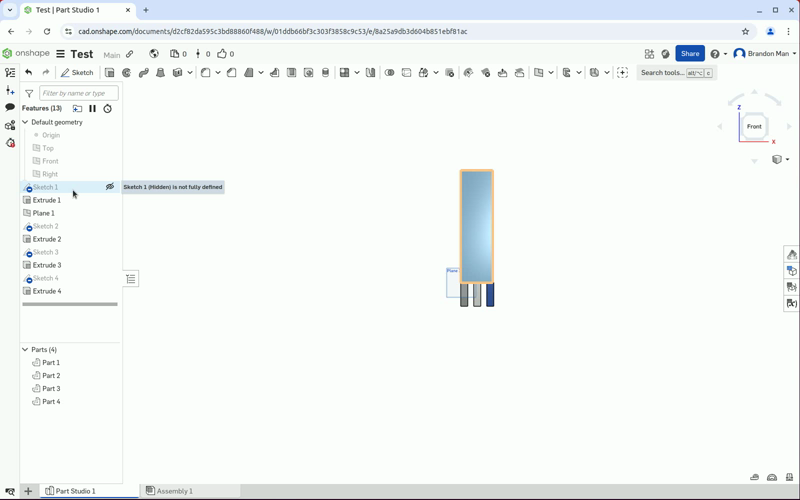
click(73, 189)
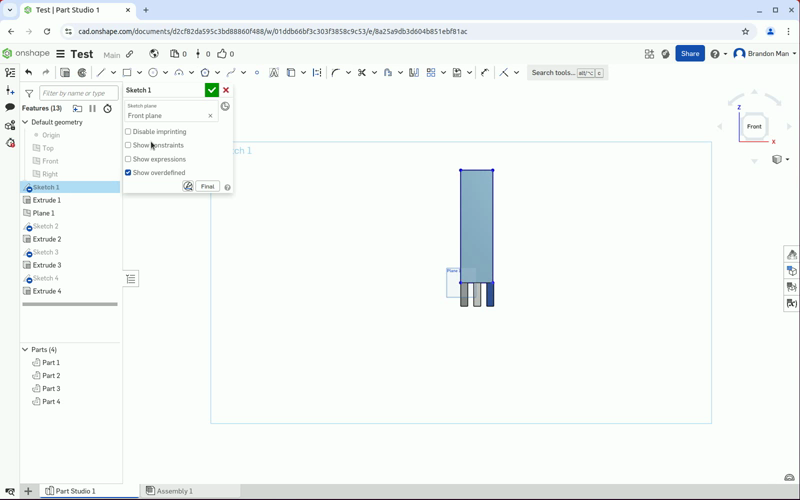
mouse_move(229, 92)
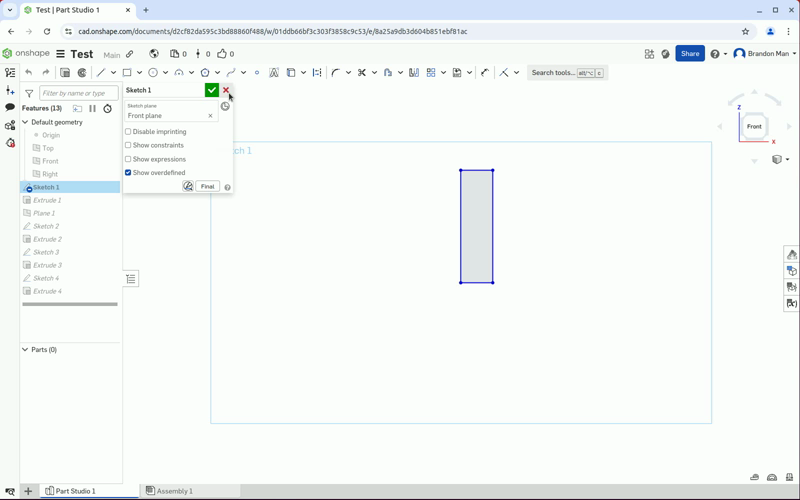
click(229, 92)
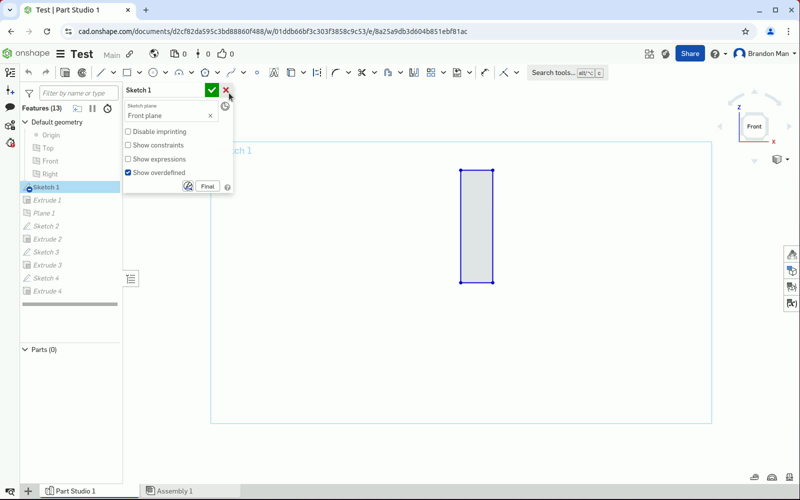
key(shift+s)
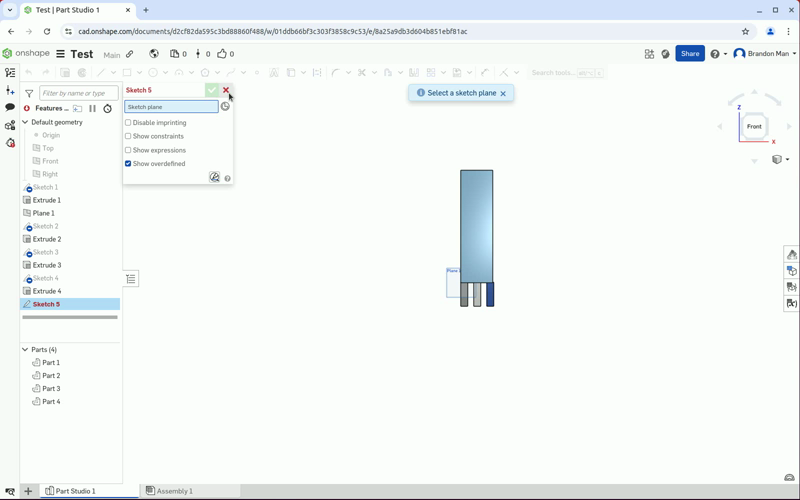
mouse_move(73, 215)
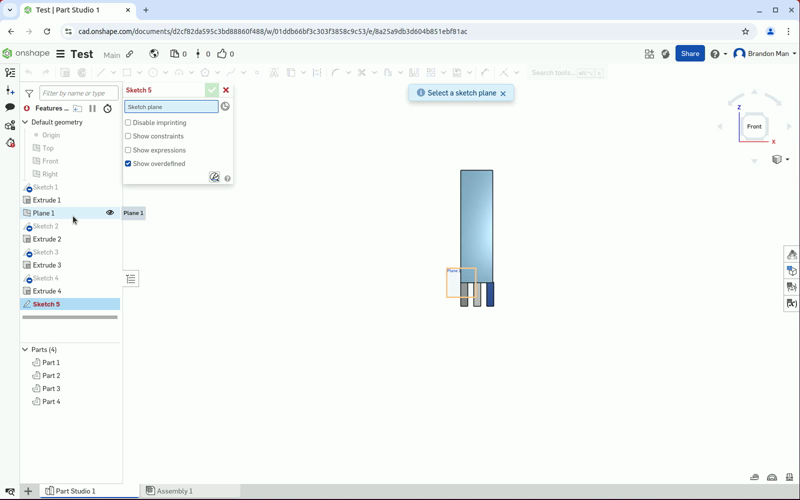
click(73, 215)
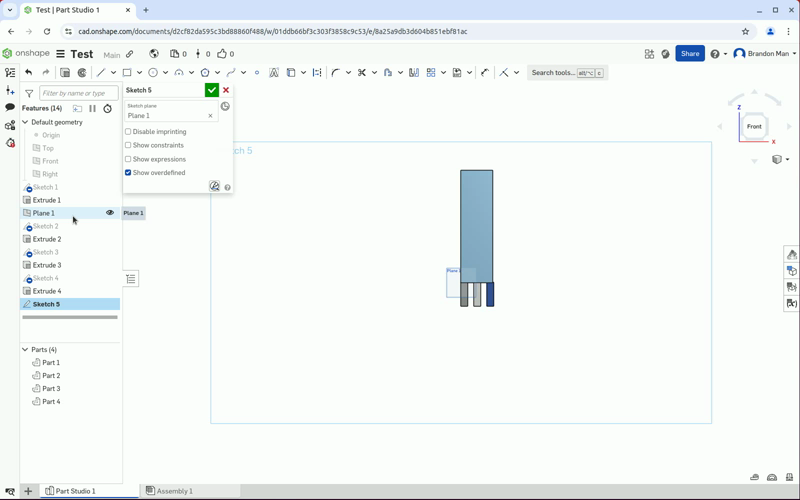
mouse_move(73, 352)
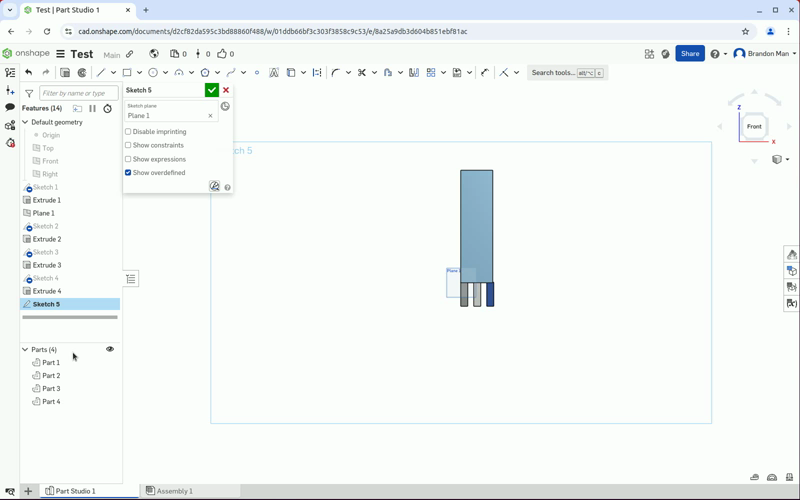
key(y)
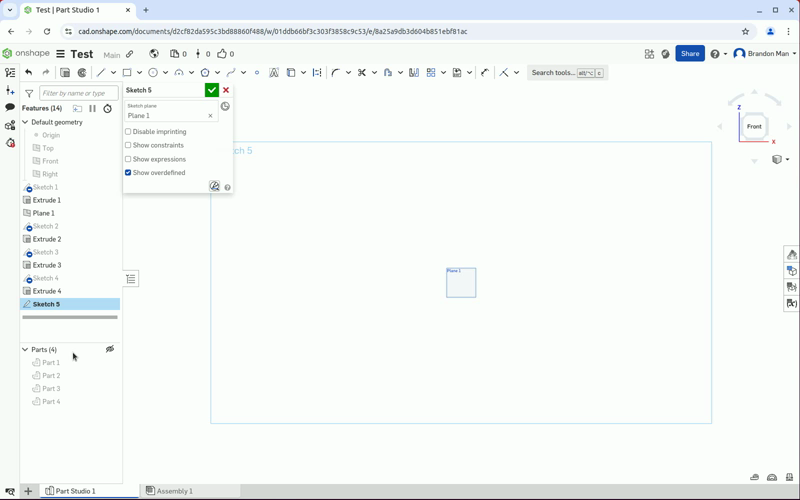
key(l)
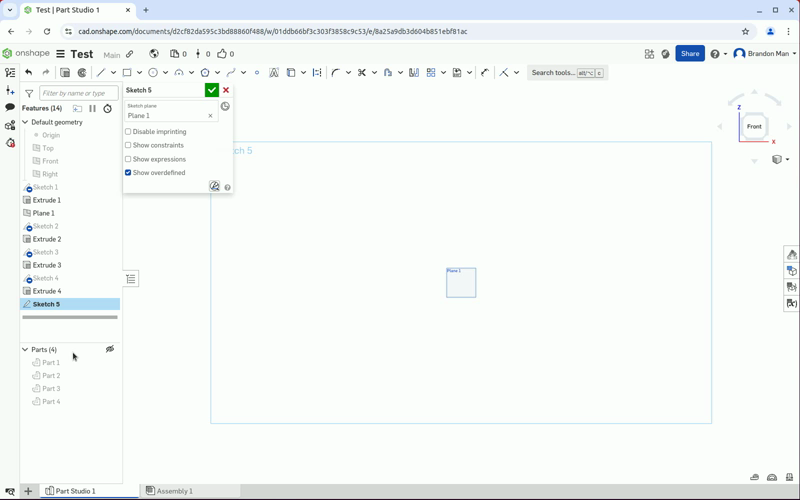
key_down(shift)
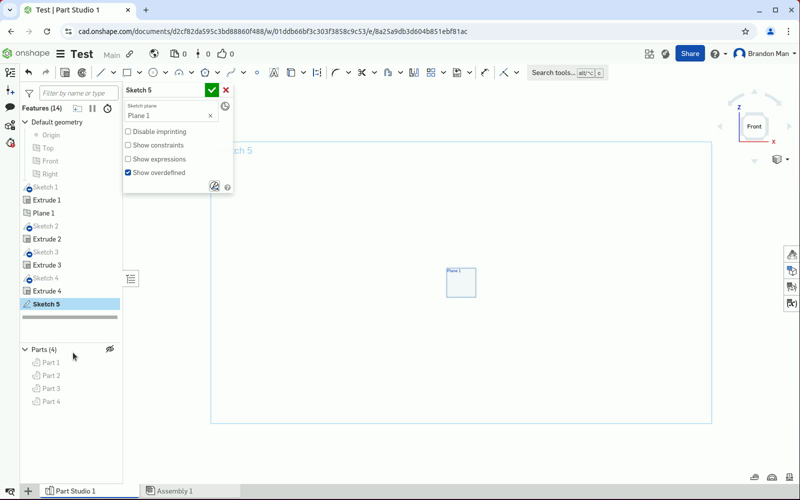
mouse_move(473, 268)
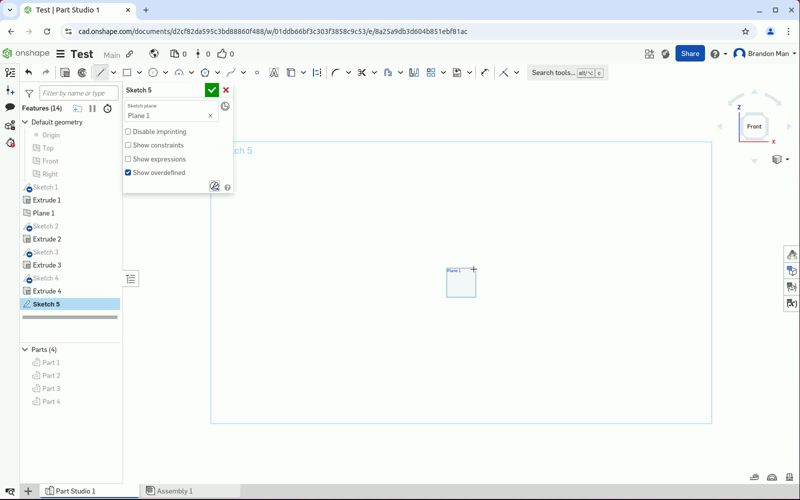
click(473, 268)
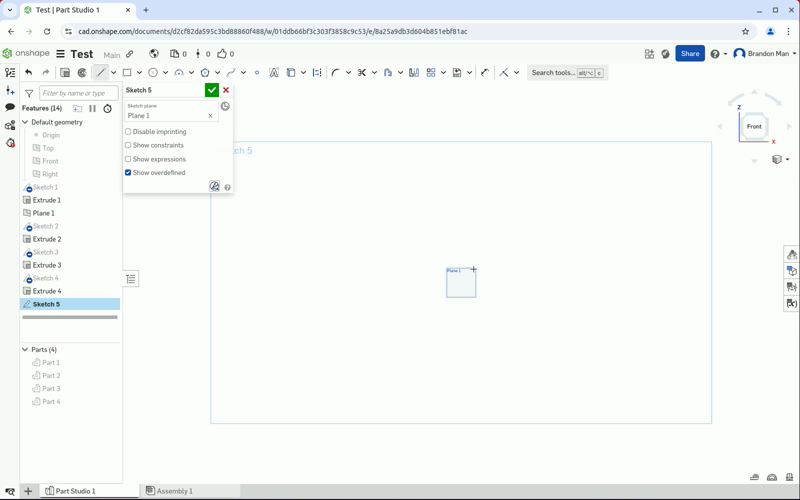
key_up(shift)
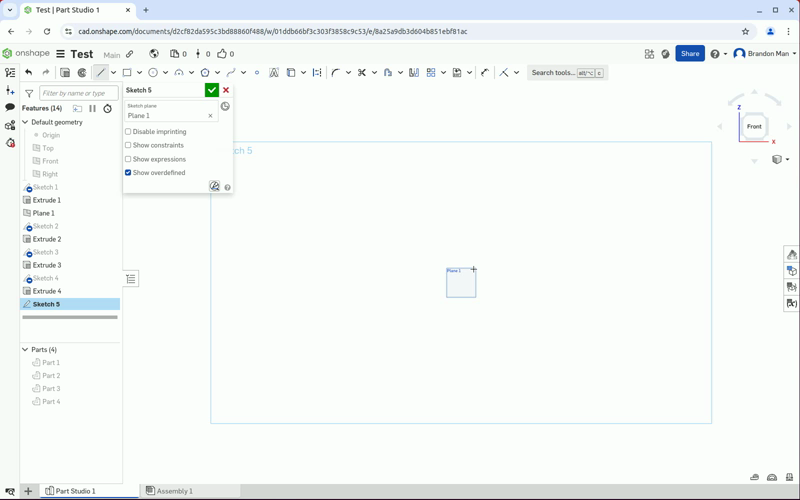
key_down(shift)
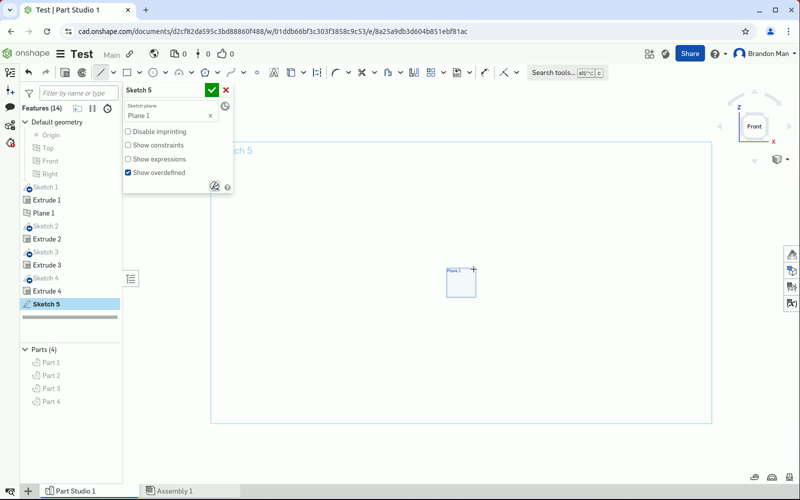
mouse_move(503, 268)
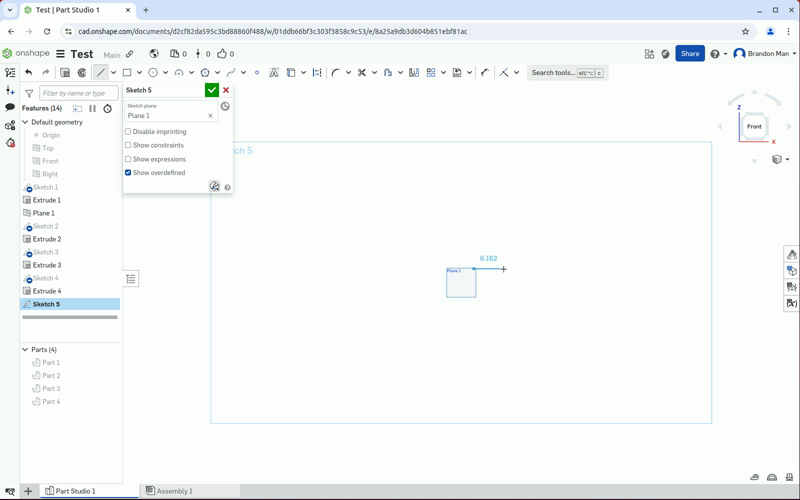
mouse_move(480, 268)
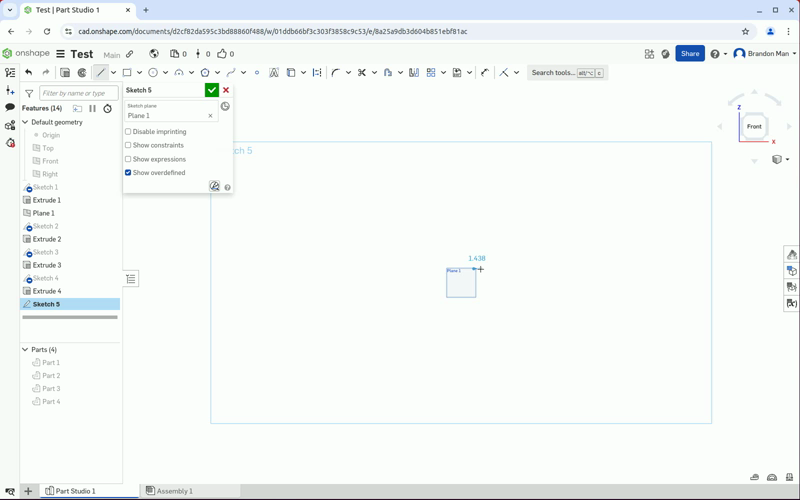
scroll(6)
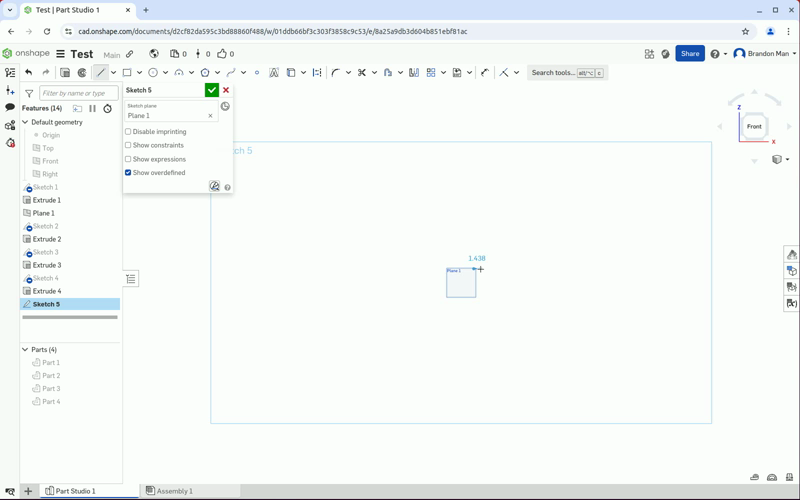
scroll(6)
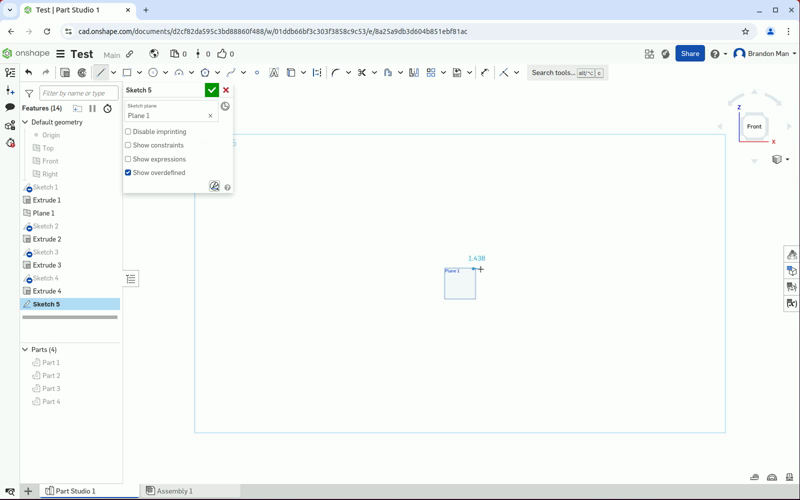
scroll(6)
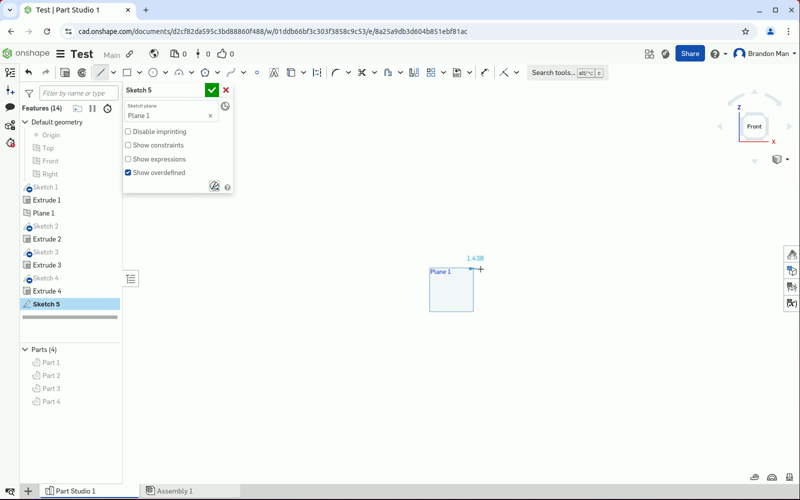
scroll(6)
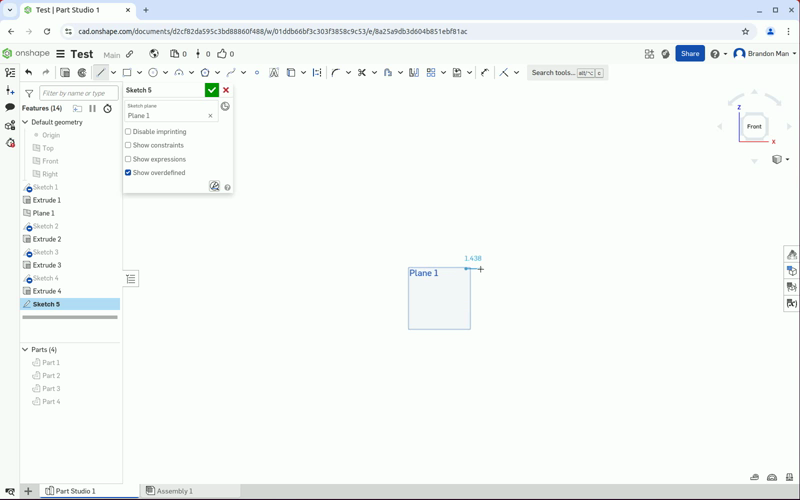
scroll(6)
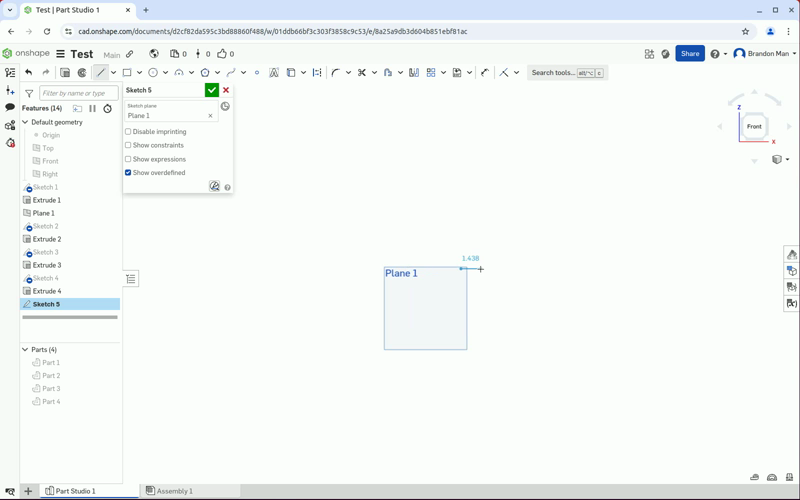
scroll(6)
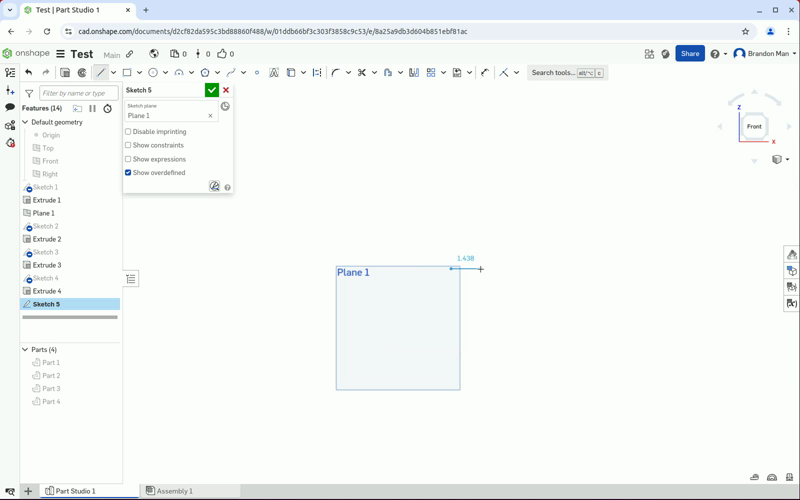
scroll(6)
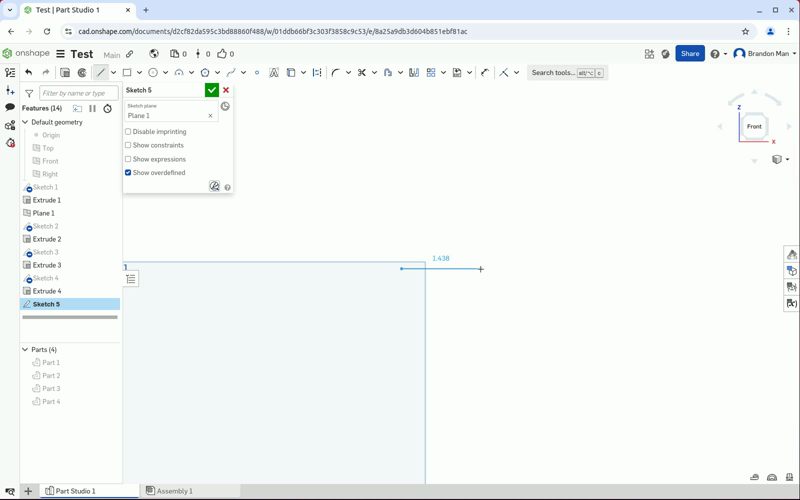
click(480, 268)
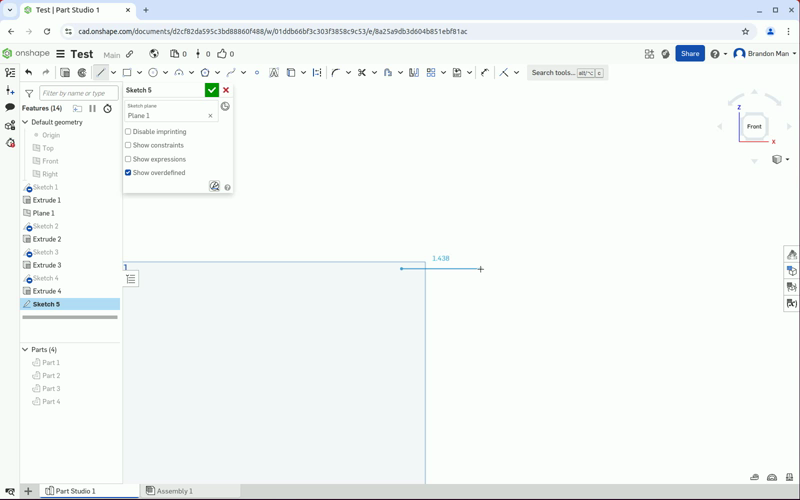
scroll(-6)
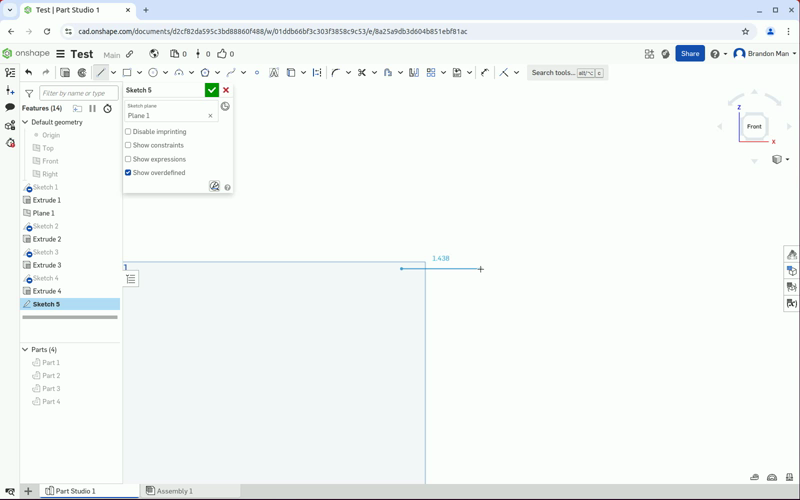
scroll(-6)
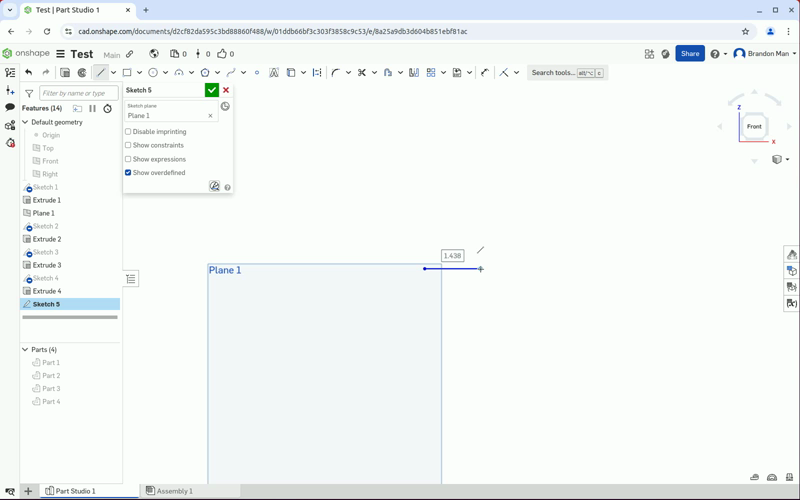
scroll(-6)
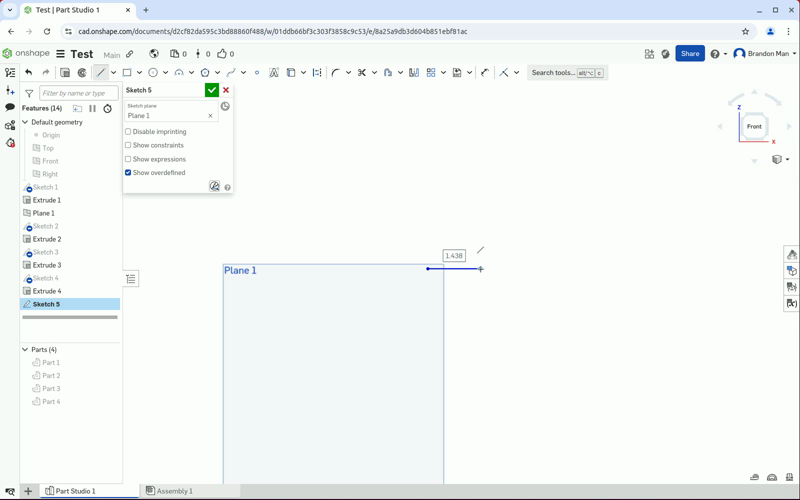
scroll(-6)
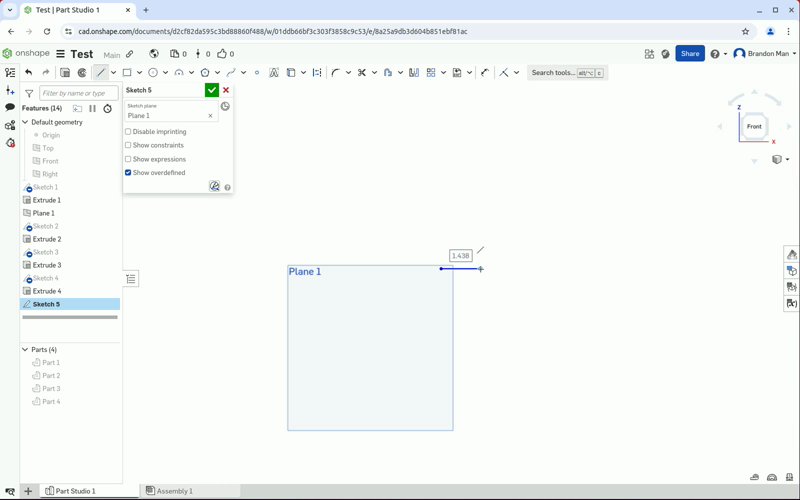
scroll(-6)
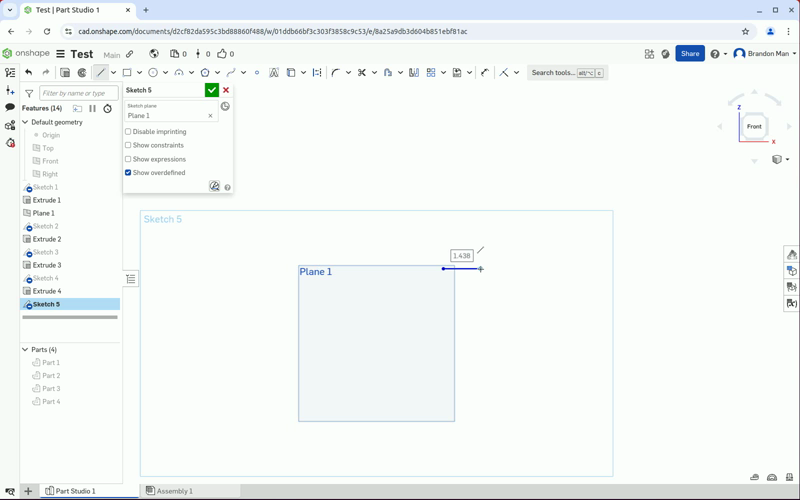
scroll(-6)
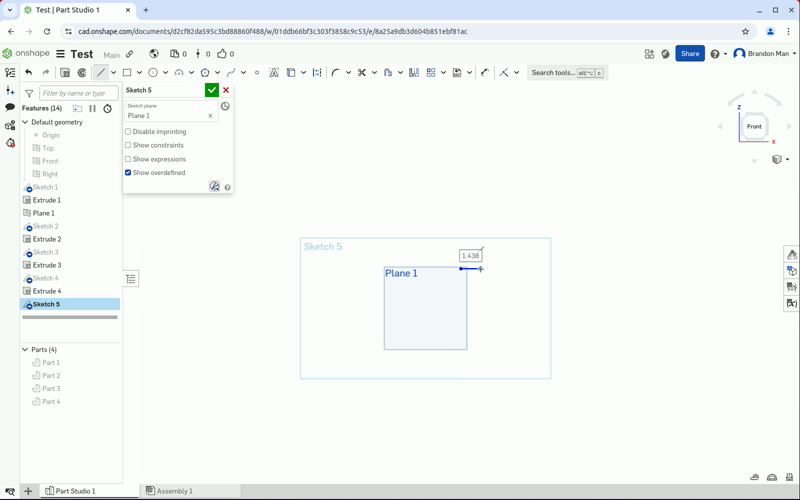
scroll(-6)
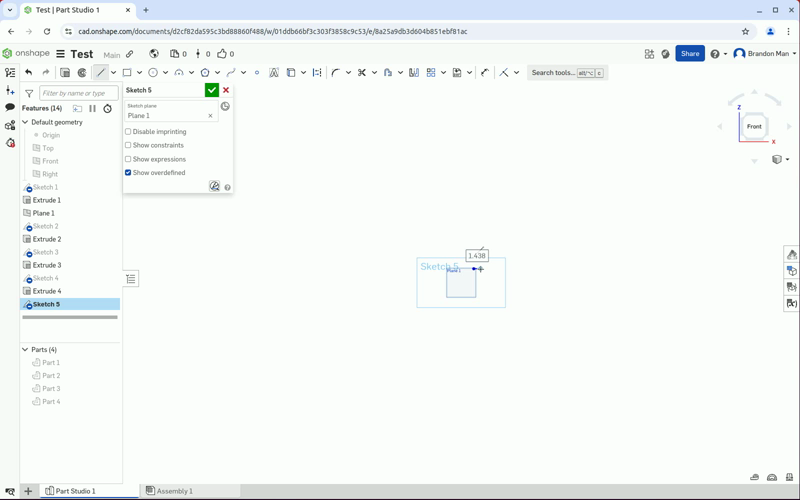
key_up(shift)
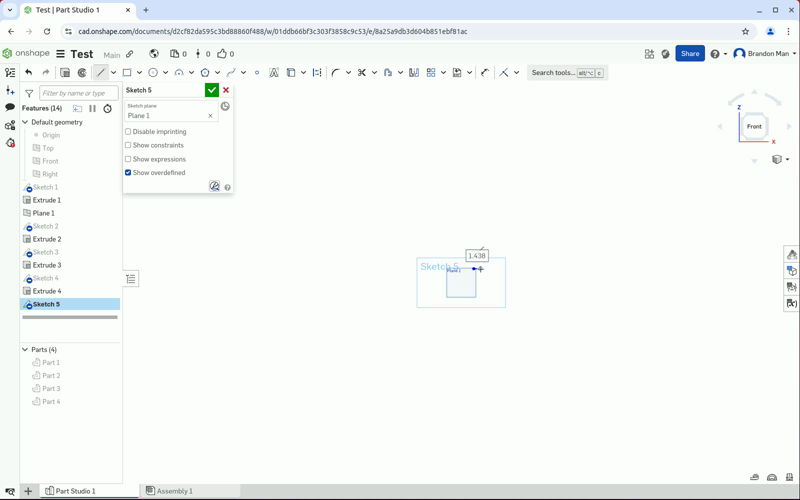
key_down(shift)
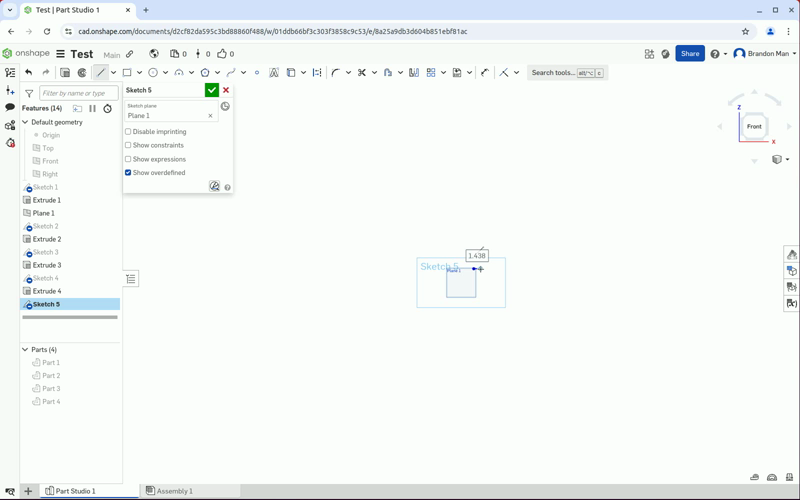
mouse_move(510, 268)
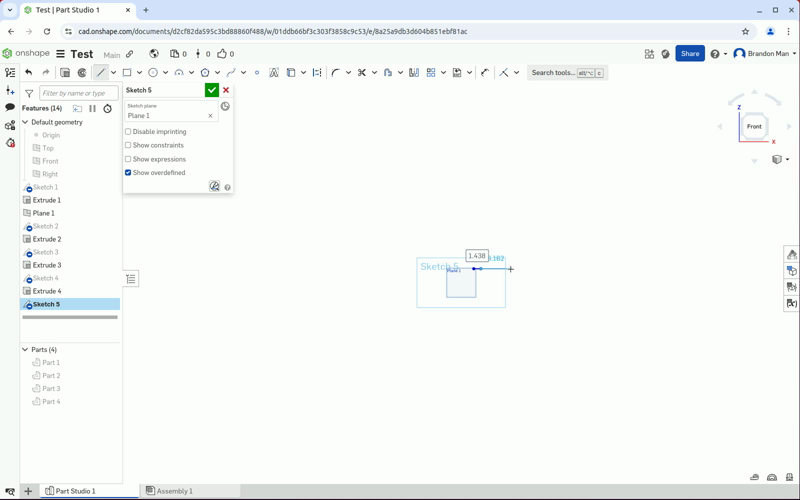
mouse_move(480, 261)
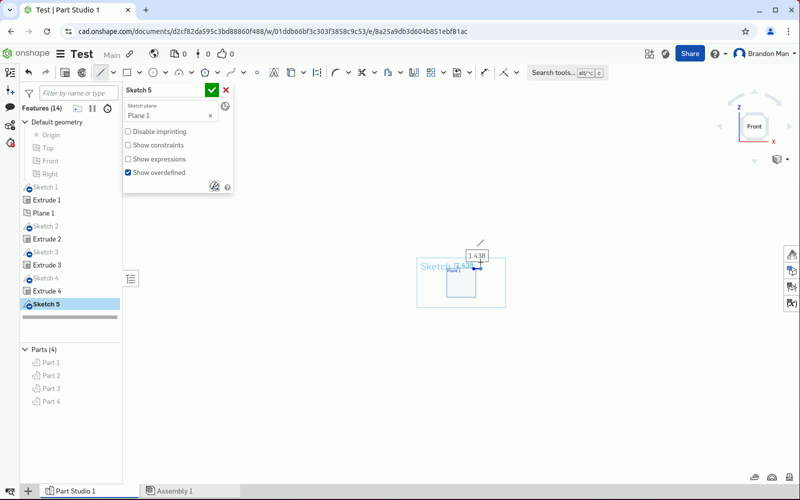
scroll(6)
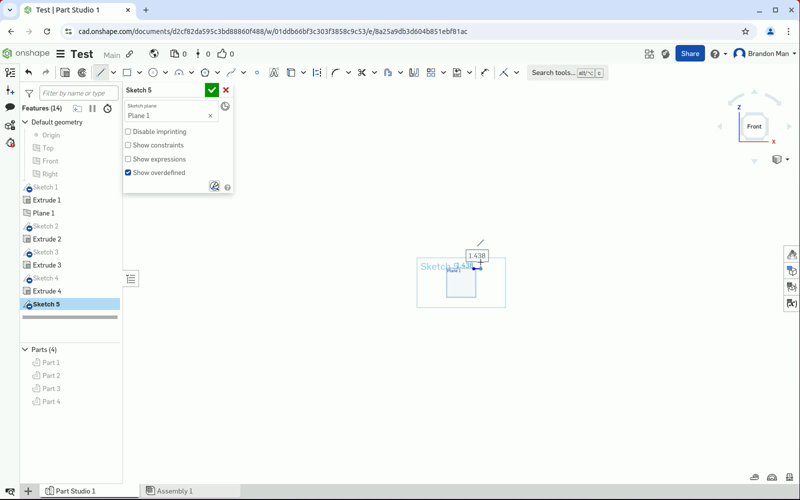
scroll(6)
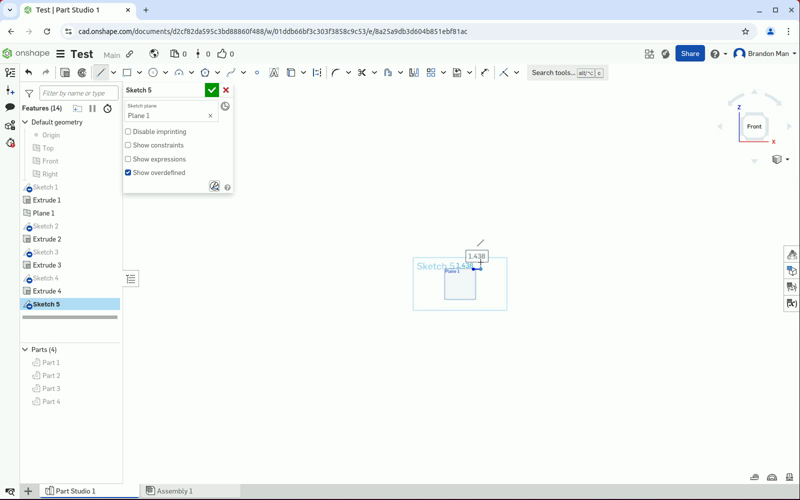
scroll(6)
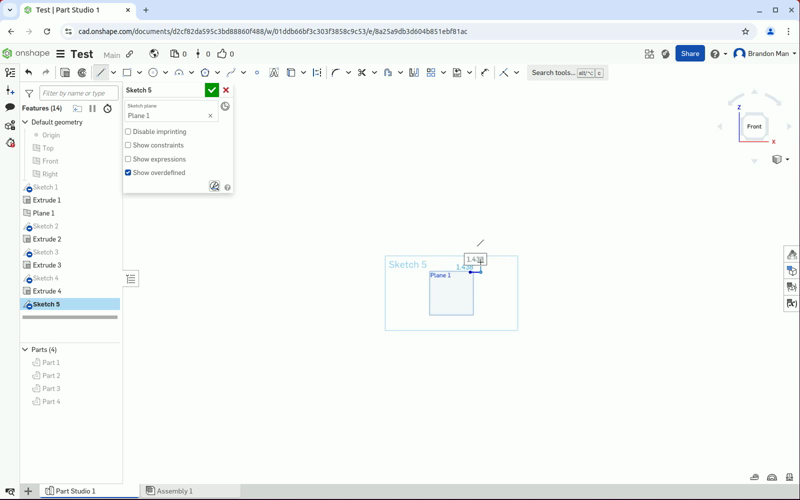
scroll(6)
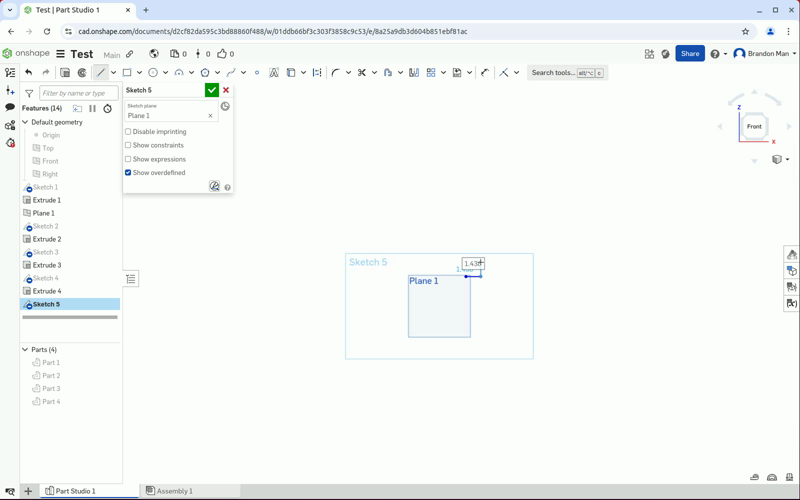
scroll(6)
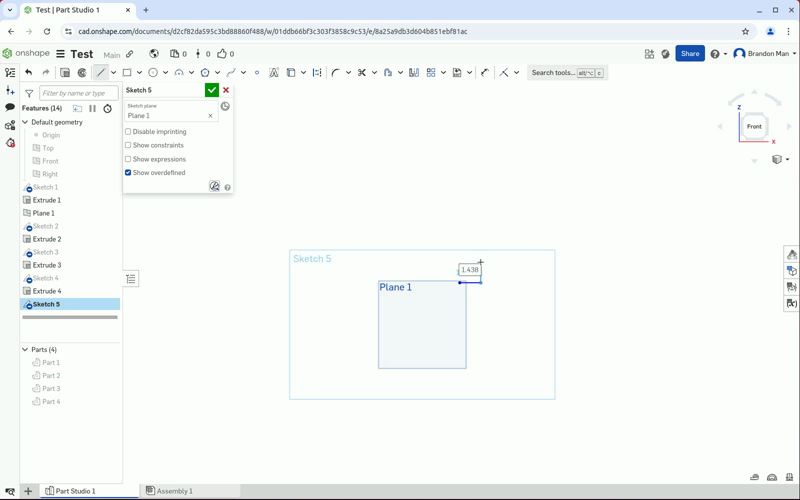
scroll(6)
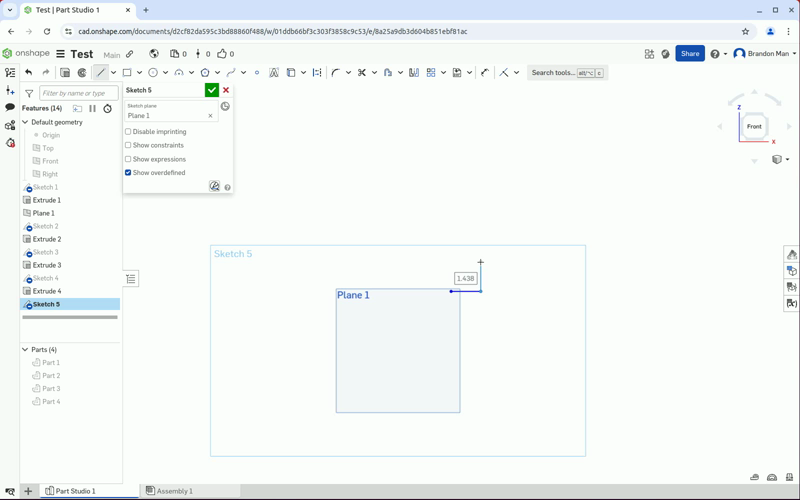
scroll(6)
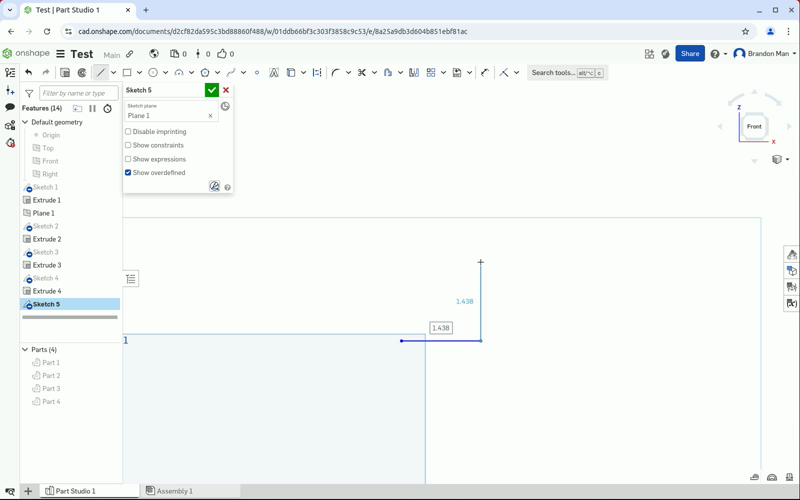
click(480, 261)
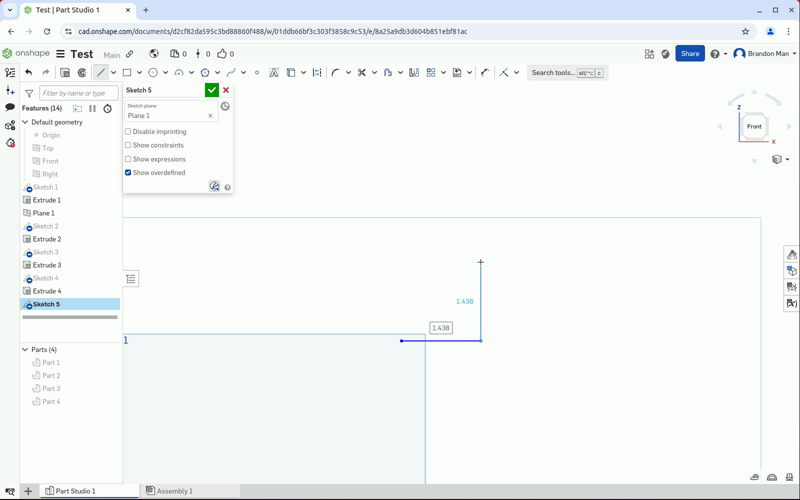
scroll(-6)
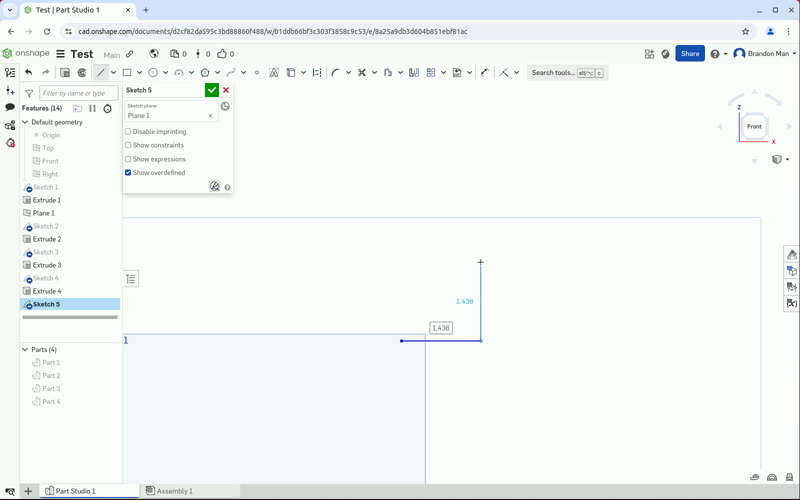
scroll(-6)
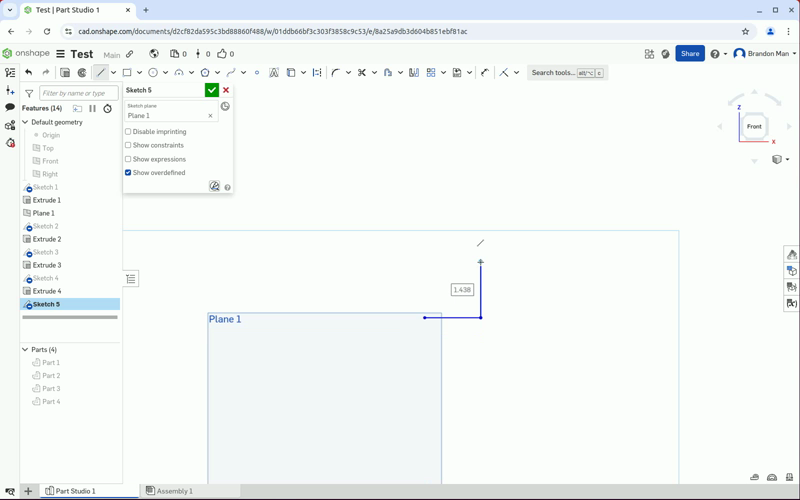
scroll(-6)
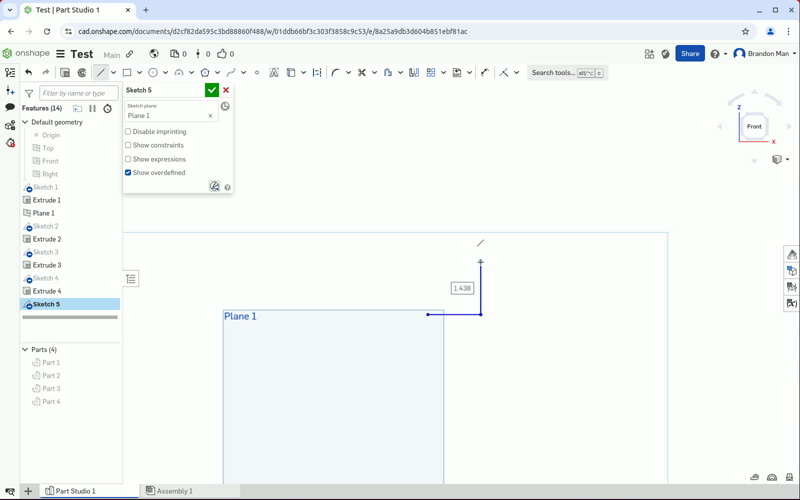
scroll(-6)
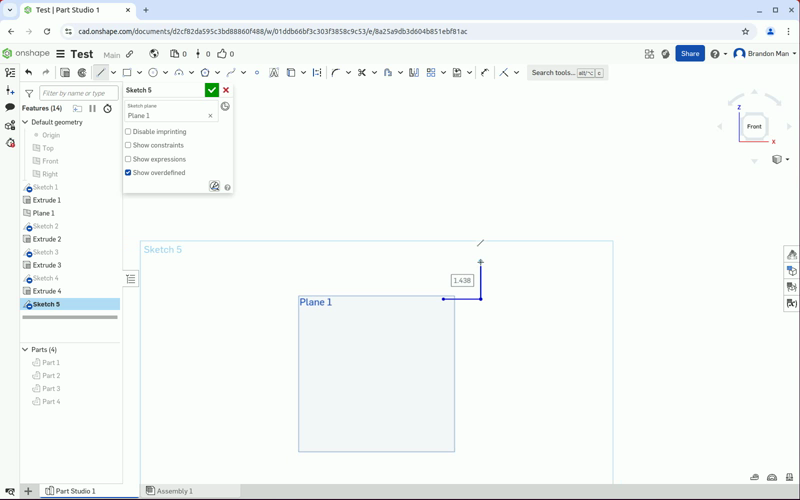
scroll(-6)
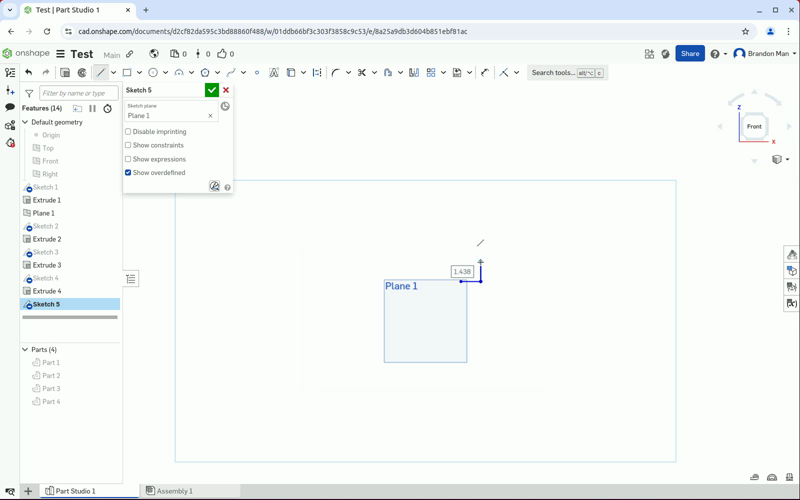
scroll(-6)
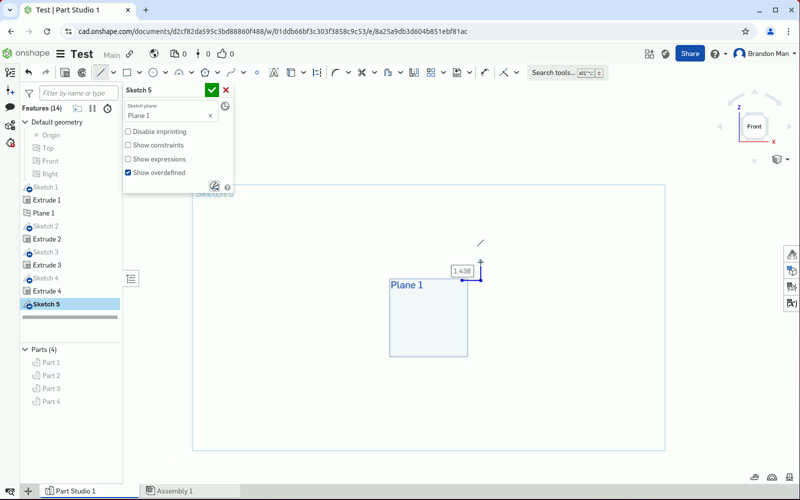
scroll(-6)
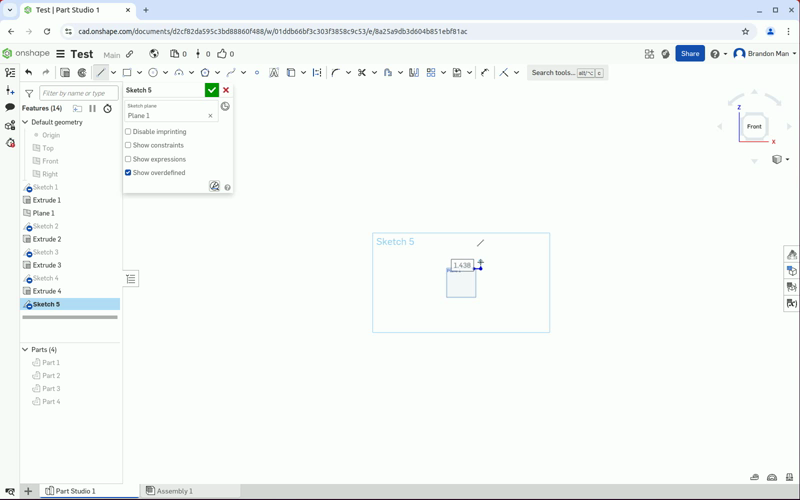
key_up(shift)
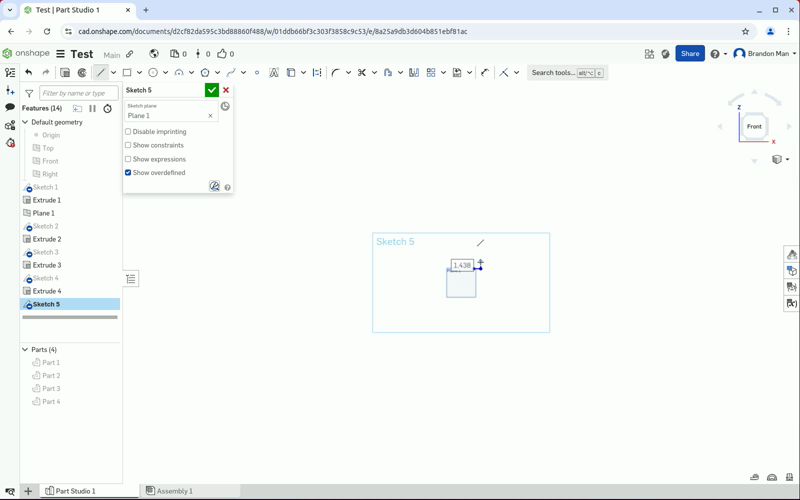
key_down(shift)
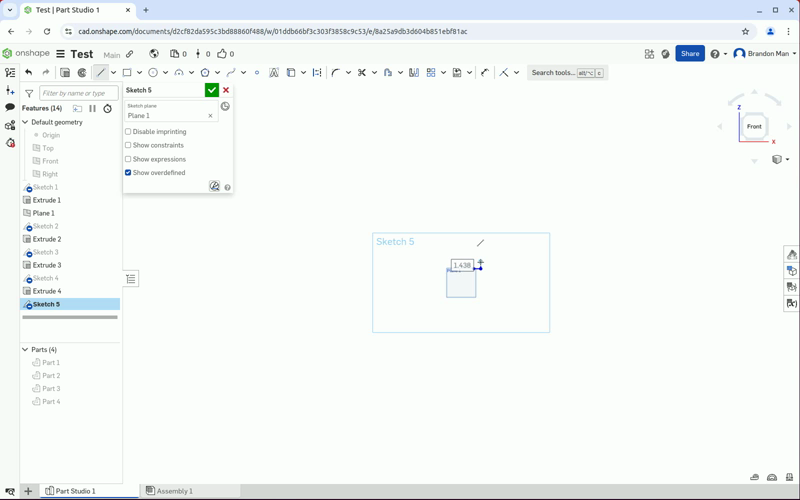
mouse_move(510, 261)
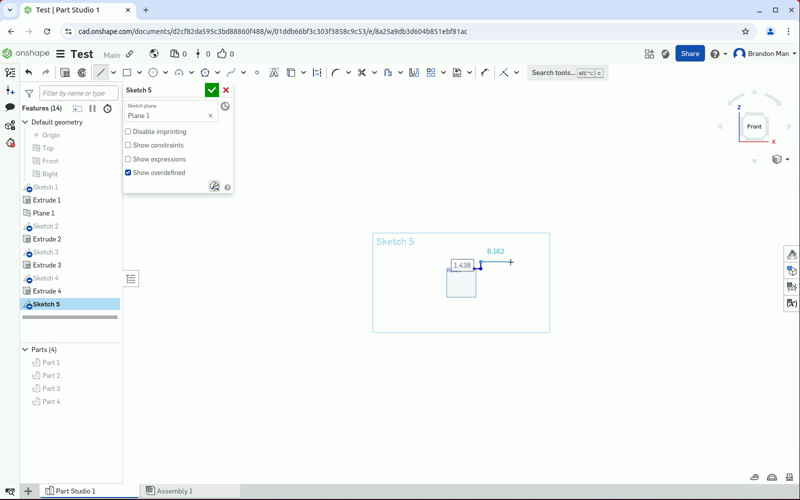
mouse_move(473, 261)
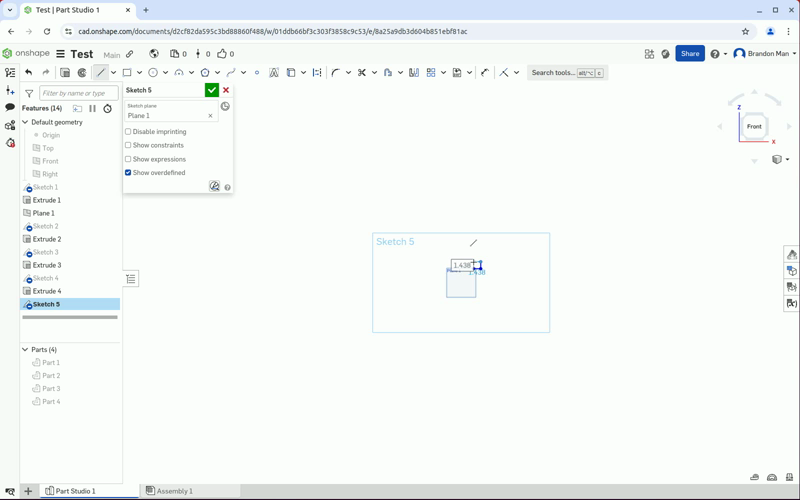
scroll(6)
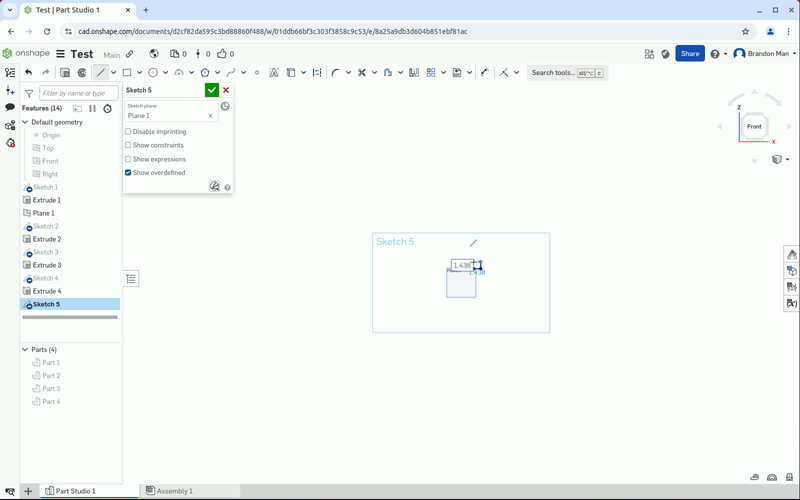
scroll(6)
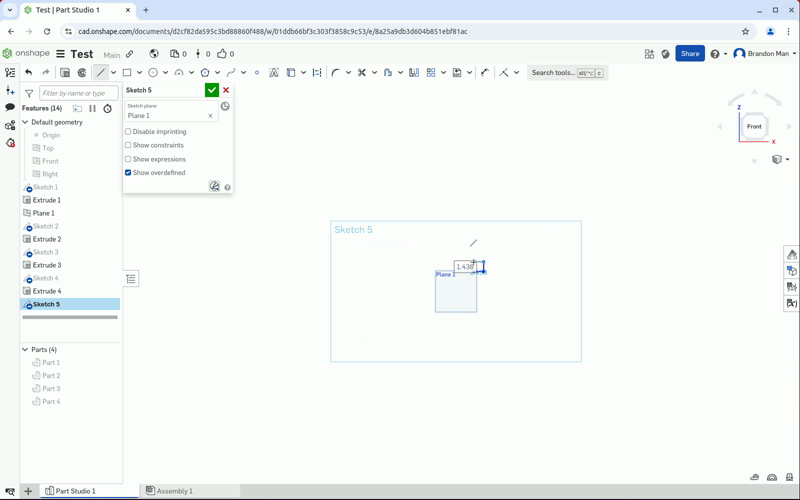
scroll(6)
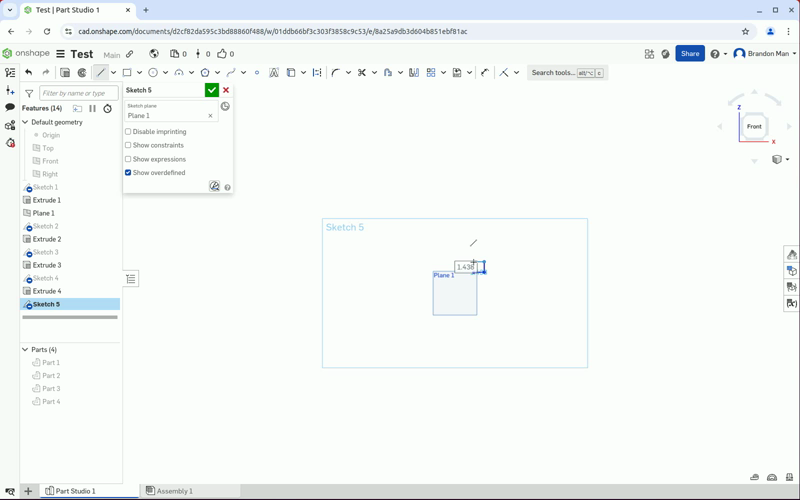
scroll(6)
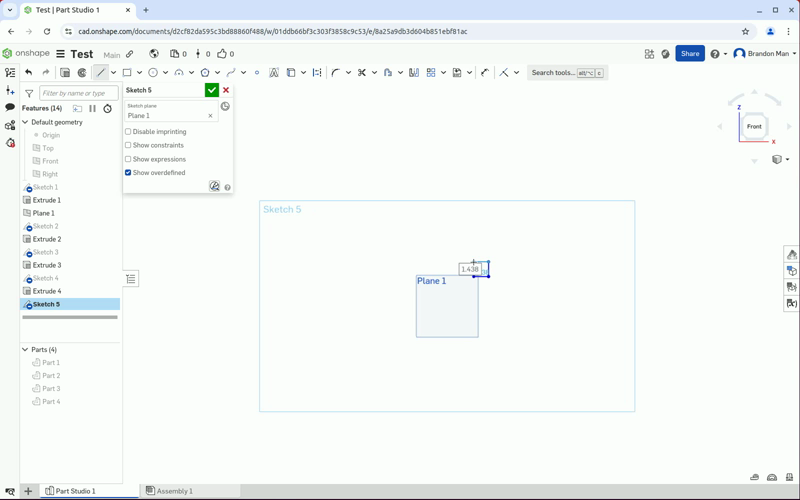
scroll(6)
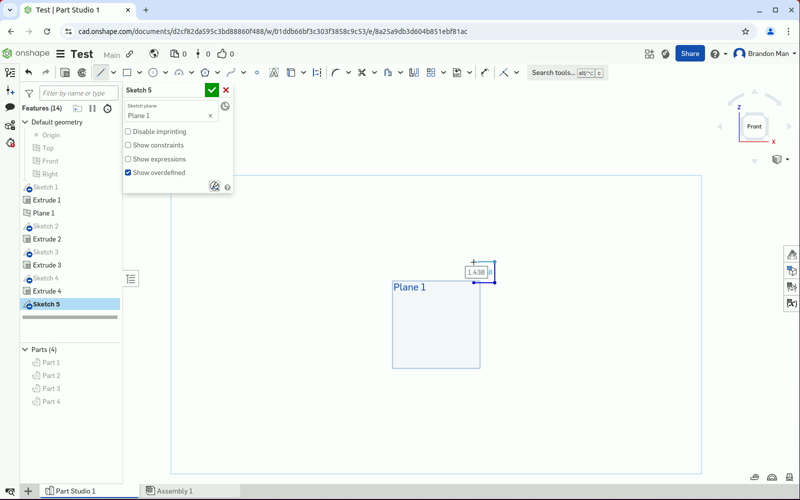
scroll(6)
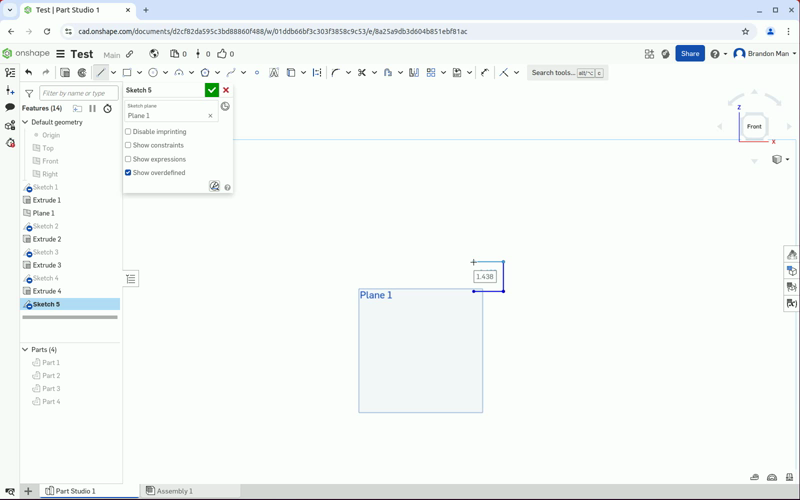
scroll(6)
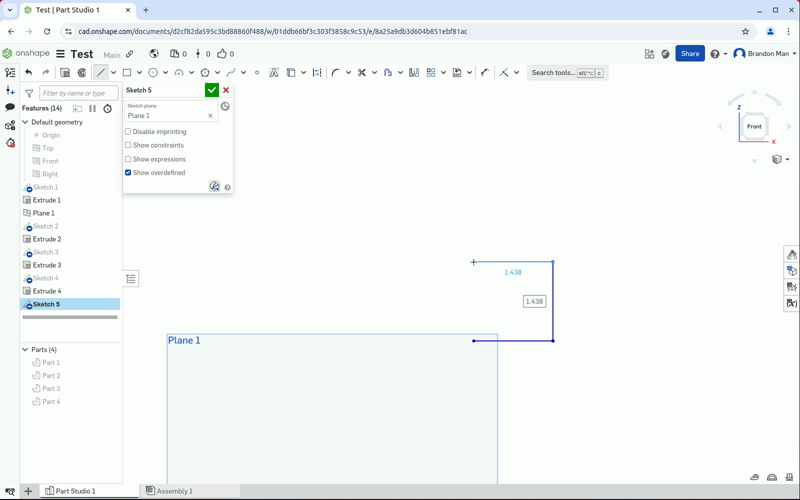
click(473, 261)
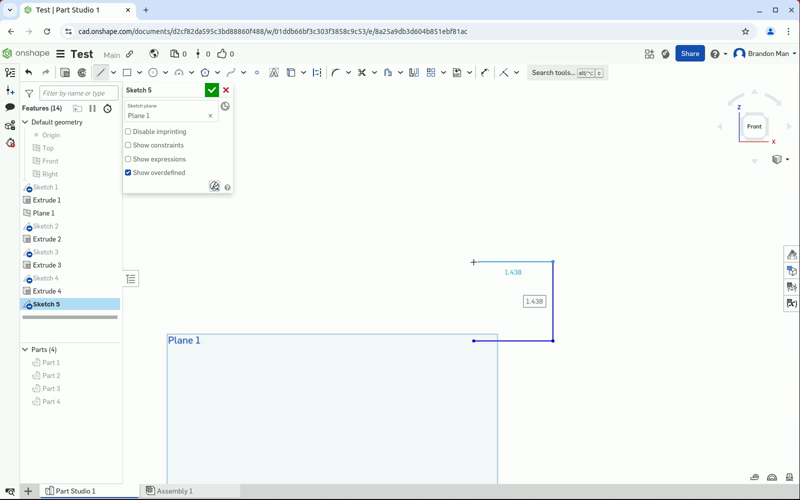
scroll(-6)
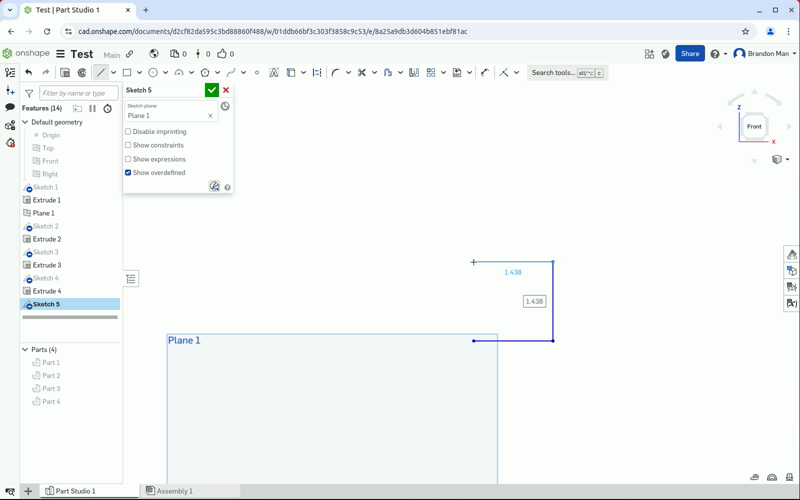
scroll(-6)
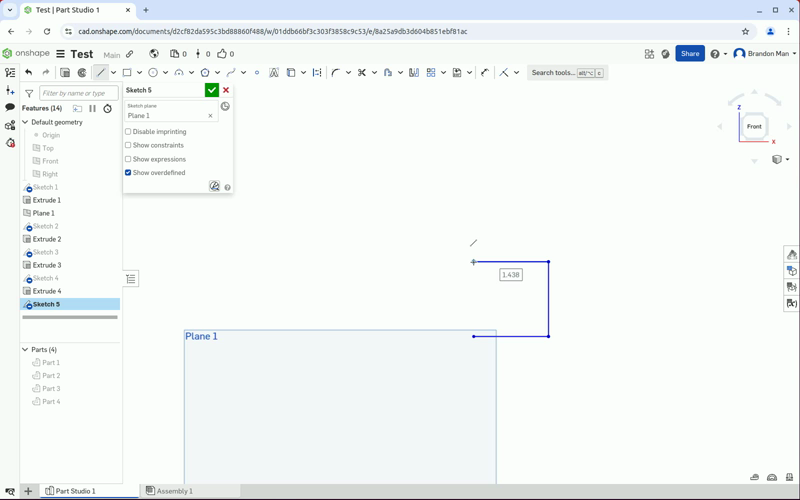
scroll(-6)
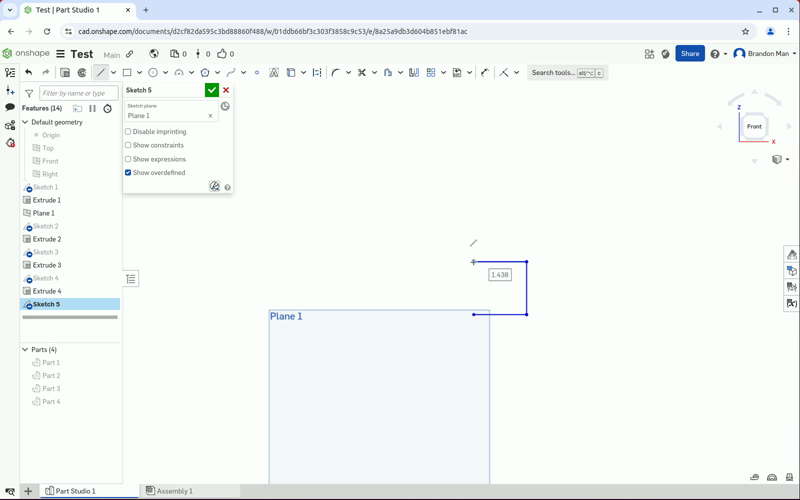
scroll(-6)
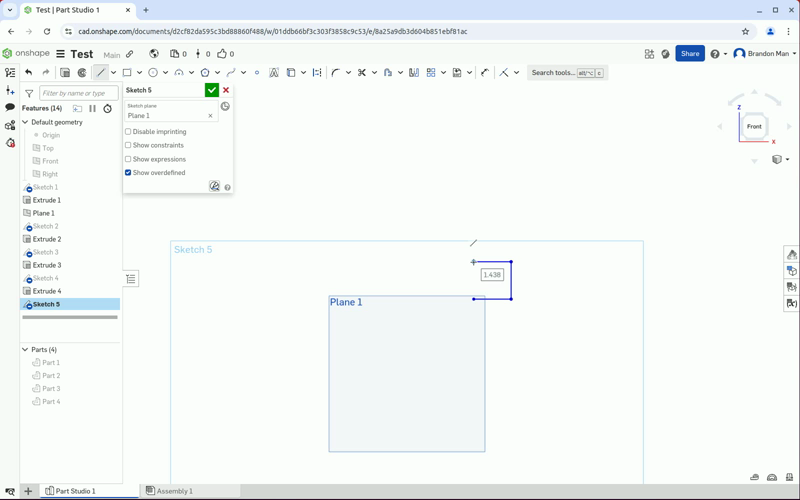
scroll(-6)
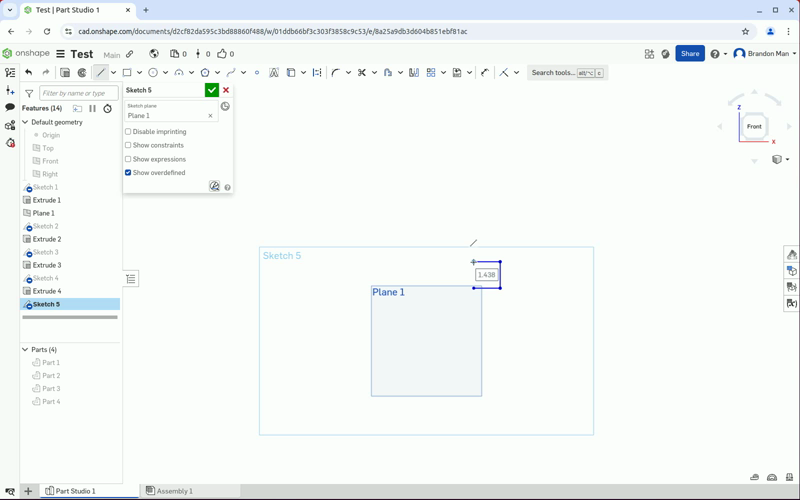
scroll(-6)
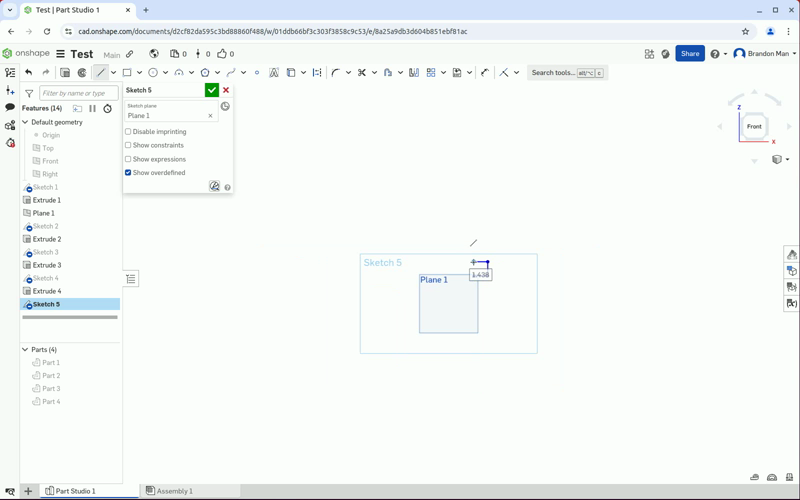
scroll(-6)
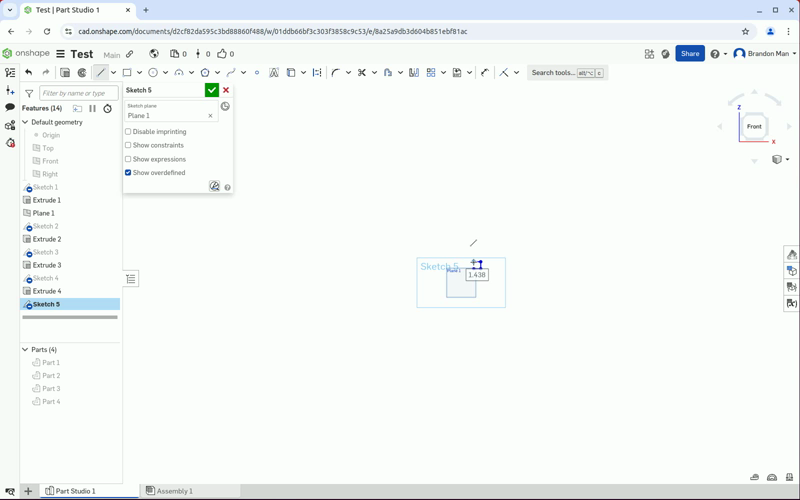
key_up(shift)
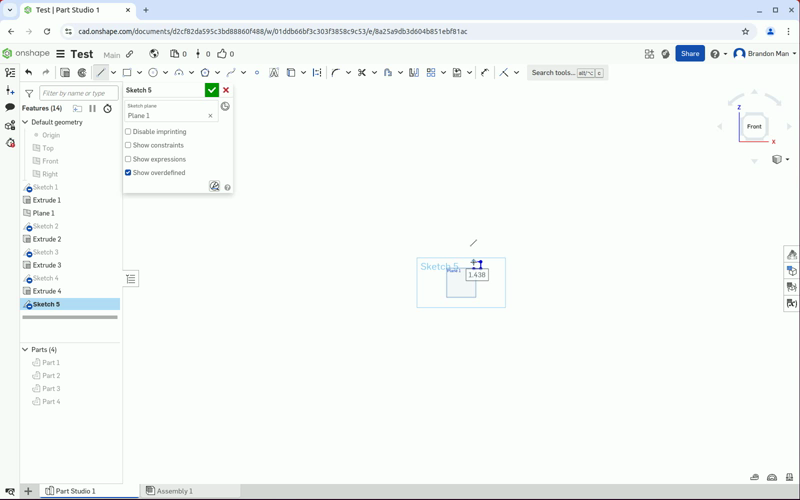
mouse_move(503, 261)
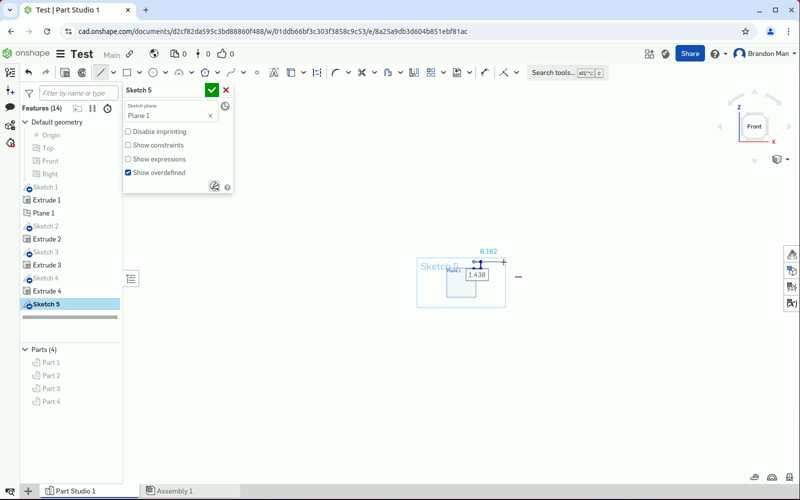
key_down(shift)
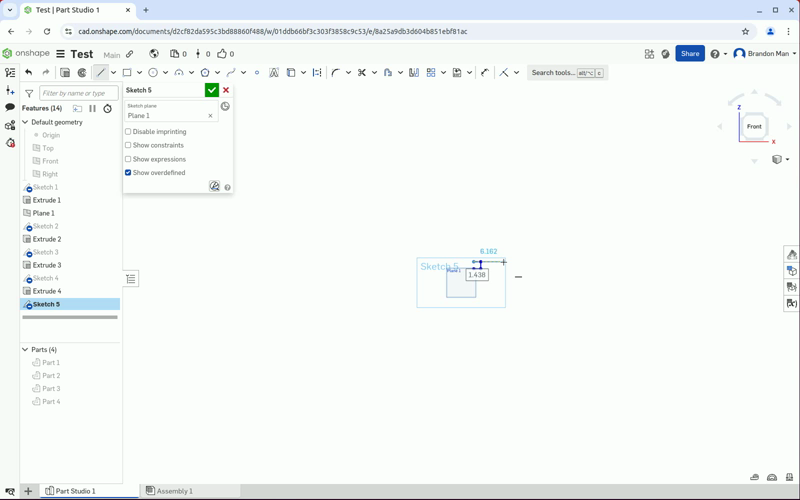
mouse_move(473, 268)
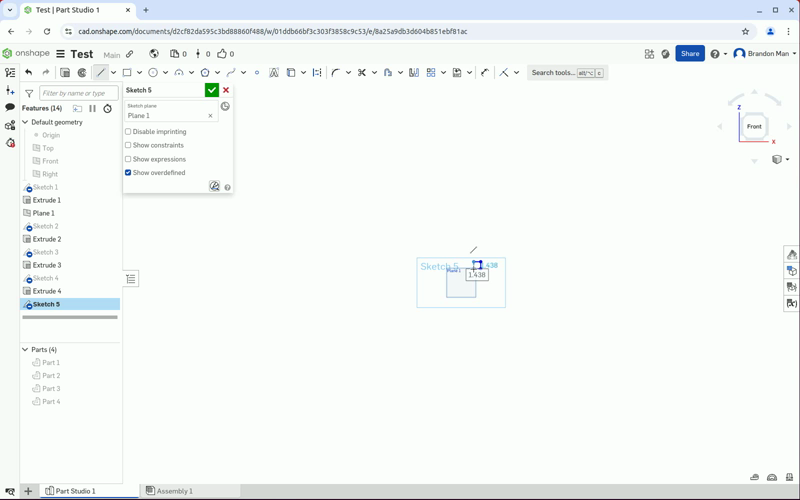
scroll(6)
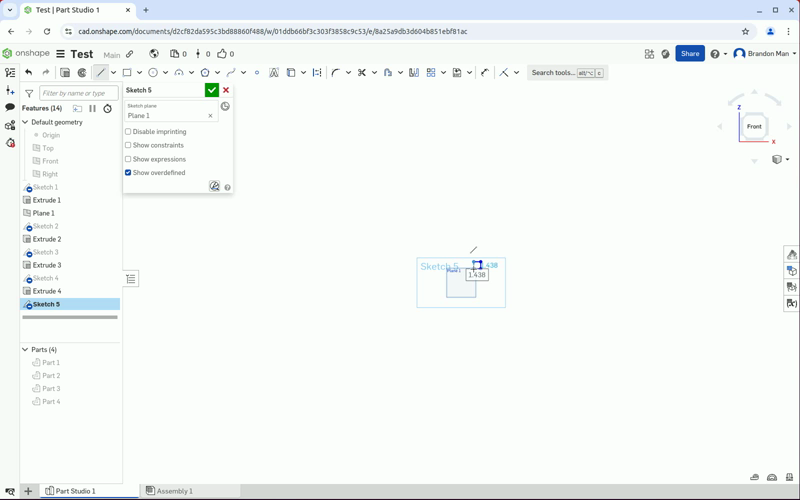
scroll(6)
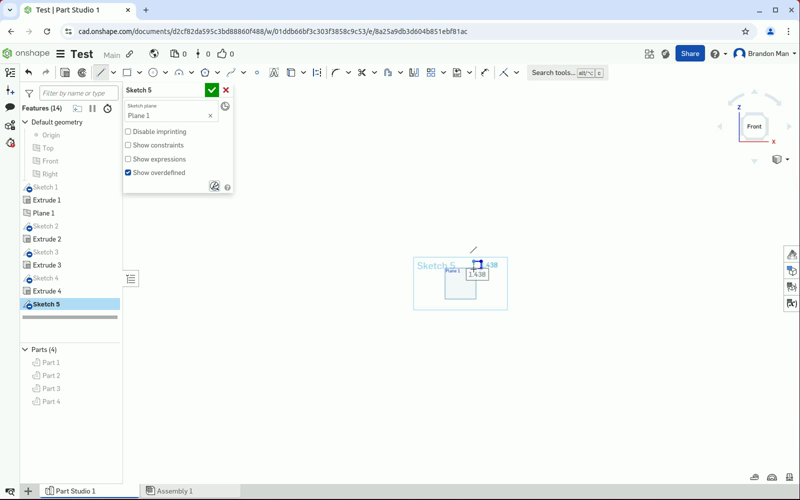
scroll(6)
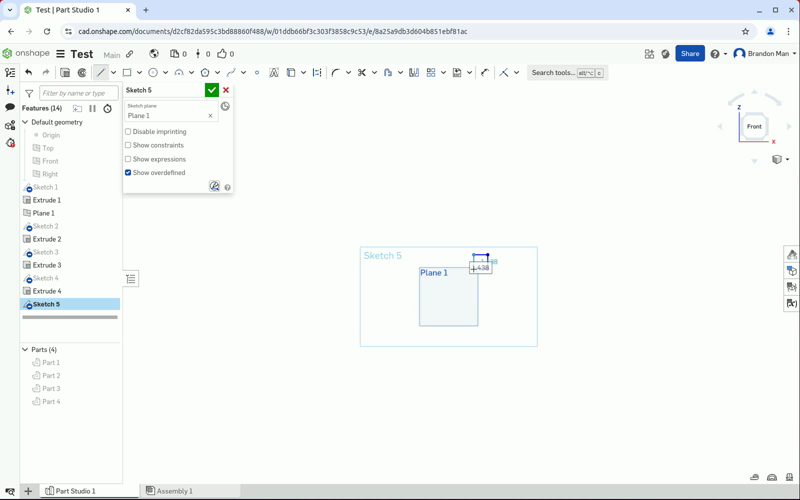
scroll(6)
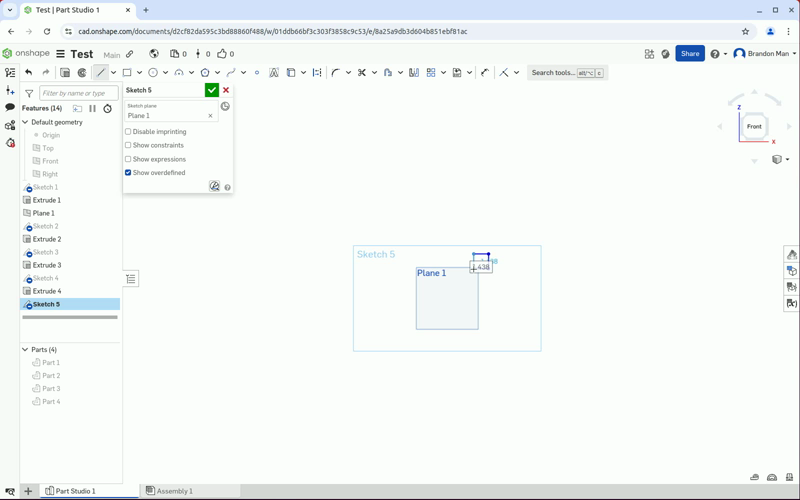
scroll(6)
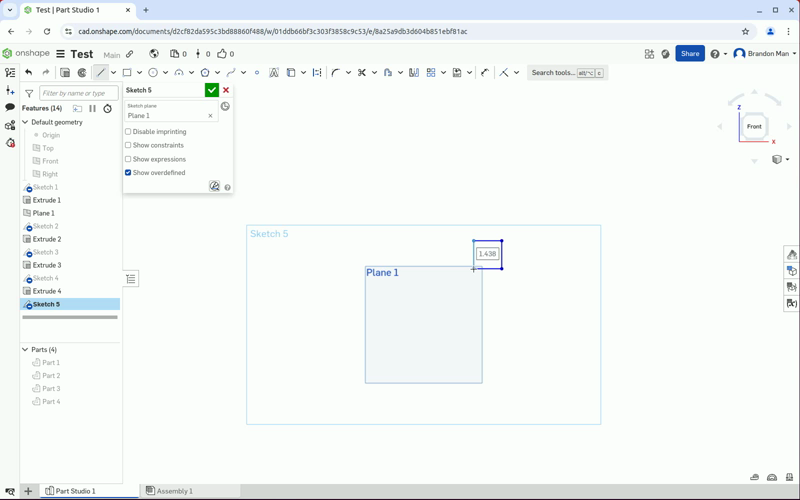
scroll(6)
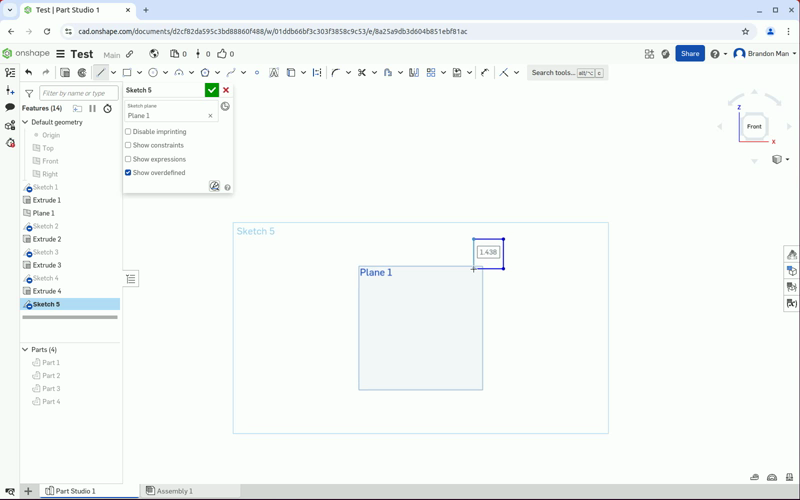
scroll(6)
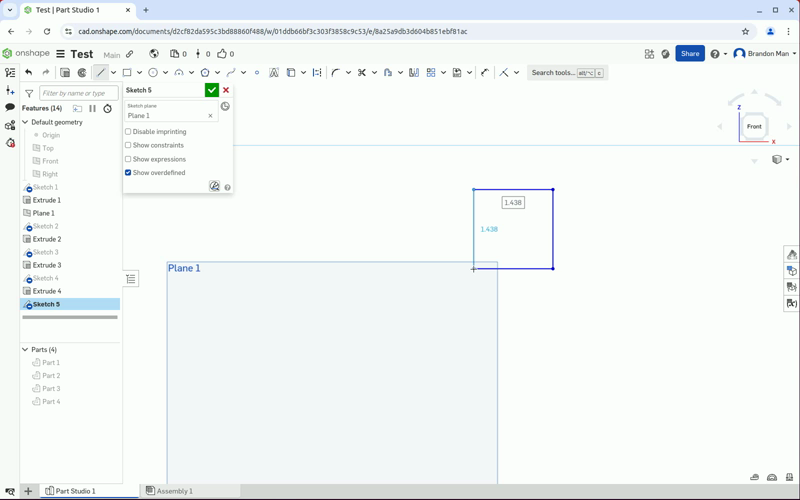
key_up(shift)
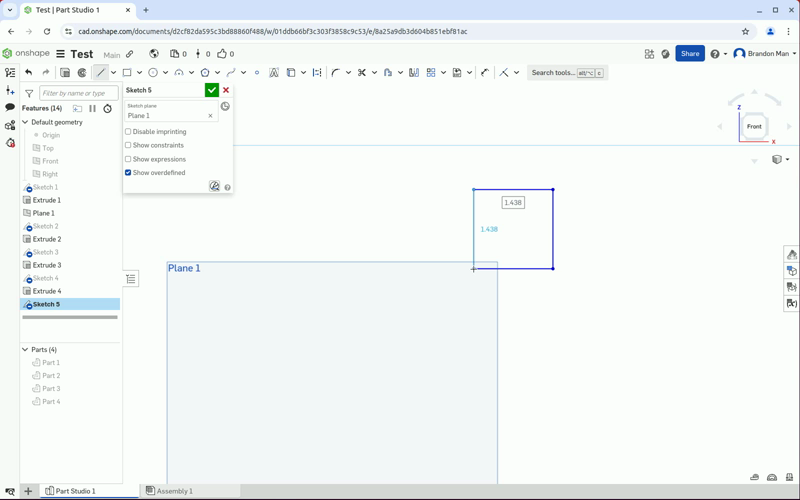
click(473, 268)
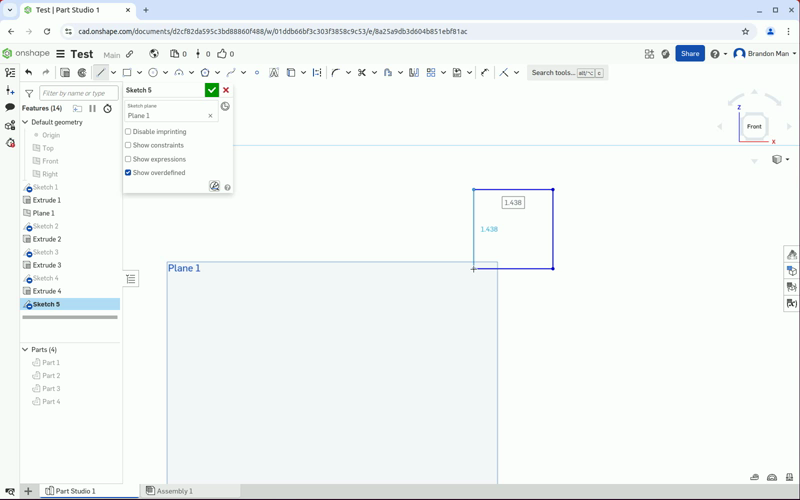
scroll(-6)
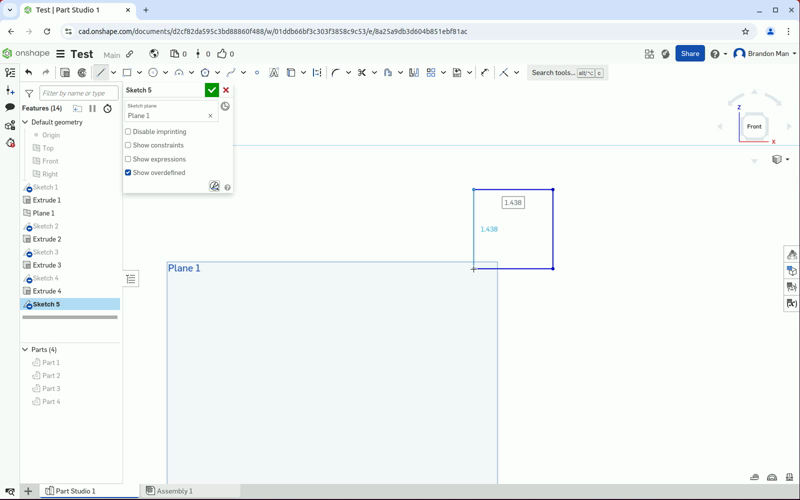
scroll(-6)
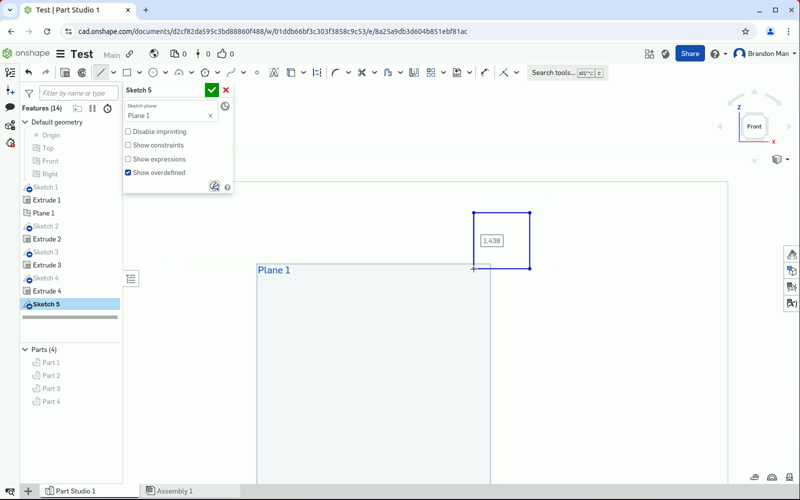
scroll(-6)
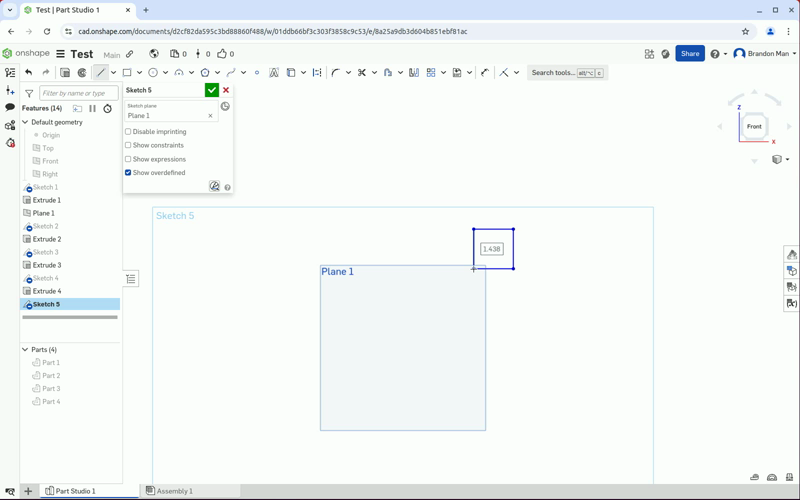
scroll(-6)
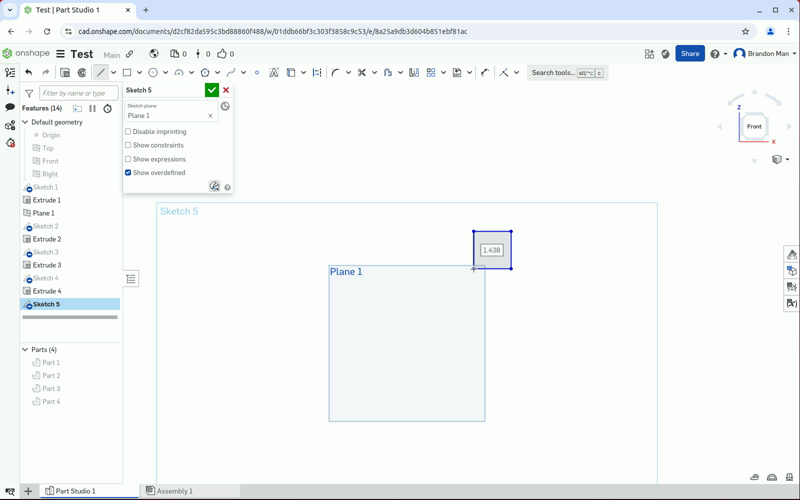
scroll(-6)
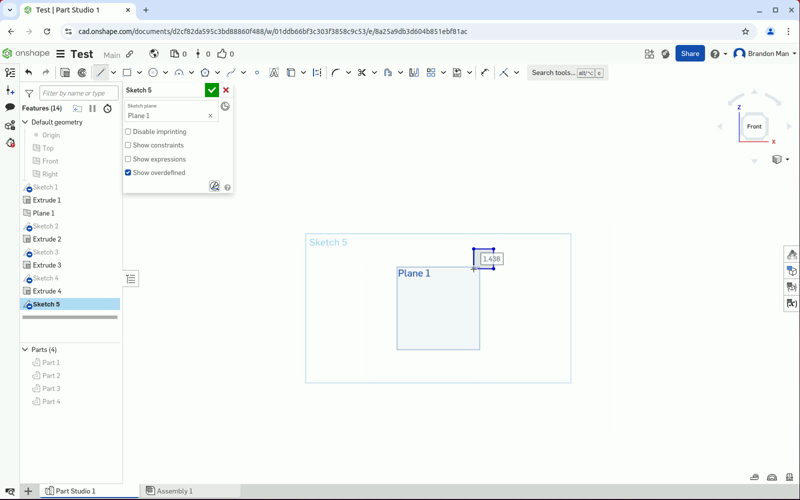
scroll(-6)
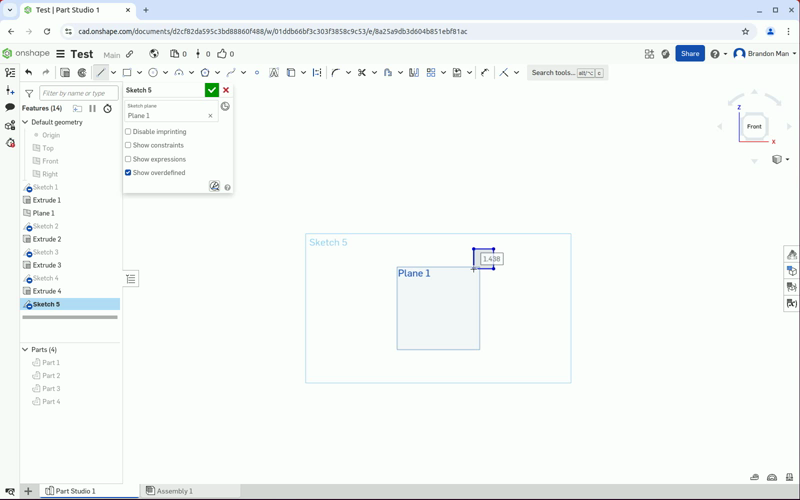
scroll(-6)
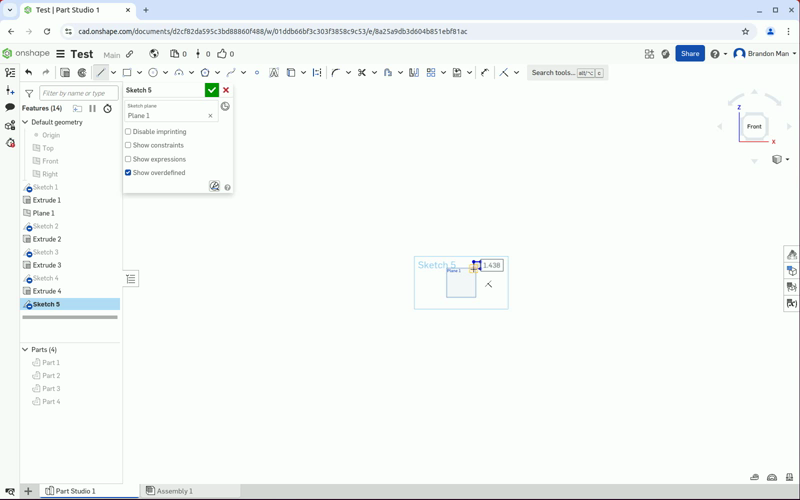
key(esc)
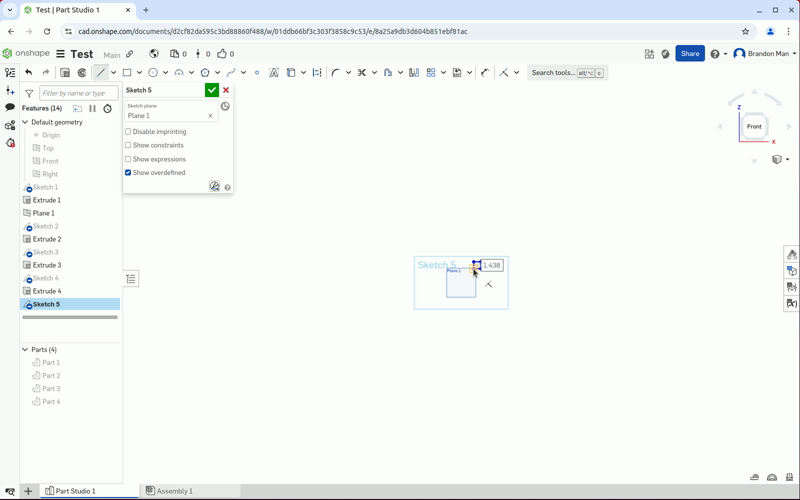
mouse_move(480, 265)
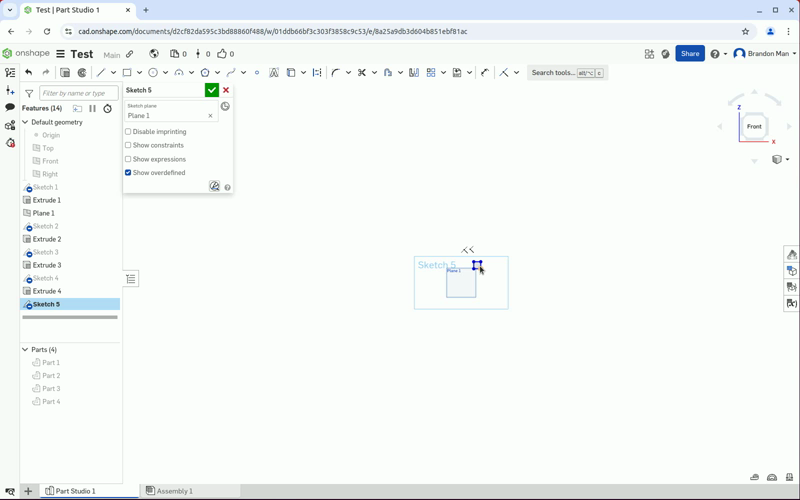
scroll(6)
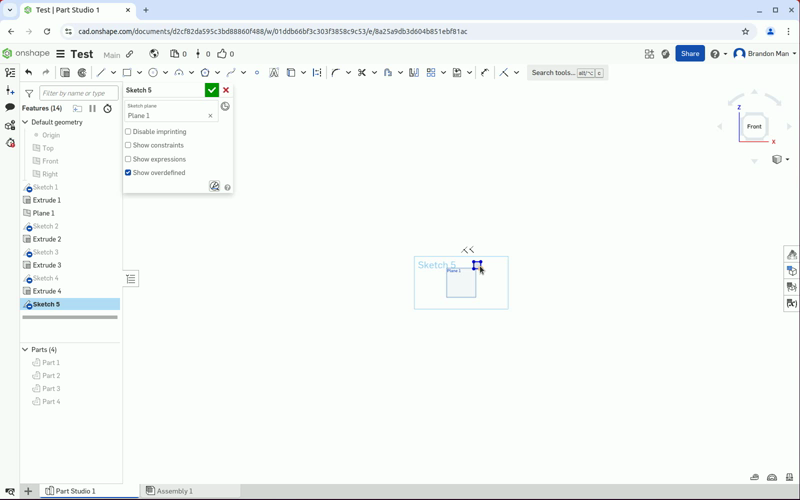
scroll(6)
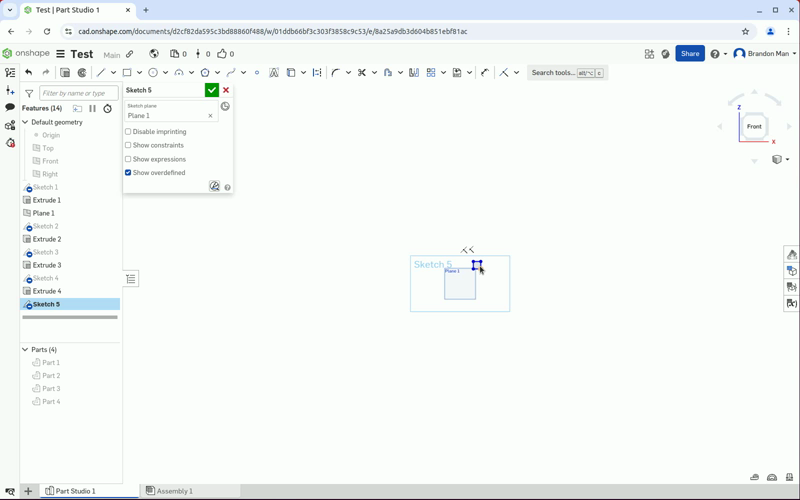
scroll(6)
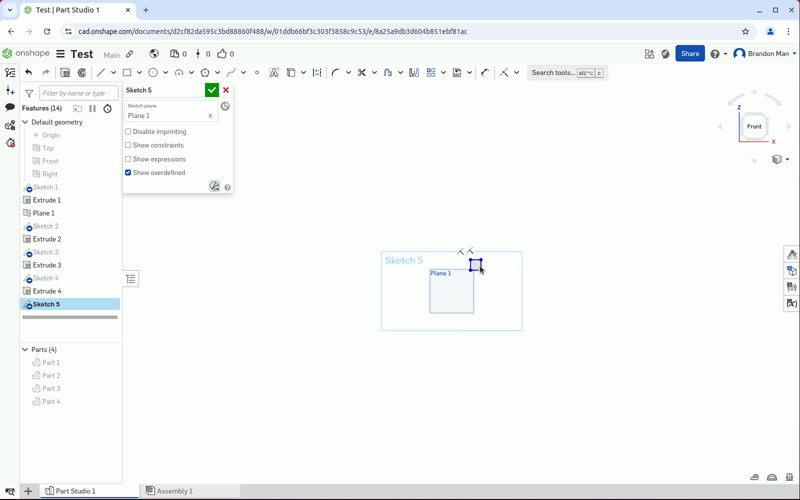
scroll(6)
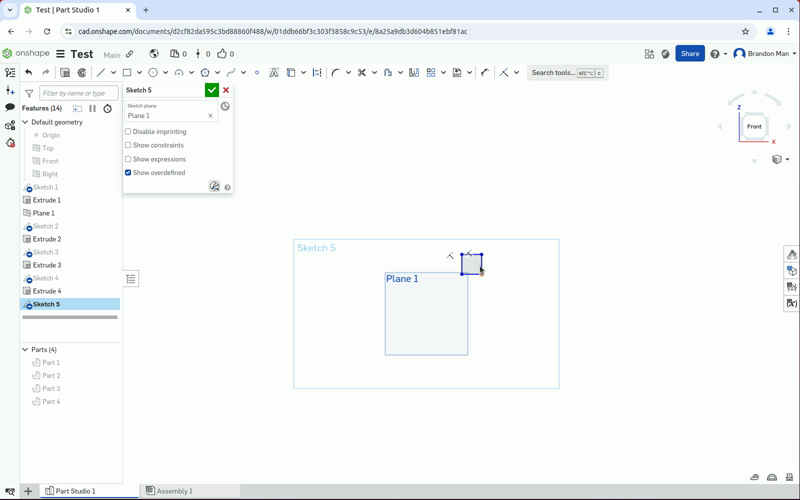
scroll(6)
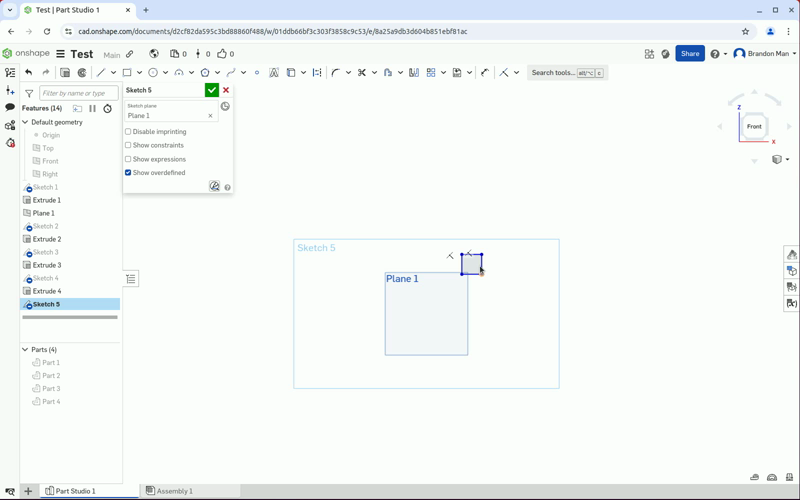
scroll(6)
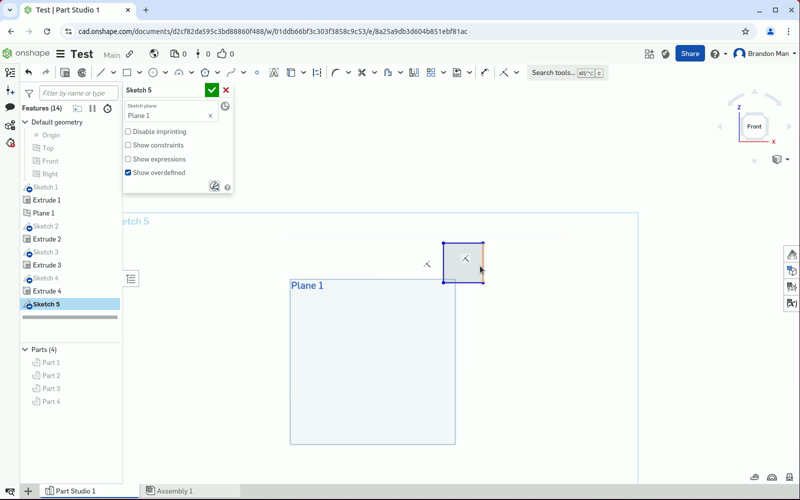
scroll(6)
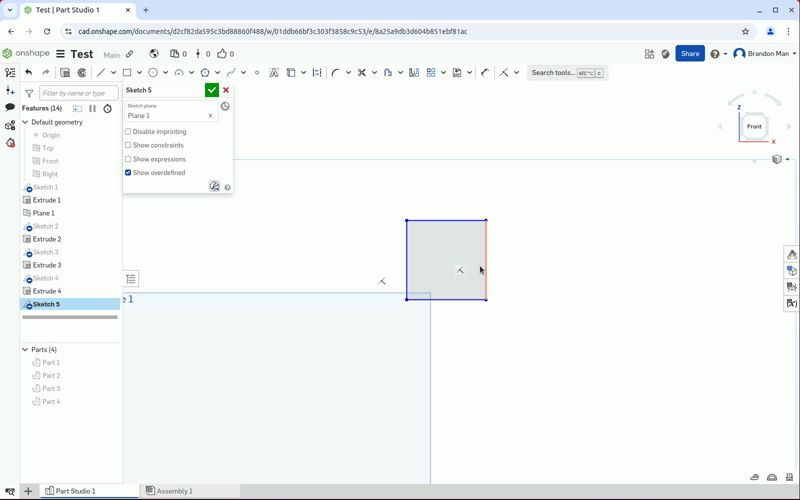
click(480, 265)
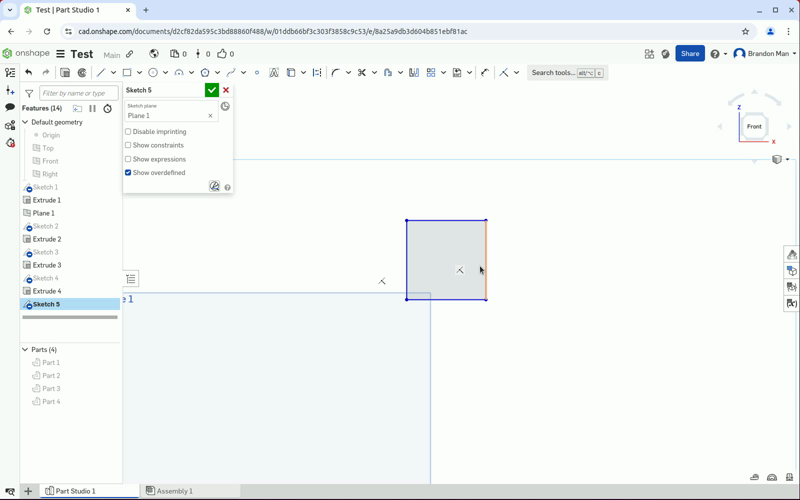
scroll(-6)
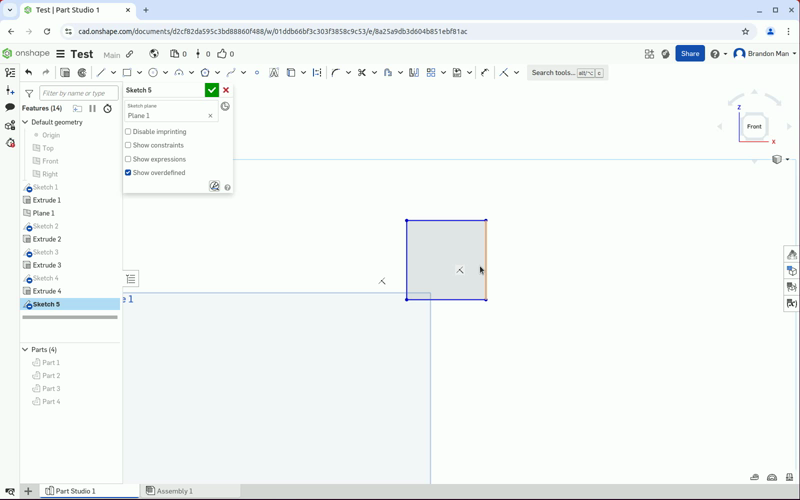
scroll(-6)
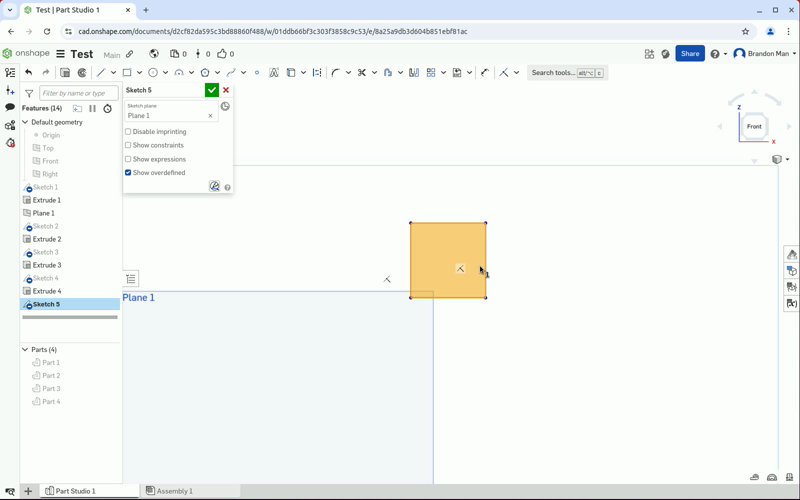
scroll(-6)
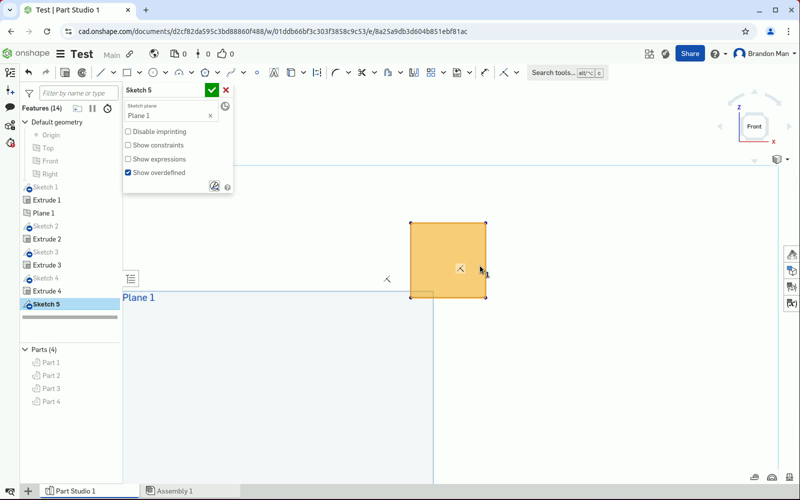
scroll(-6)
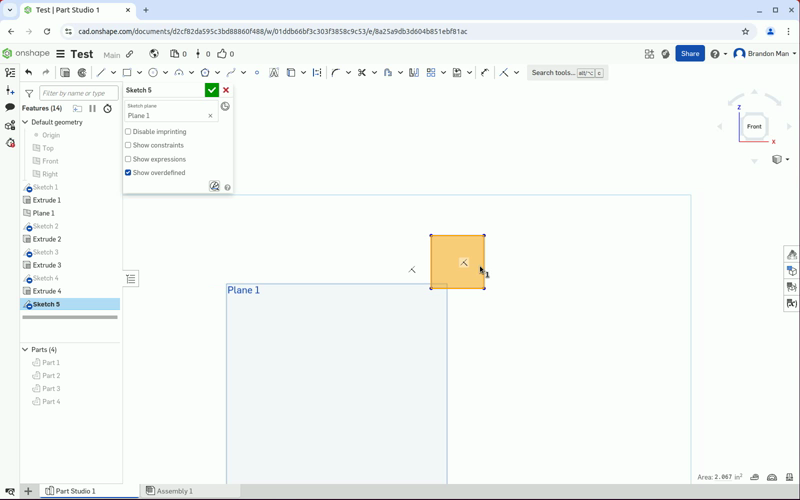
scroll(-6)
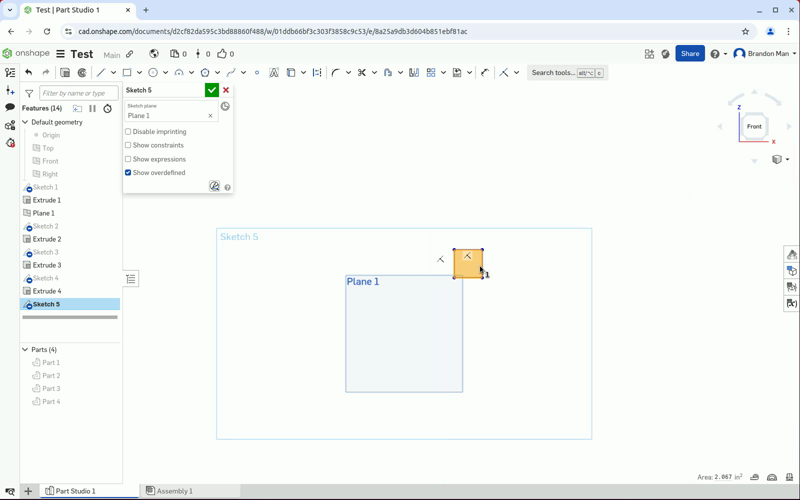
scroll(-6)
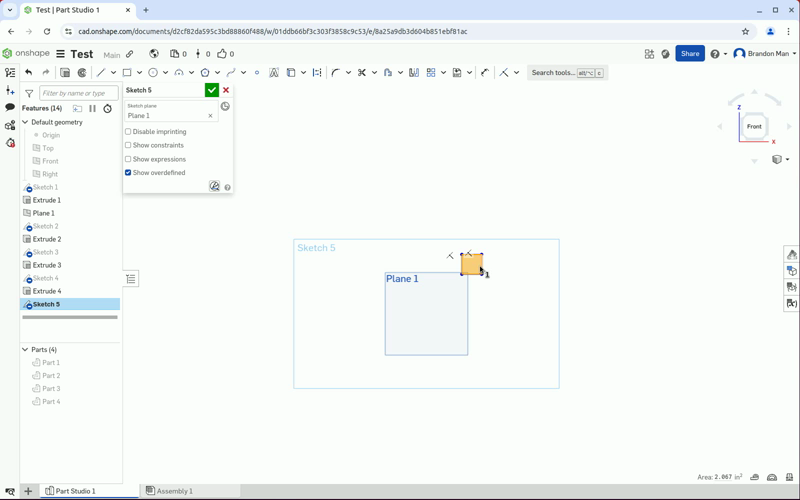
scroll(-6)
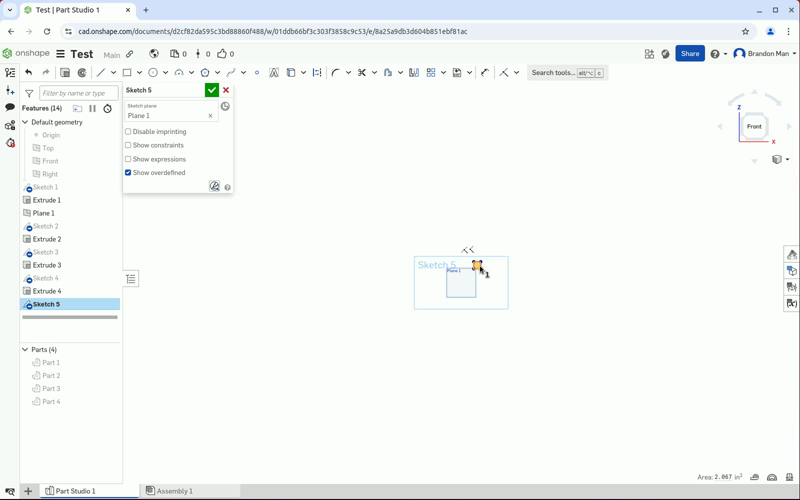
mouse_move(73, 352)
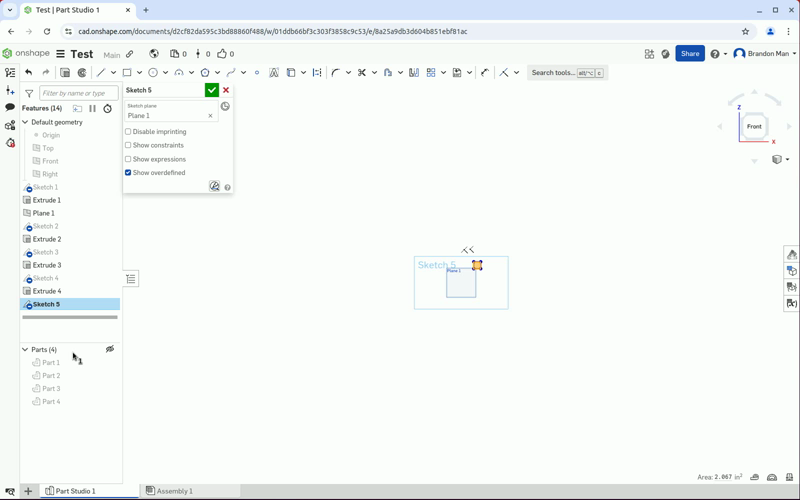
key(shift+y)
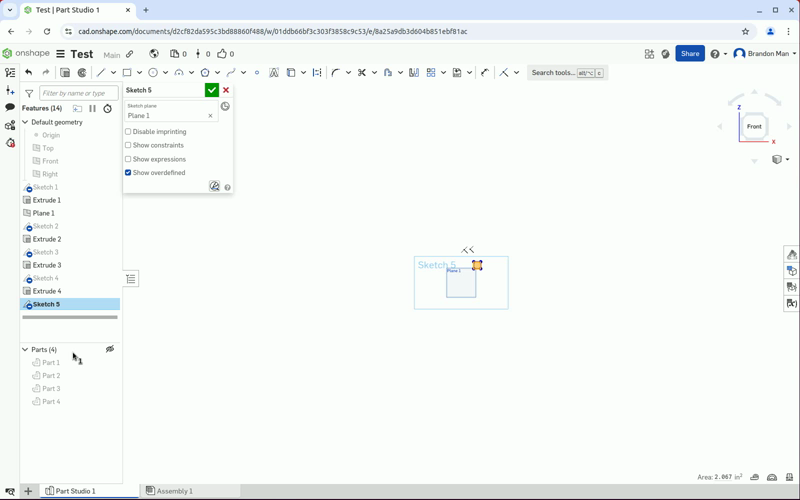
key(shift+e)
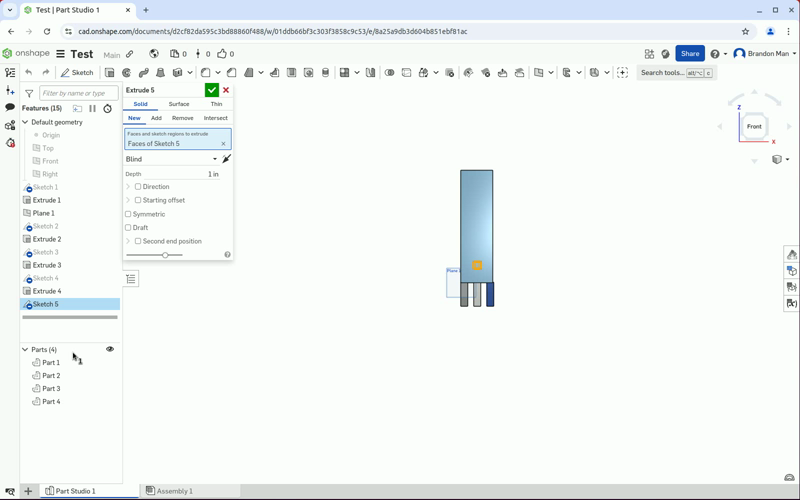
mouse_move(143, 106)
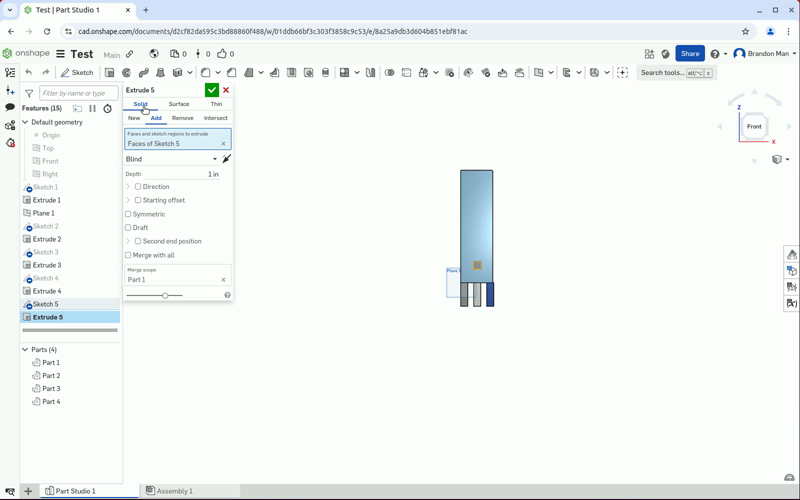
click(143, 106)
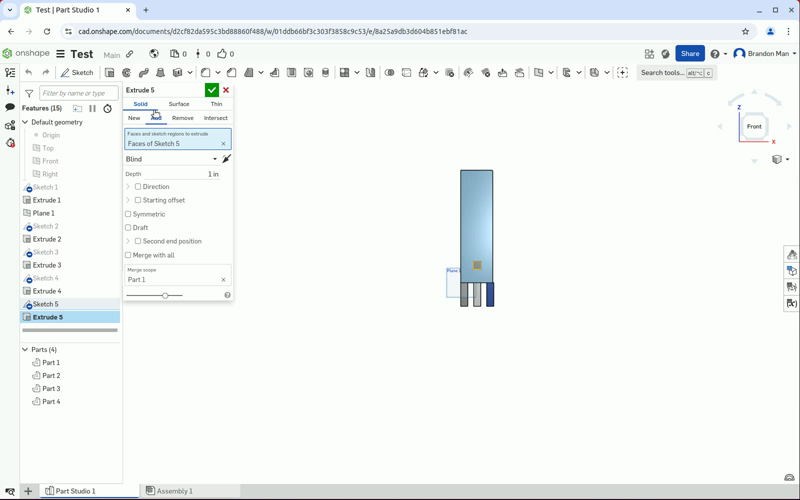
mouse_move(186, 120)
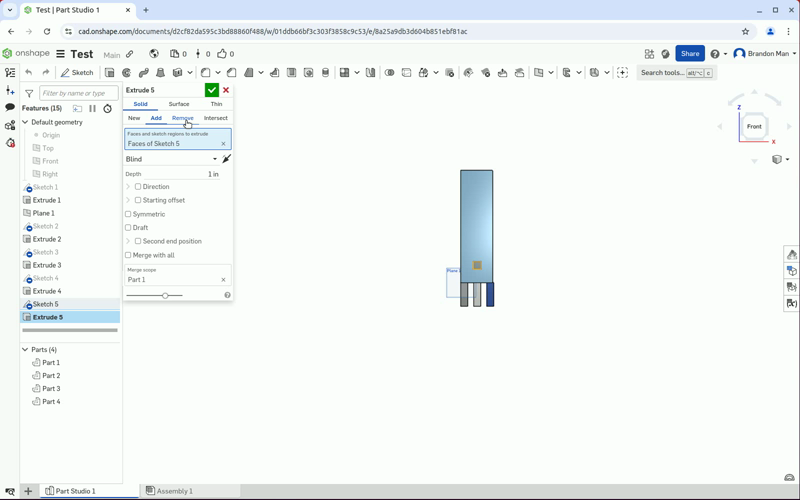
click(186, 120)
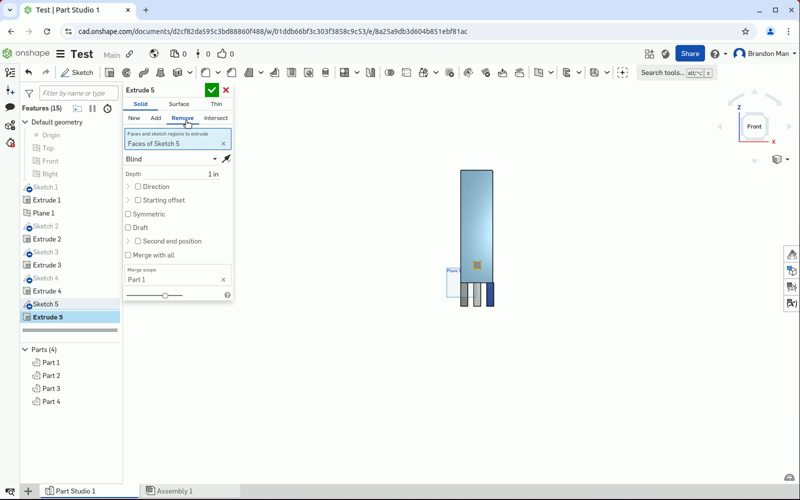
key(tab, 4)
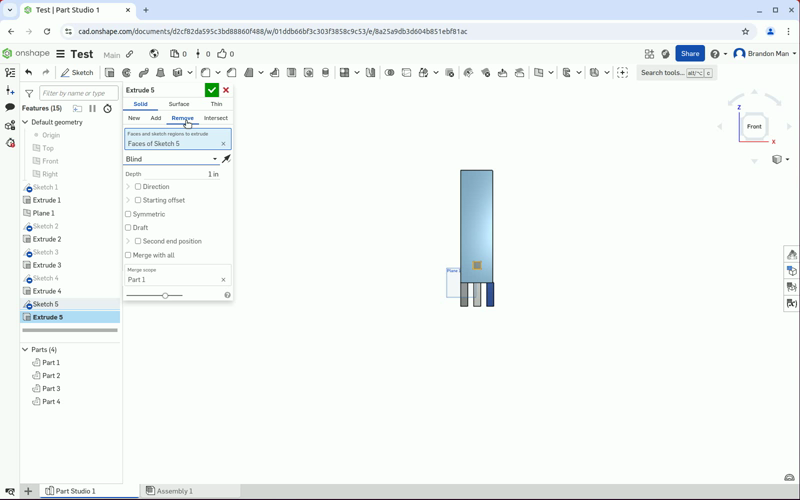
text(4.814)
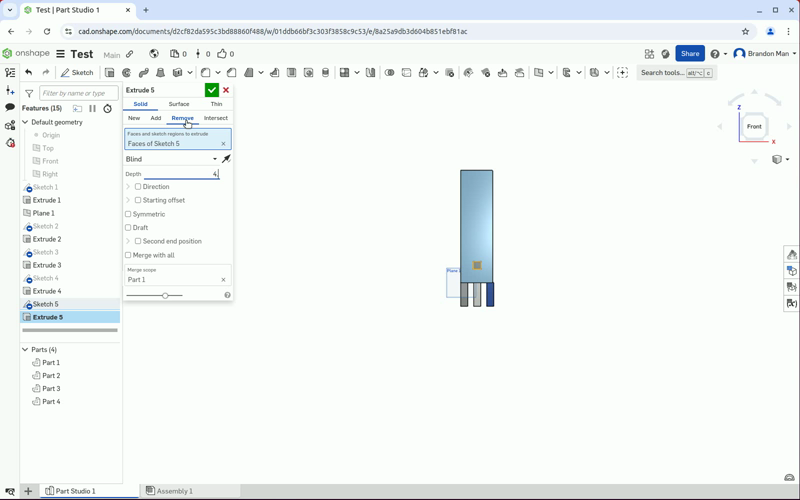
key(tab, 6)
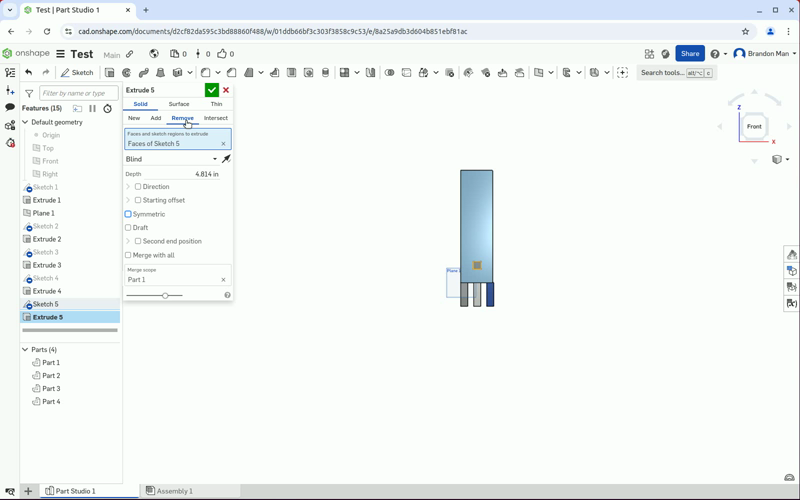
key(space)
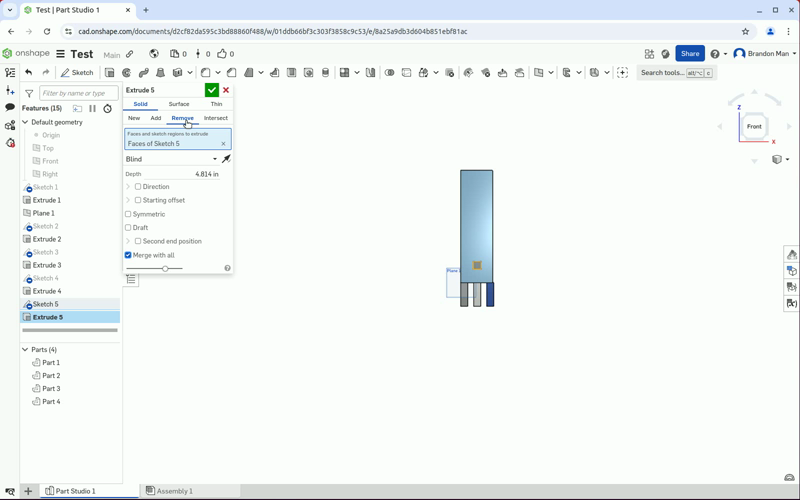
key(enter)
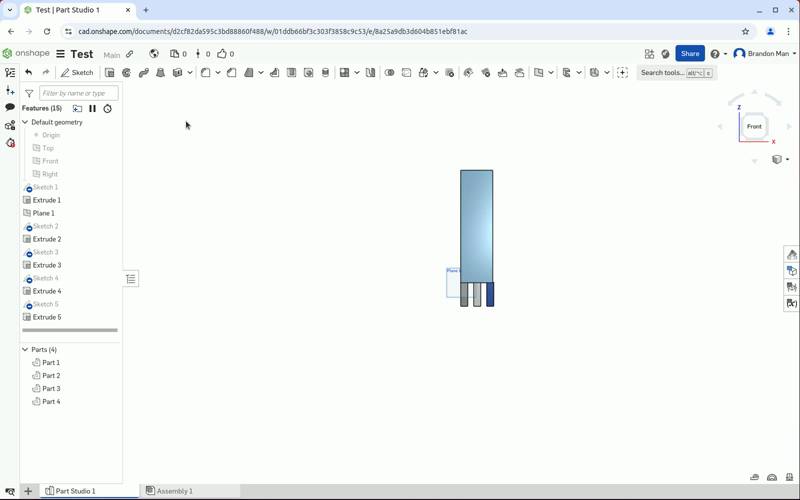
key(shift+h)
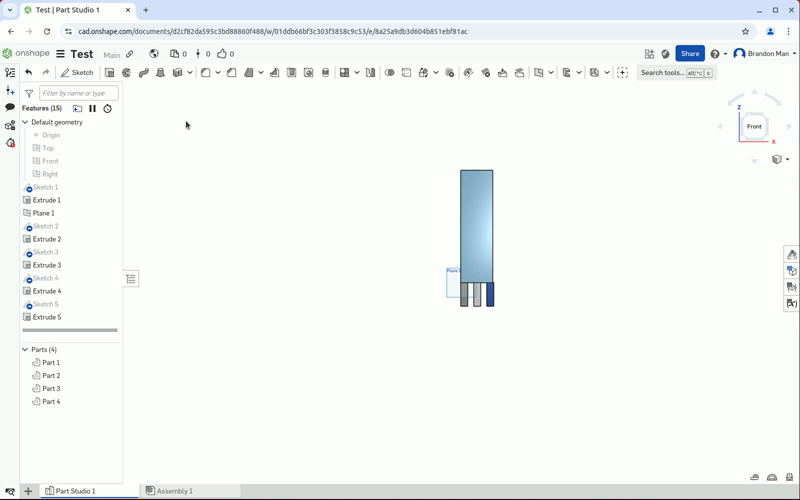
key(shift+h)
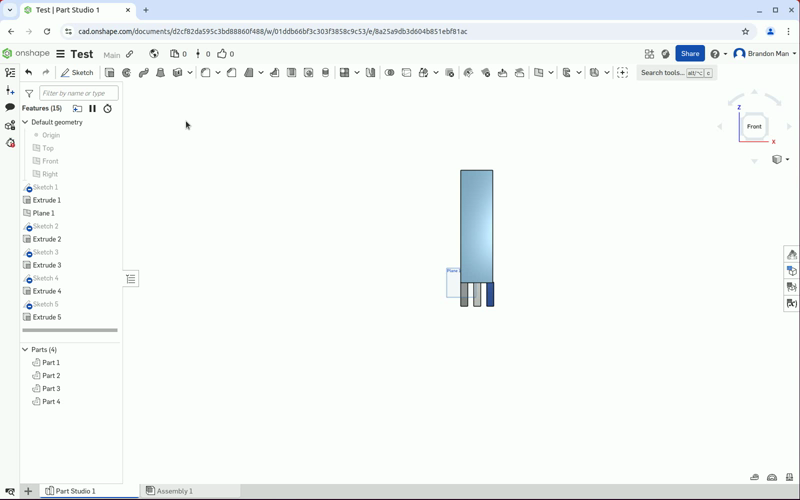
key(shift+7)
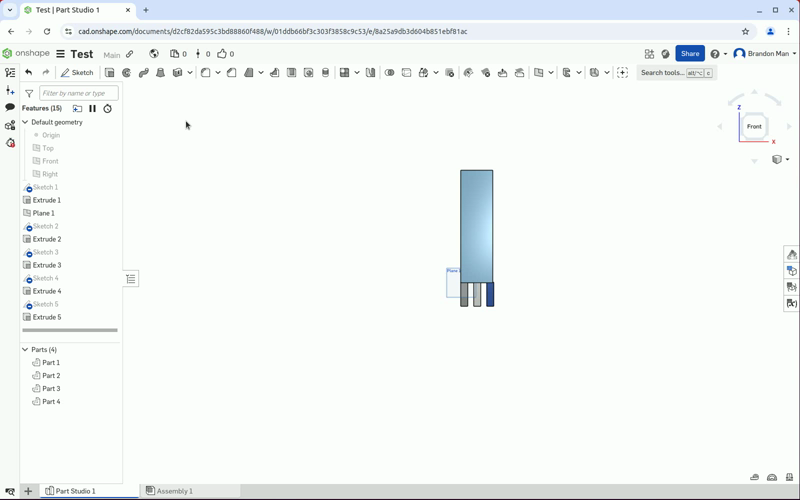
key(left, 2)
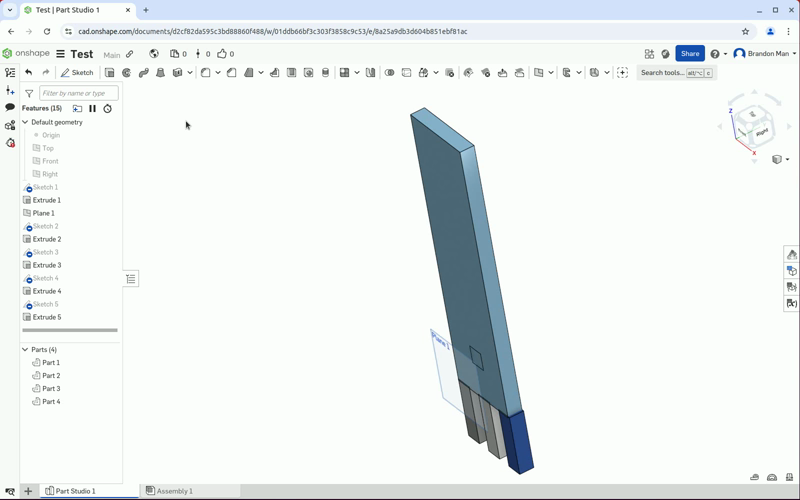
key(down, 2)
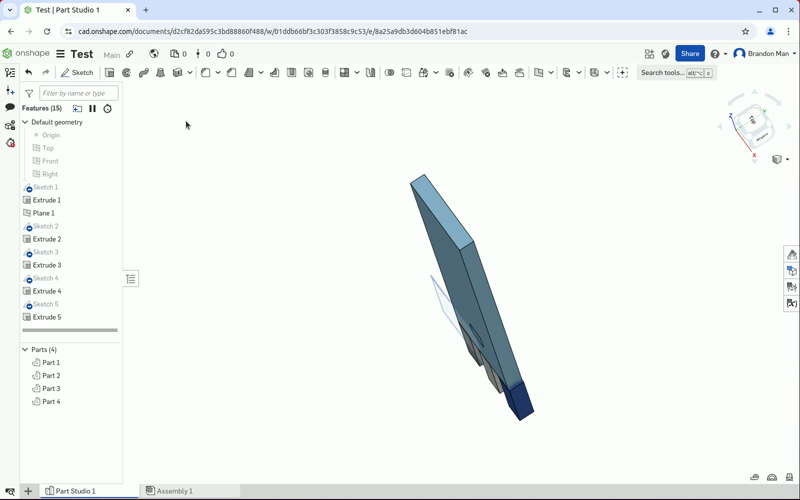
key(up, 2)
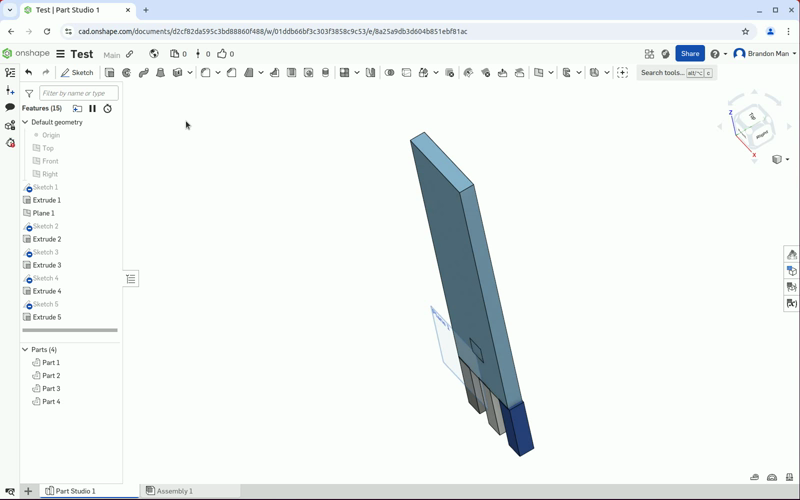
key(right, 2)
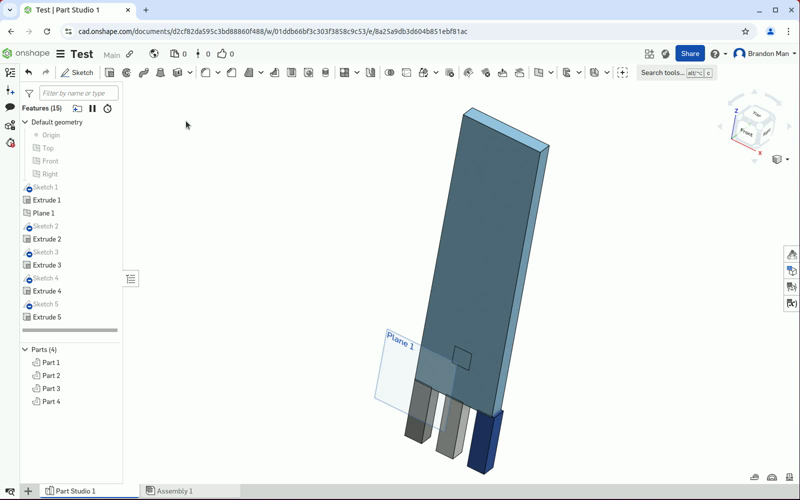
mouse_move(73, 189)
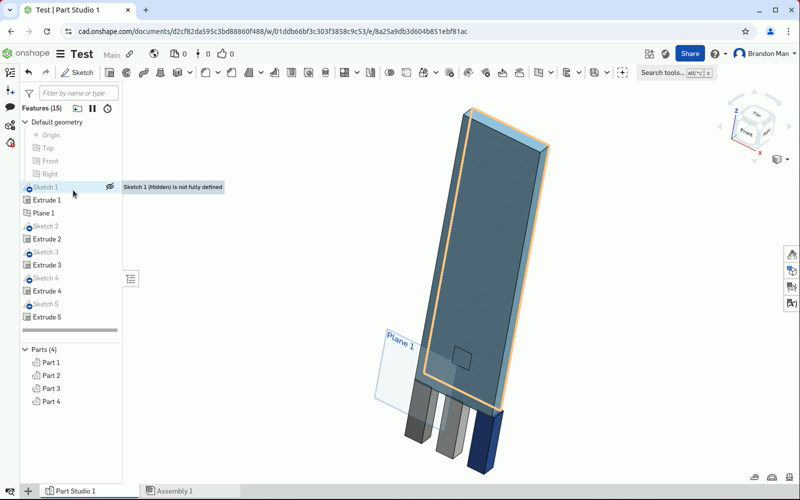
click(73, 189)